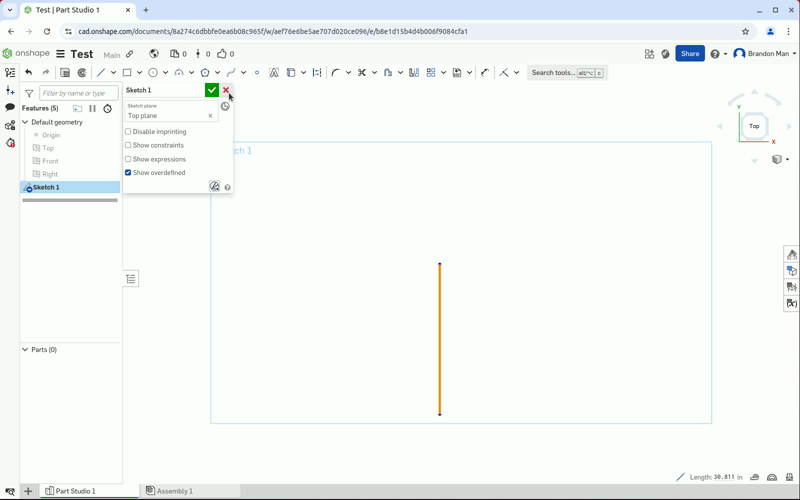
key(shift+h)
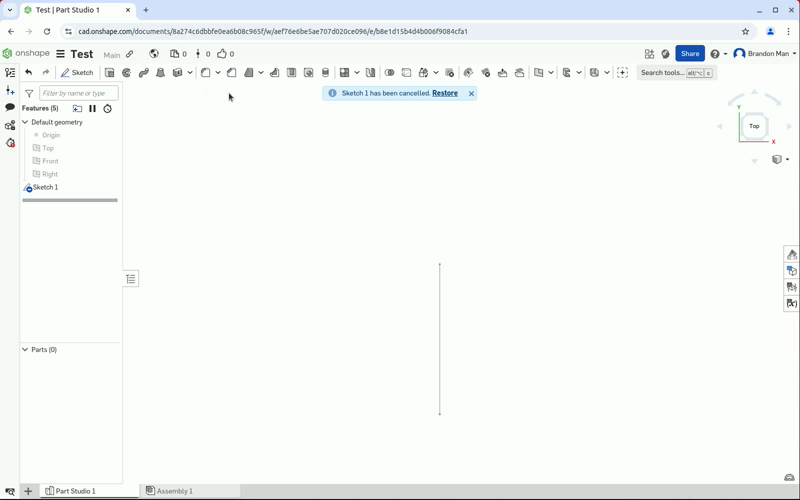
key(shift+s)
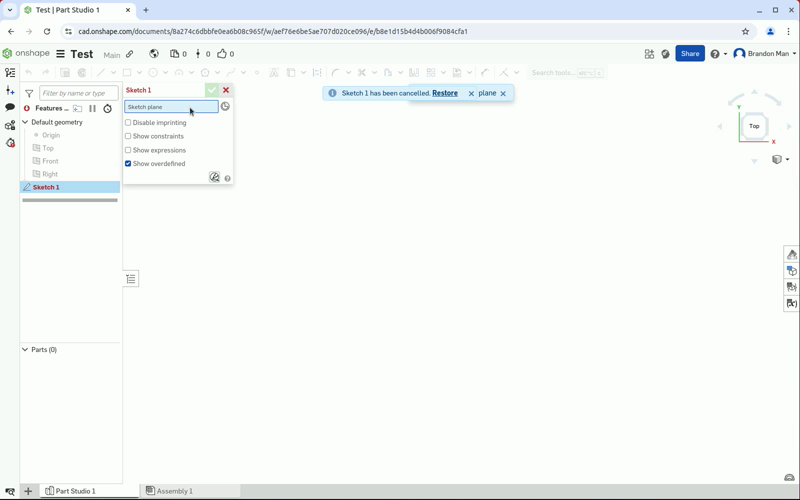
mouse_move(73, 150)
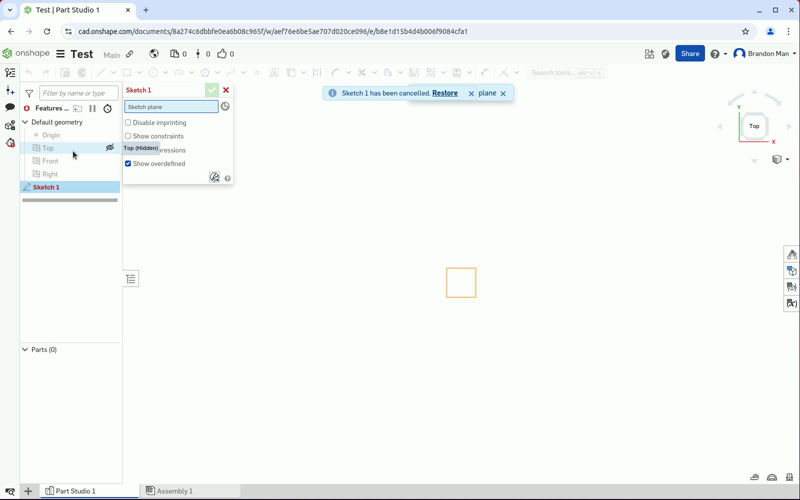
click(73, 150)
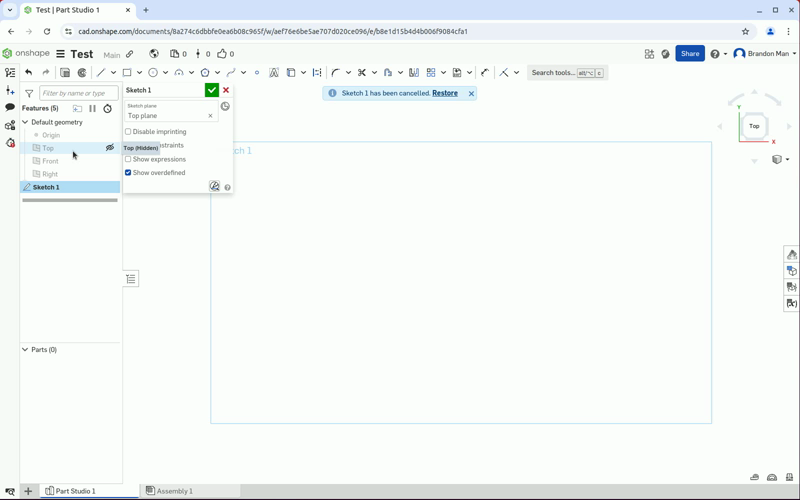
mouse_move(73, 352)
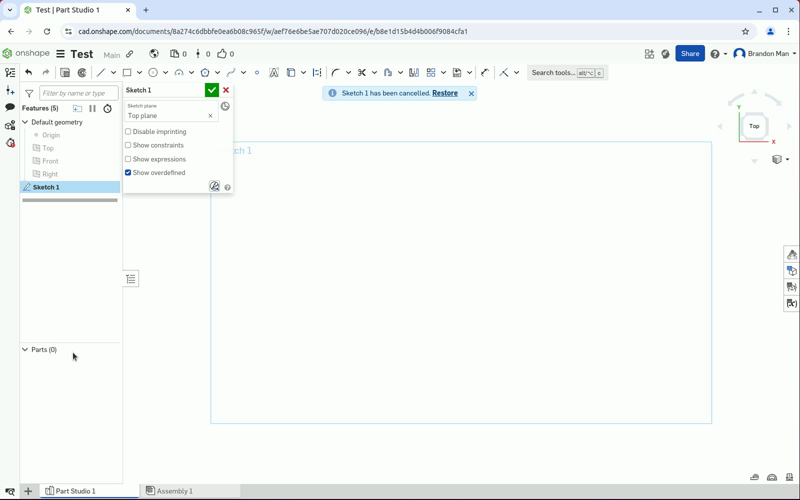
key(y)
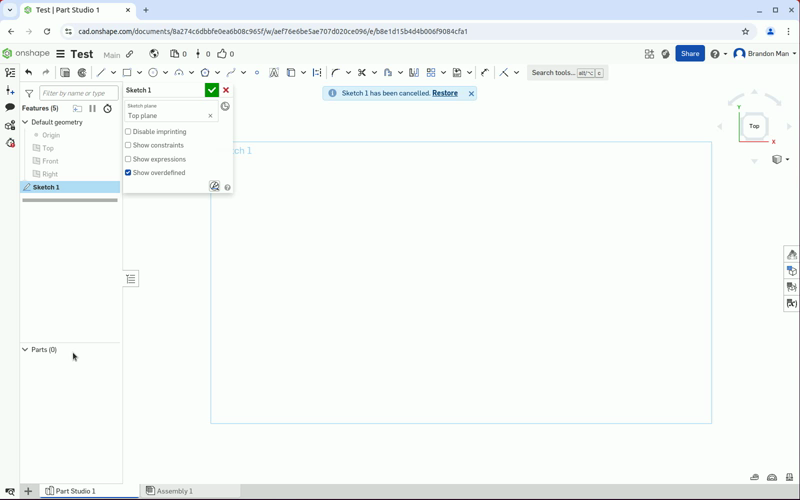
key(l)
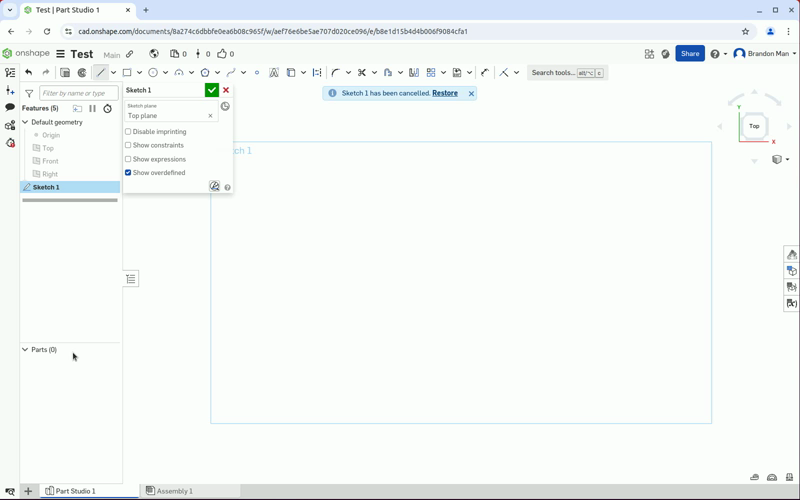
key_down(shift)
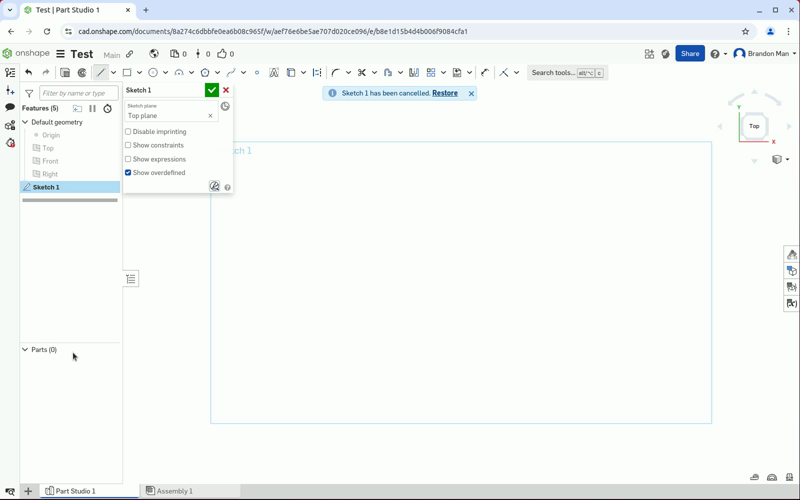
mouse_move(479, 305)
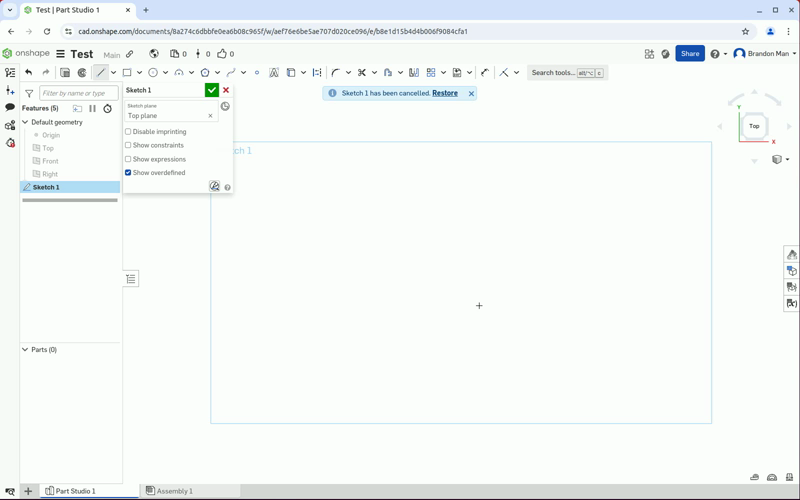
click(479, 305)
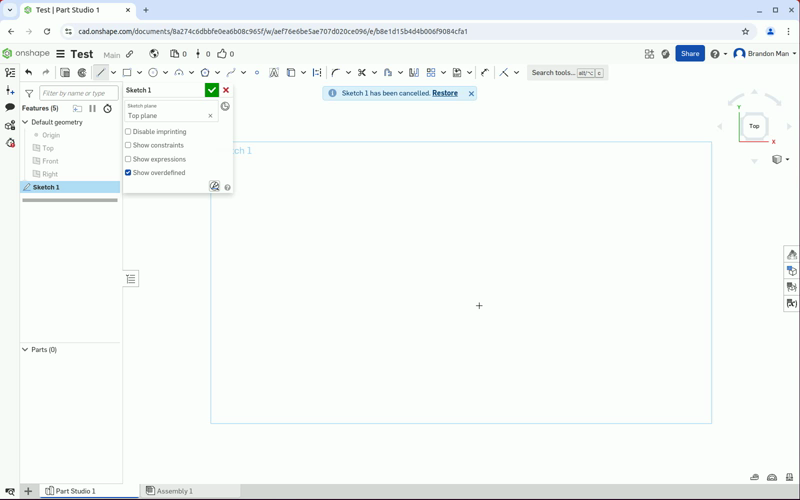
key_up(shift)
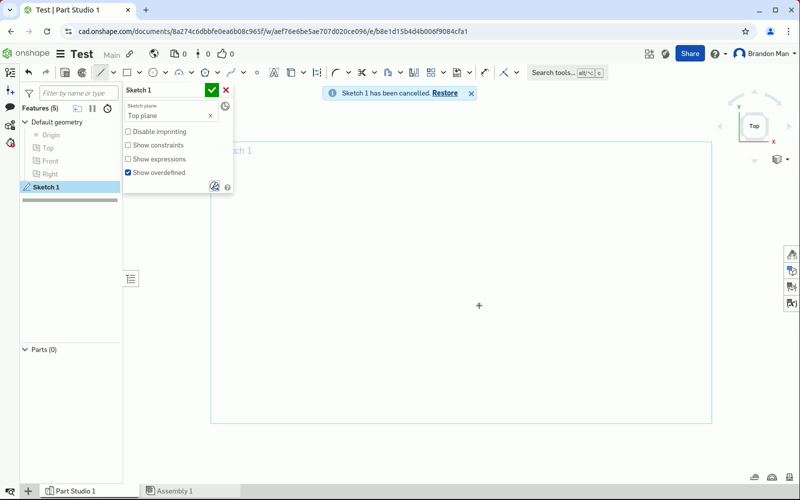
key_down(shift)
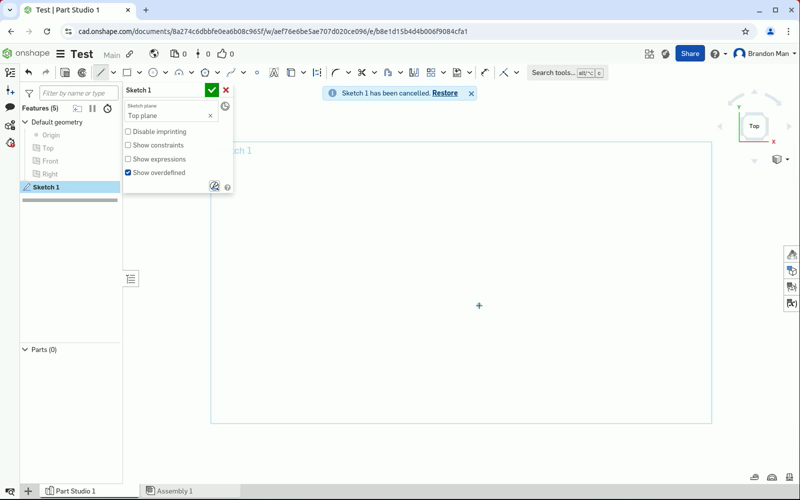
mouse_move(509, 305)
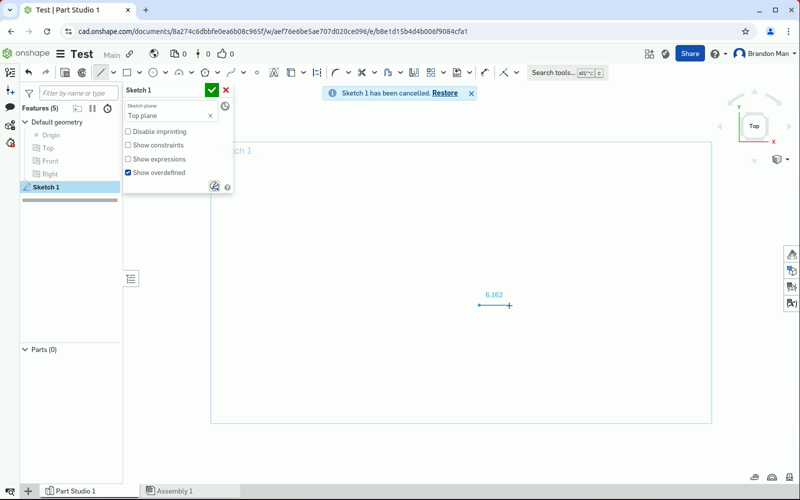
mouse_move(528, 305)
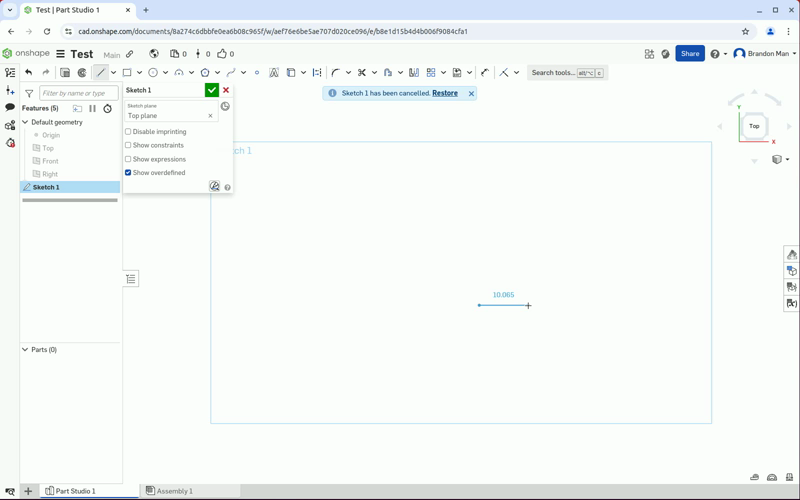
click(528, 305)
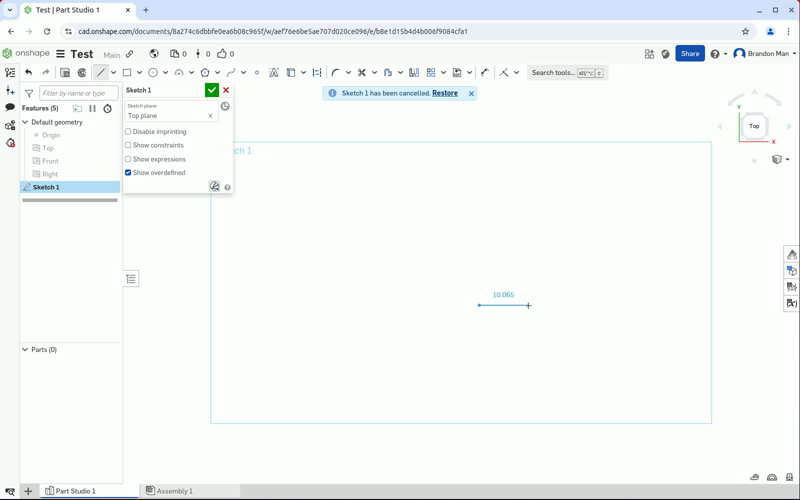
key_up(shift)
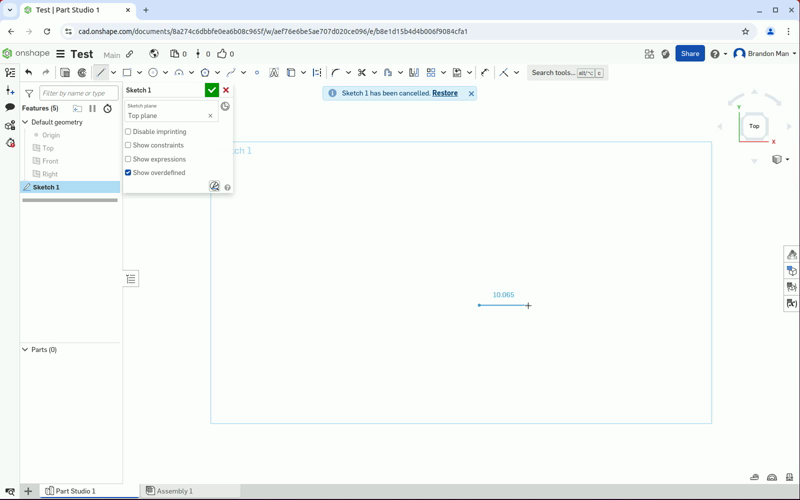
key_down(shift)
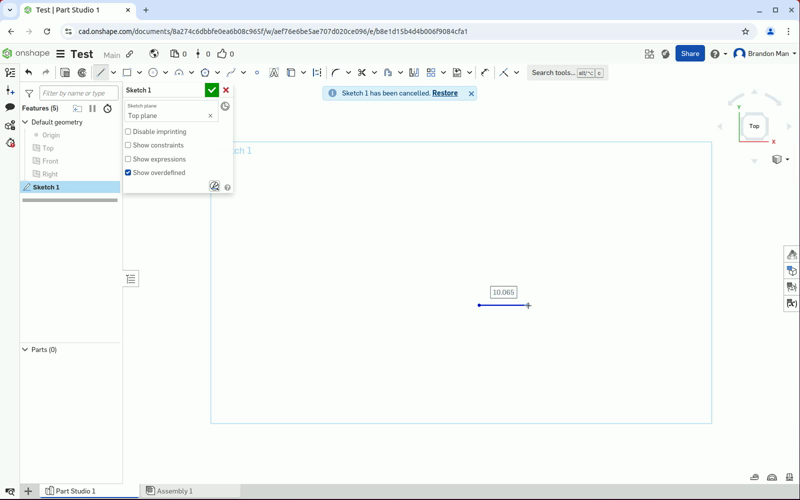
mouse_move(558, 305)
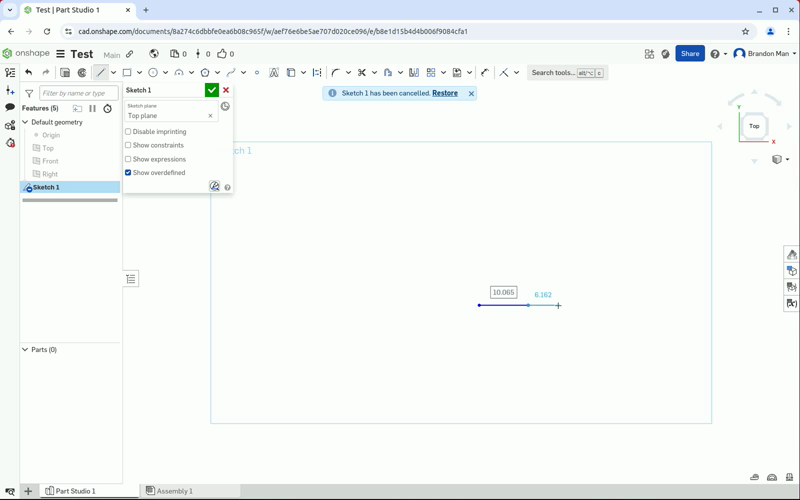
mouse_move(528, 256)
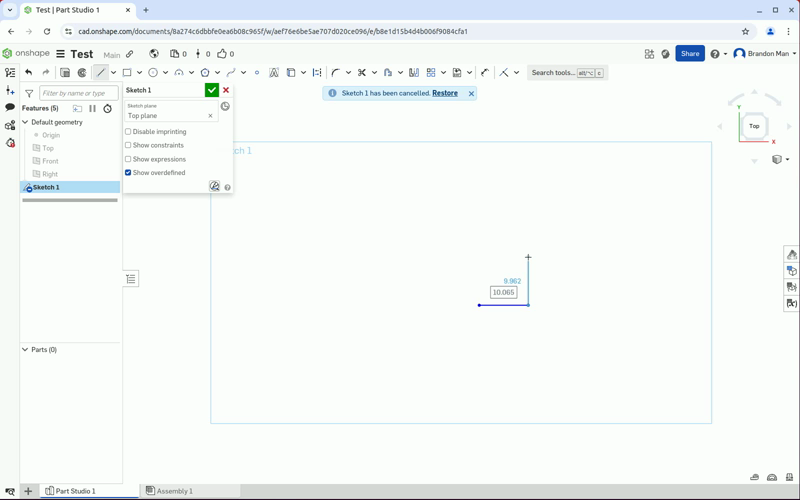
click(528, 256)
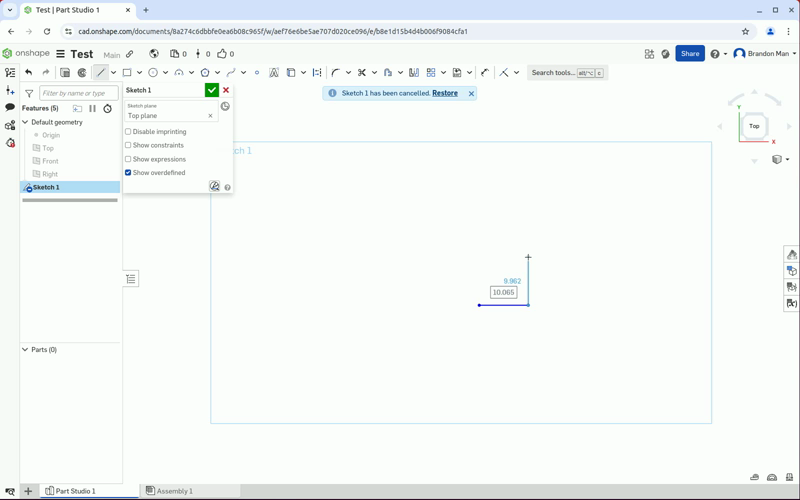
key_up(shift)
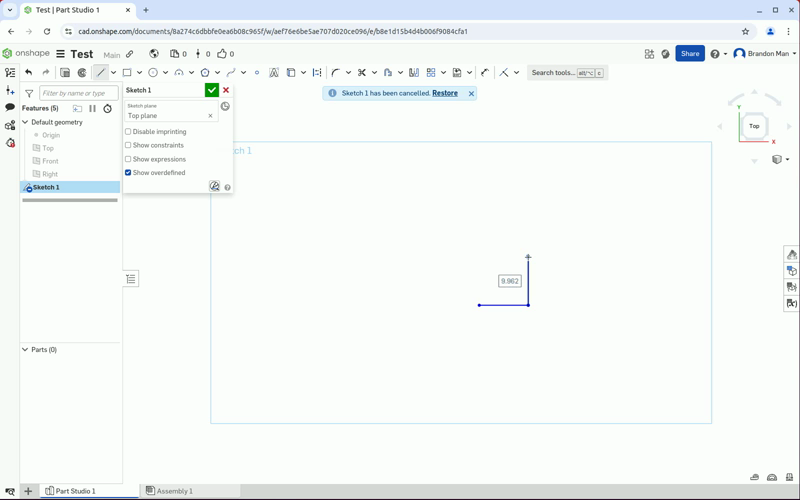
key_down(shift)
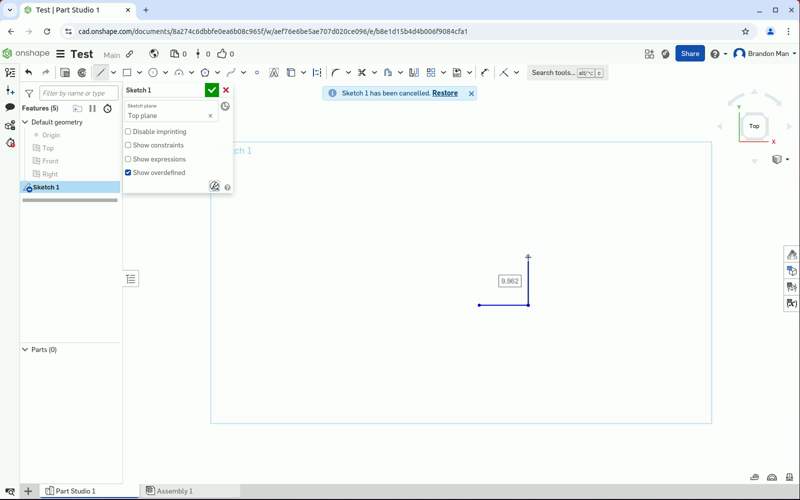
mouse_move(558, 256)
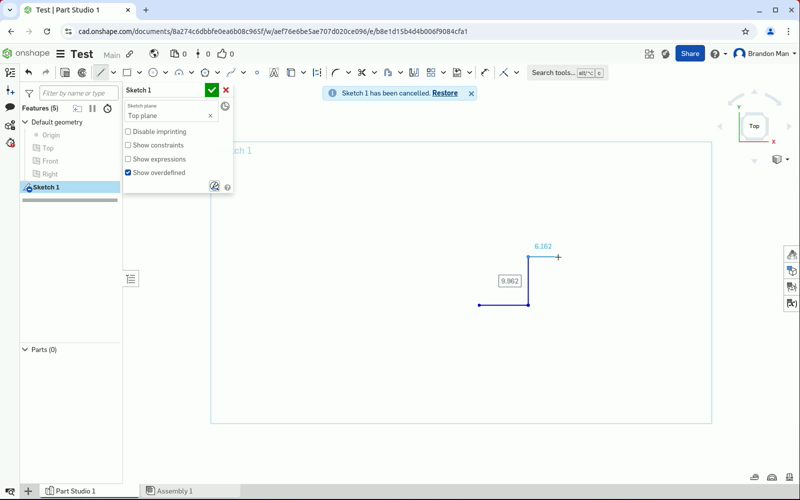
mouse_move(479, 256)
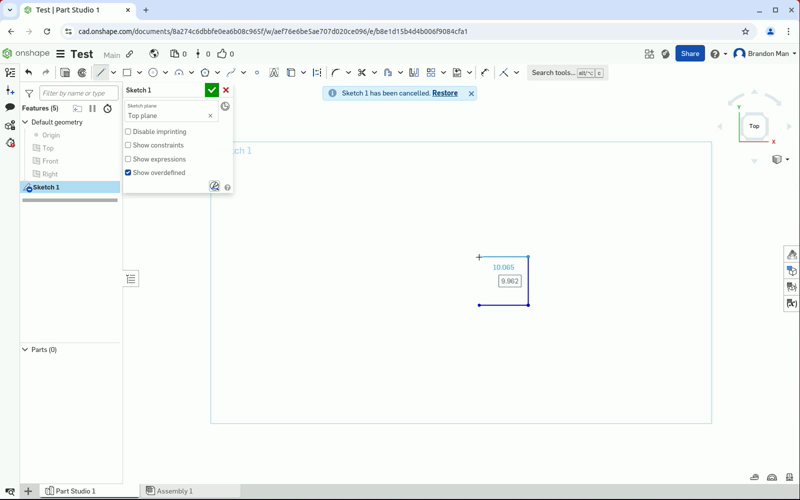
click(479, 256)
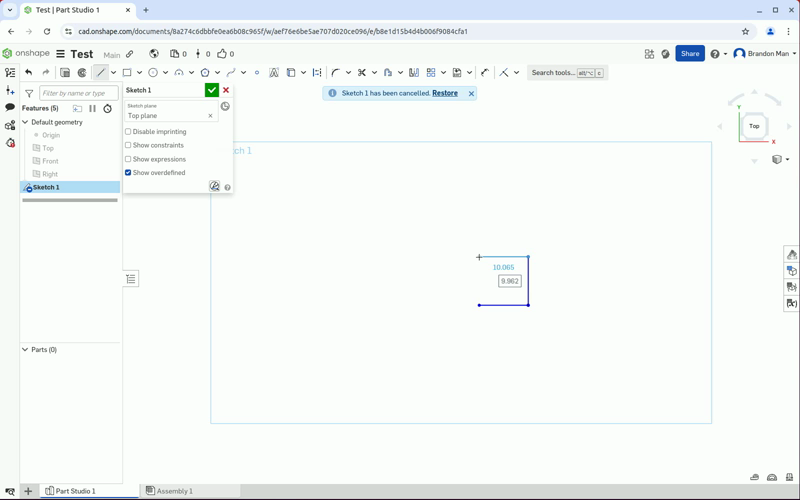
key_up(shift)
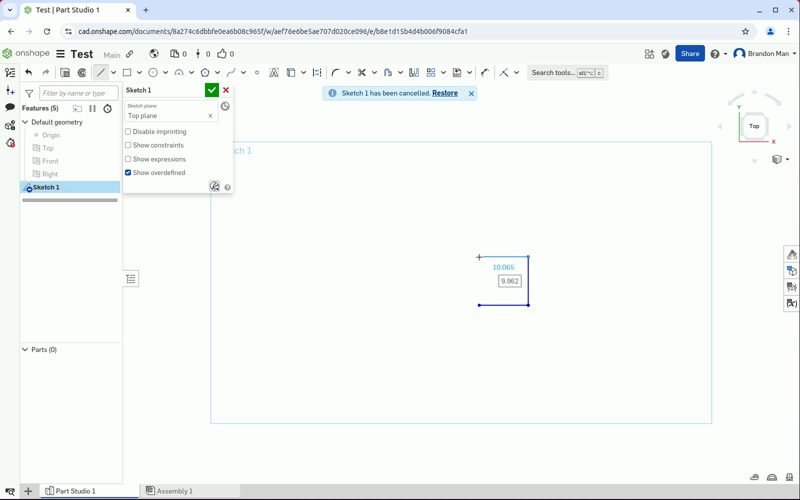
mouse_move(509, 256)
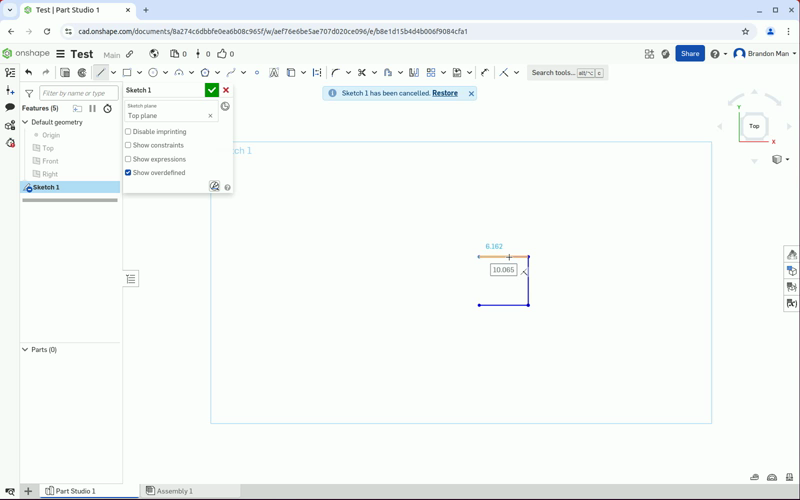
key_down(shift)
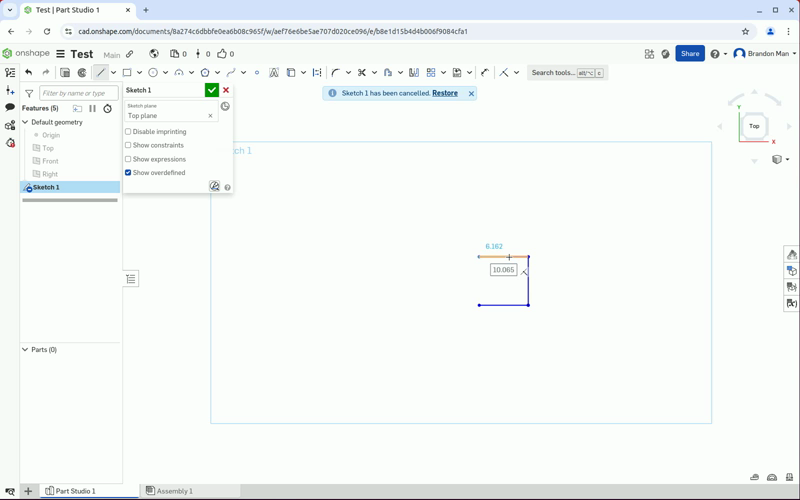
mouse_move(479, 305)
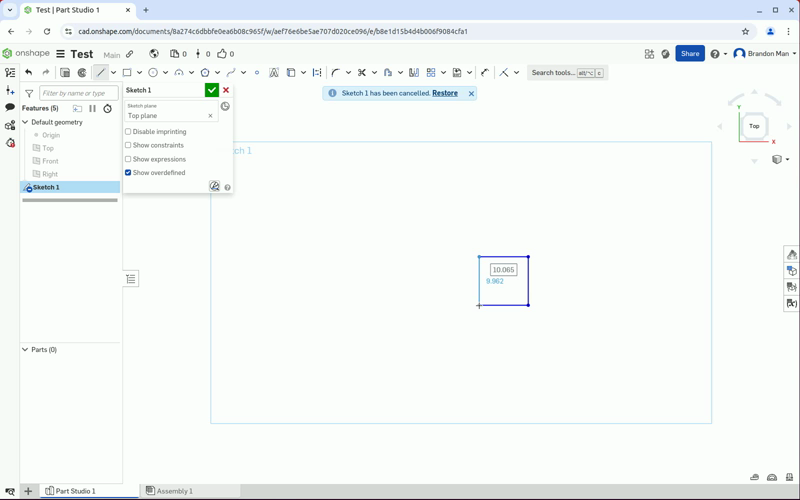
key_up(shift)
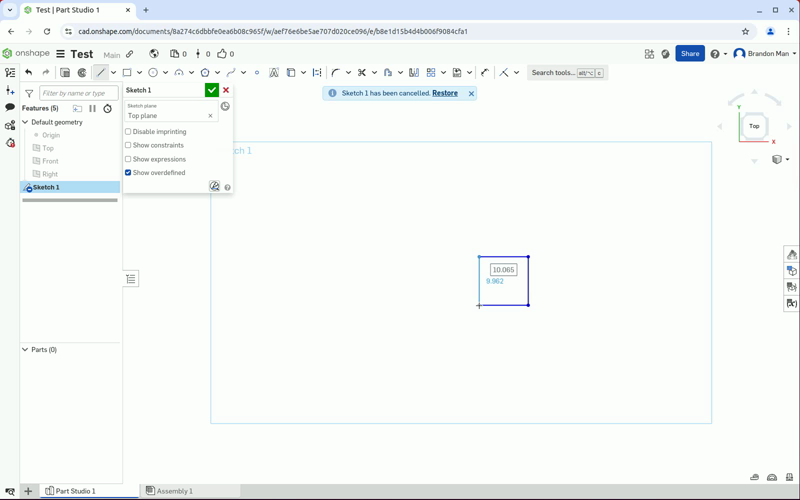
click(479, 305)
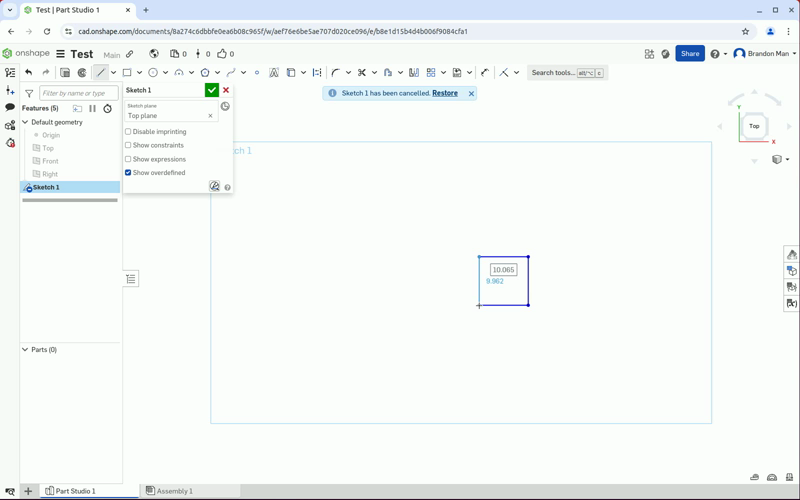
key(esc)
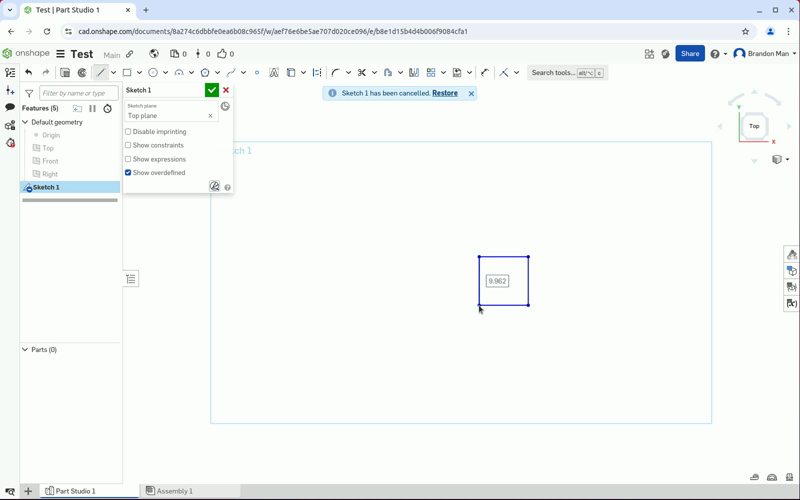
mouse_move(489, 259)
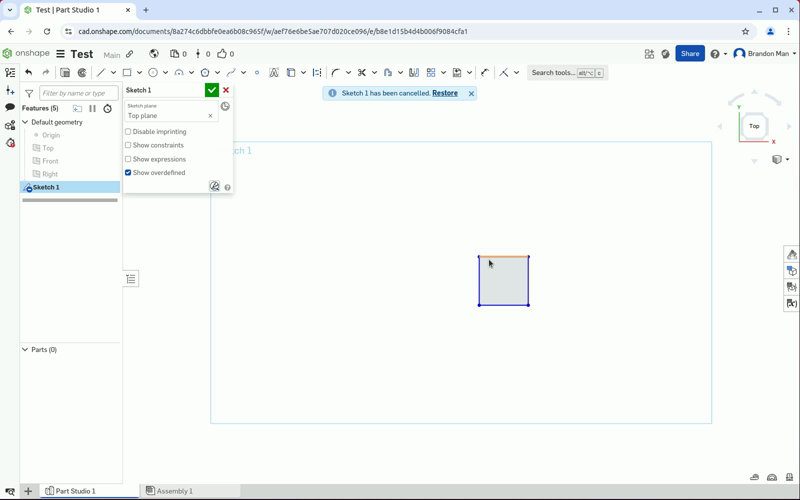
click(489, 259)
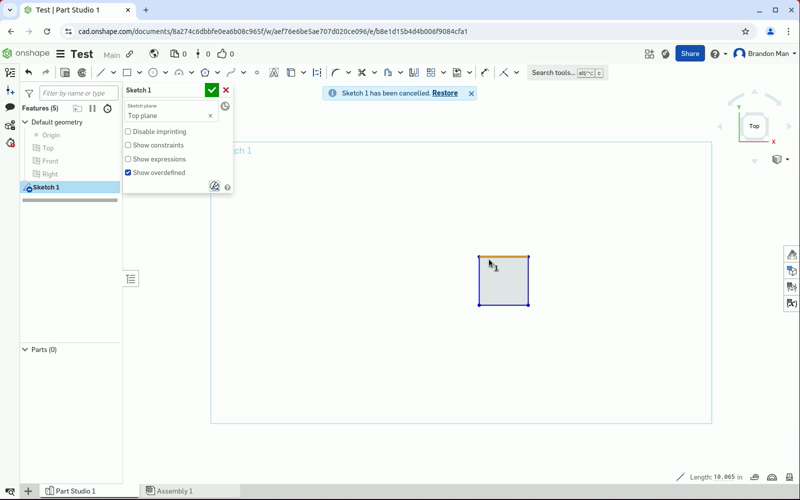
mouse_move(73, 352)
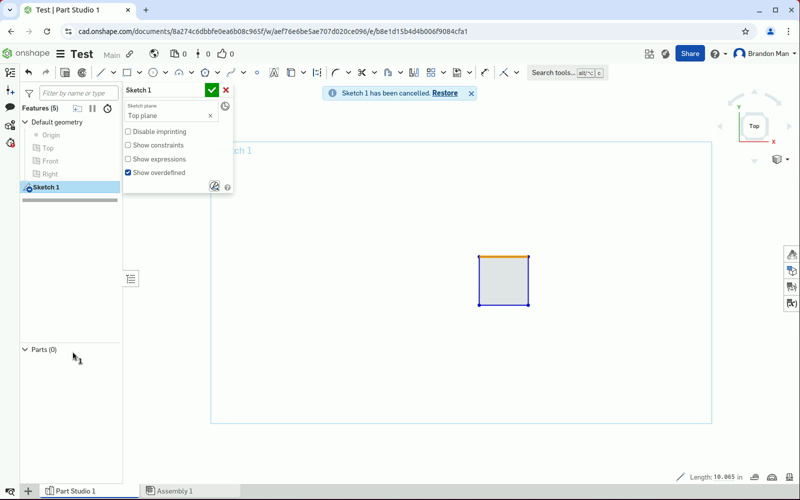
key(shift+y)
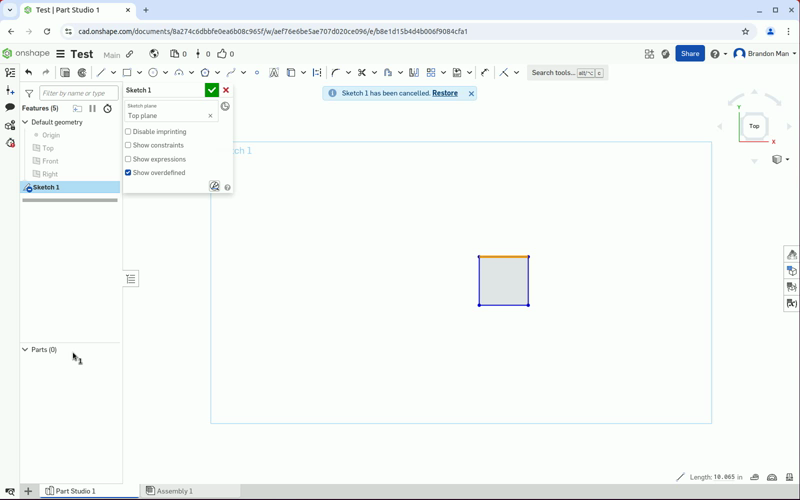
key(shift+e)
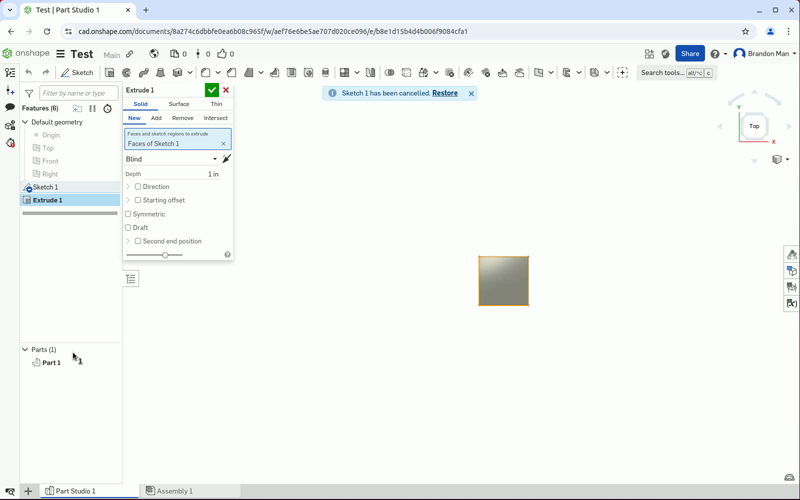
mouse_move(143, 106)
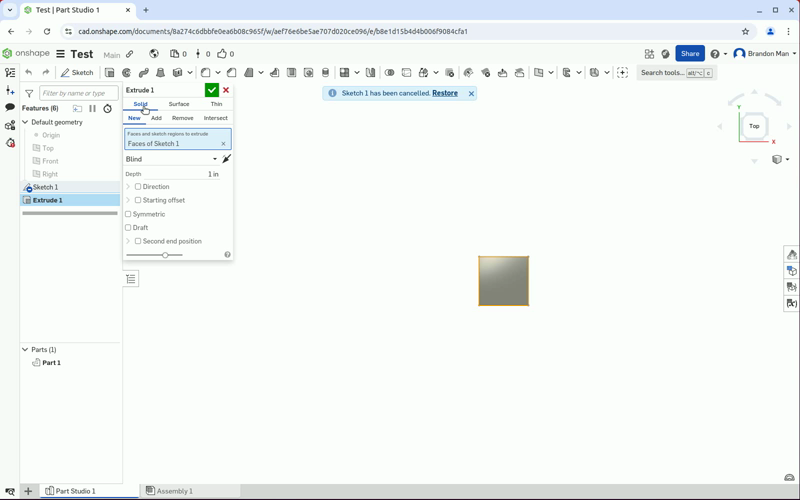
click(143, 106)
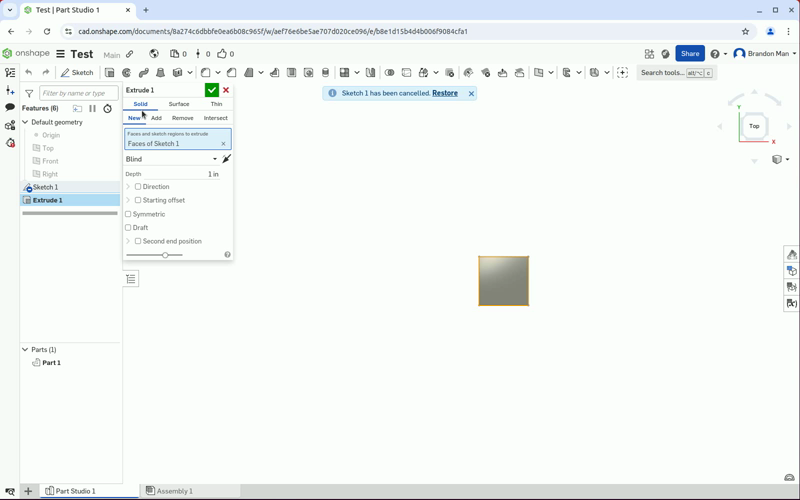
mouse_move(137, 120)
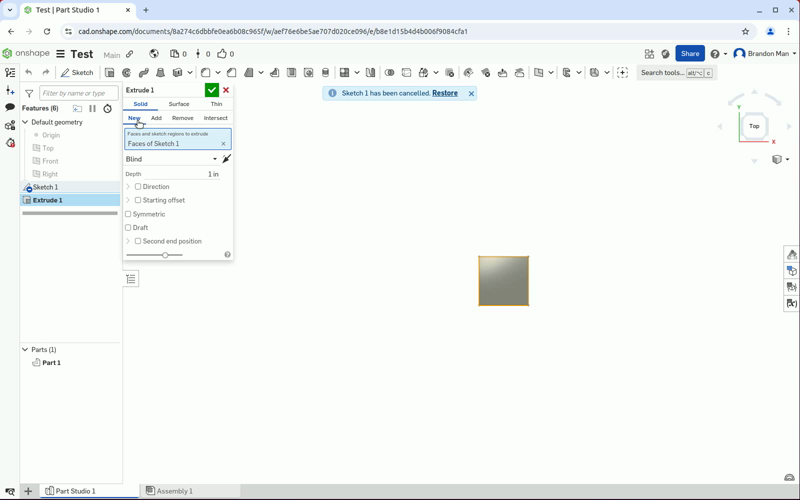
click(137, 120)
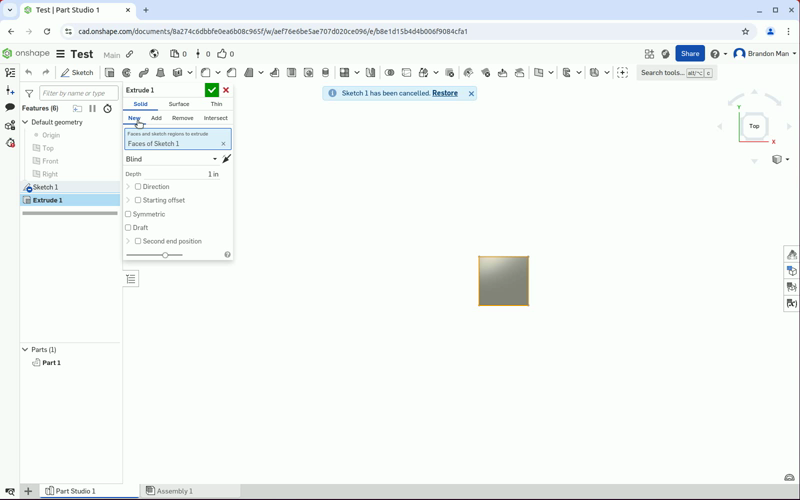
key(tab, 4)
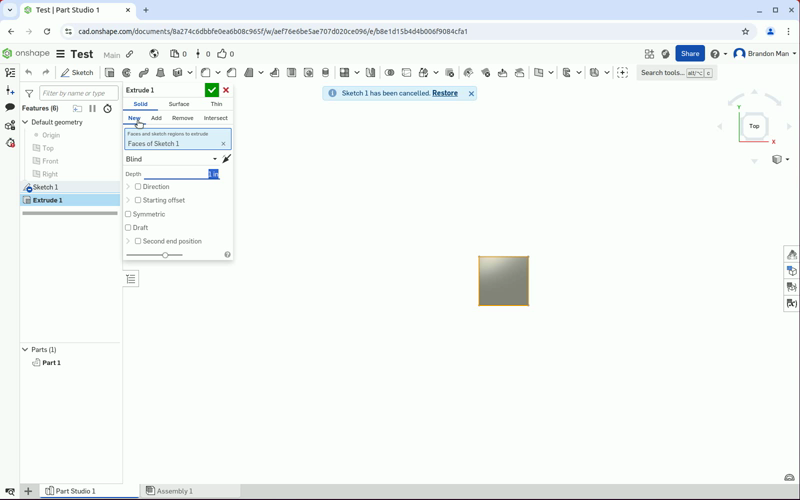
text(23.108)
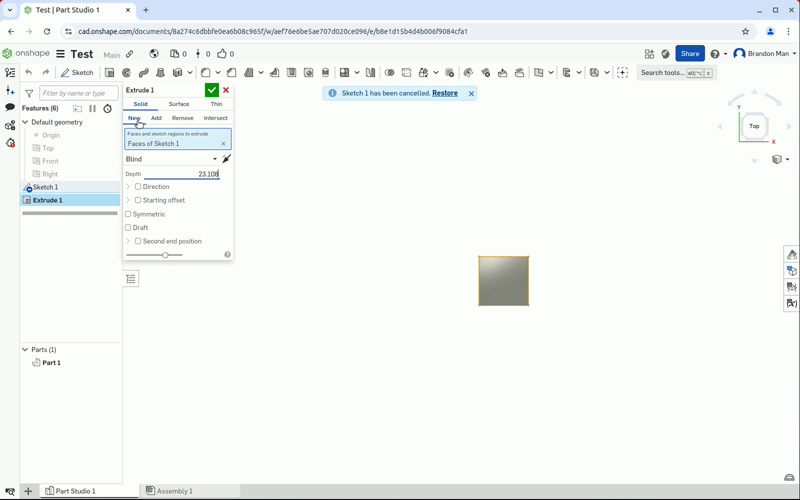
key(enter)
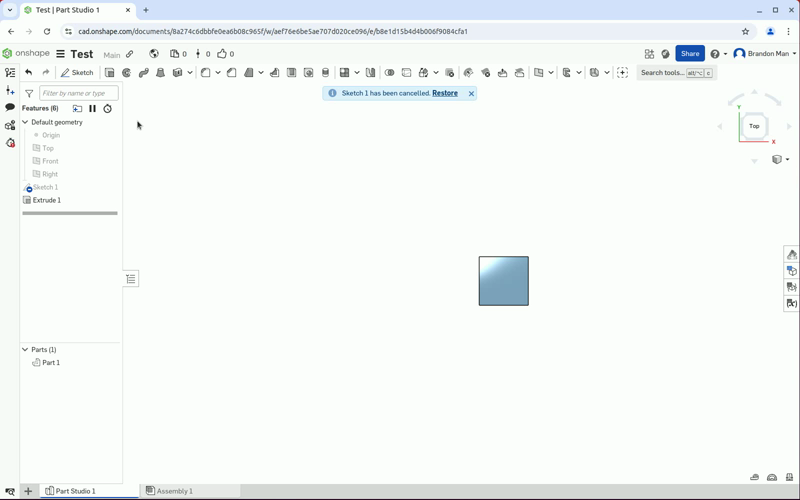
key(shift+h)
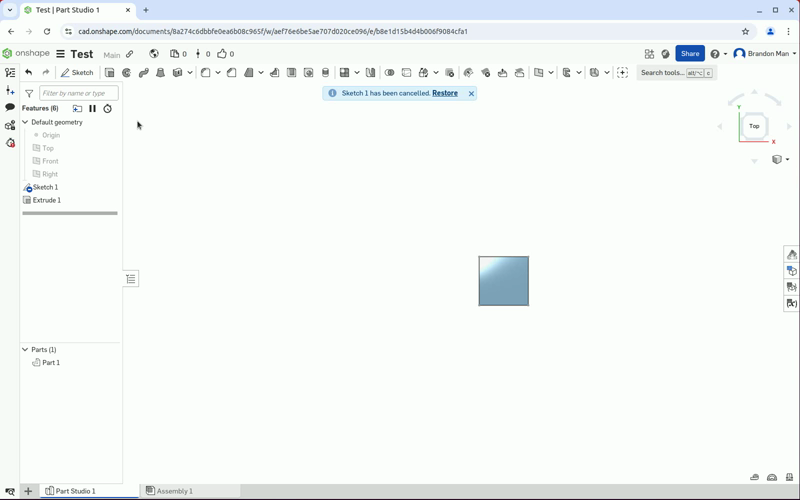
key(shift+h)
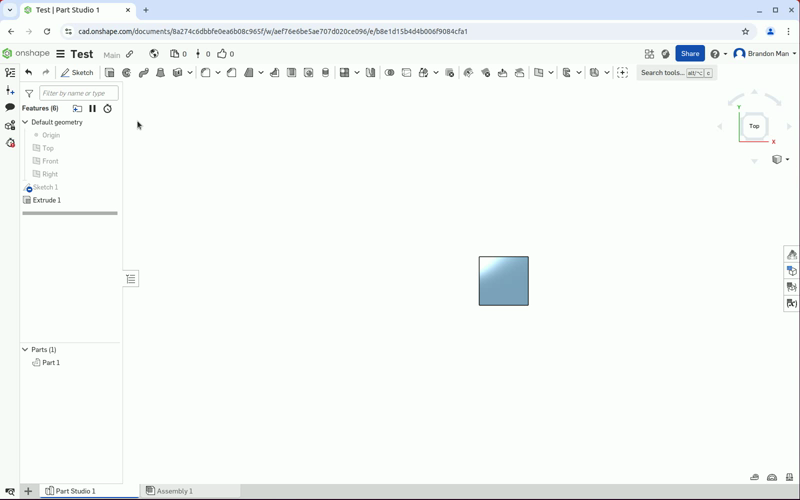
mouse_move(73, 189)
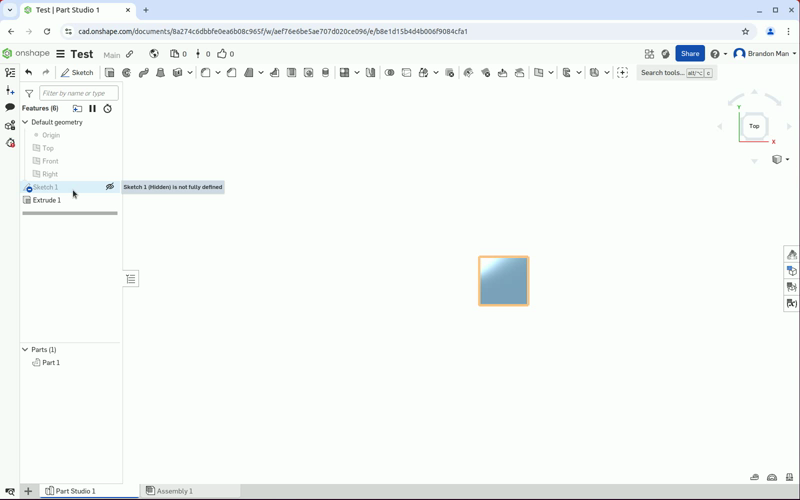
click(73, 189)
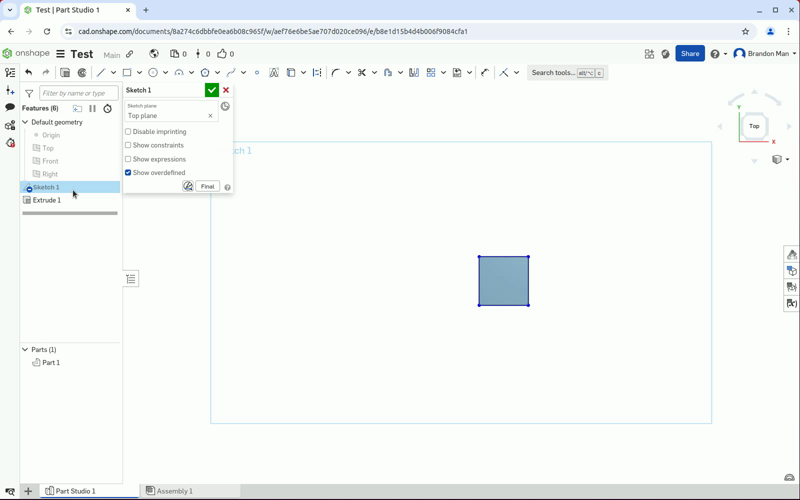
mouse_move(229, 92)
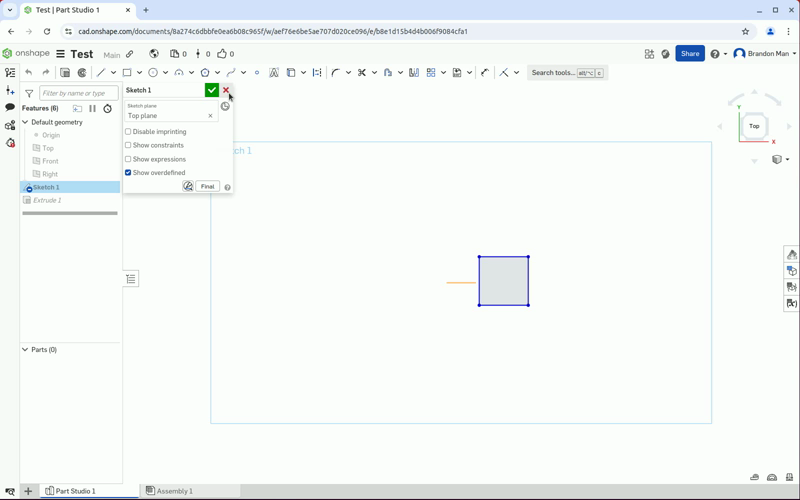
click(229, 92)
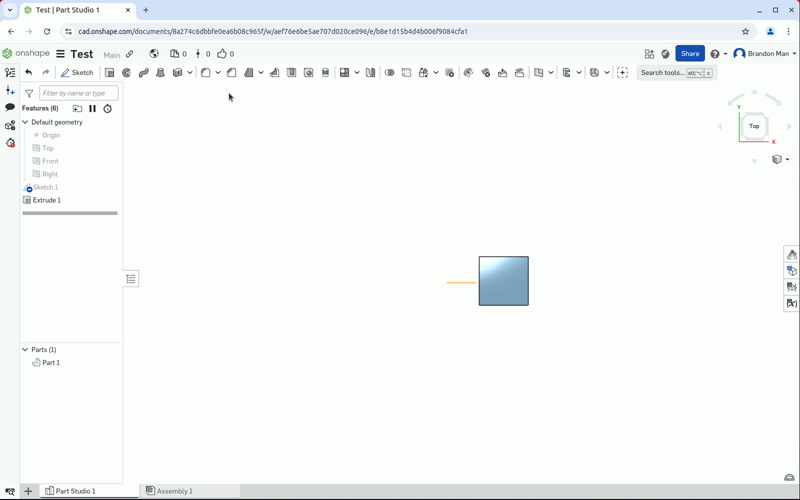
mouse_move(541, 75)
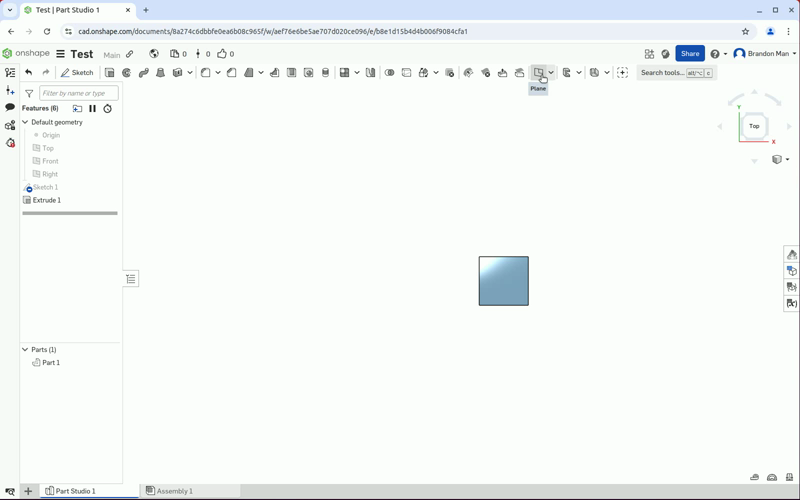
click(541, 75)
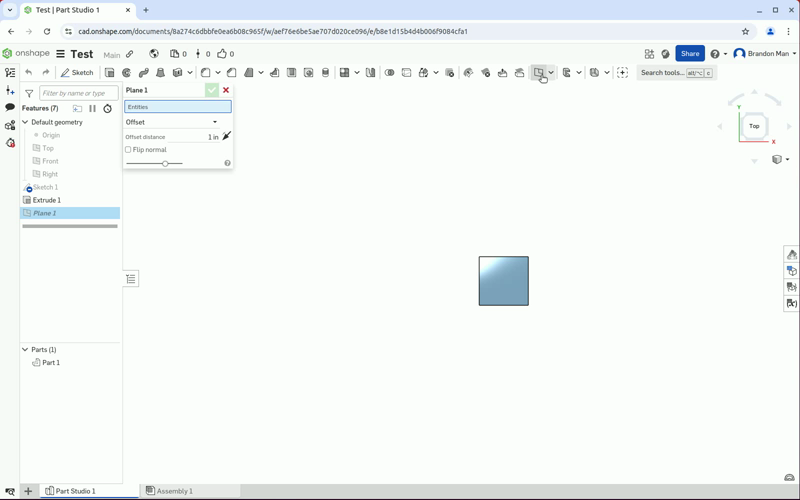
mouse_move(73, 150)
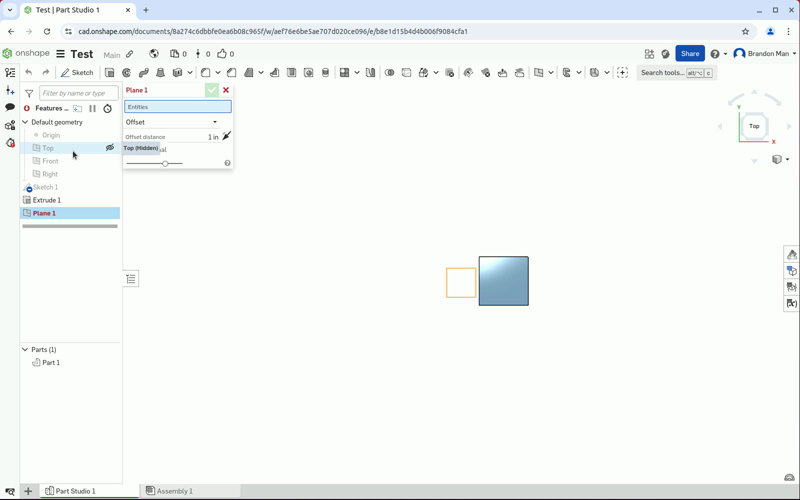
click(73, 150)
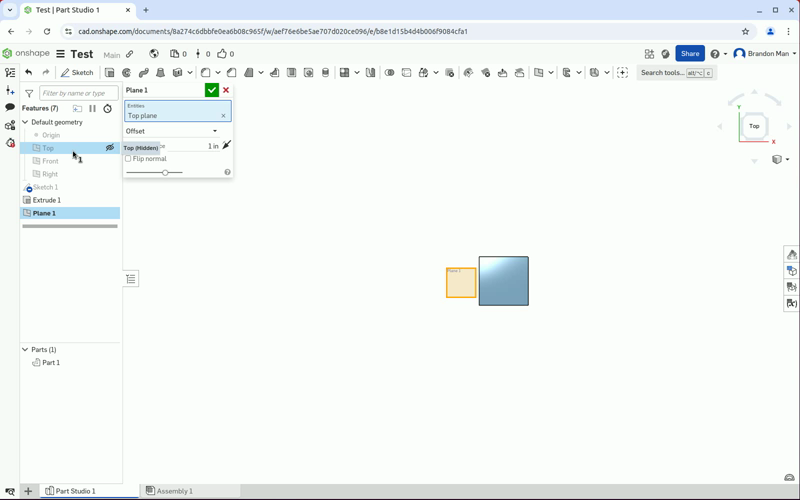
key(tab, 2)
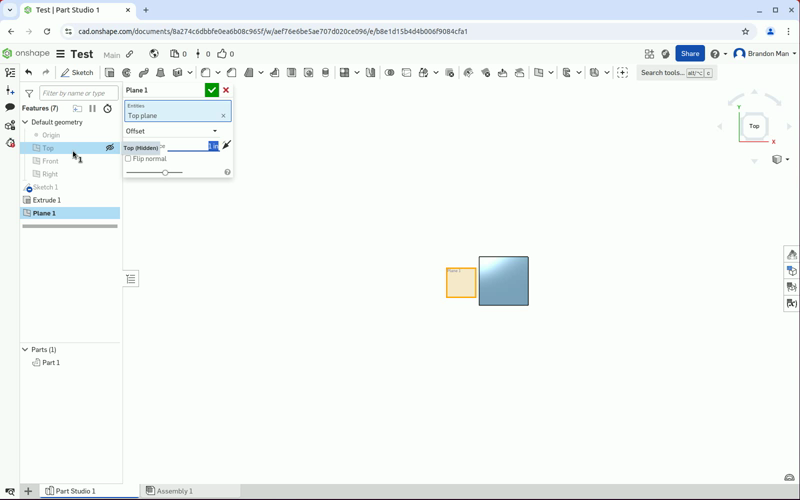
text(23.108)
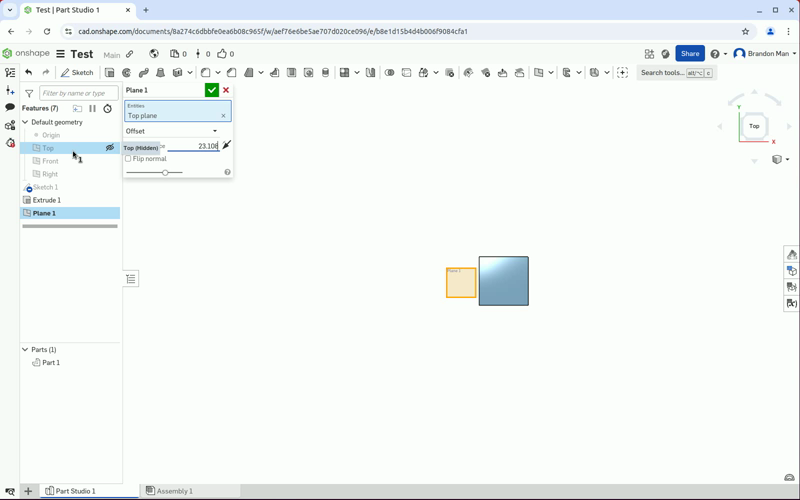
key(enter, 2)
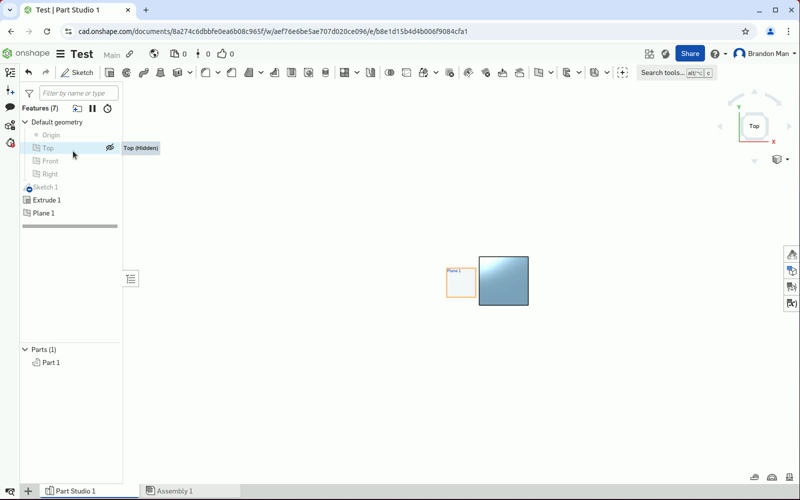
key(shift+s)
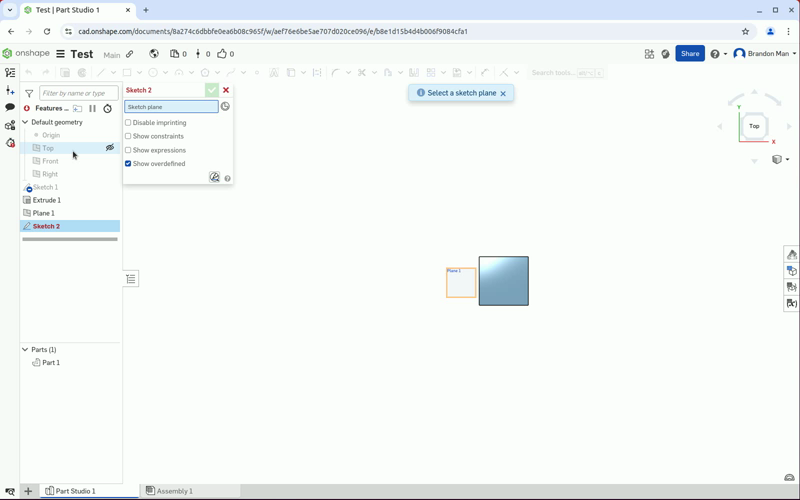
mouse_move(73, 215)
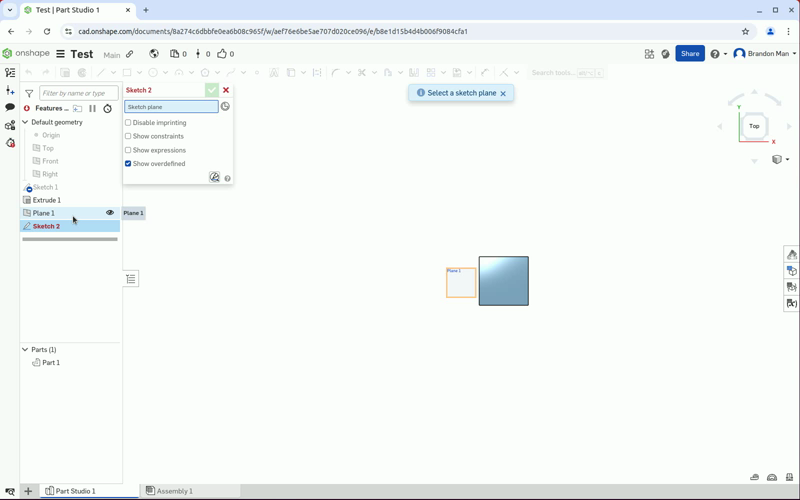
click(73, 215)
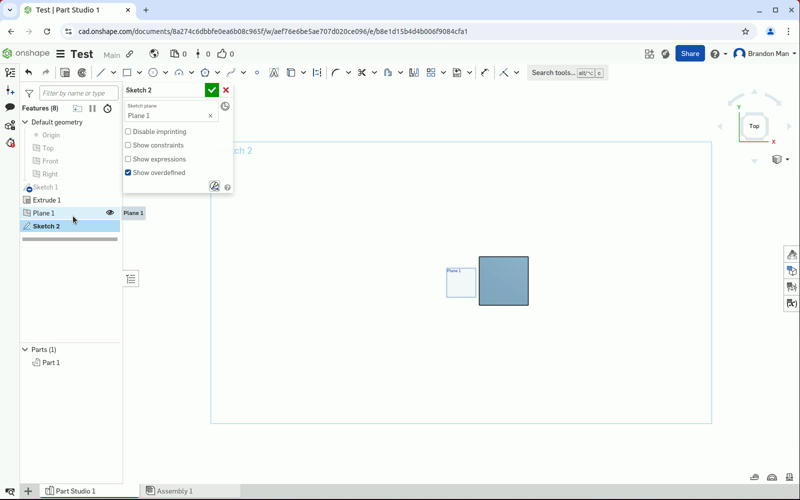
mouse_move(73, 352)
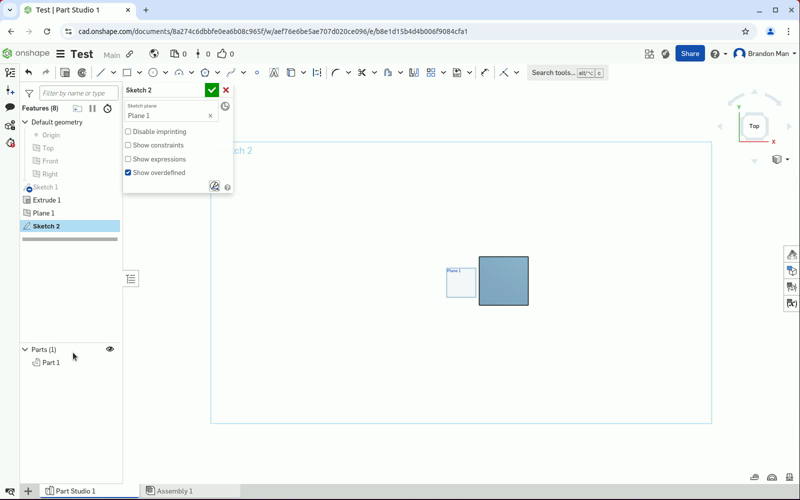
key(y)
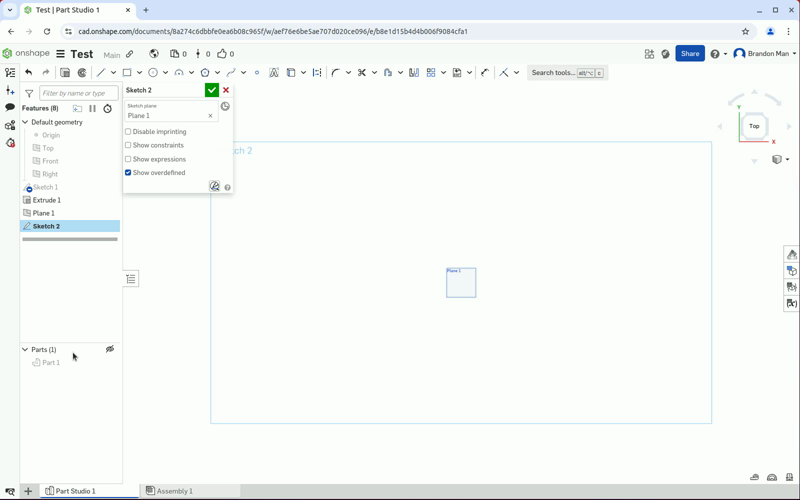
key(l)
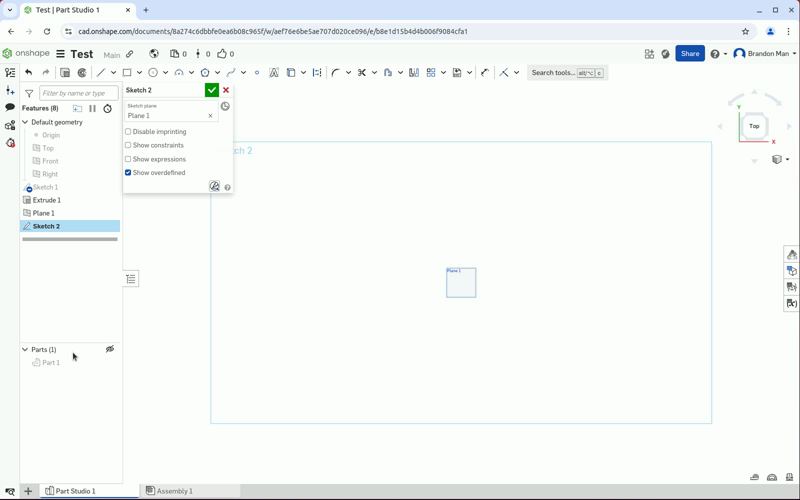
key_down(shift)
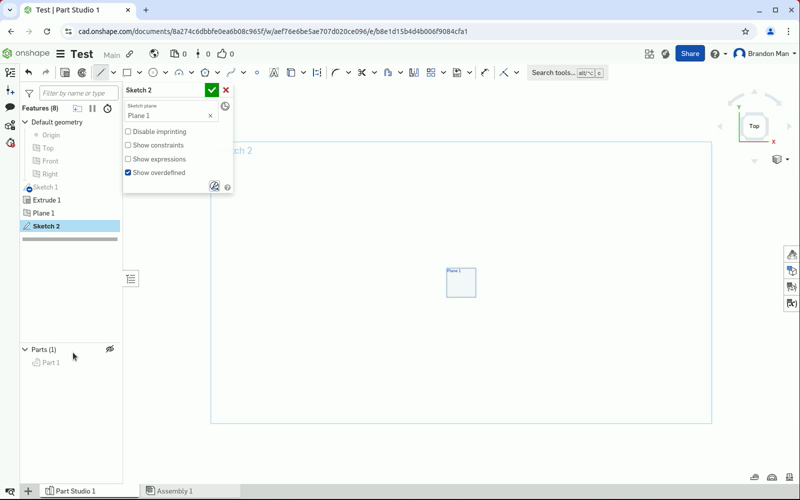
mouse_move(481, 303)
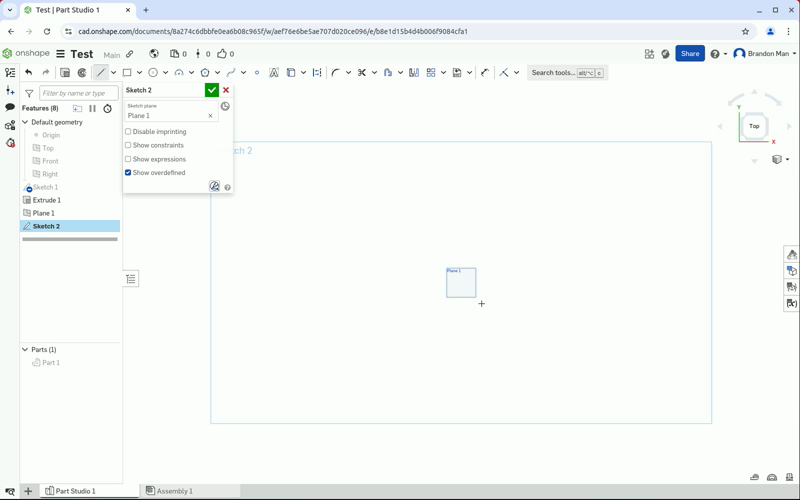
click(481, 303)
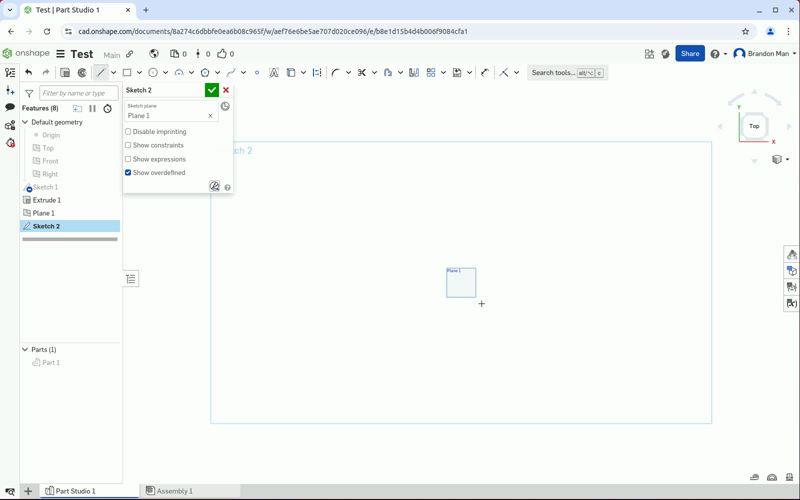
key_up(shift)
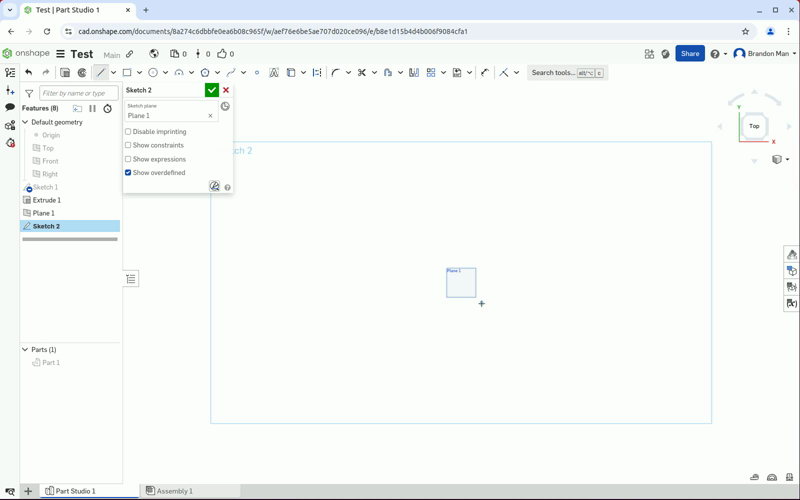
key_down(shift)
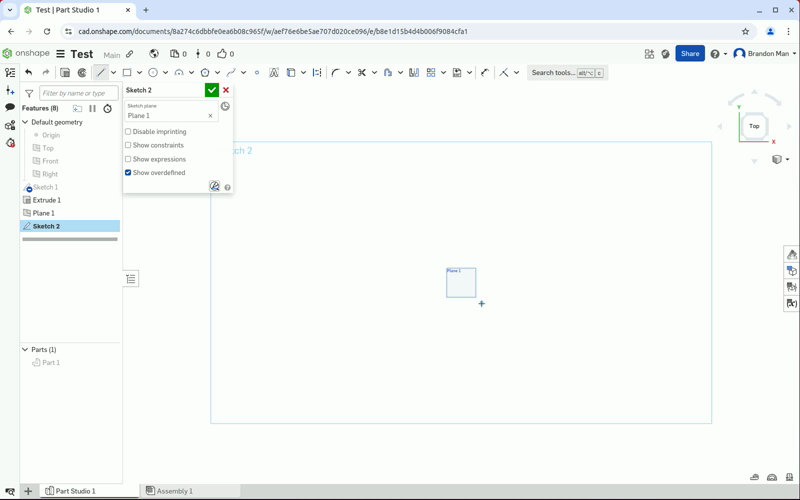
mouse_move(511, 303)
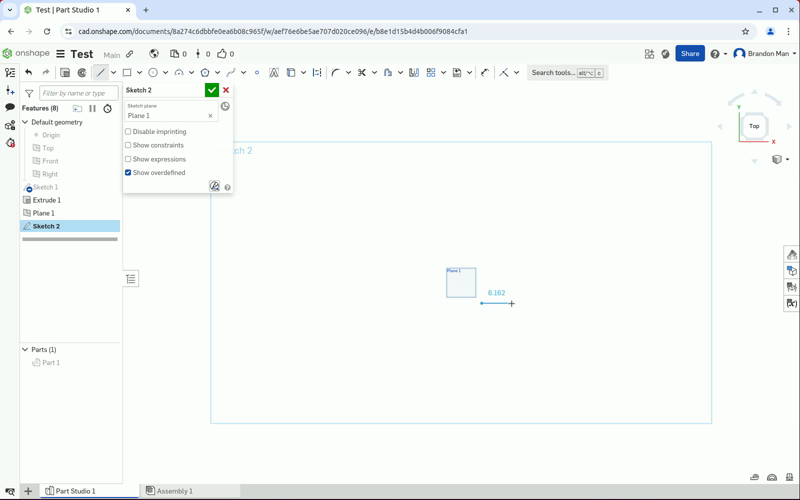
mouse_move(525, 303)
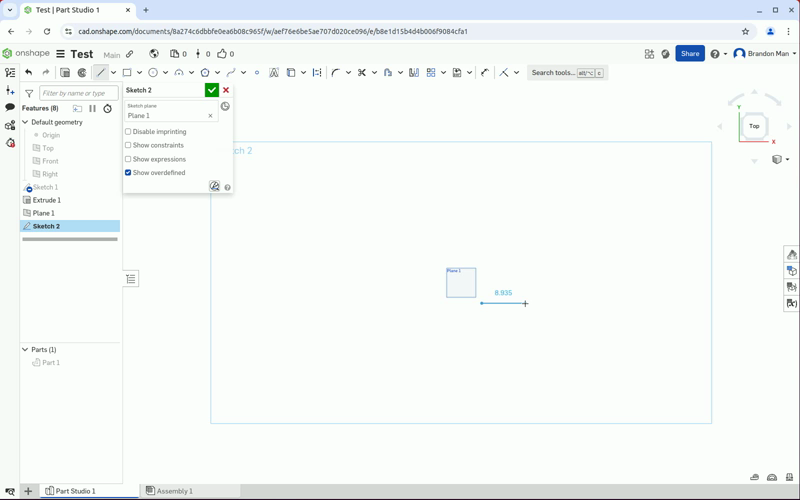
click(525, 303)
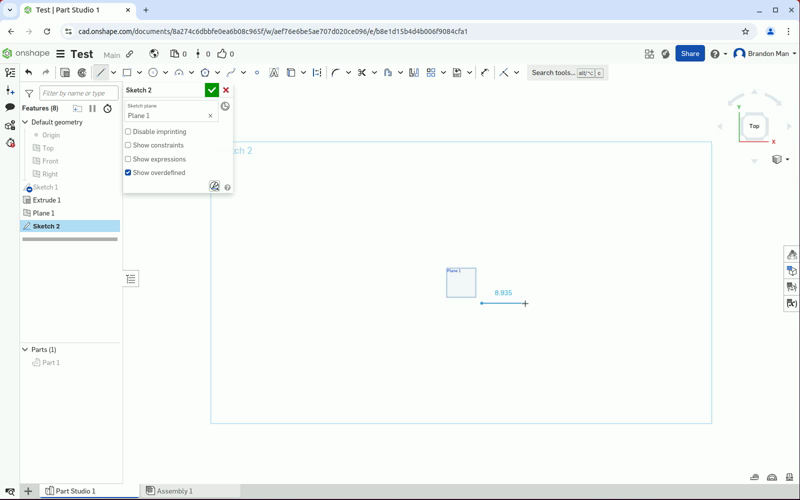
key_up(shift)
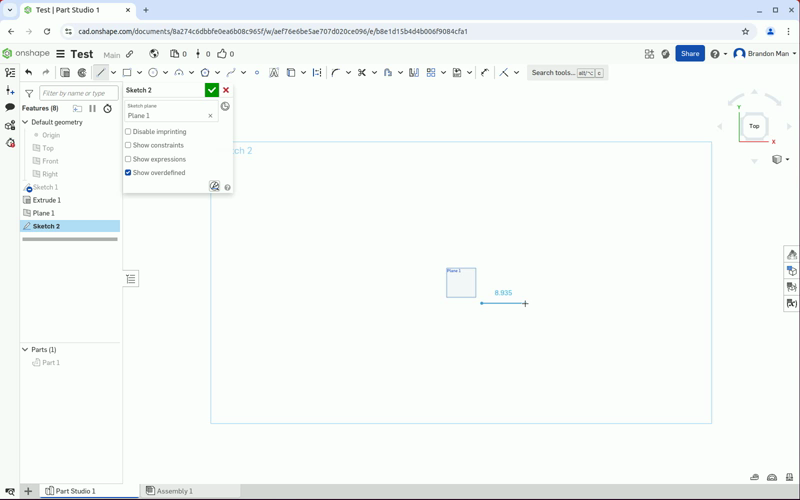
key_down(shift)
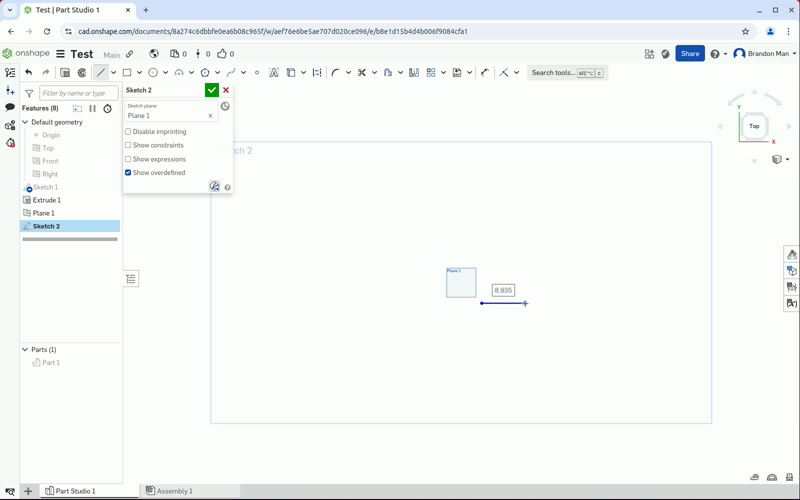
mouse_move(555, 303)
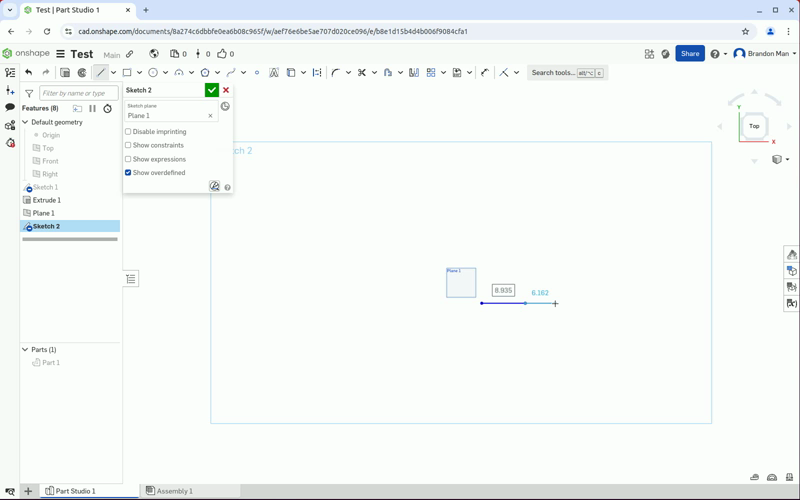
mouse_move(525, 258)
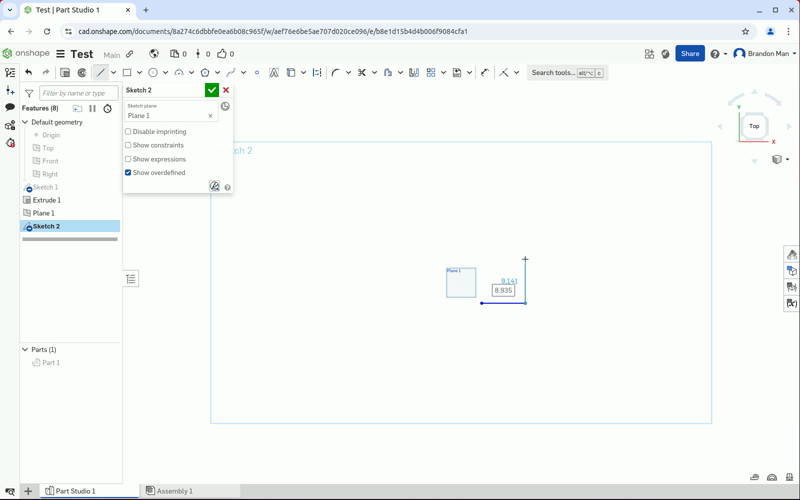
click(525, 258)
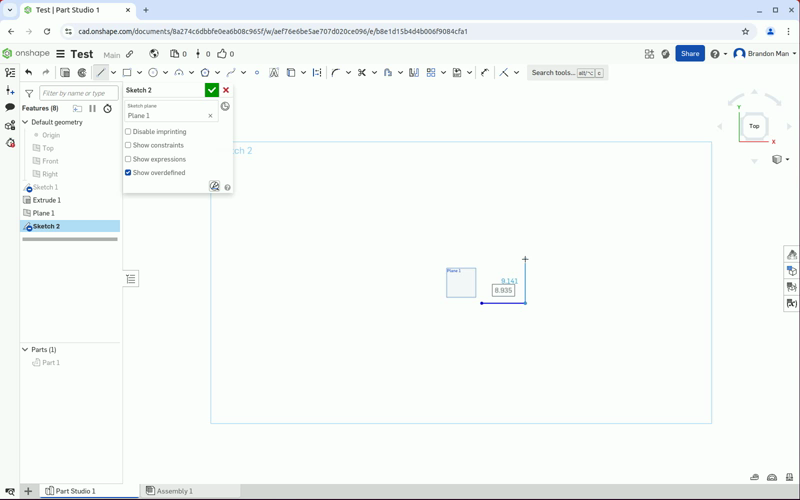
key_up(shift)
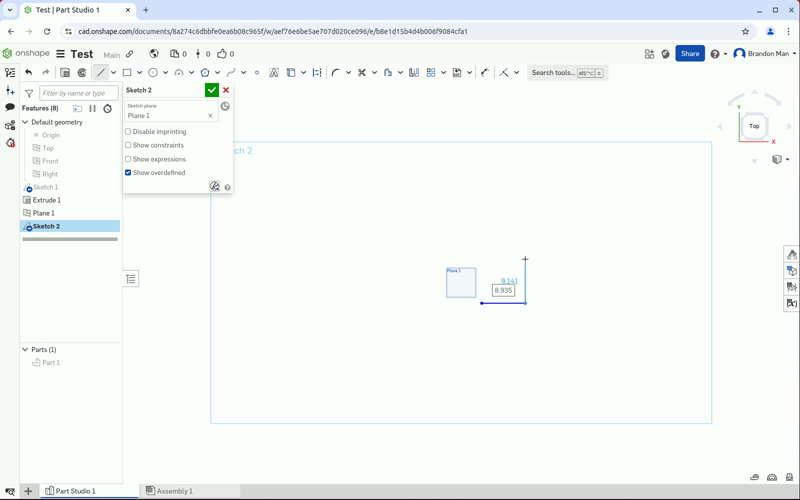
key_down(shift)
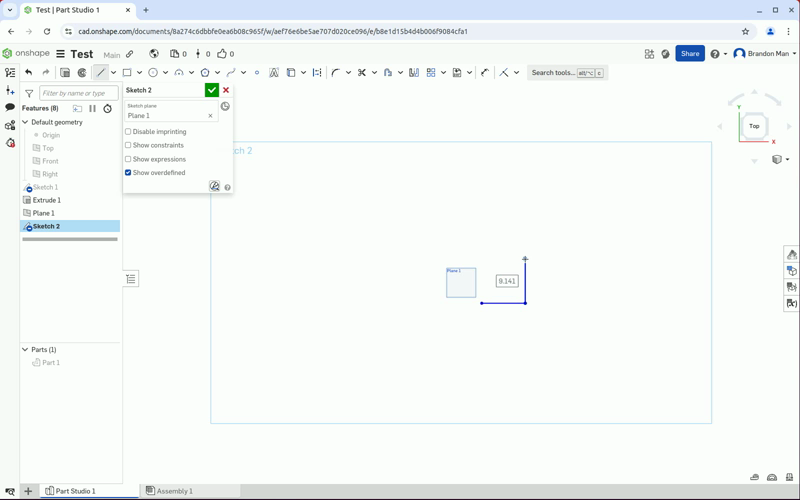
mouse_move(555, 258)
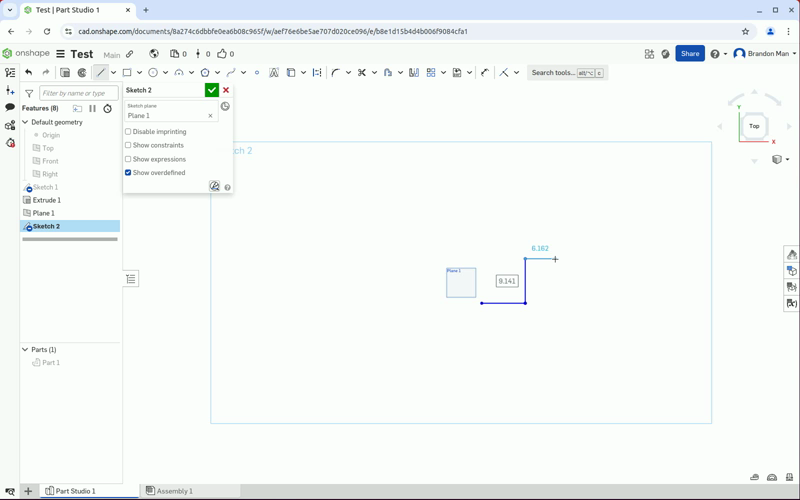
mouse_move(481, 258)
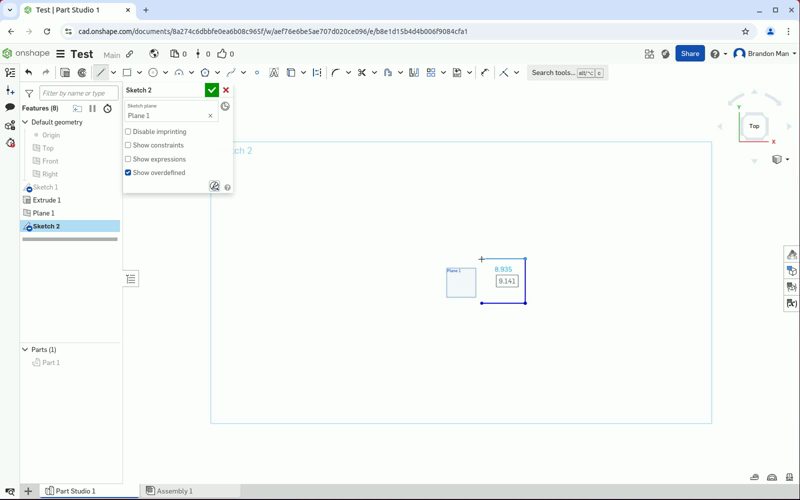
click(481, 258)
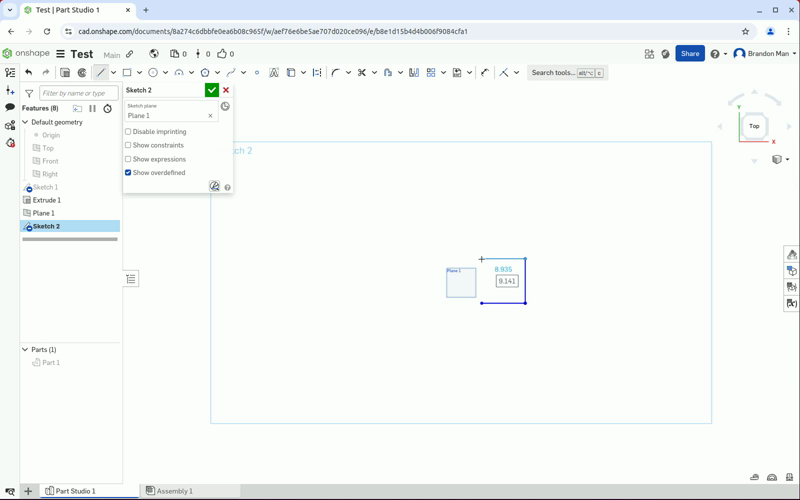
key_up(shift)
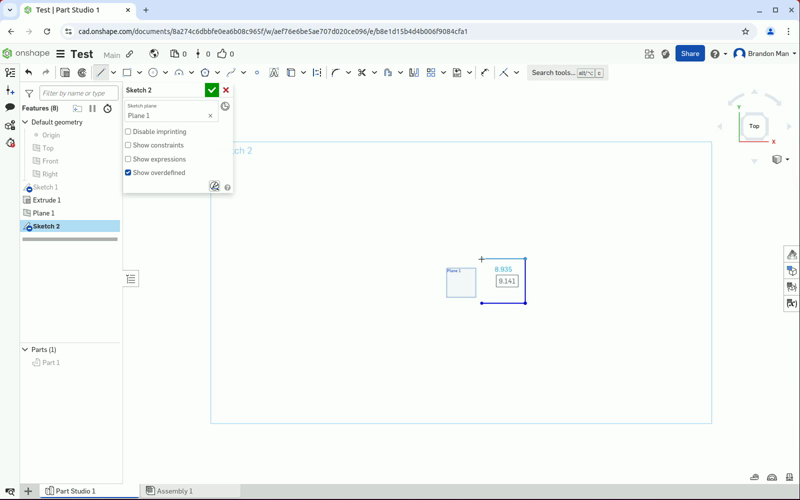
mouse_move(511, 258)
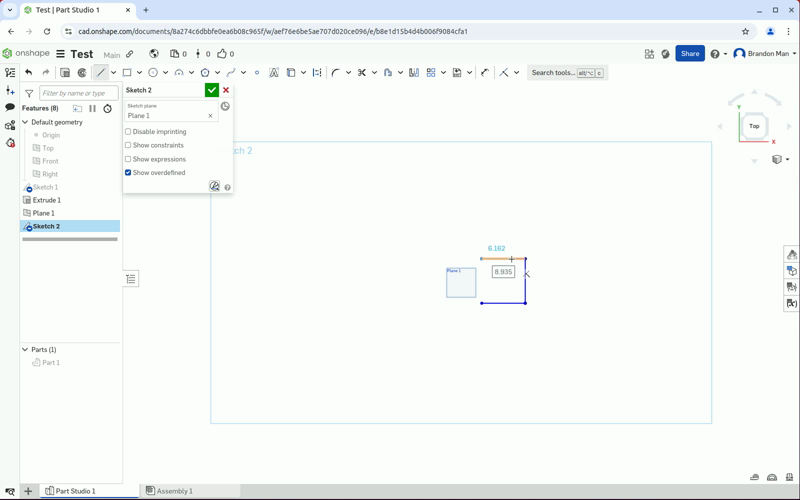
key_down(shift)
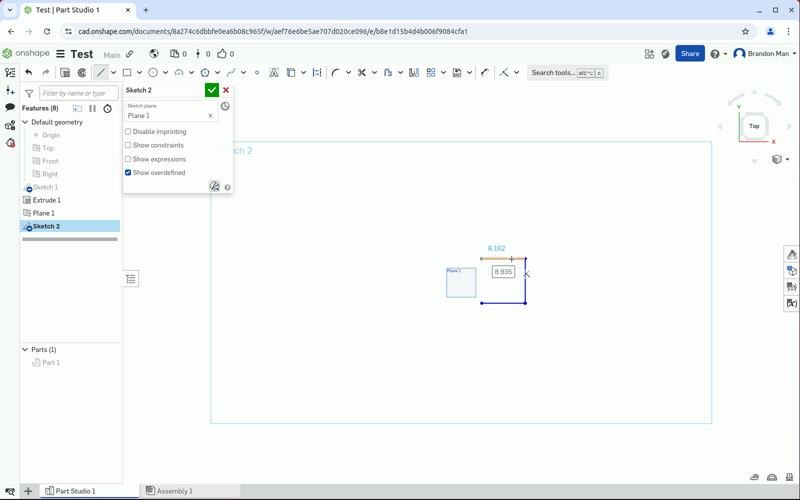
mouse_move(481, 303)
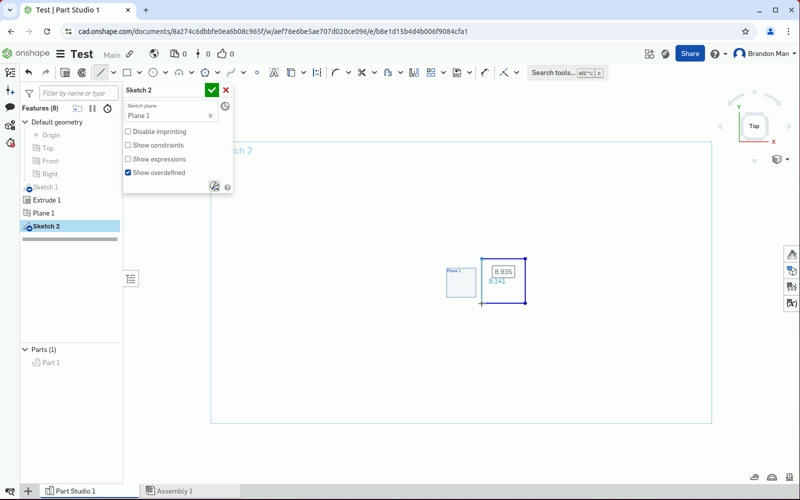
key_up(shift)
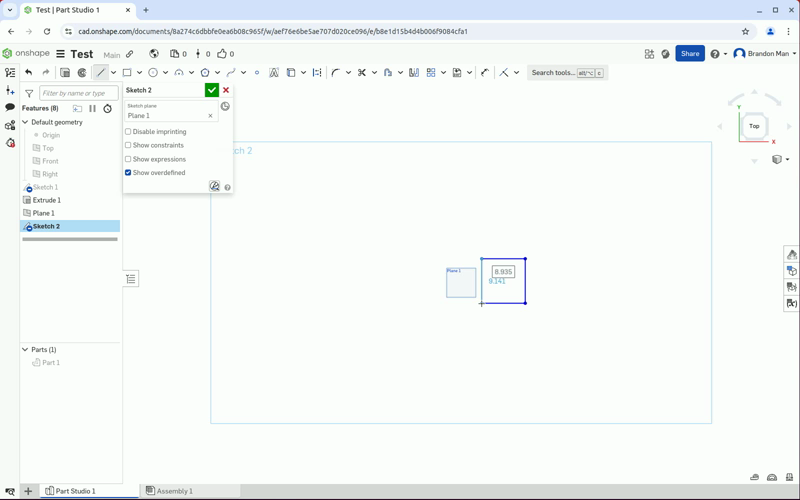
click(481, 303)
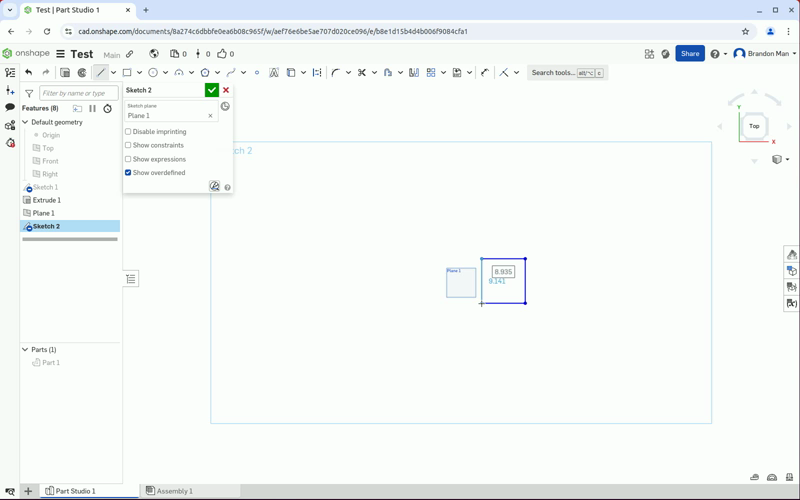
key(esc)
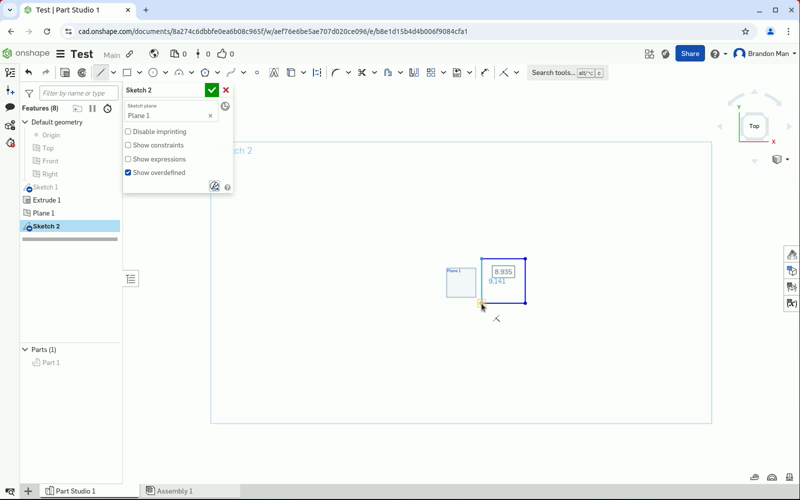
mouse_move(491, 279)
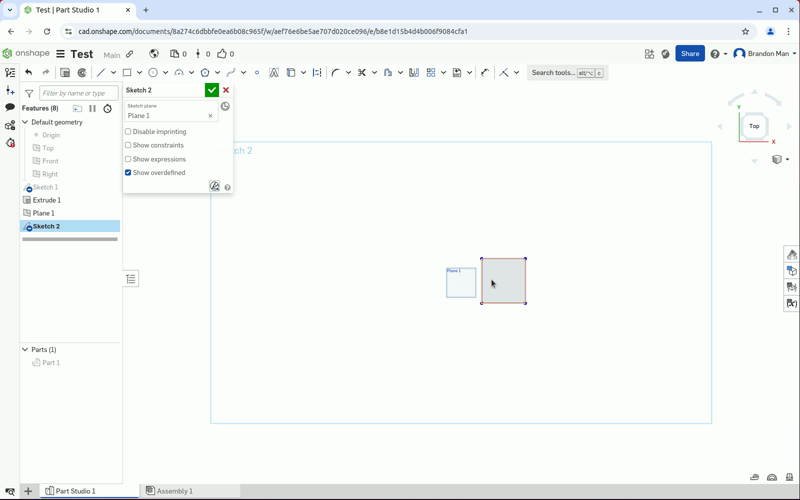
click(491, 279)
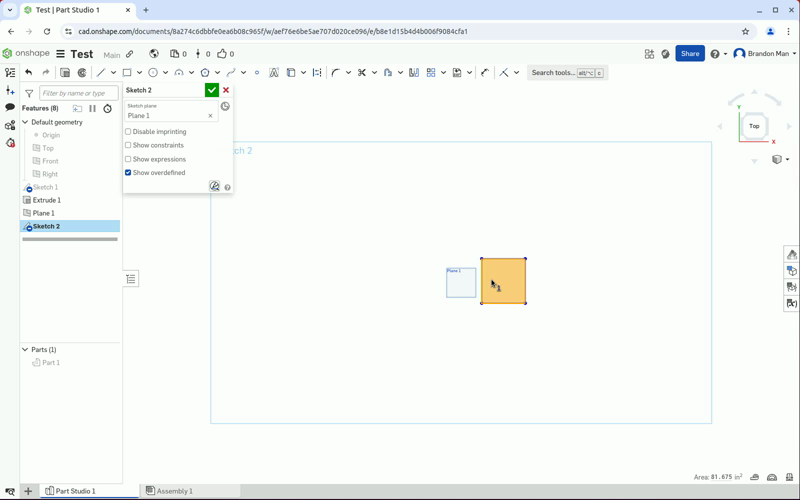
mouse_move(73, 352)
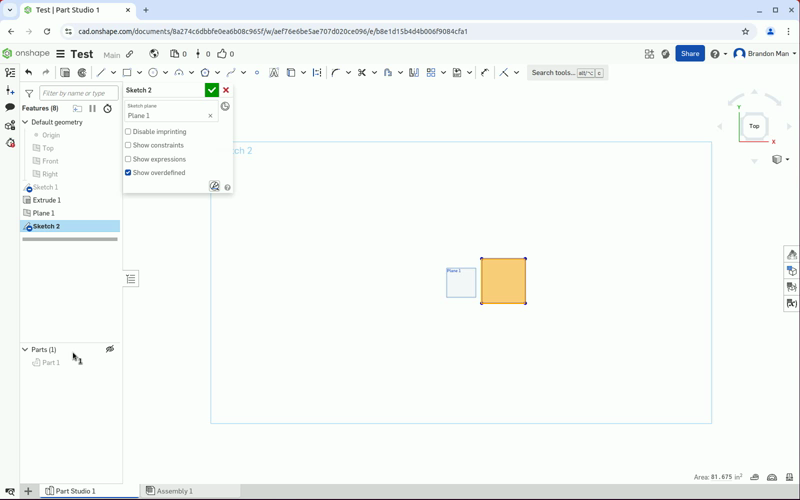
key(shift+y)
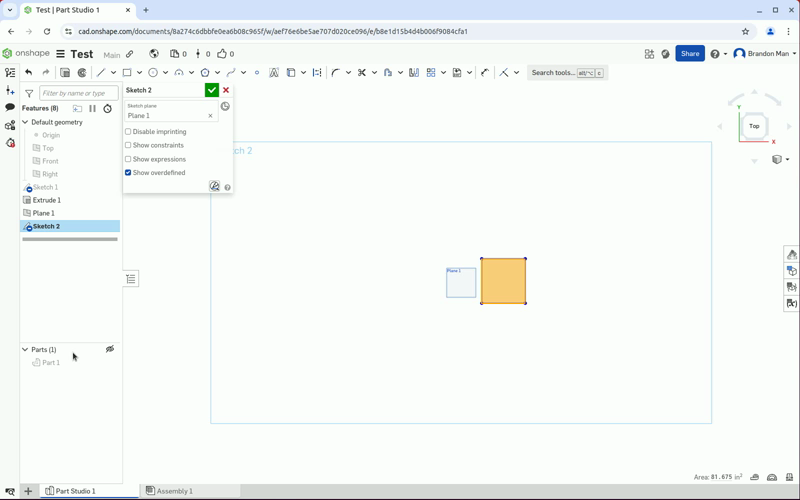
key(shift+e)
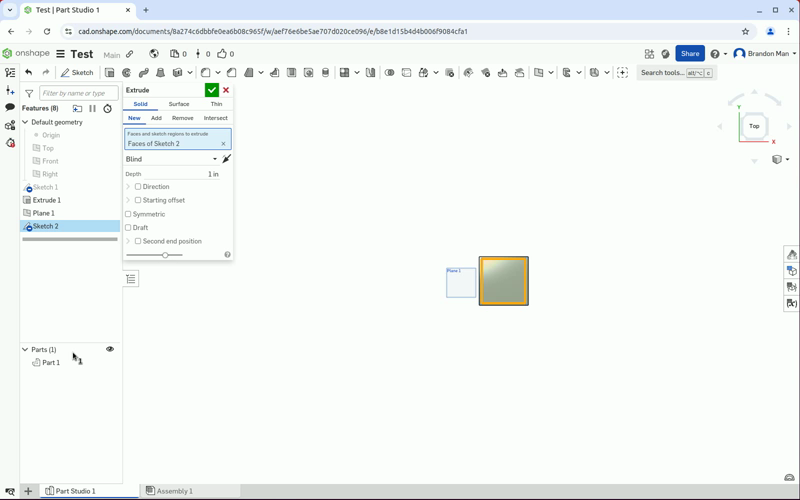
mouse_move(143, 106)
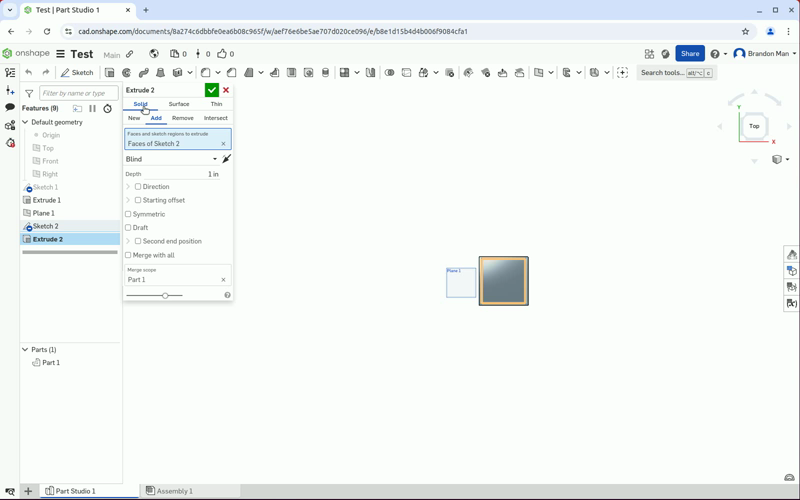
click(143, 106)
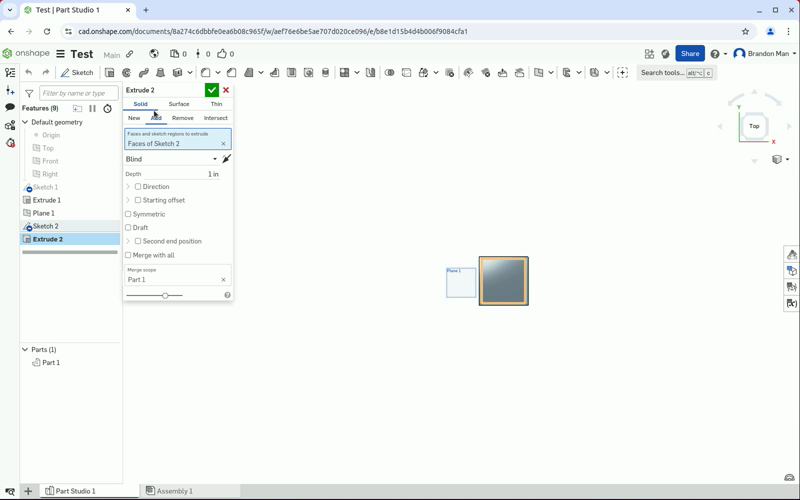
mouse_move(186, 120)
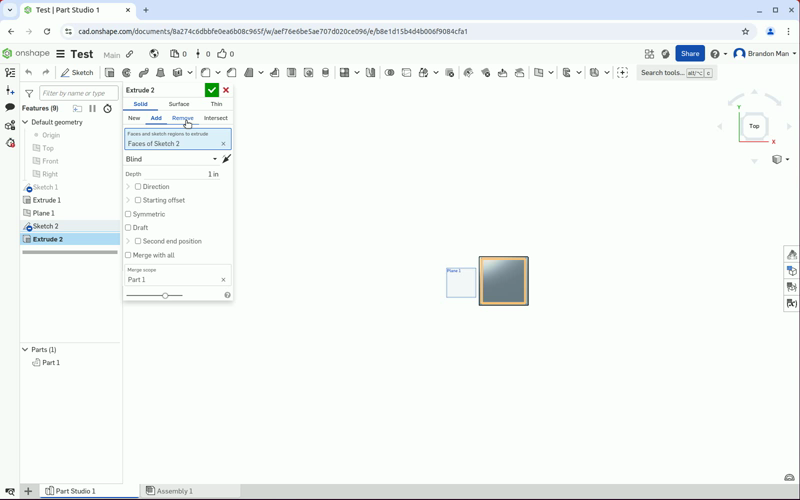
click(186, 120)
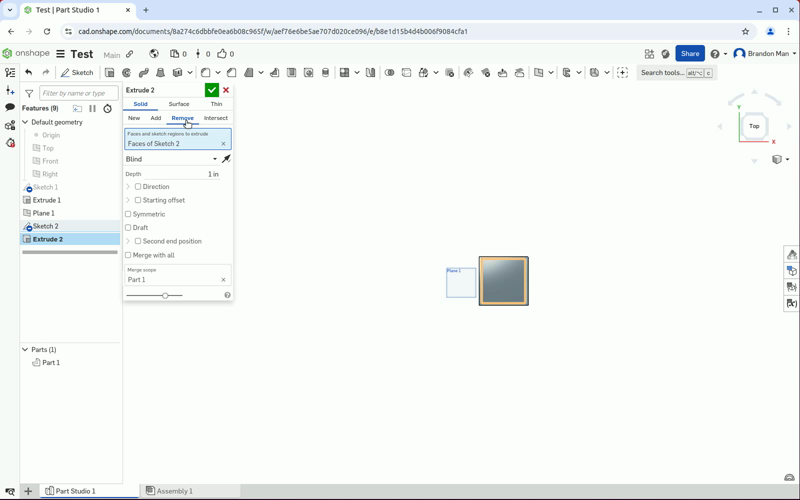
key(tab, 4)
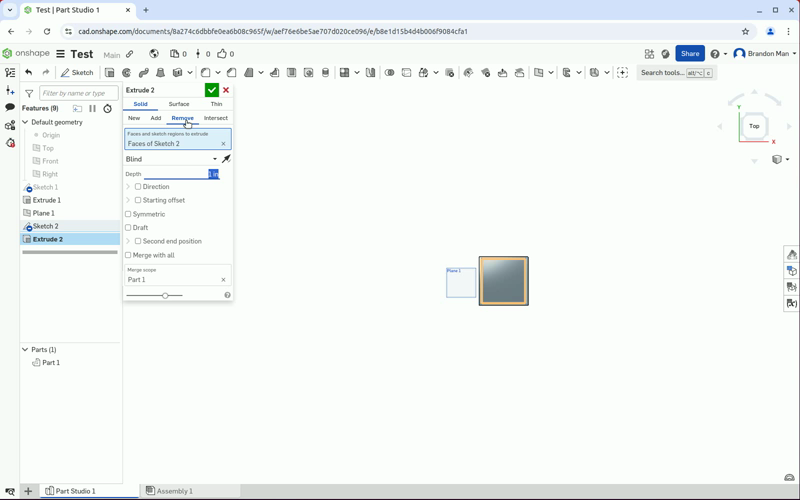
text(0.722)
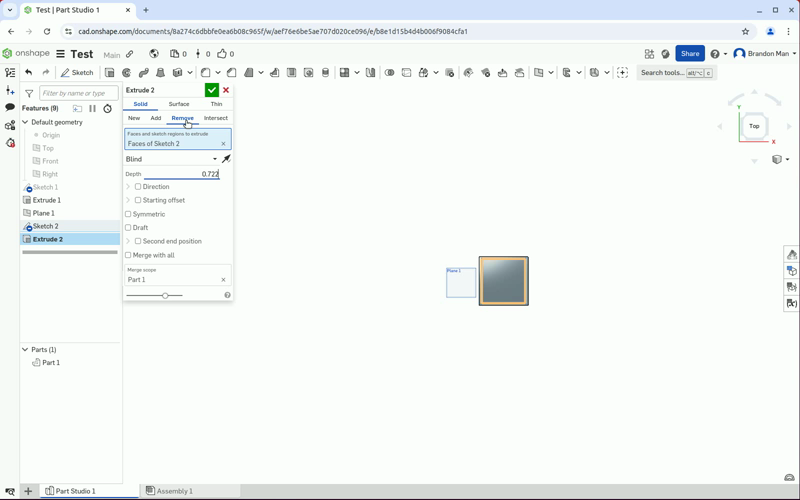
key(tab, 6)
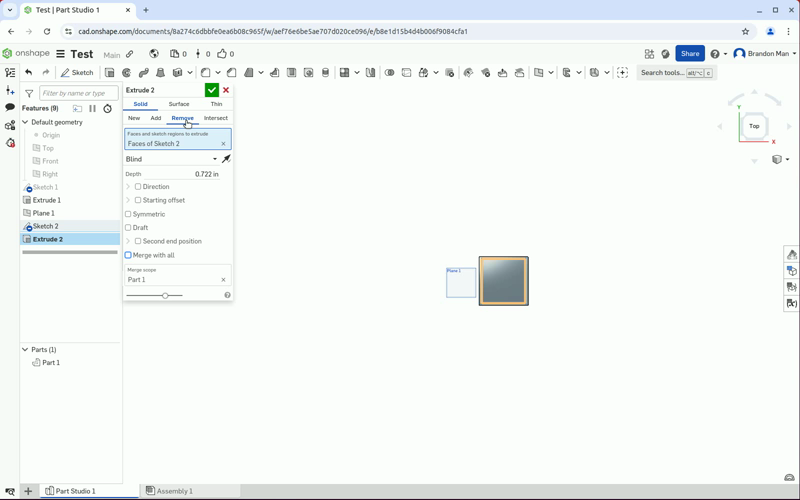
key(space)
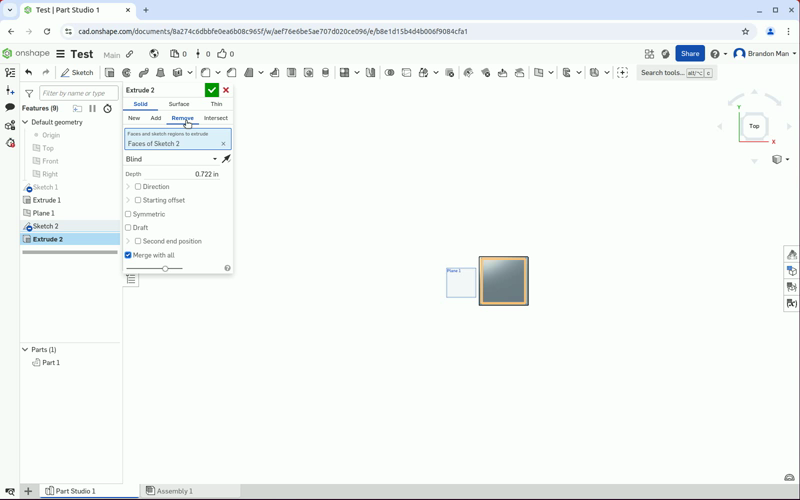
key(enter)
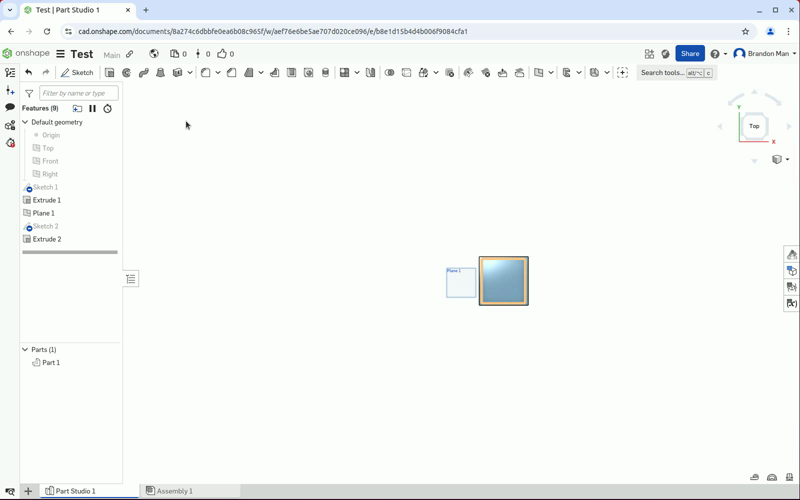
key(shift+h)
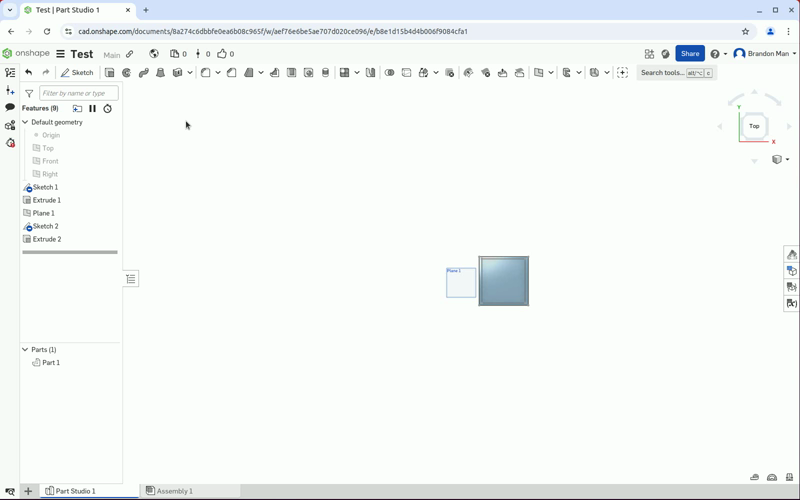
key(shift+h)
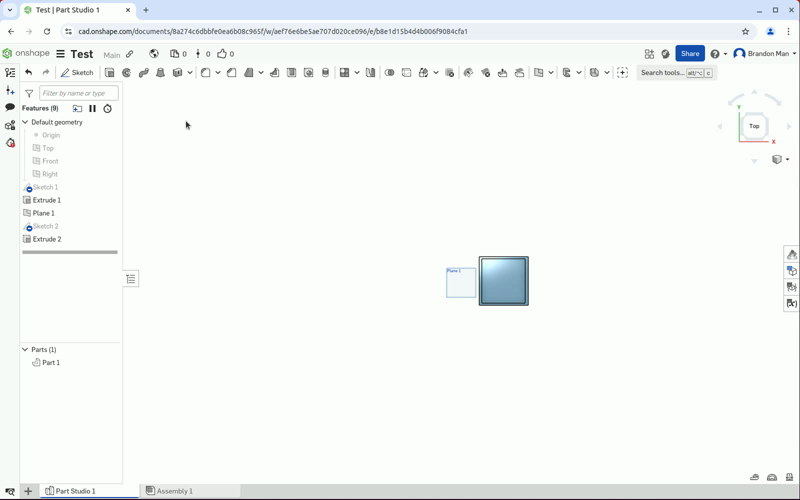
mouse_move(73, 189)
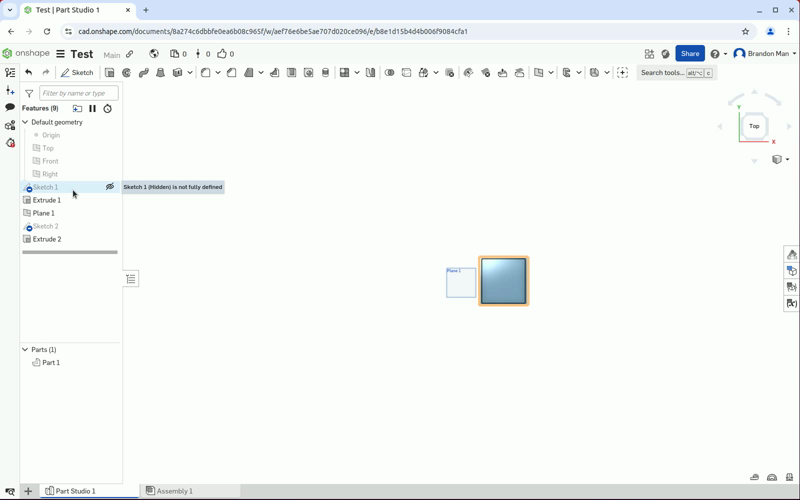
click(73, 189)
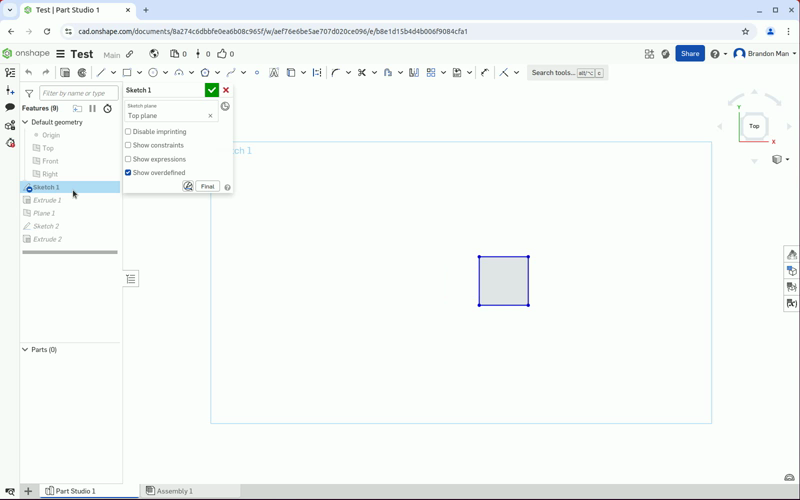
mouse_move(229, 92)
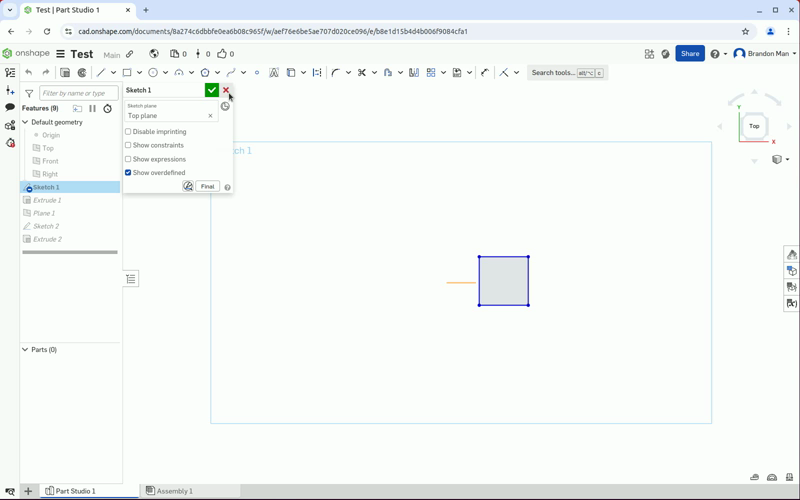
click(229, 92)
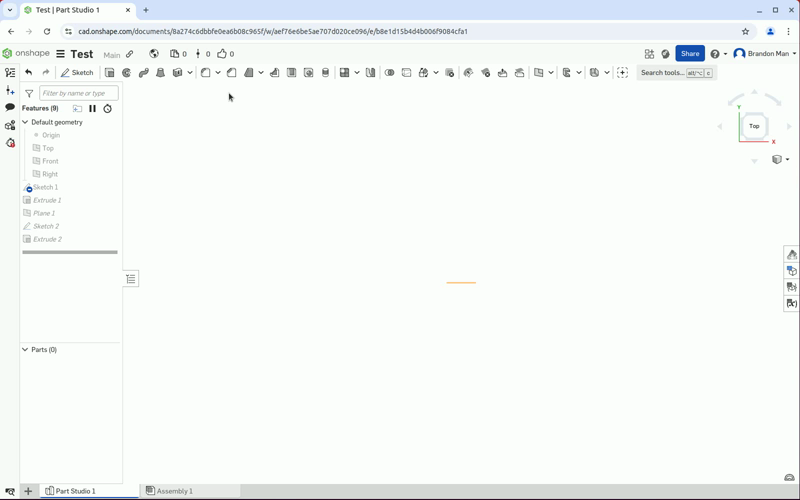
mouse_move(541, 75)
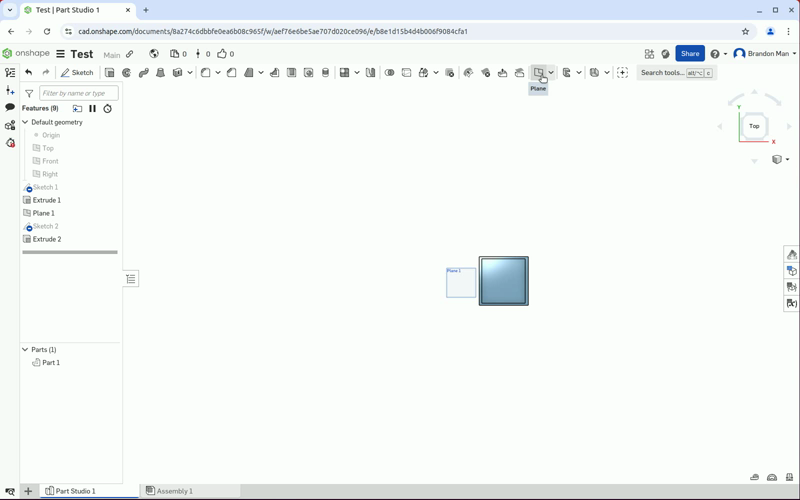
click(541, 75)
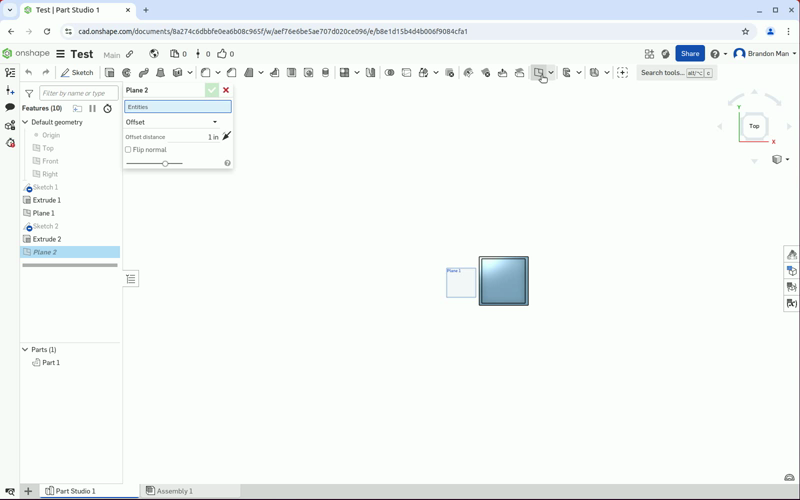
mouse_move(73, 150)
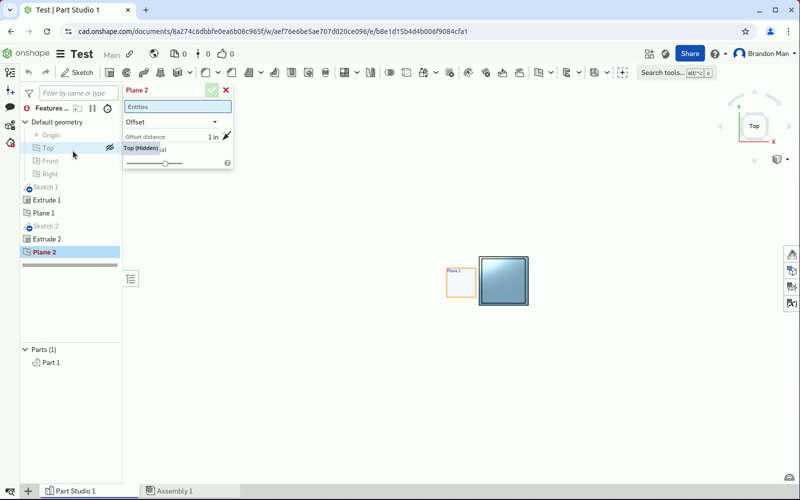
click(73, 150)
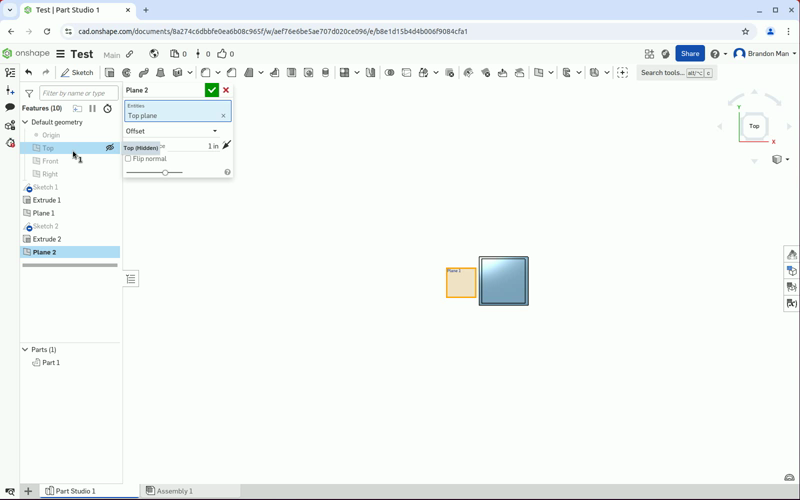
key(tab, 2)
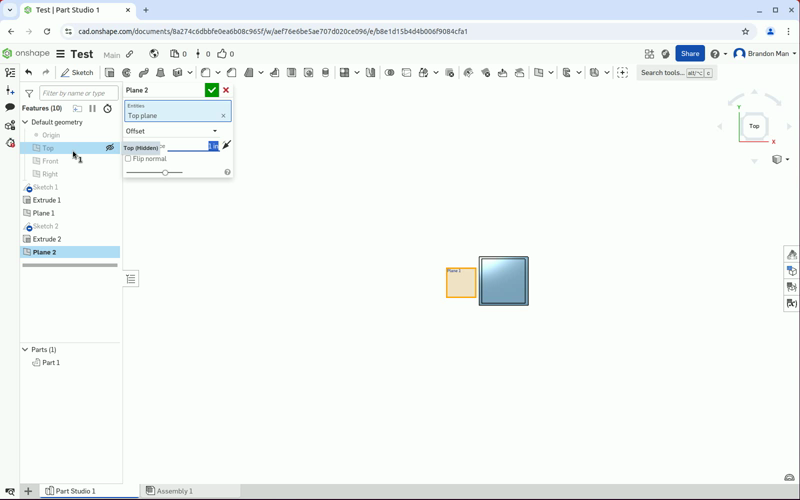
text(22.4)
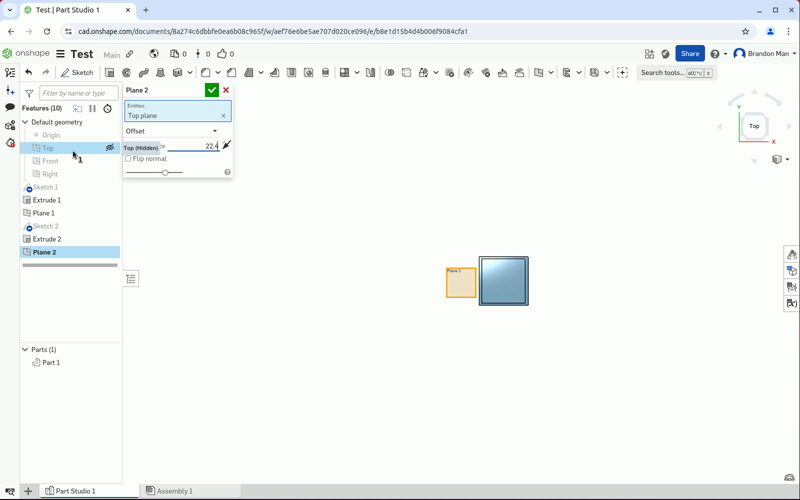
key(enter, 2)
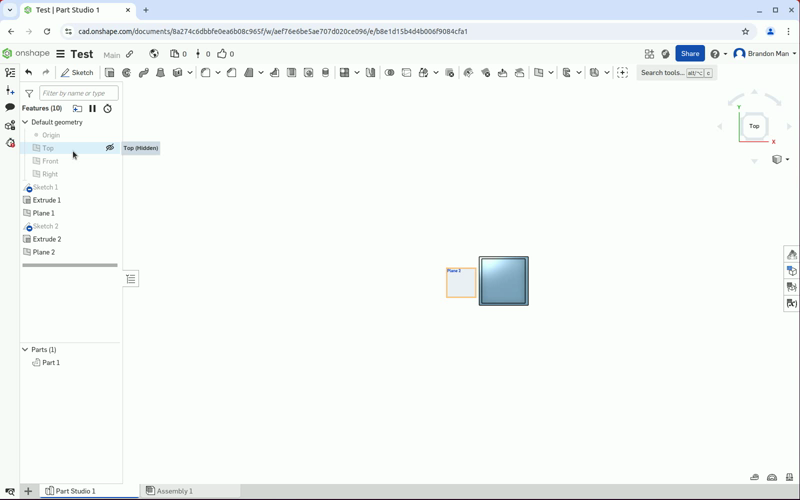
key(shift+s)
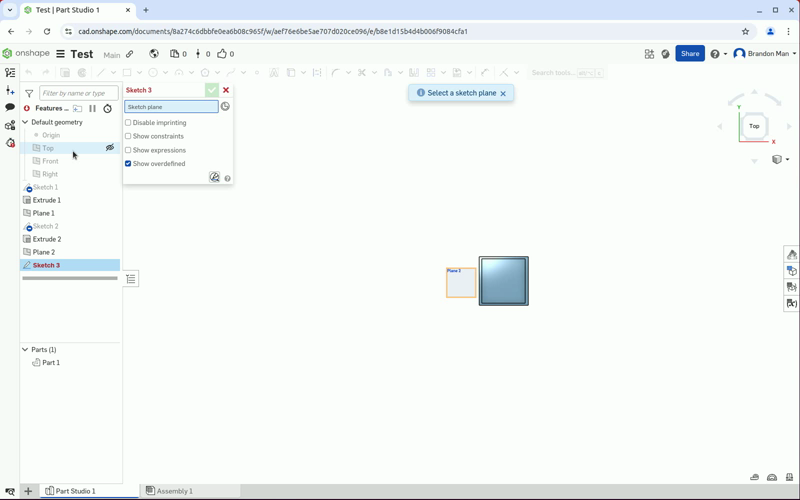
mouse_move(73, 254)
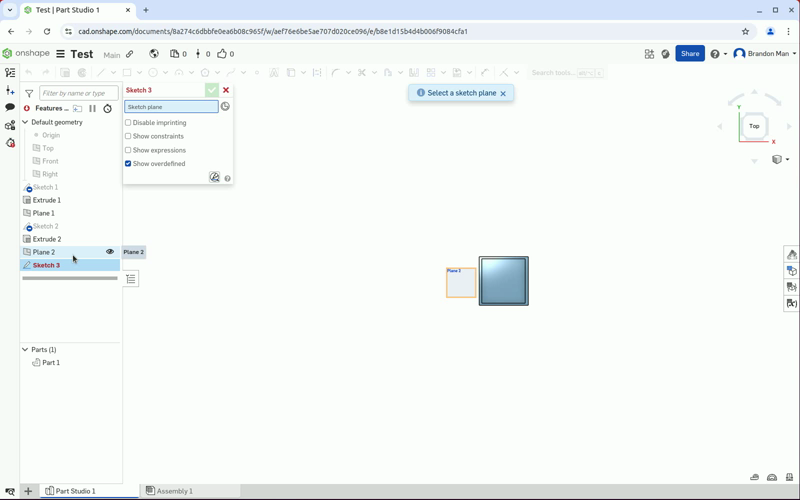
click(73, 254)
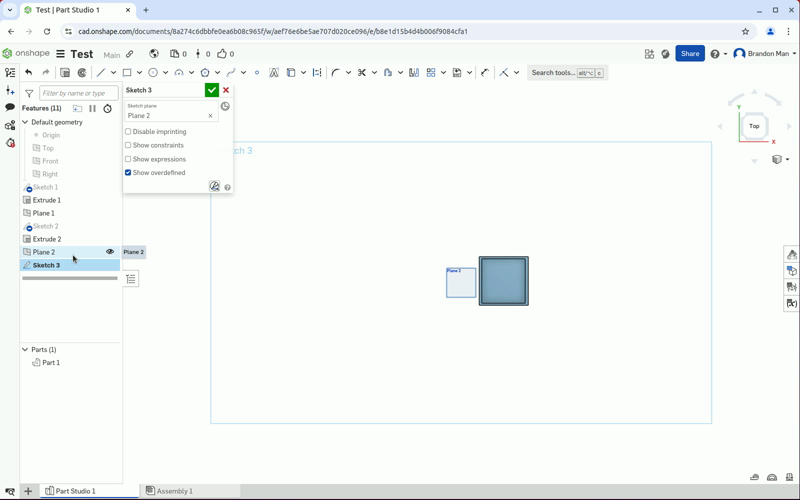
mouse_move(73, 352)
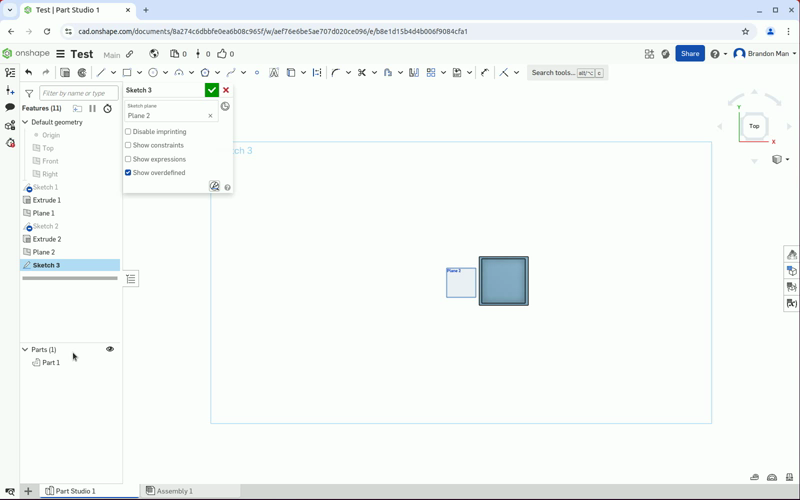
key(y)
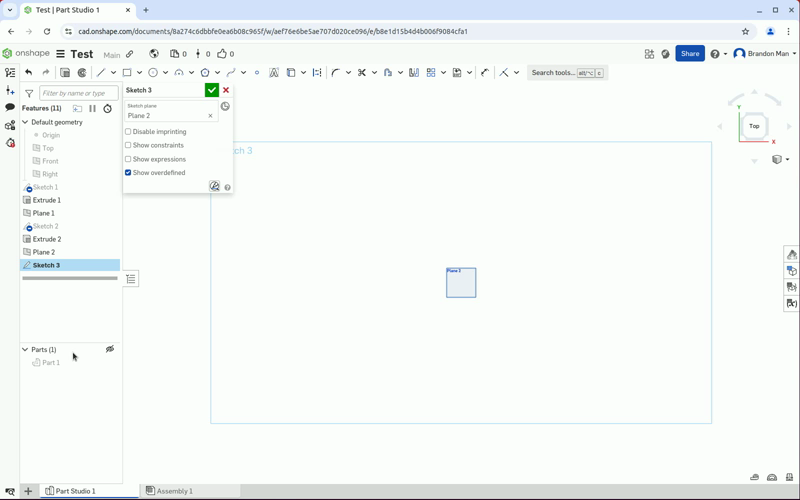
key(l)
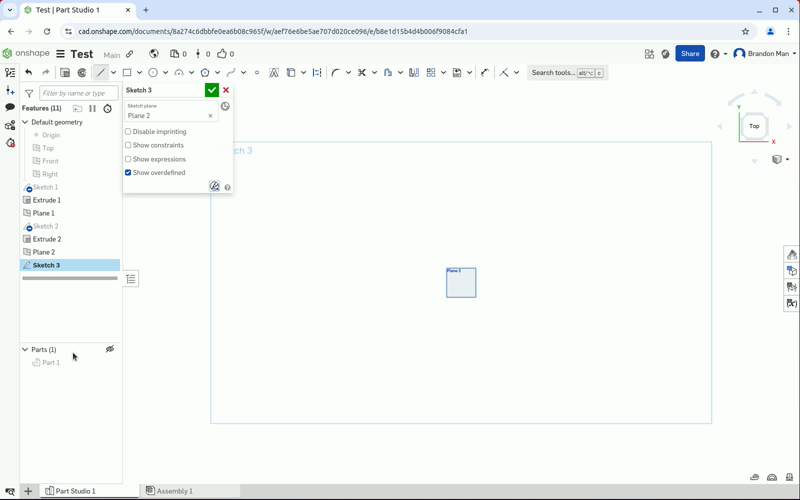
key_down(shift)
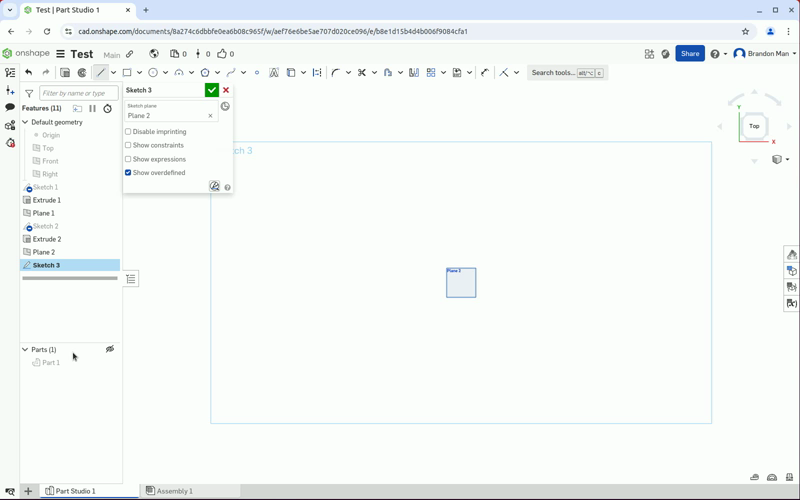
mouse_move(485, 298)
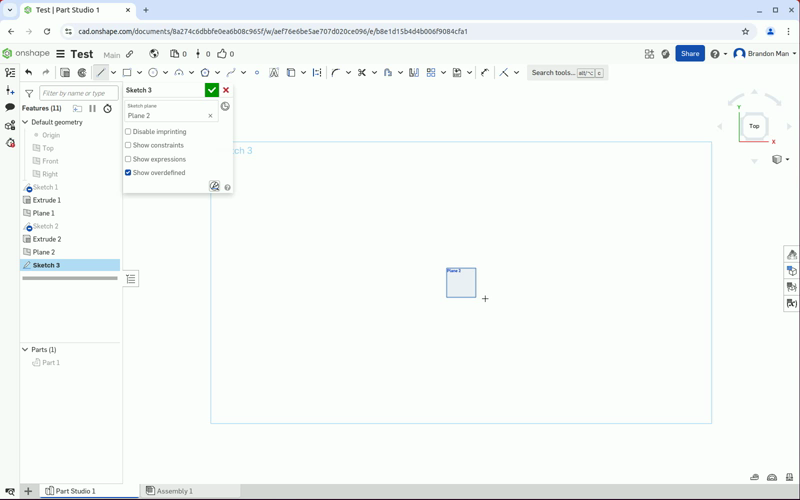
click(485, 298)
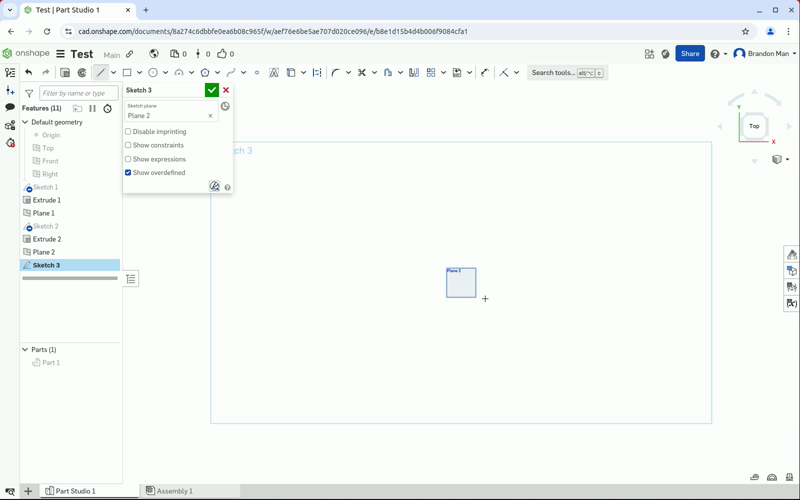
key_up(shift)
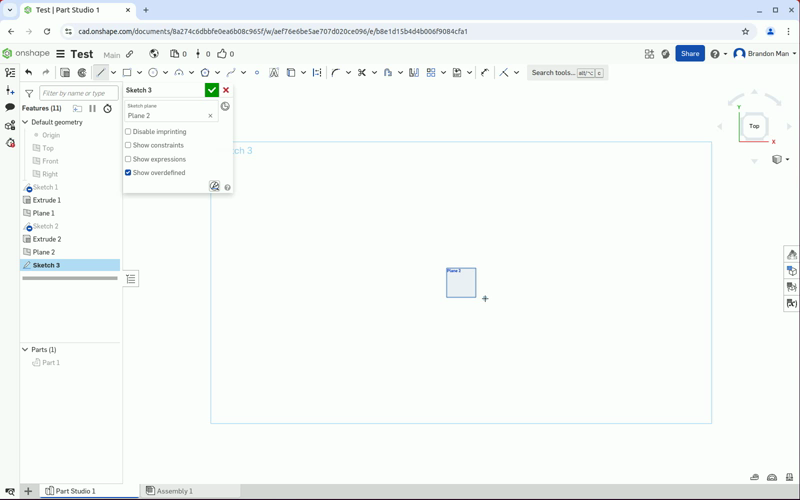
key_down(shift)
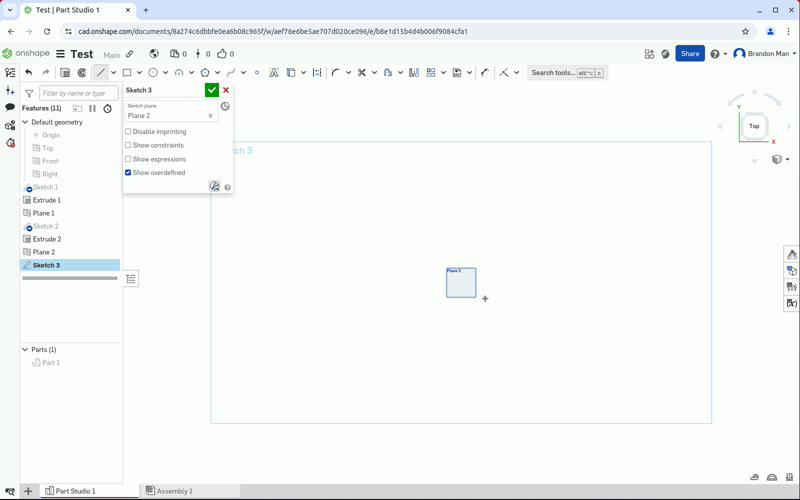
mouse_move(515, 298)
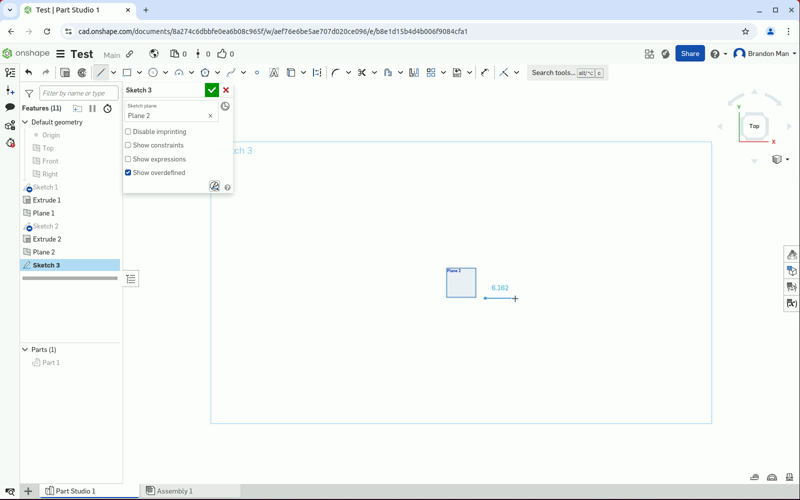
mouse_move(522, 298)
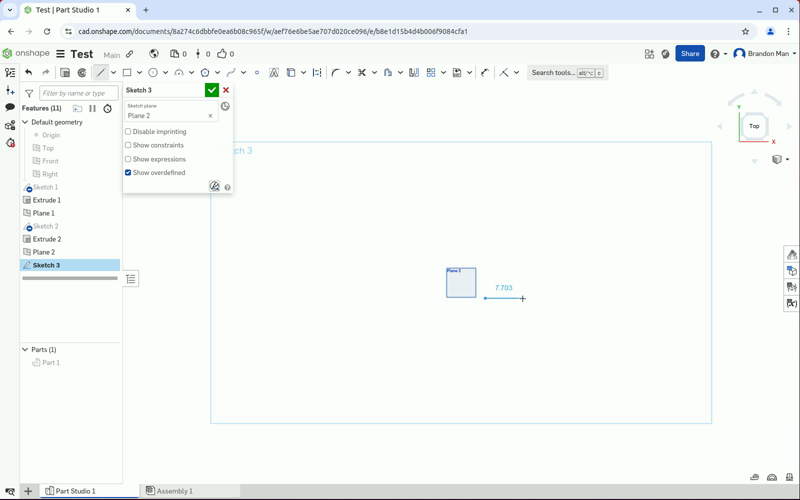
click(522, 298)
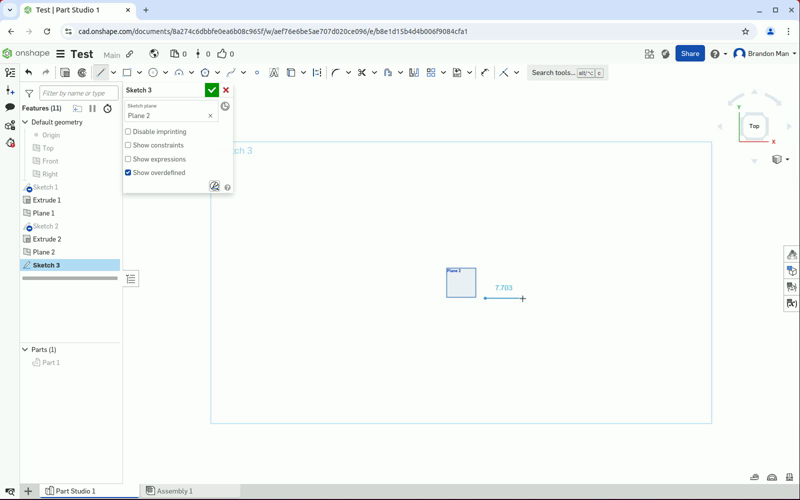
key_up(shift)
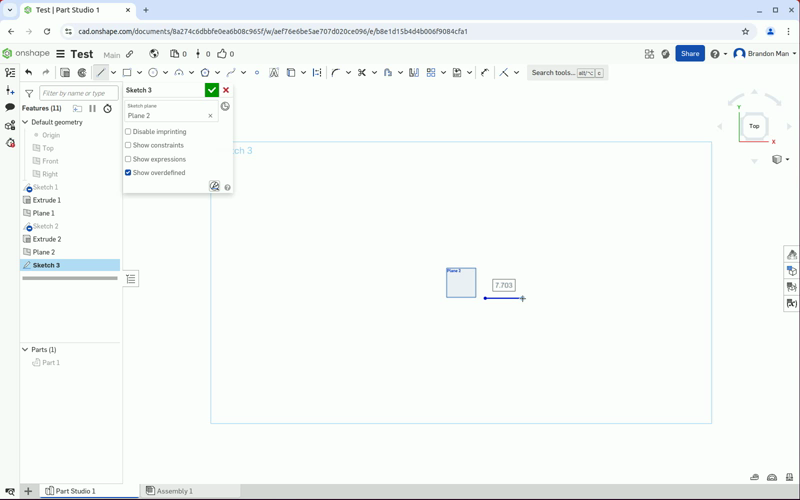
key_down(shift)
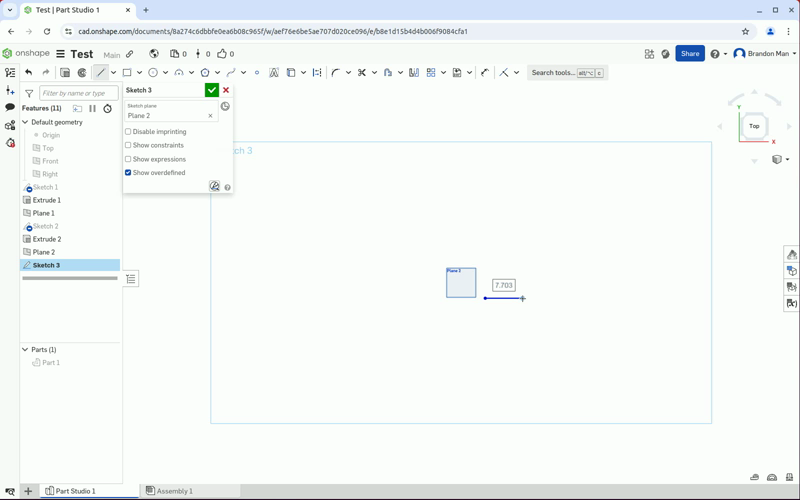
mouse_move(552, 298)
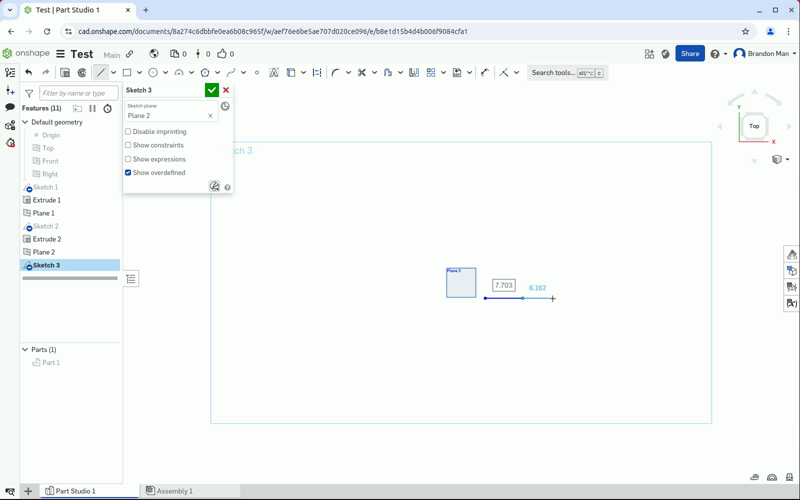
mouse_move(522, 261)
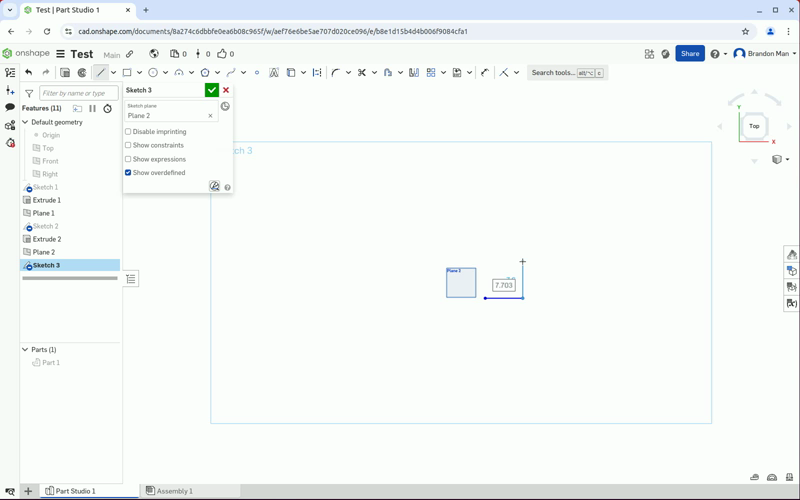
click(522, 261)
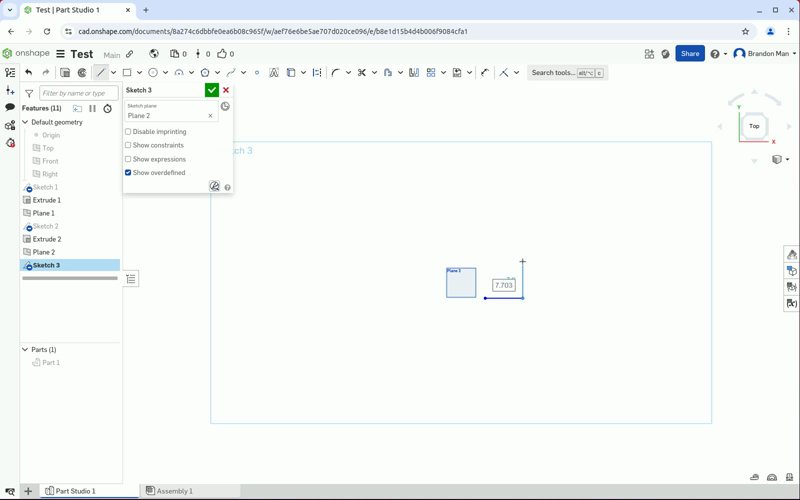
key_up(shift)
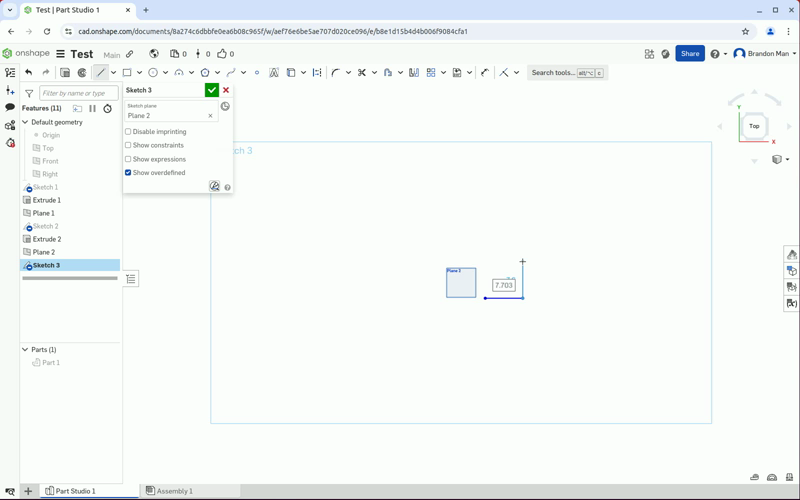
key_down(shift)
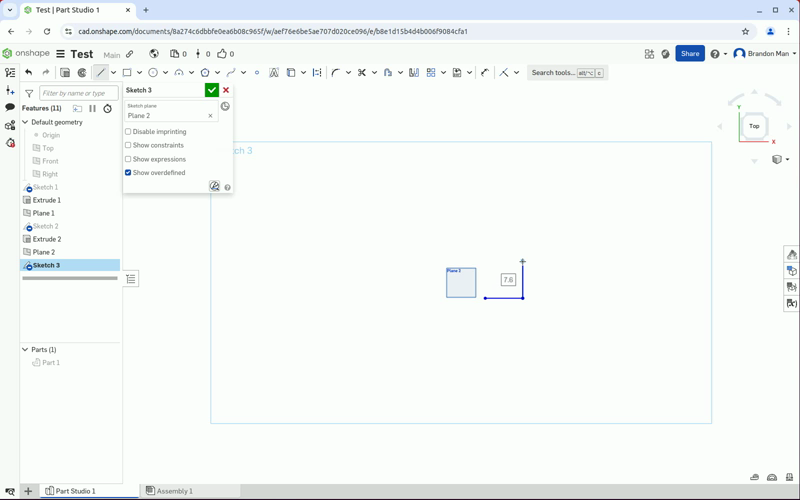
mouse_move(552, 261)
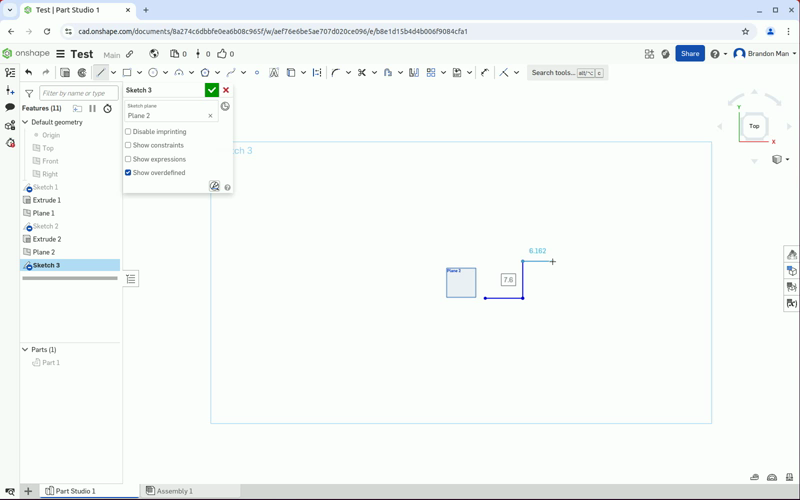
mouse_move(485, 261)
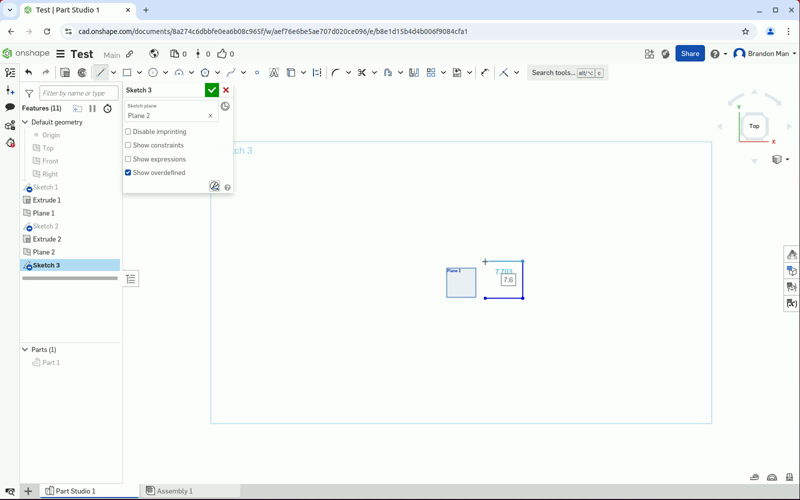
click(485, 261)
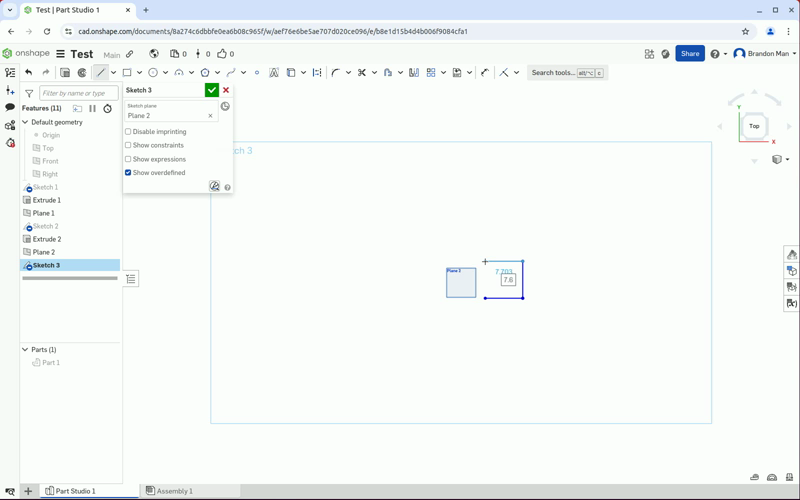
key_up(shift)
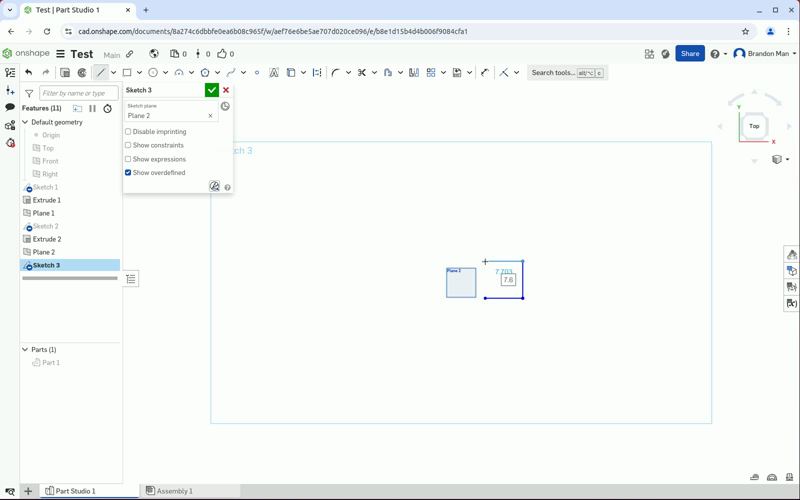
mouse_move(515, 261)
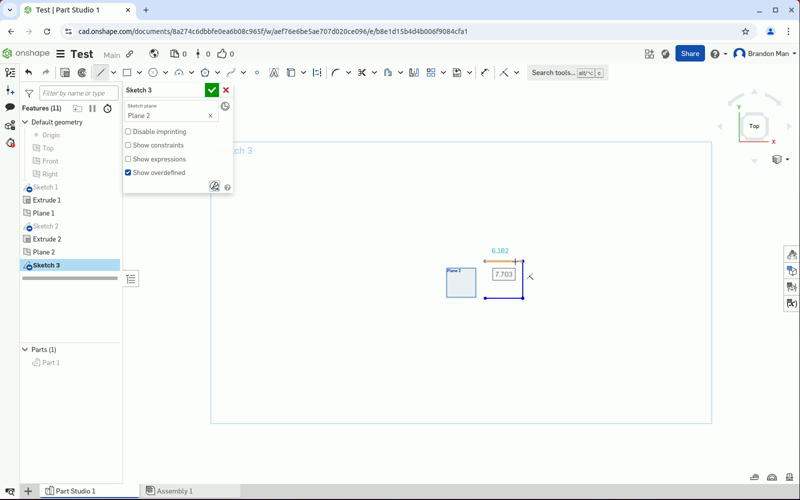
key_down(shift)
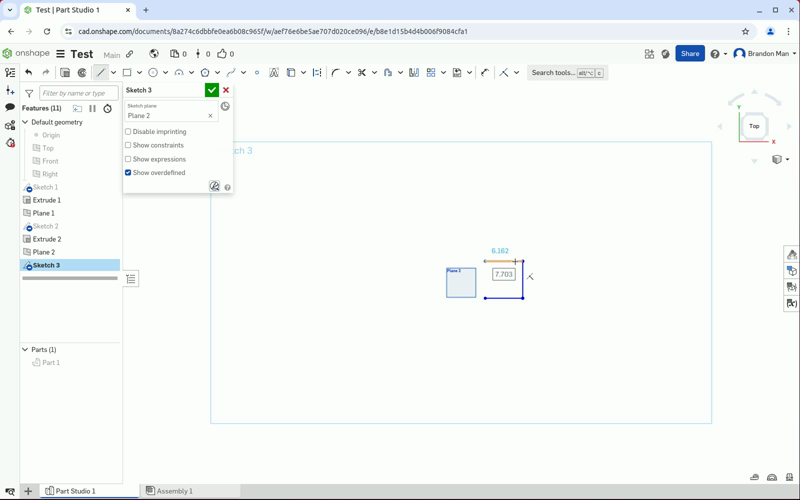
mouse_move(485, 298)
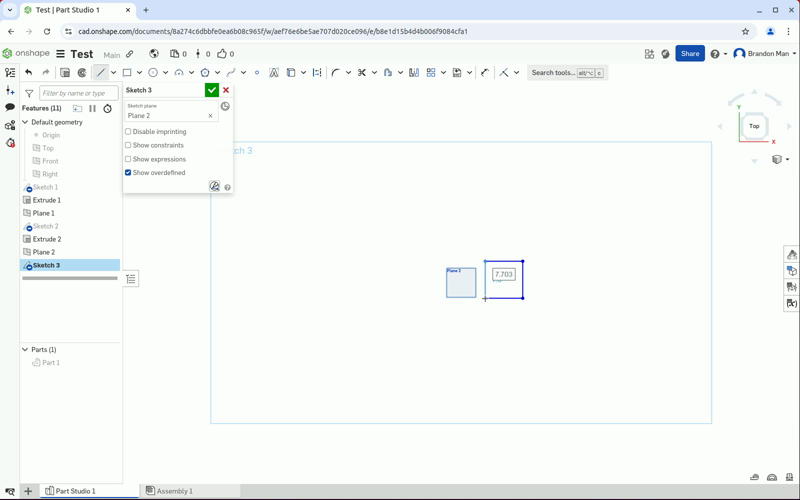
key_up(shift)
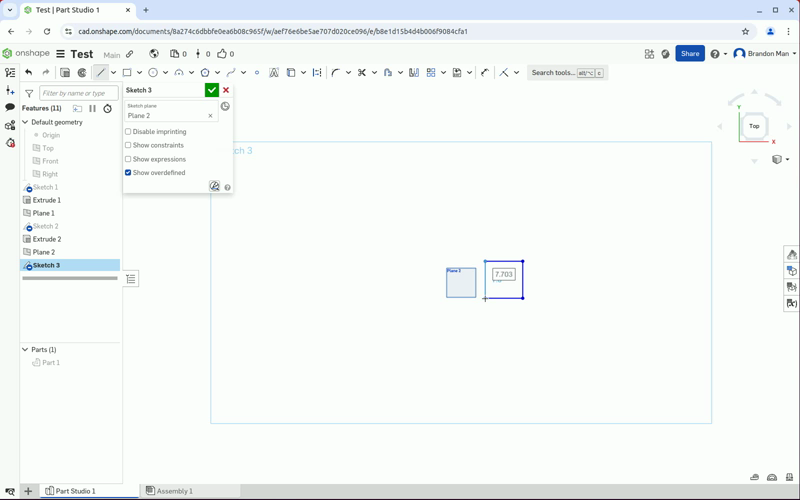
click(485, 298)
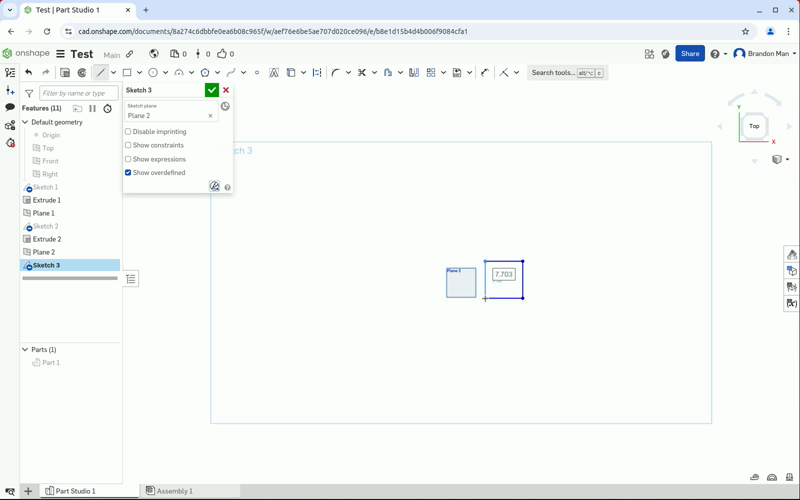
key(esc)
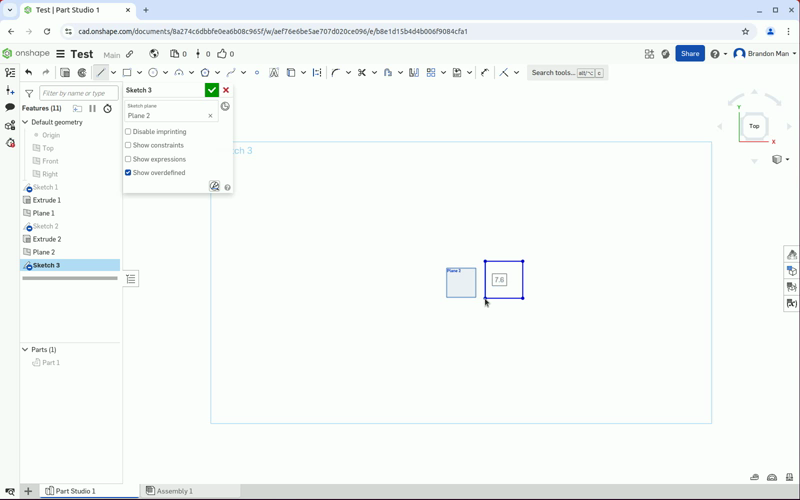
mouse_move(505, 268)
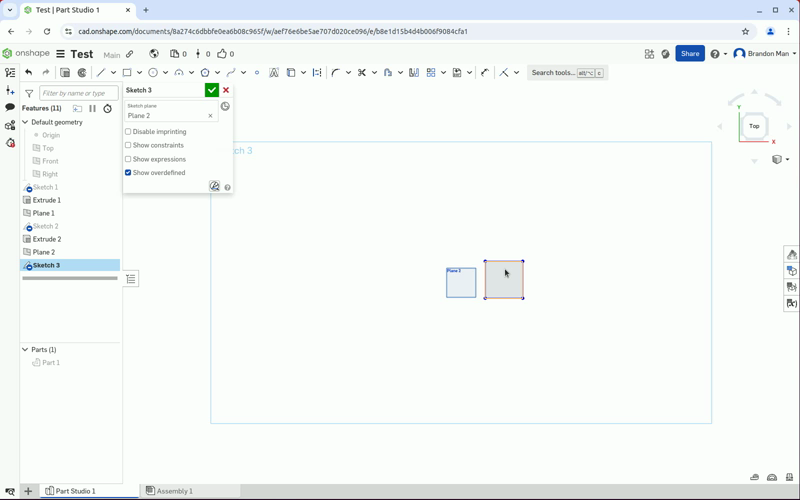
scroll(6)
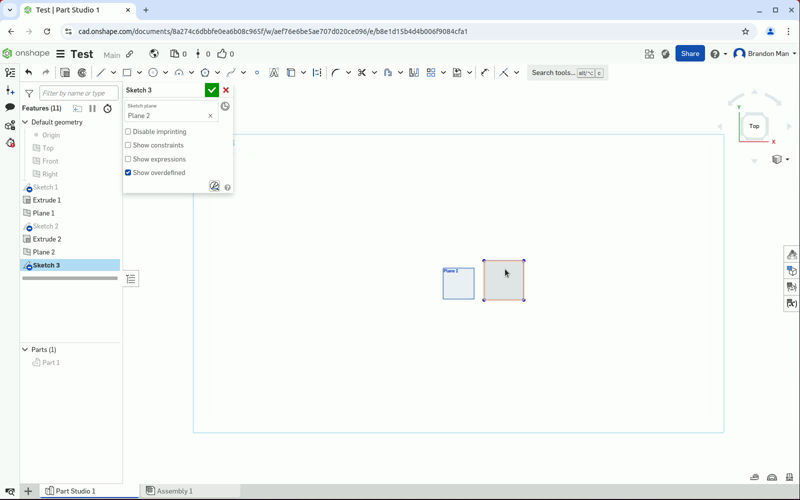
scroll(6)
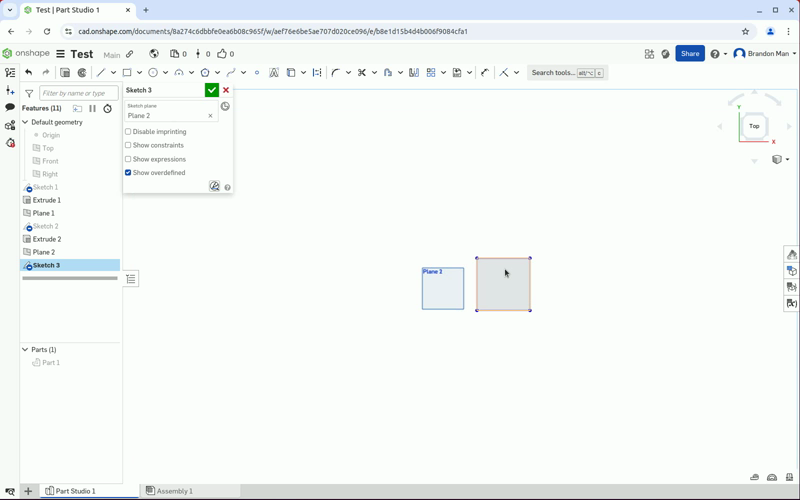
scroll(6)
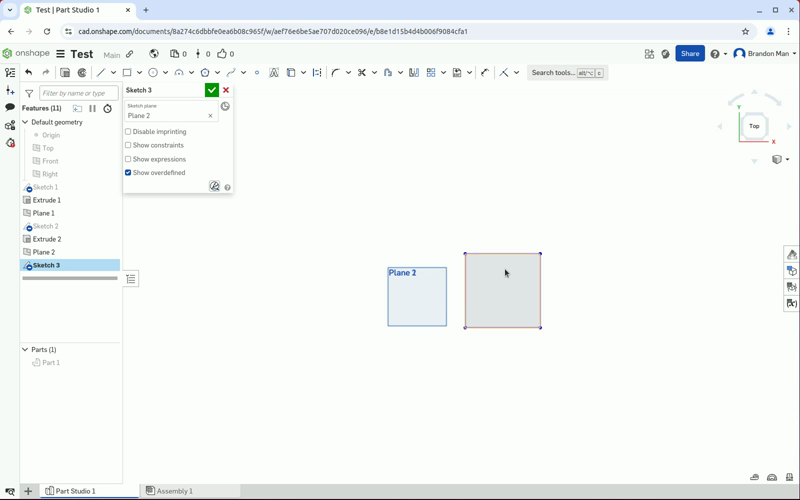
scroll(6)
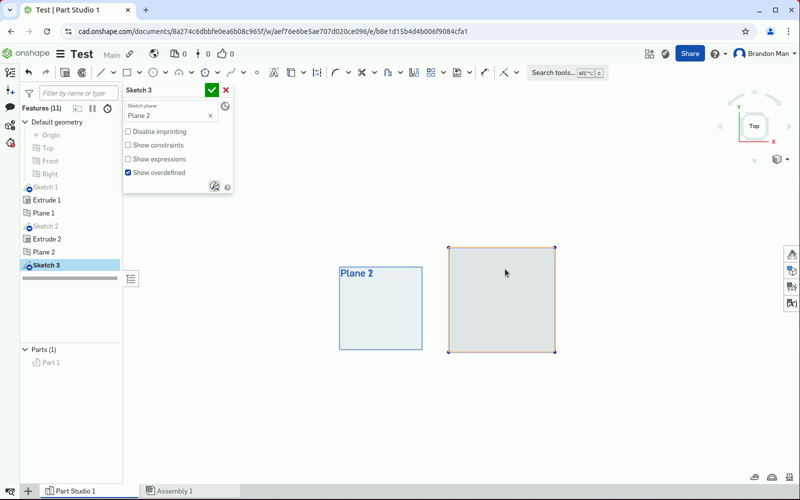
scroll(6)
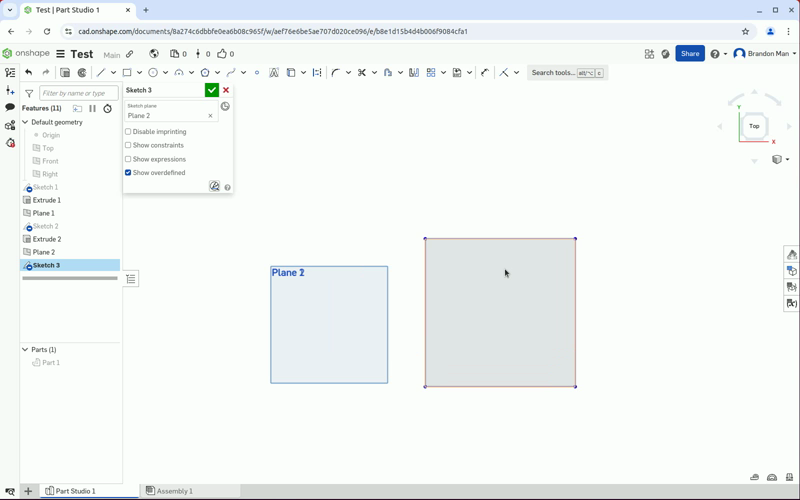
scroll(6)
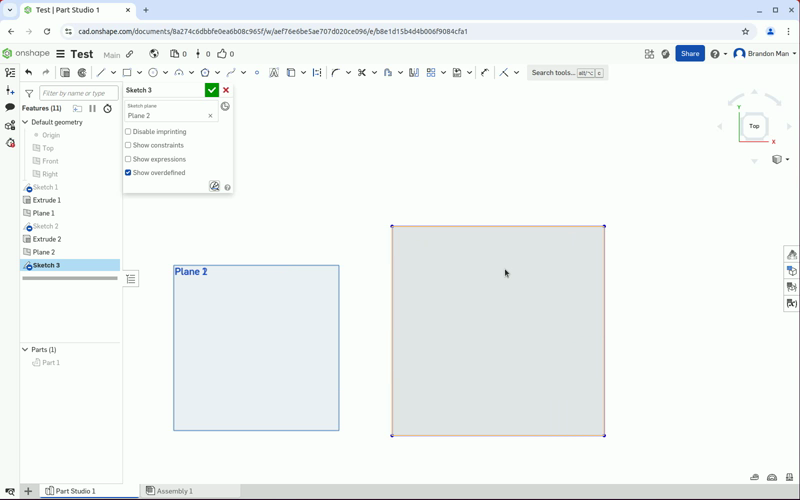
scroll(6)
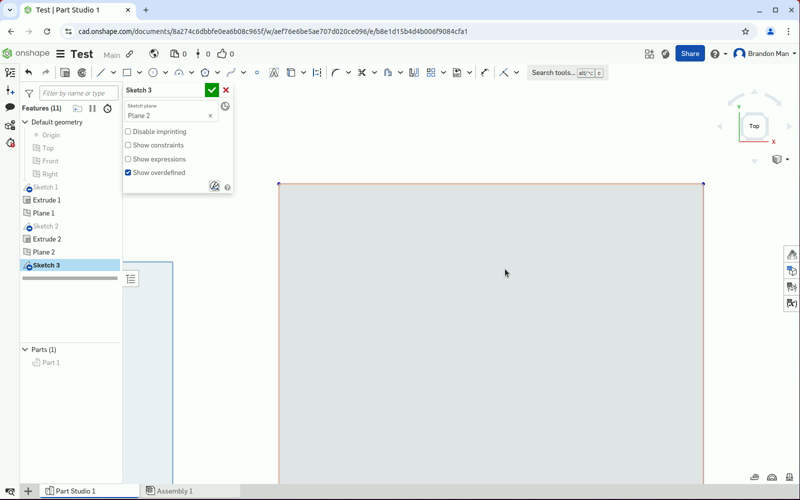
click(505, 268)
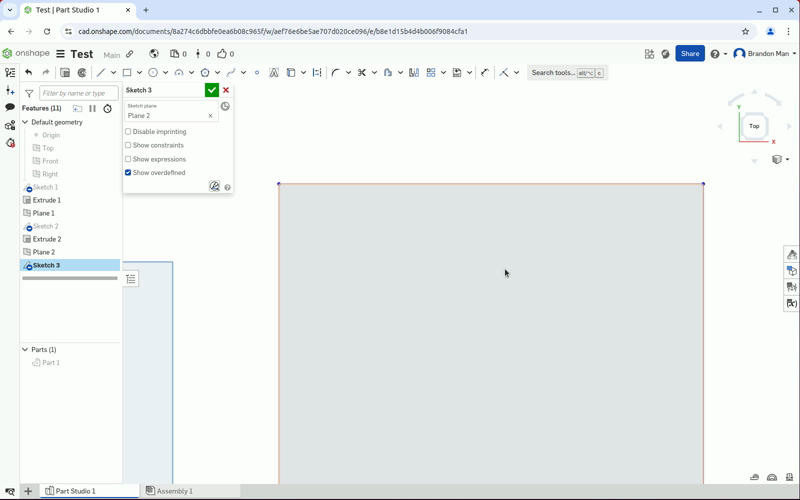
scroll(-6)
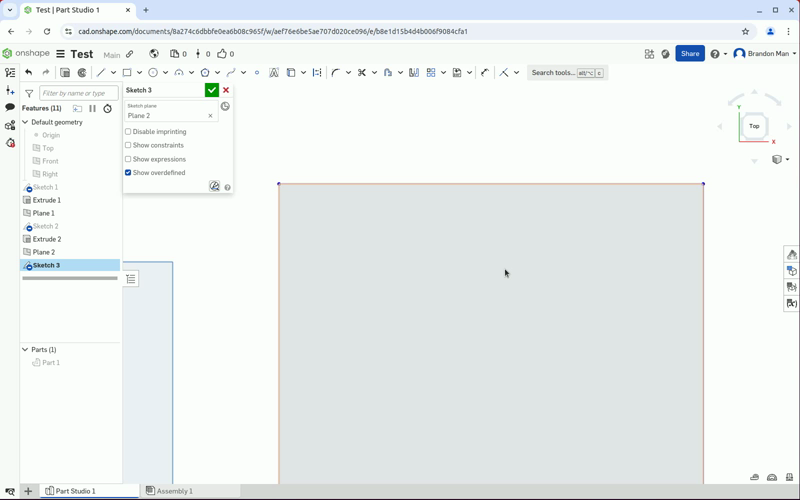
scroll(-6)
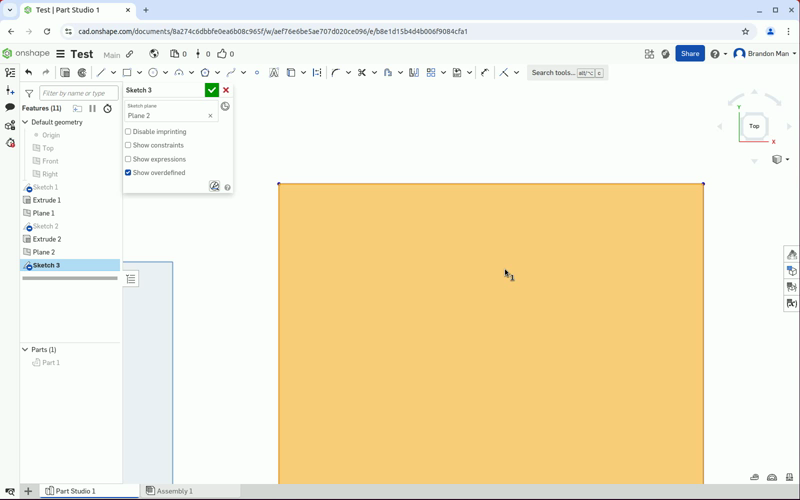
scroll(-6)
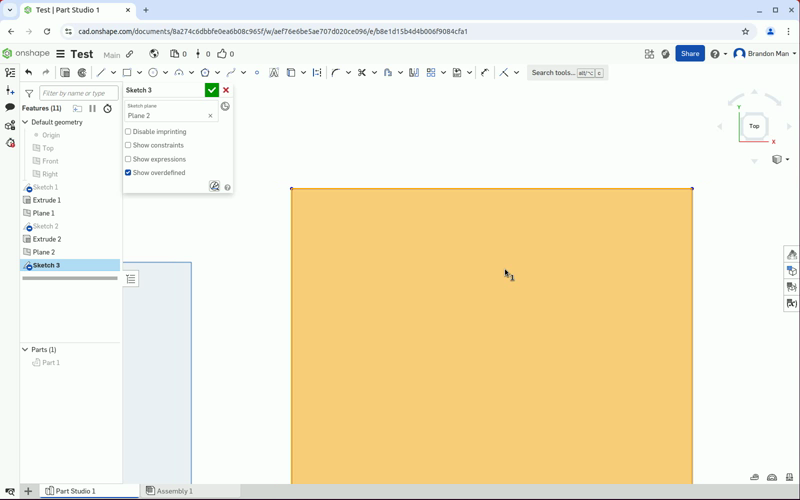
scroll(-6)
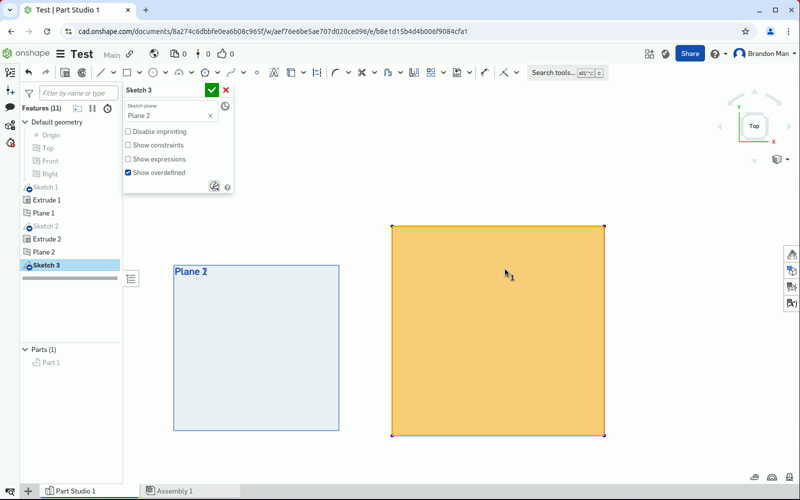
scroll(-6)
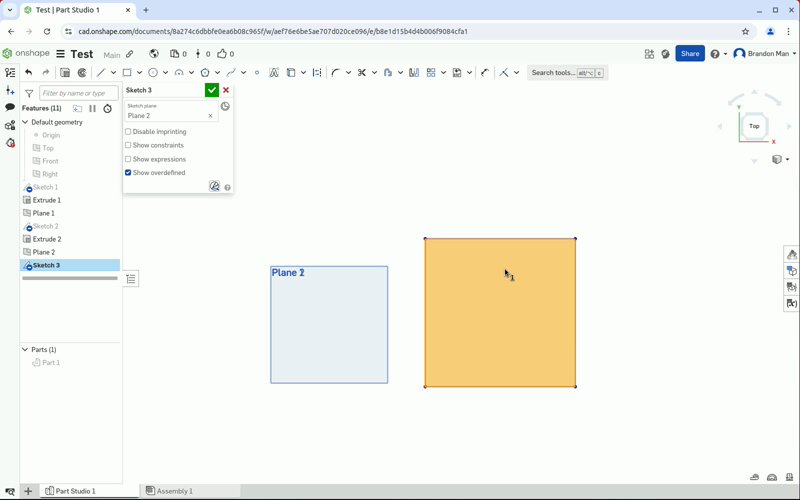
scroll(-6)
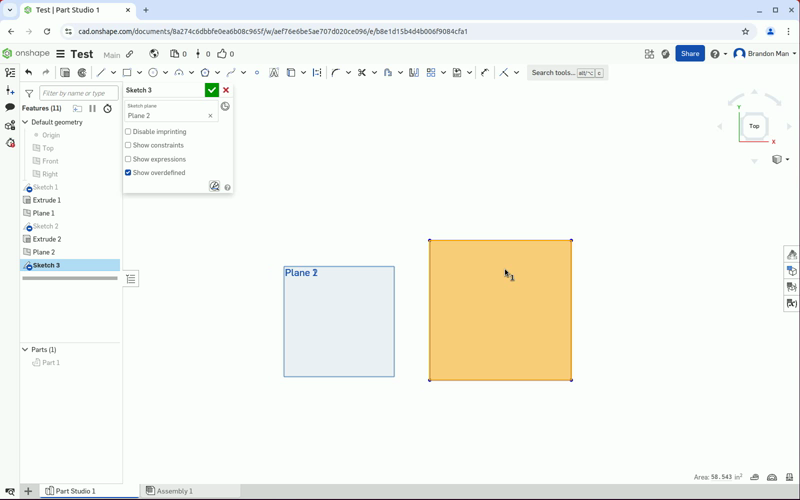
scroll(-6)
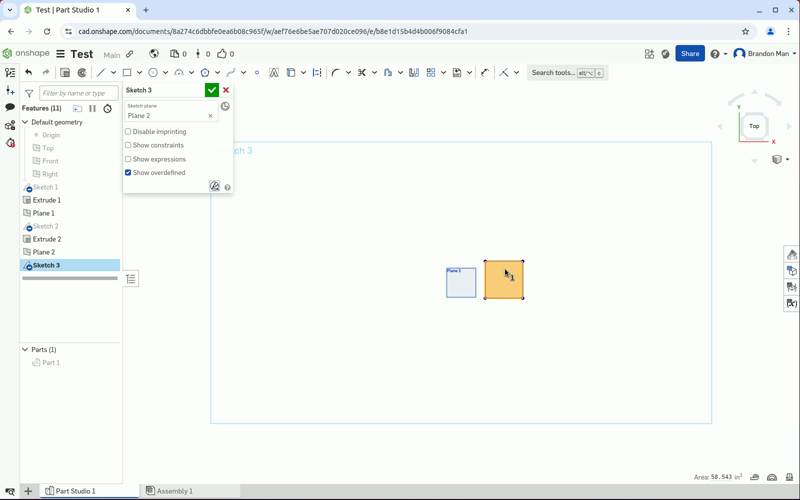
mouse_move(73, 352)
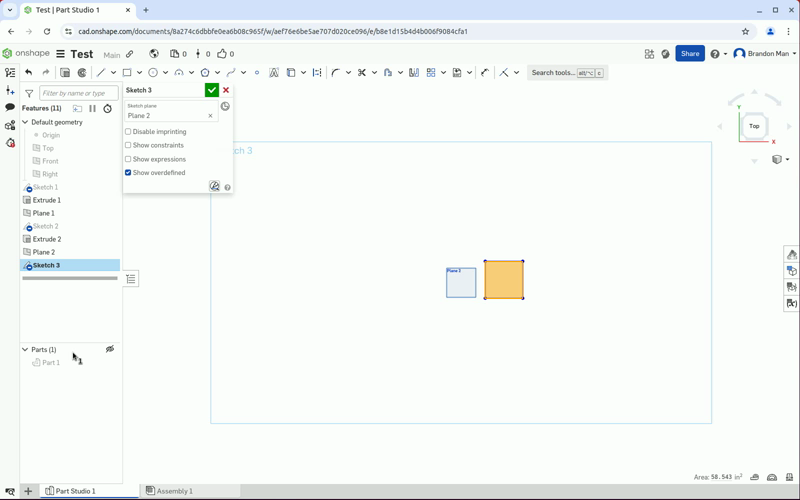
key(shift+y)
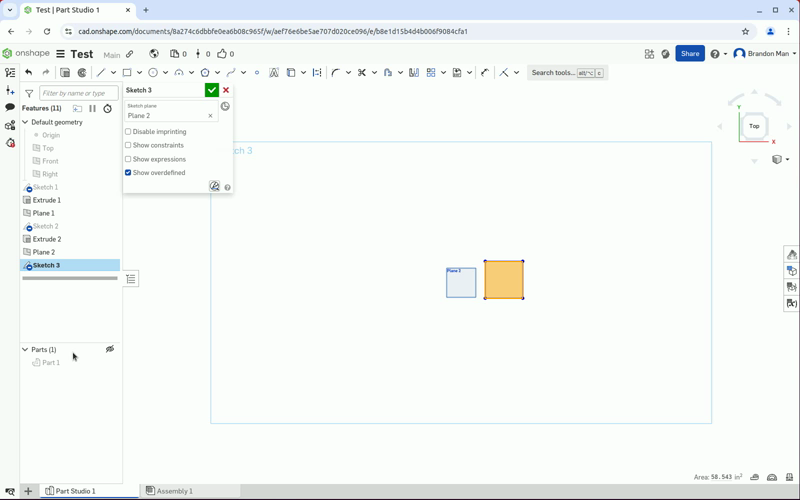
key(shift+e)
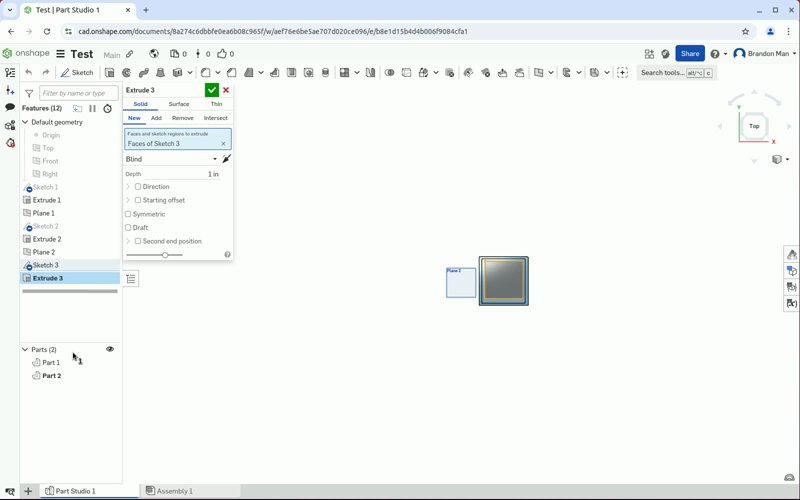
mouse_move(143, 106)
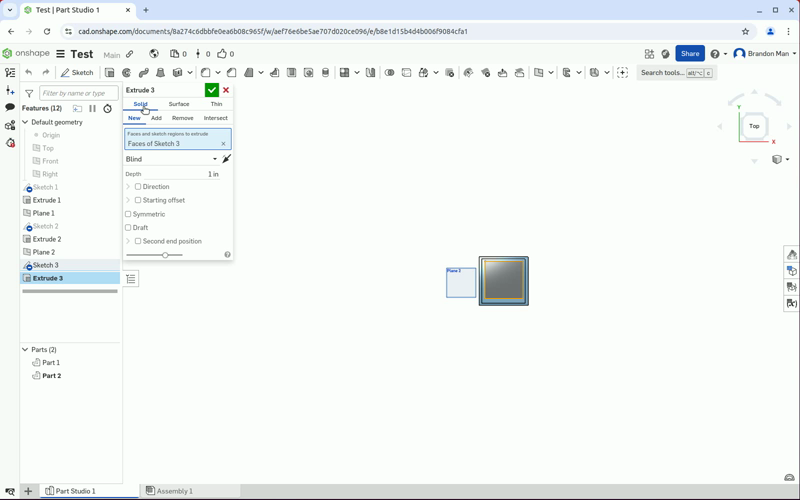
click(143, 106)
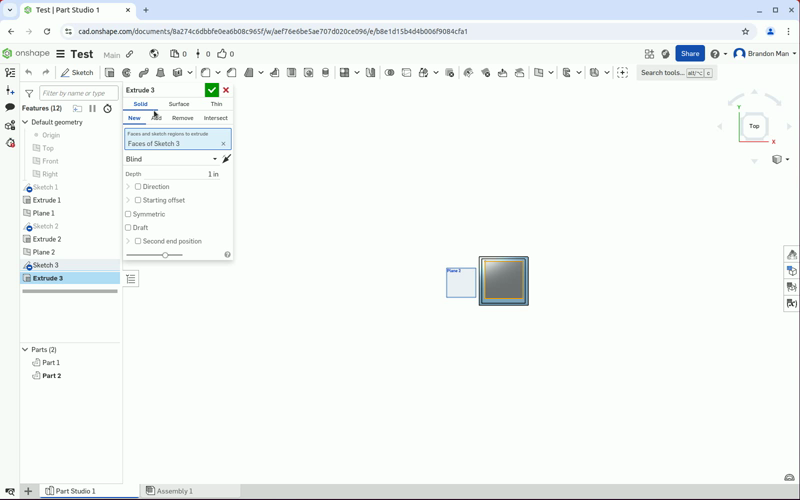
mouse_move(186, 120)
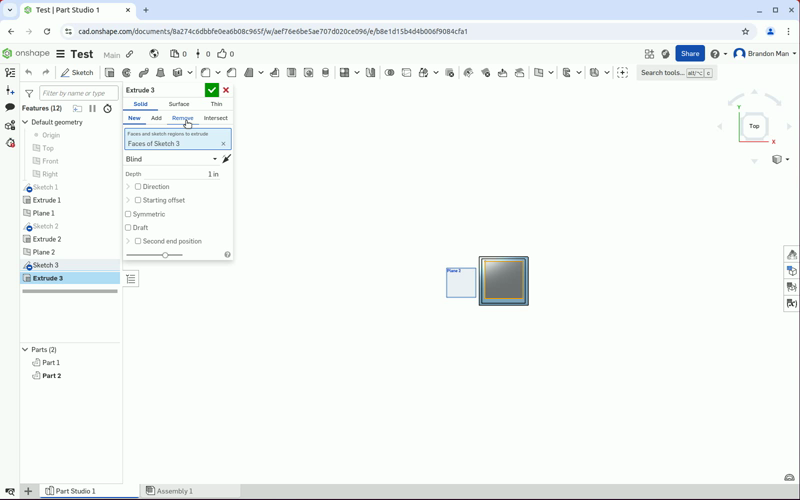
click(186, 120)
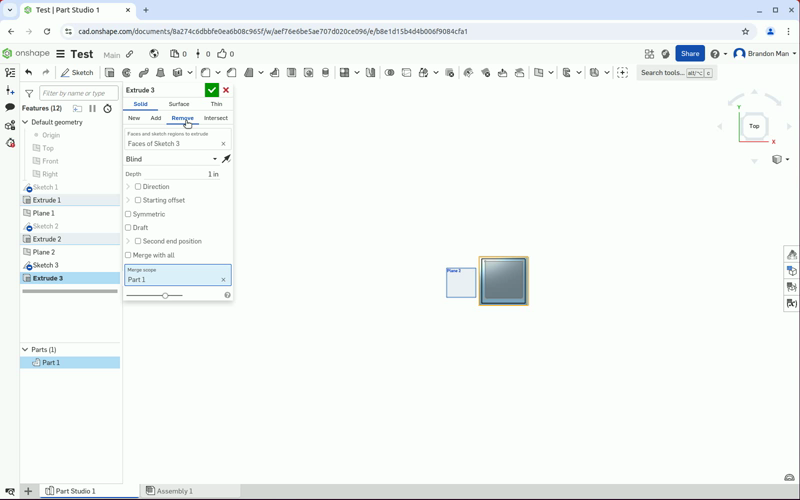
key(tab, 4)
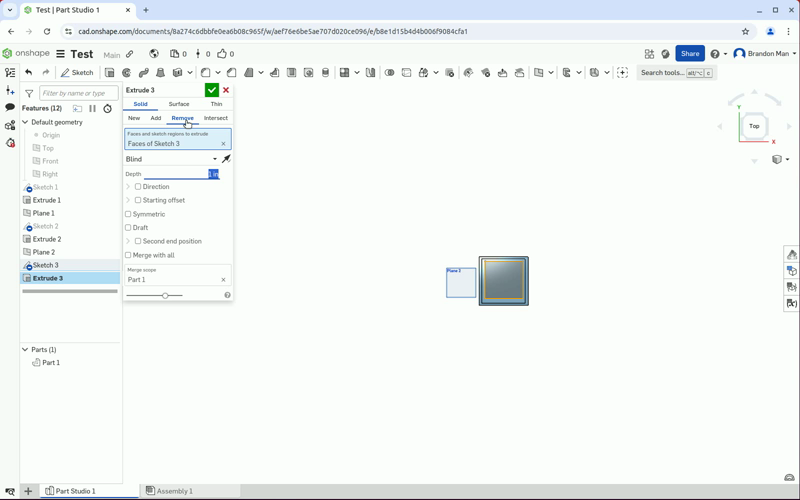
text(0.722)
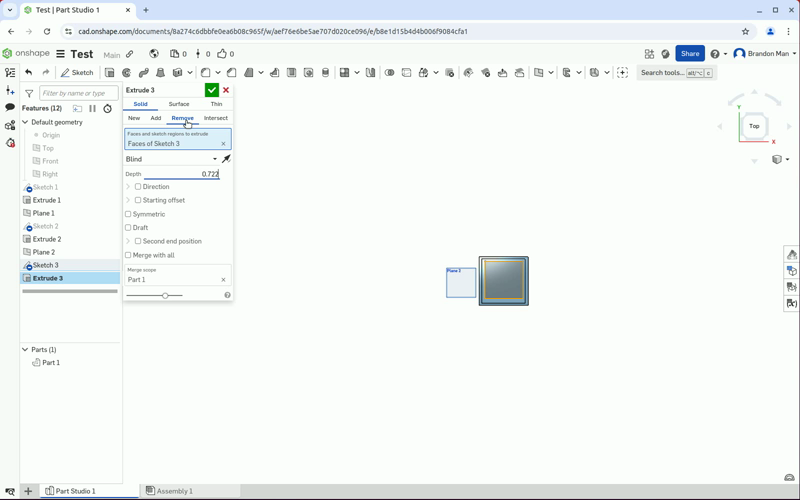
key(tab, 6)
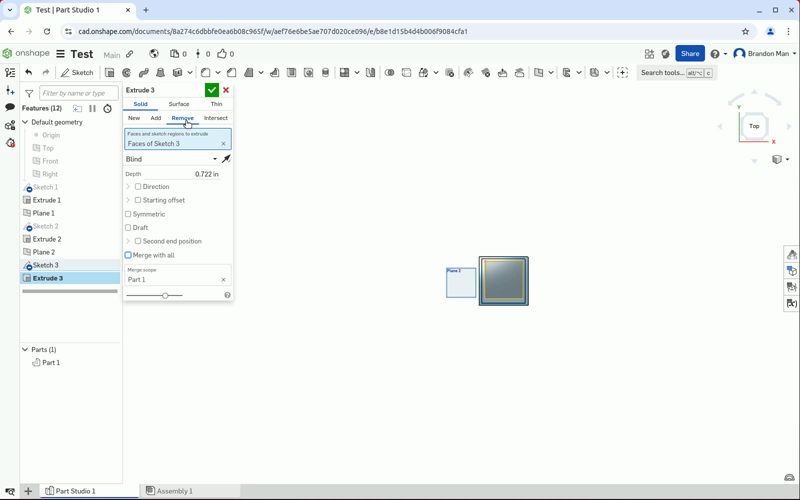
key(space)
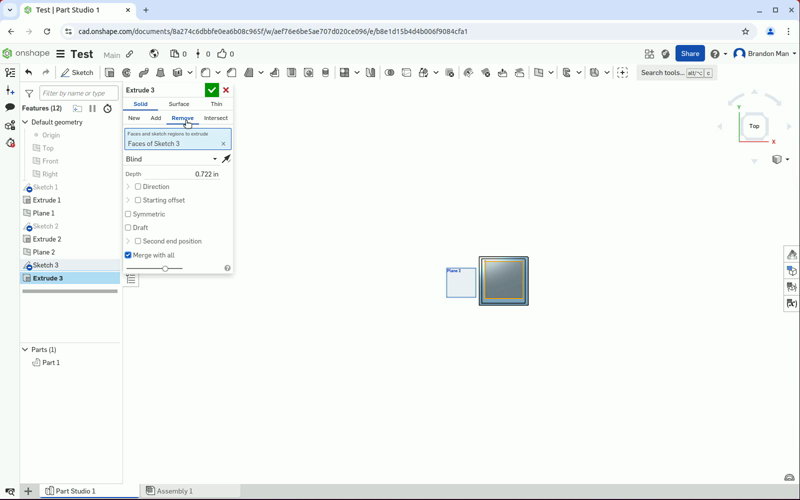
key(enter)
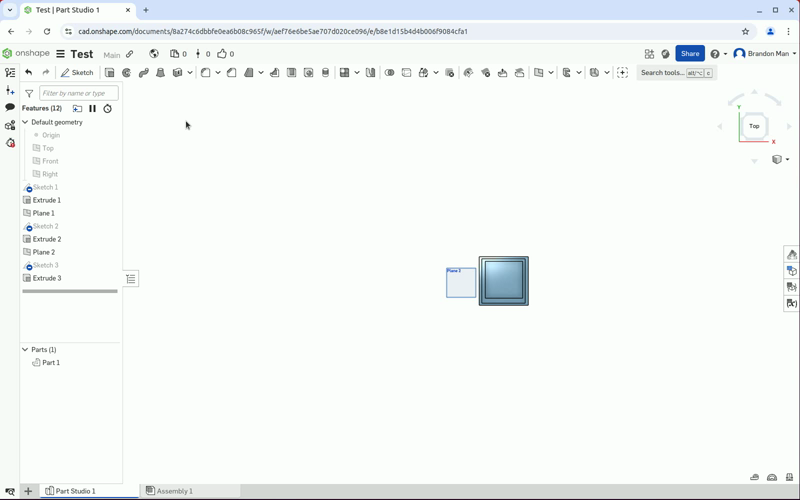
key(shift+h)
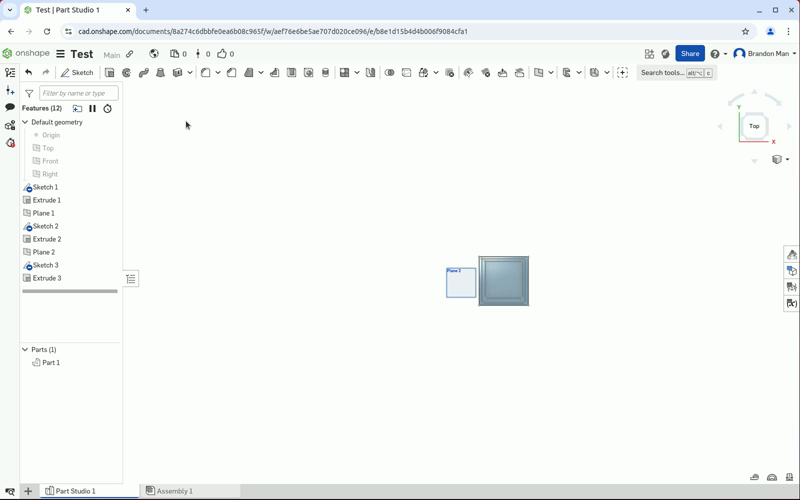
key(shift+h)
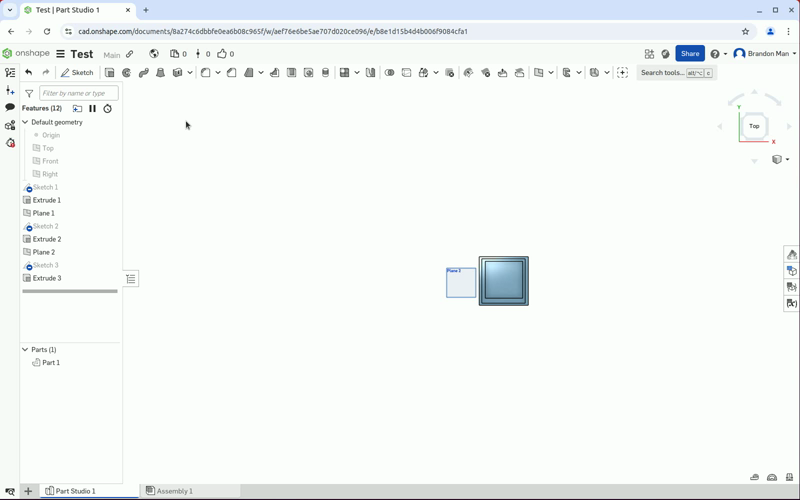
mouse_move(73, 189)
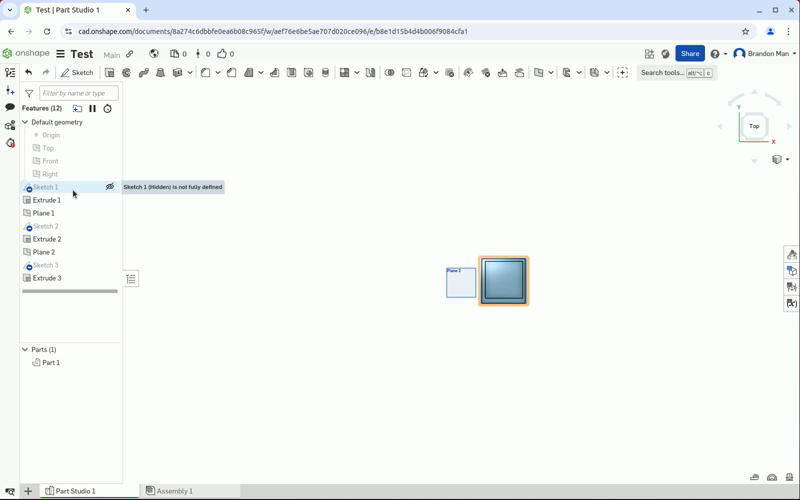
click(73, 189)
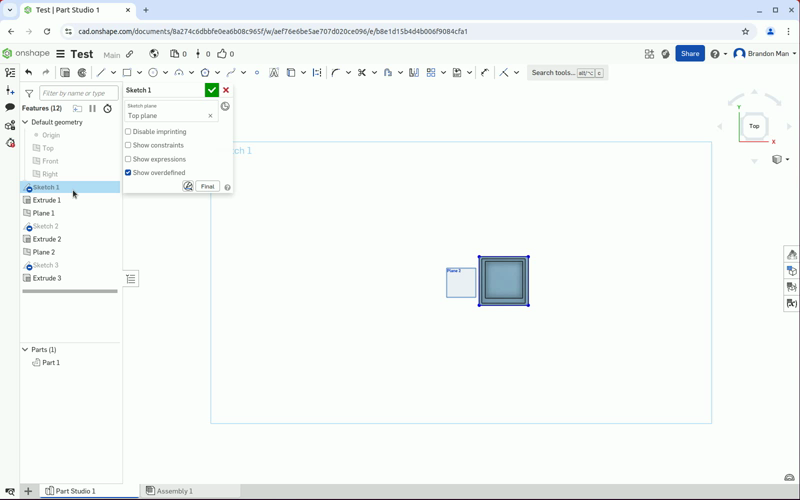
mouse_move(229, 92)
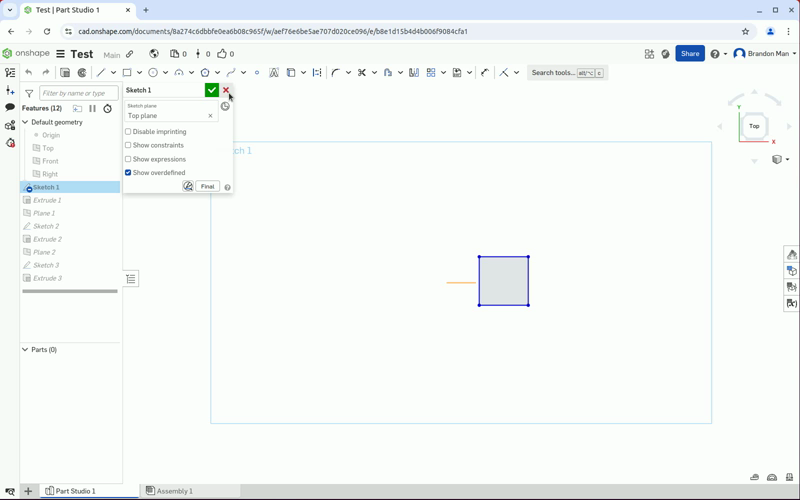
click(229, 92)
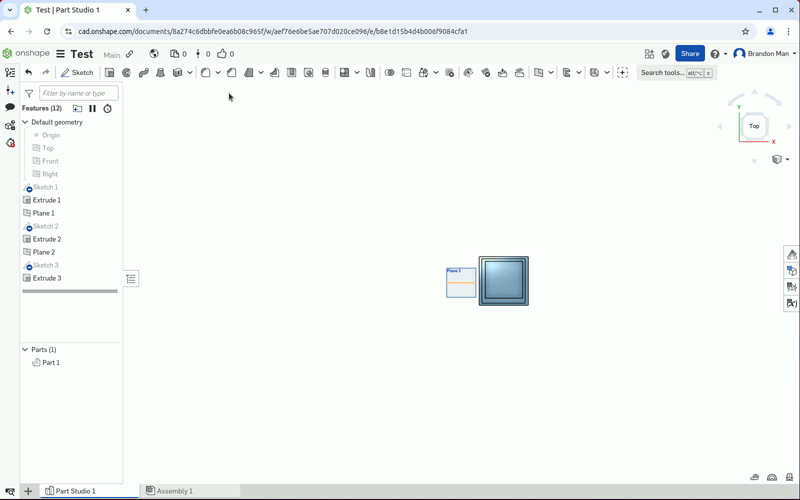
mouse_move(541, 75)
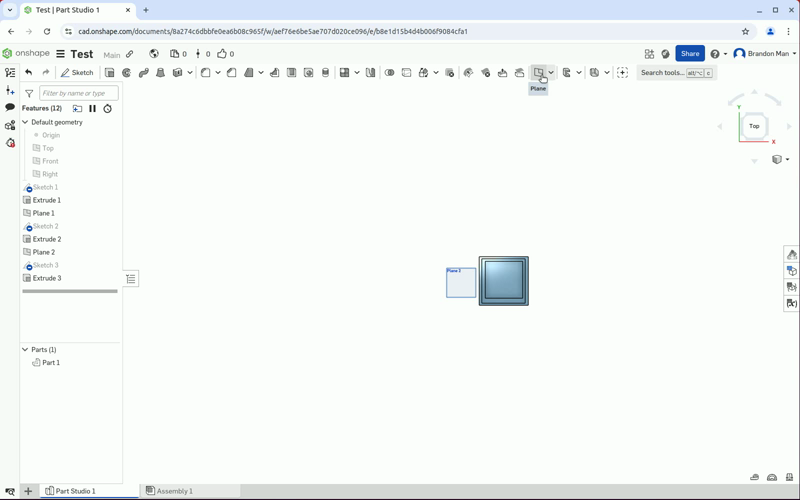
click(541, 75)
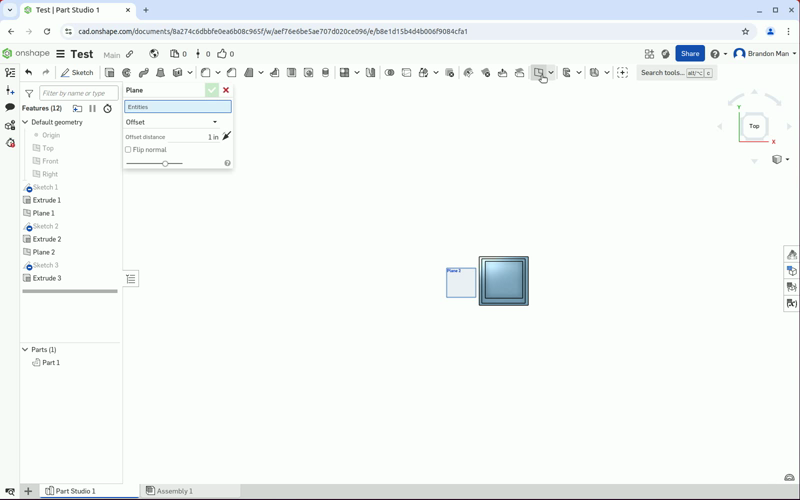
mouse_move(73, 150)
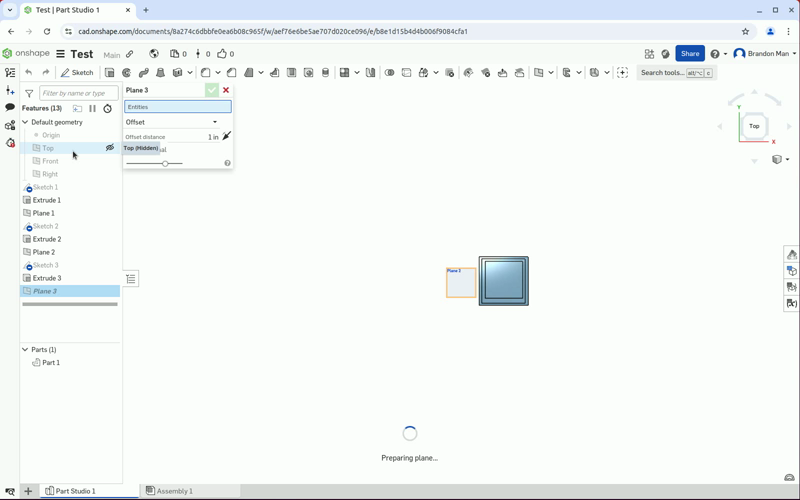
click(73, 150)
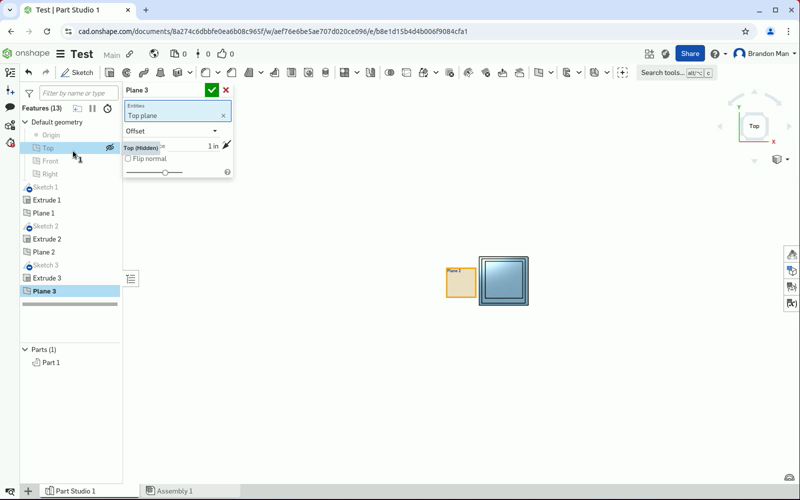
key(tab, 2)
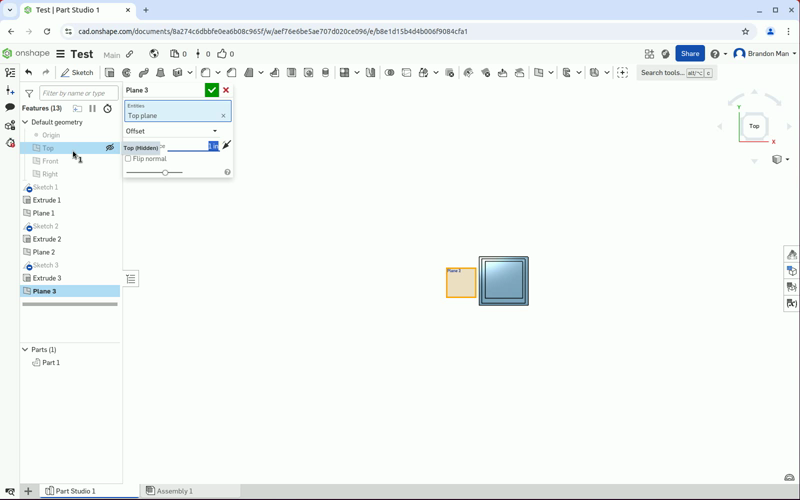
text(21.66)
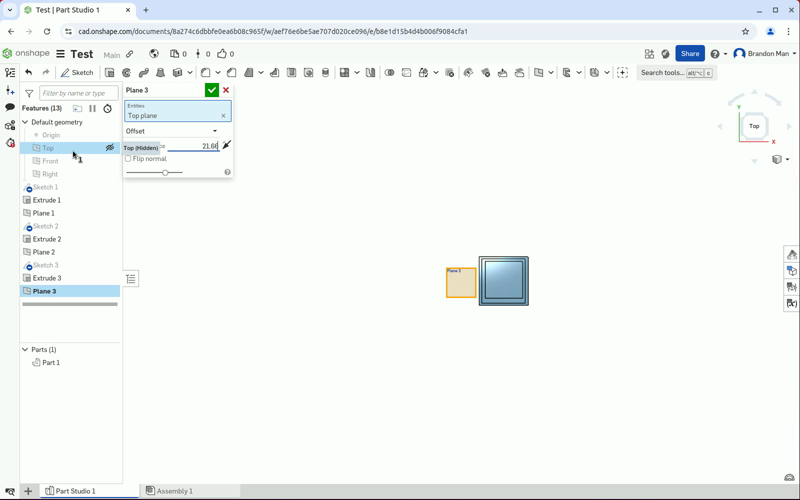
key(enter, 2)
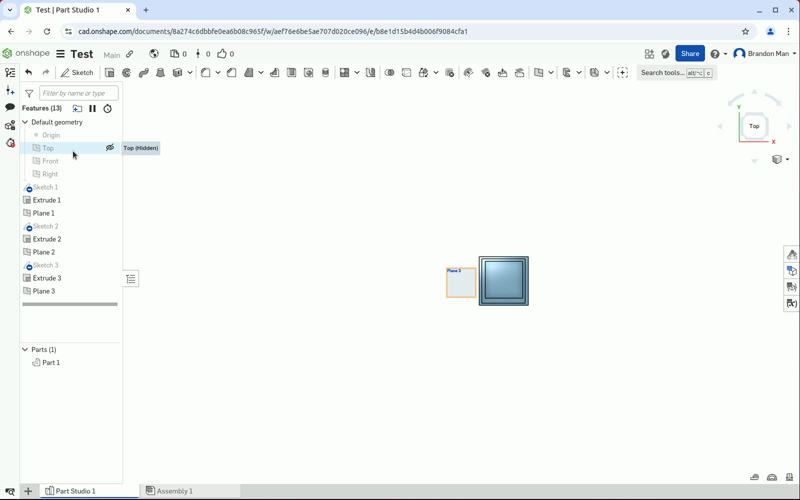
key(shift+s)
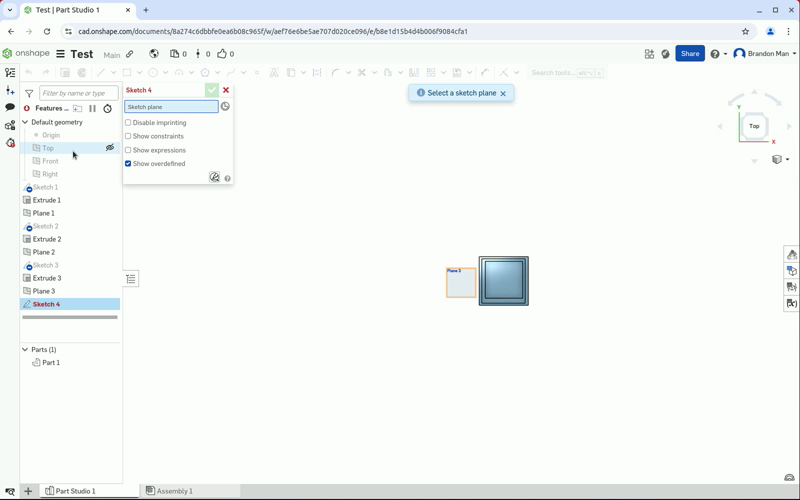
mouse_move(73, 293)
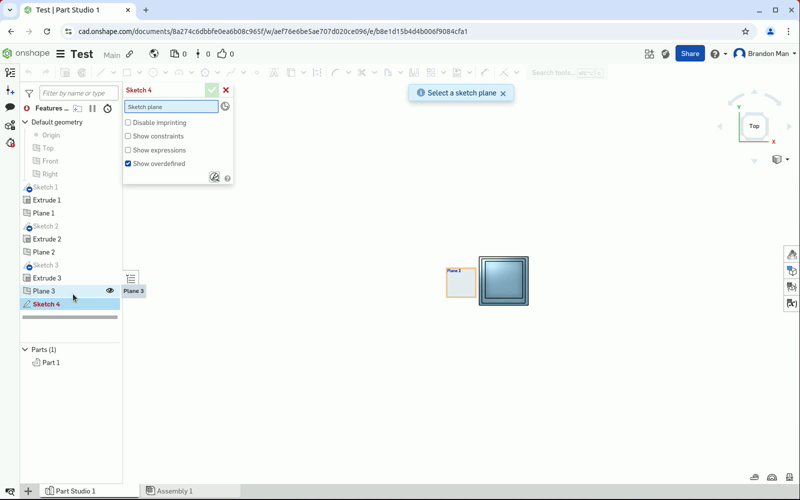
click(73, 293)
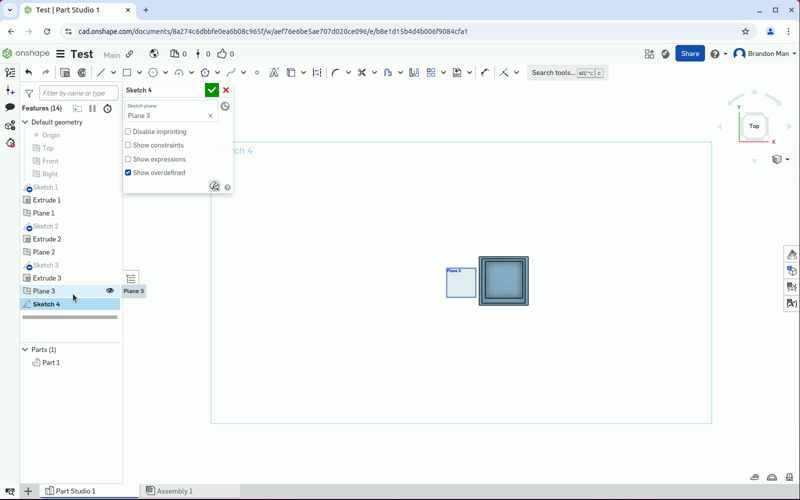
mouse_move(73, 352)
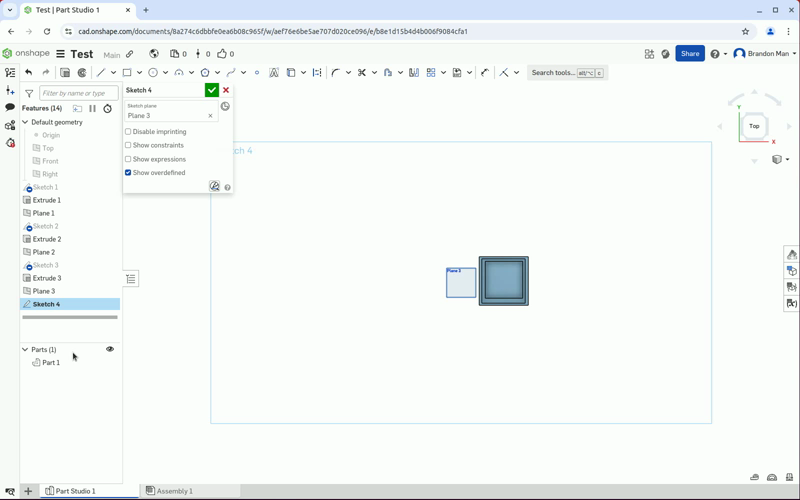
key(y)
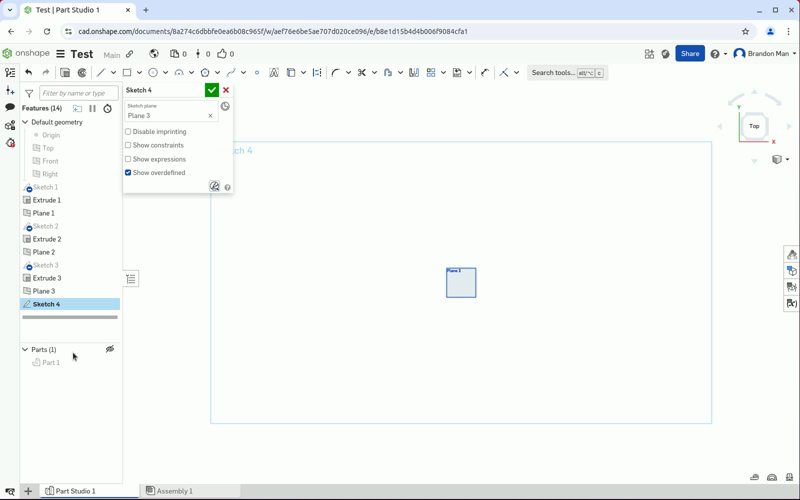
key(l)
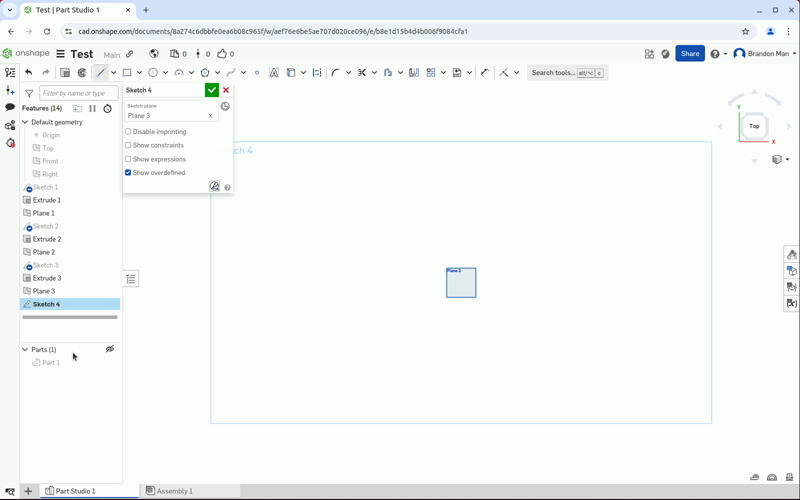
key_down(shift)
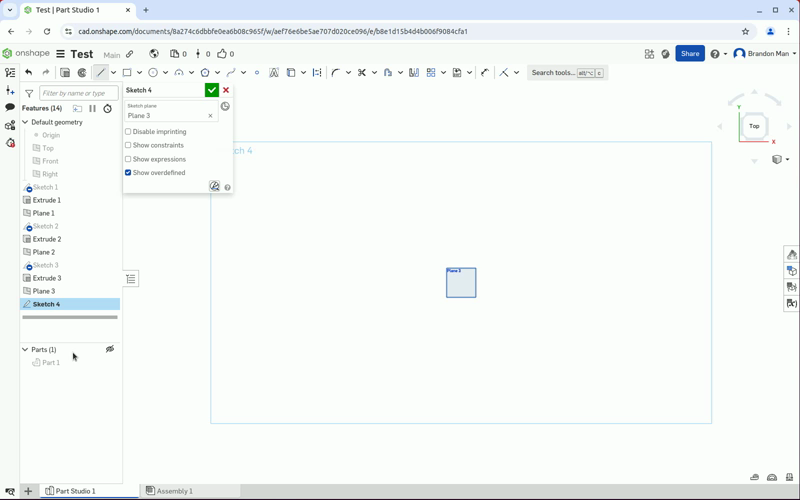
mouse_move(489, 295)
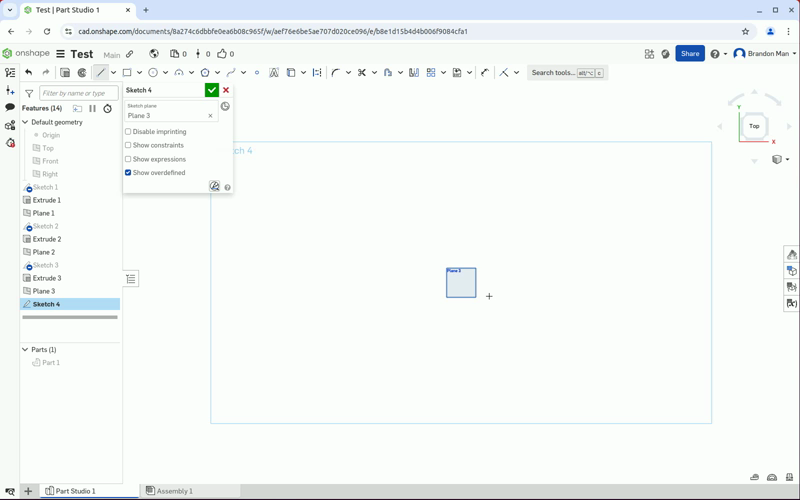
click(489, 295)
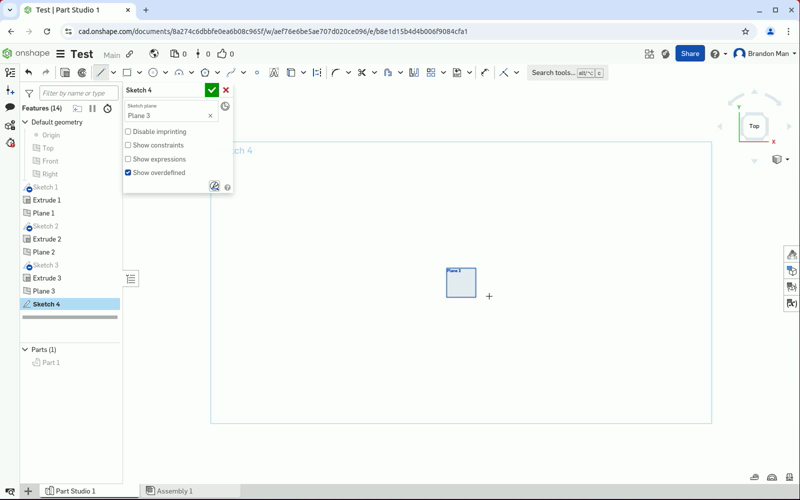
key_up(shift)
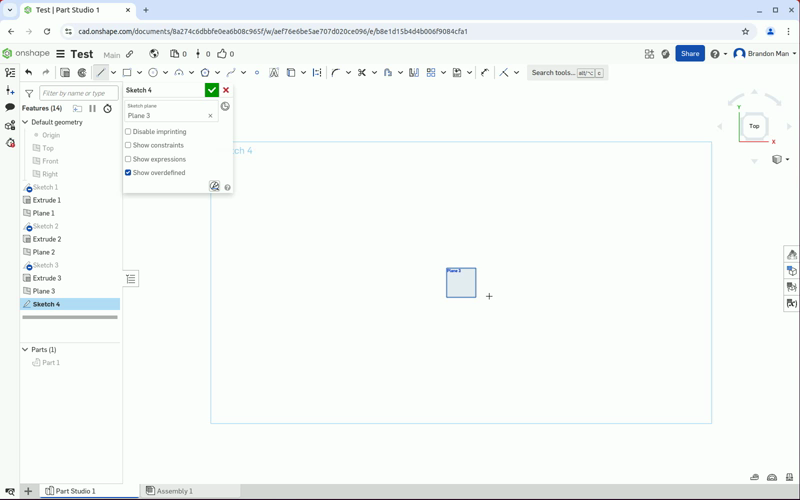
key_down(shift)
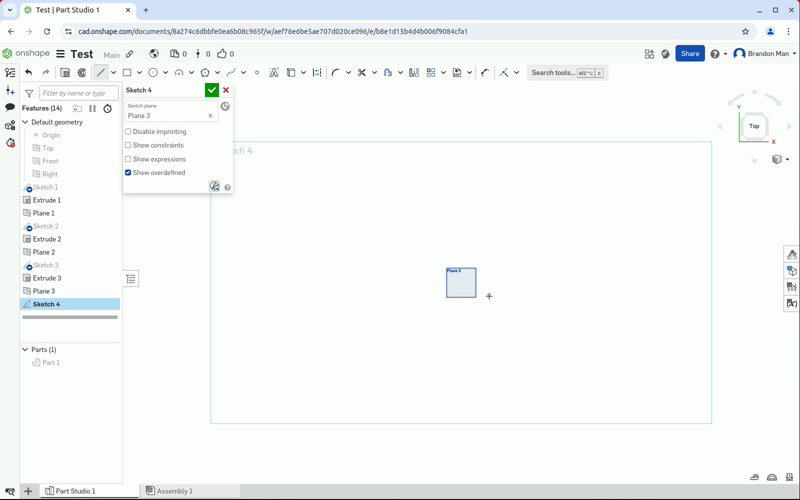
mouse_move(519, 295)
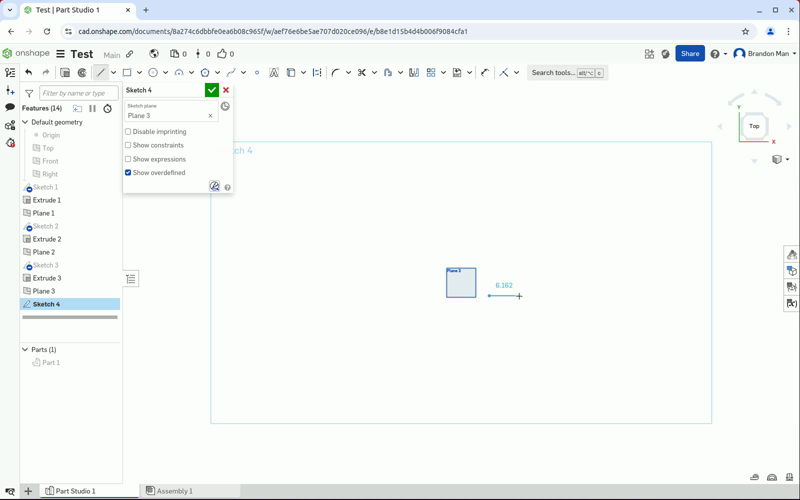
mouse_move(520, 295)
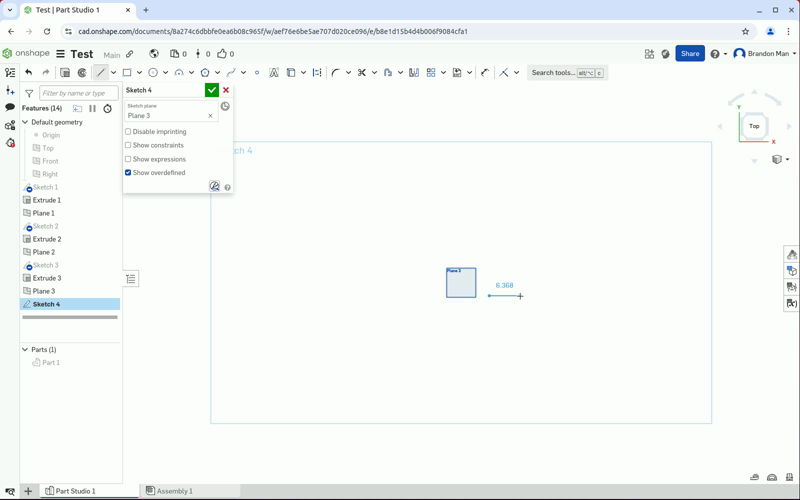
click(520, 295)
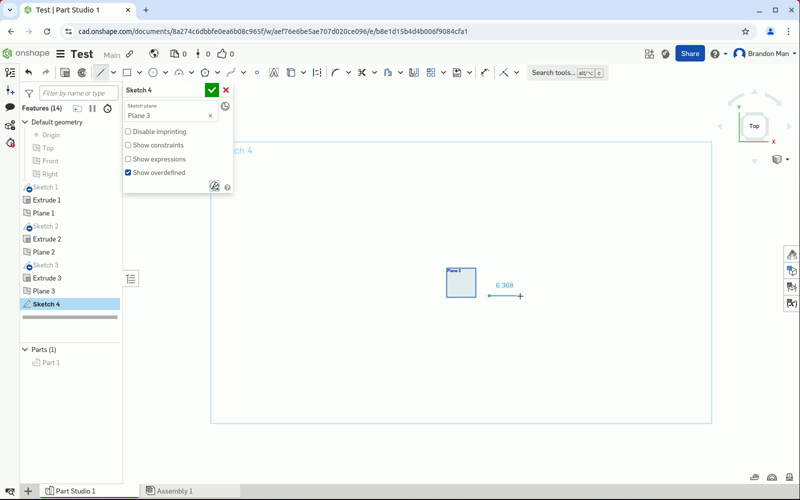
key_up(shift)
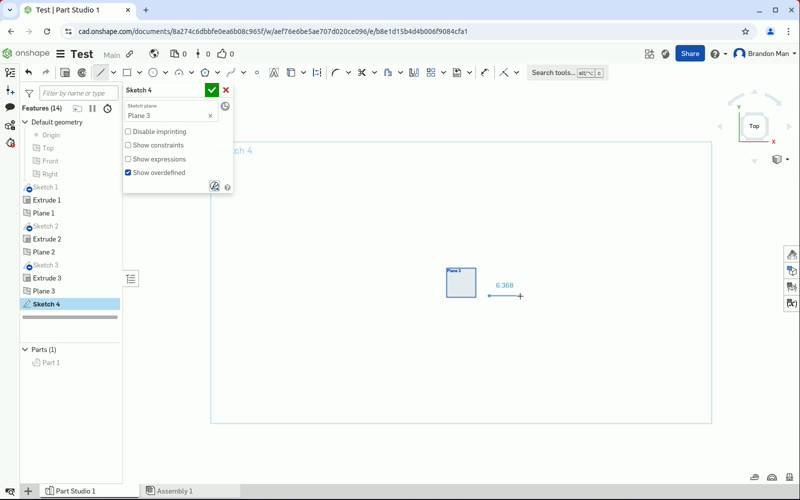
key_down(shift)
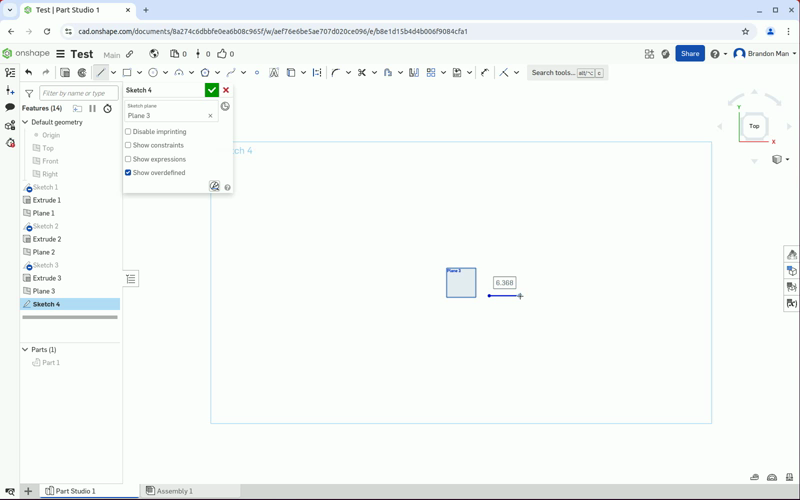
mouse_move(550, 295)
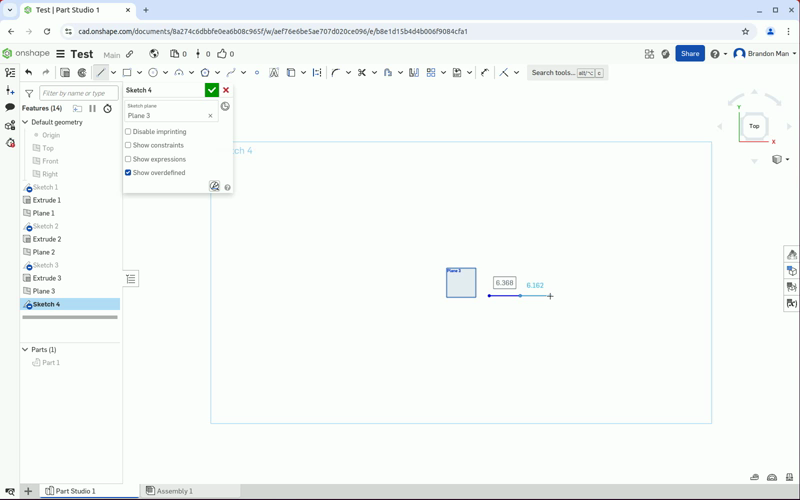
mouse_move(520, 264)
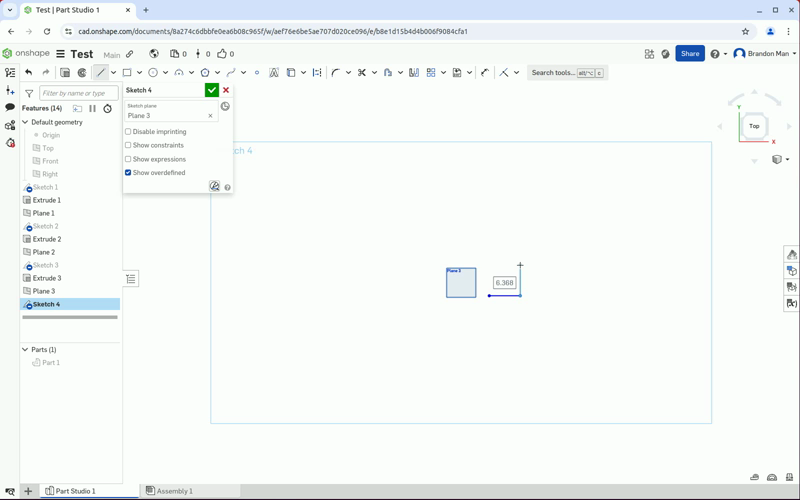
click(520, 264)
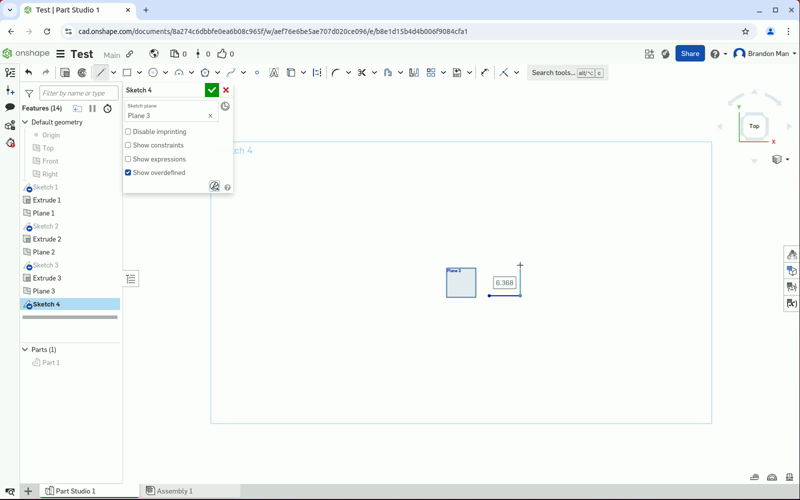
key_up(shift)
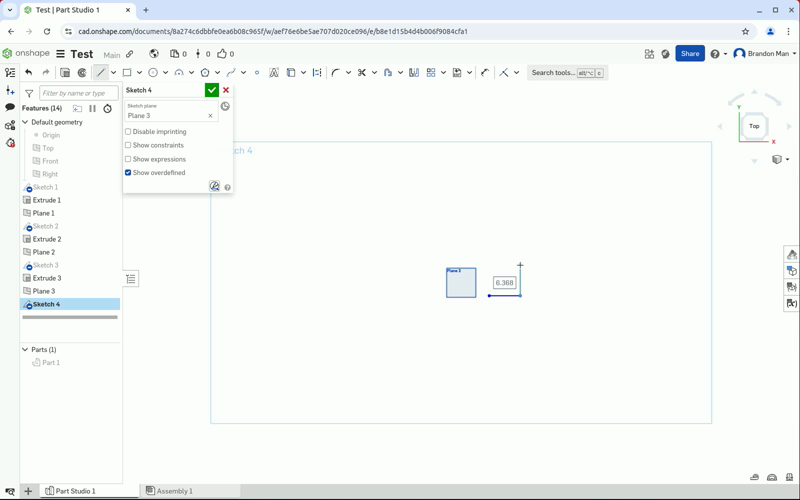
key_down(shift)
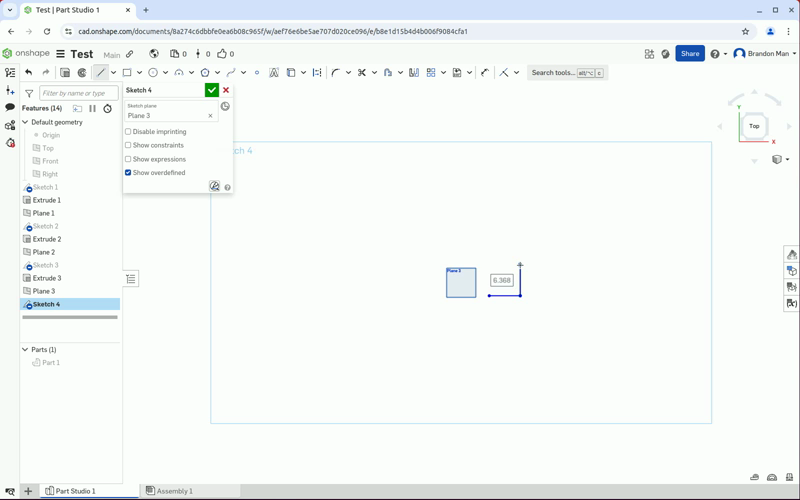
mouse_move(550, 264)
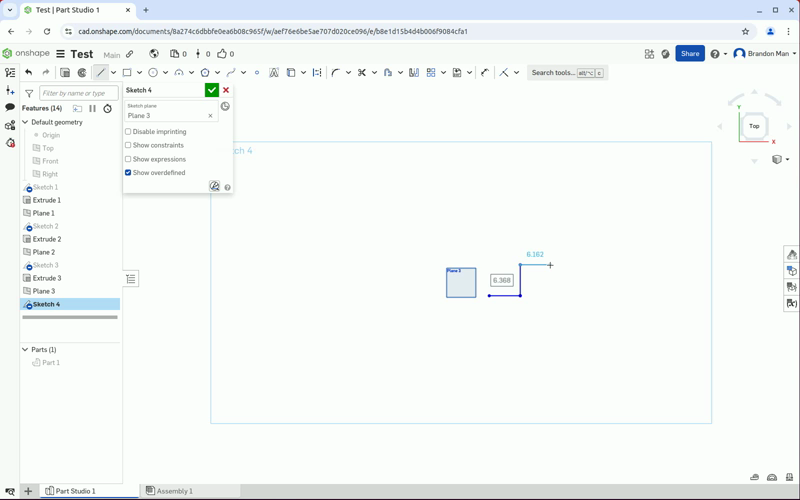
mouse_move(489, 264)
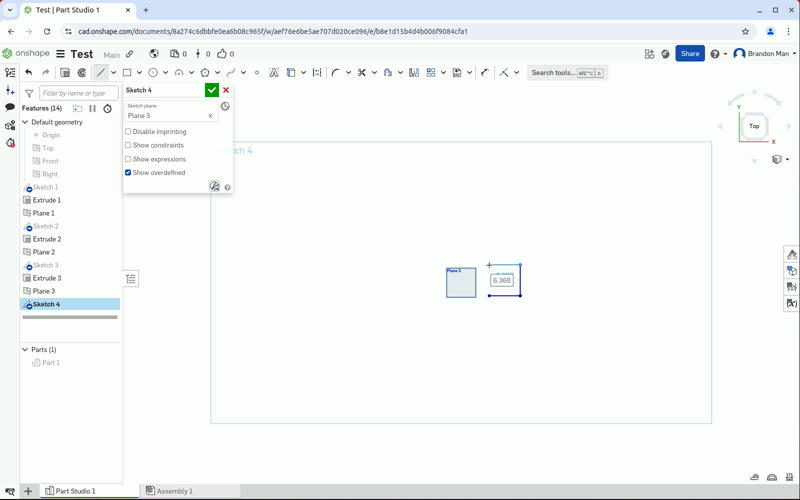
click(489, 264)
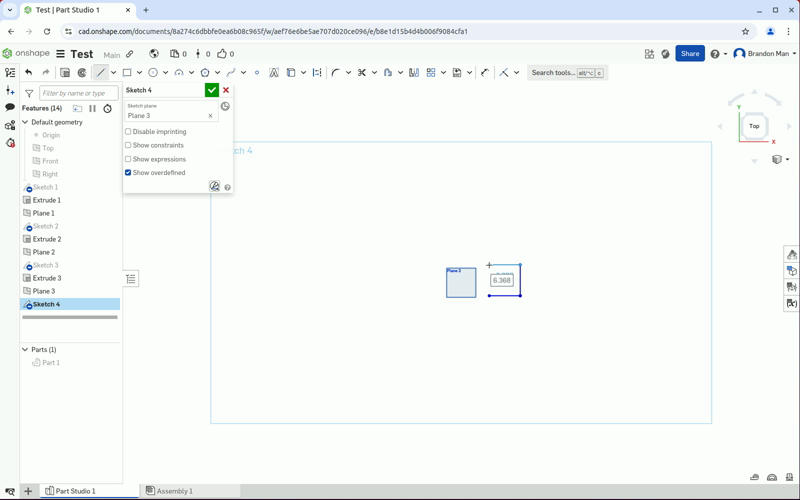
key_up(shift)
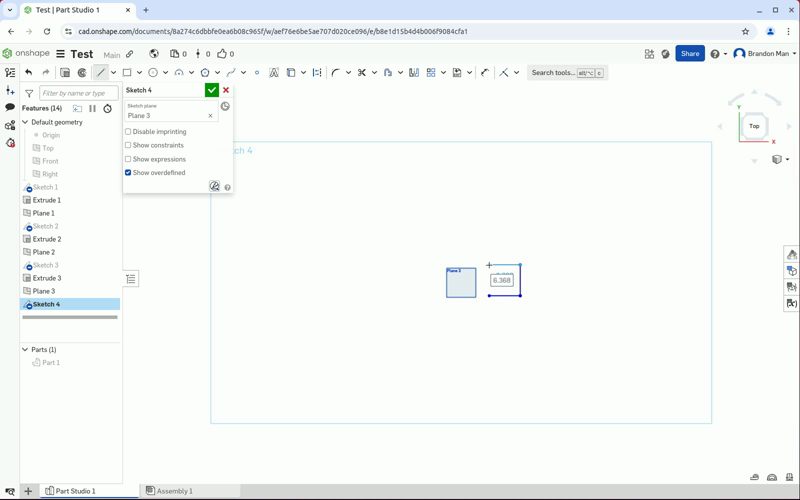
mouse_move(519, 264)
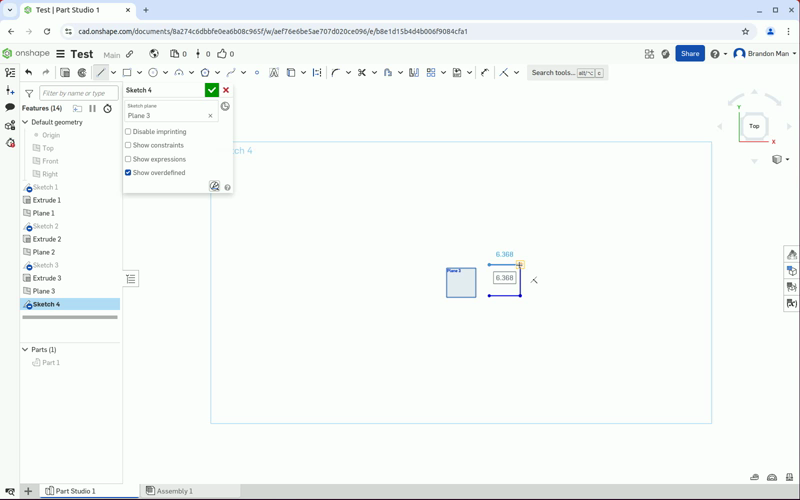
key_down(shift)
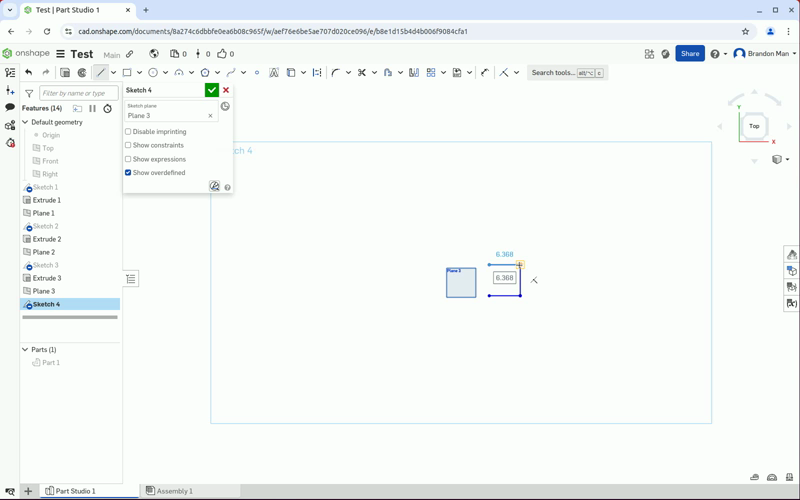
mouse_move(489, 295)
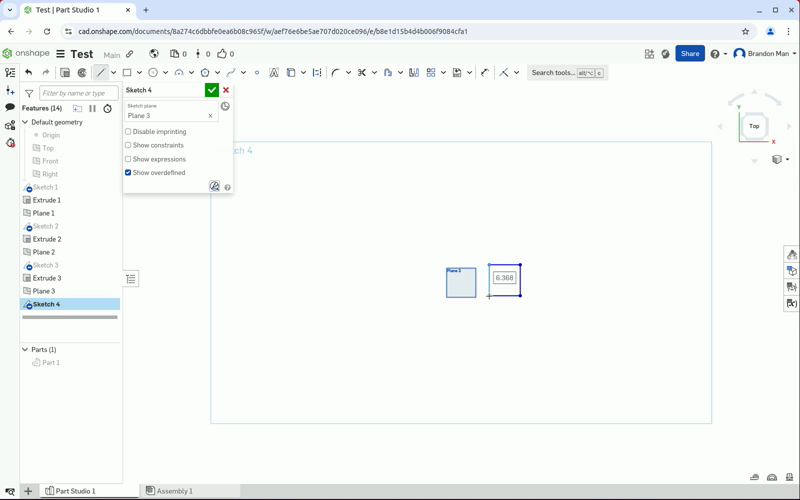
key_up(shift)
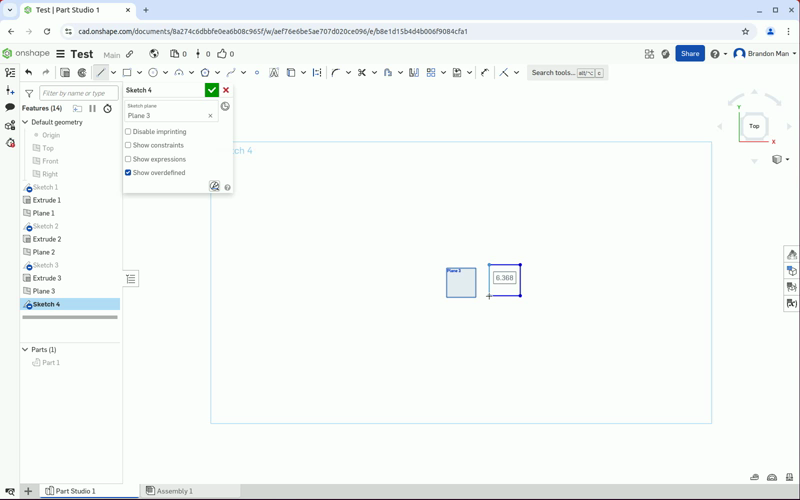
click(489, 295)
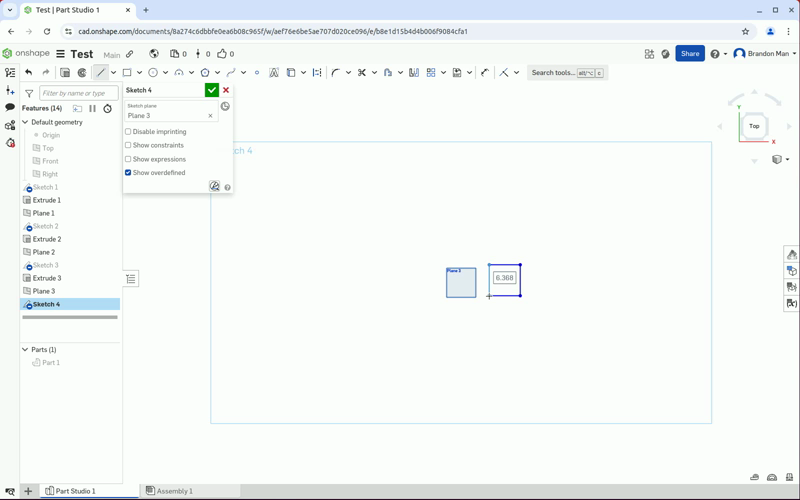
key(esc)
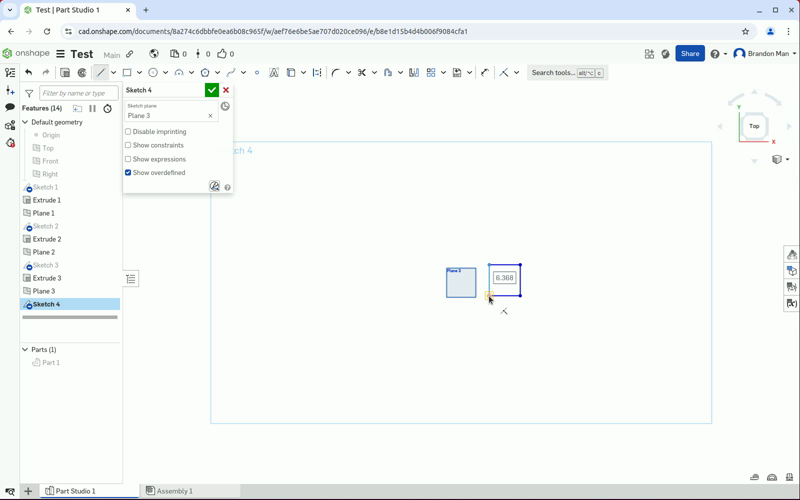
mouse_move(514, 273)
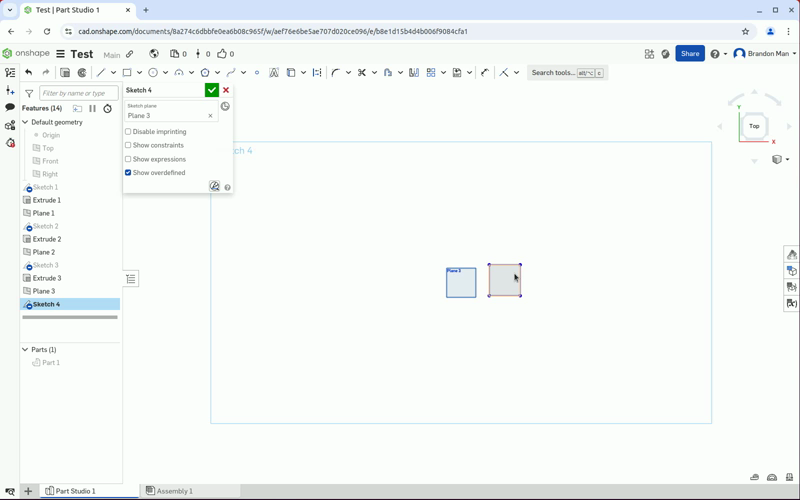
scroll(6)
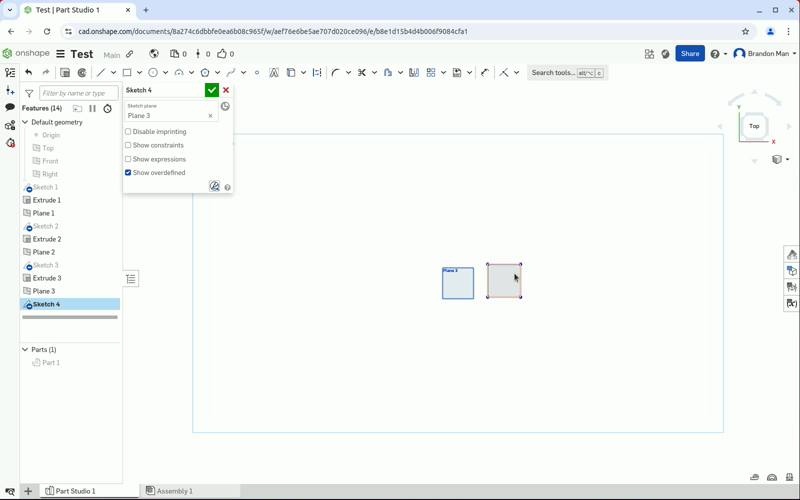
scroll(6)
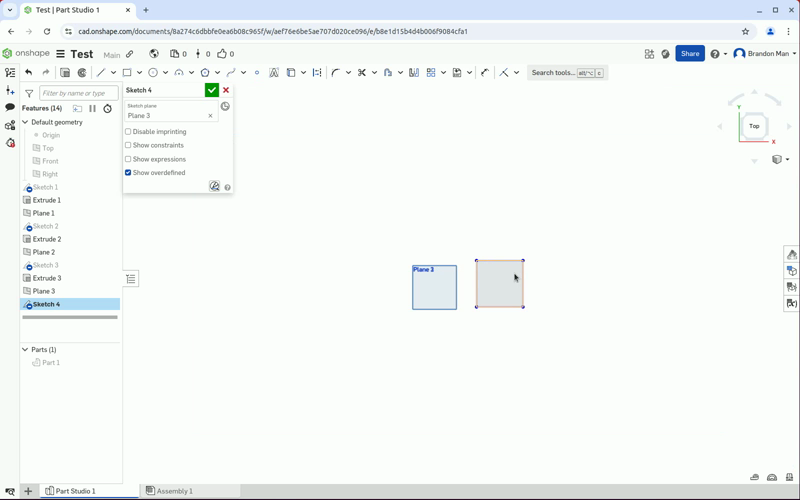
scroll(6)
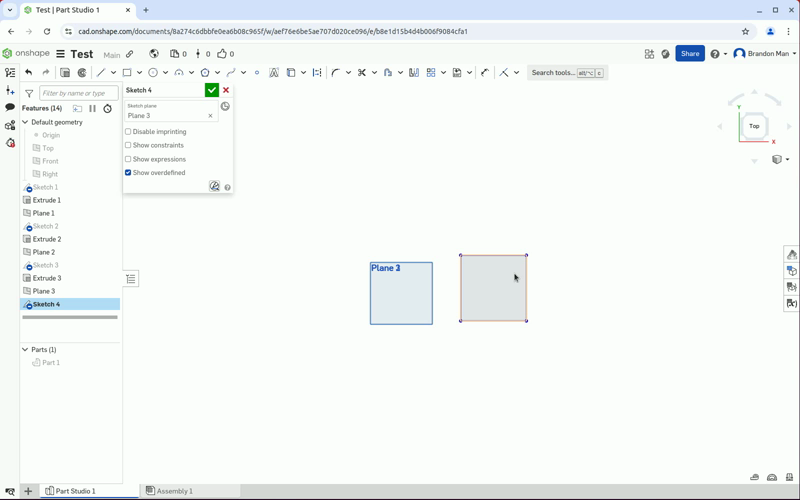
scroll(6)
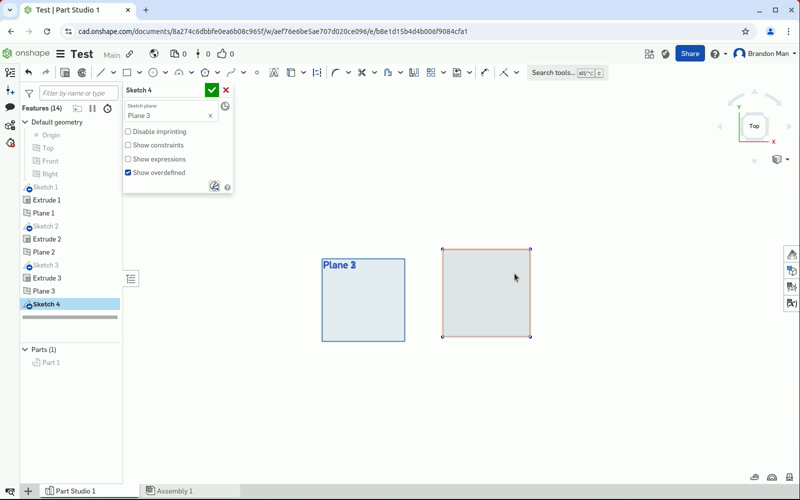
scroll(6)
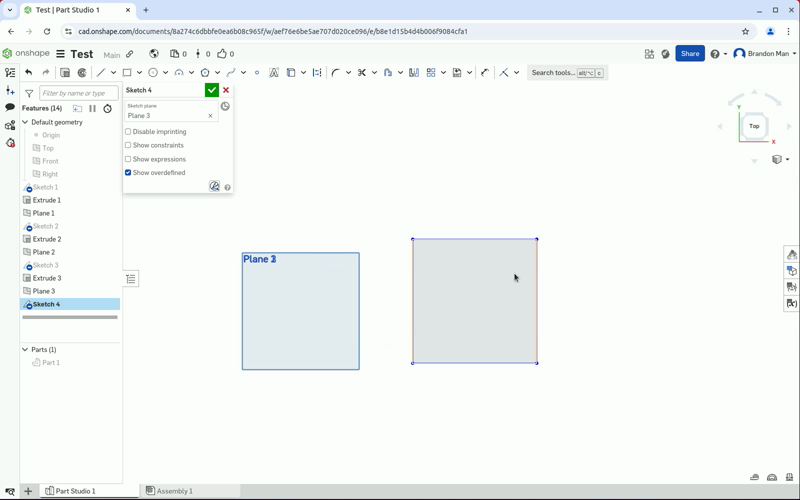
scroll(6)
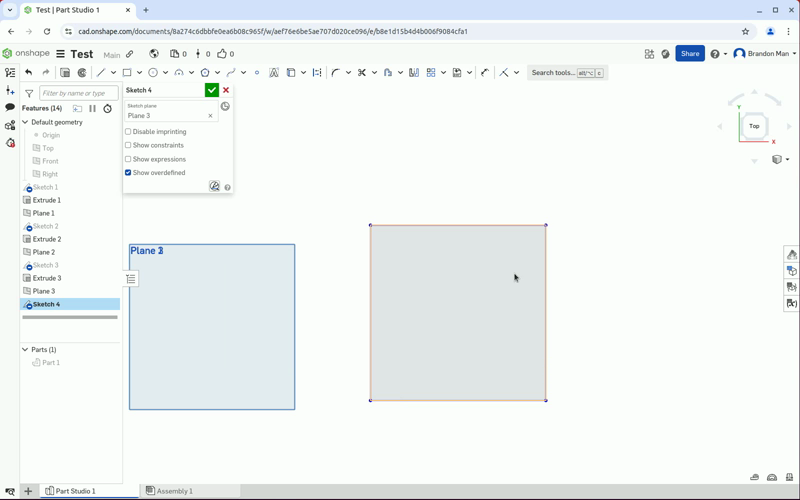
scroll(6)
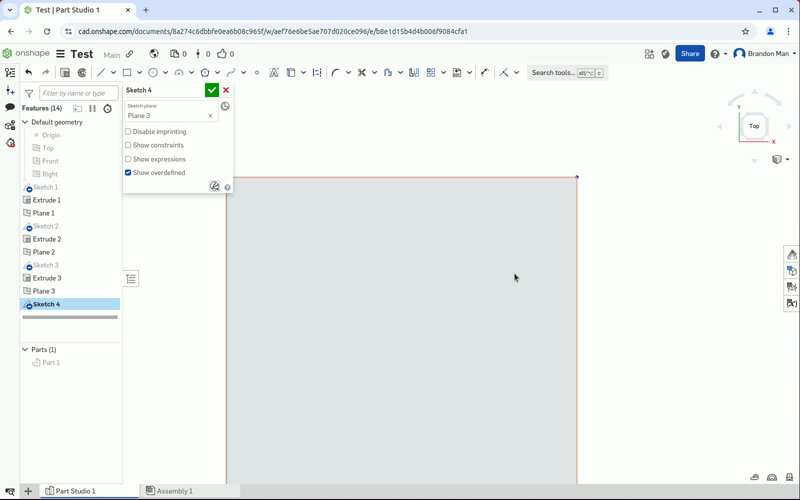
click(514, 273)
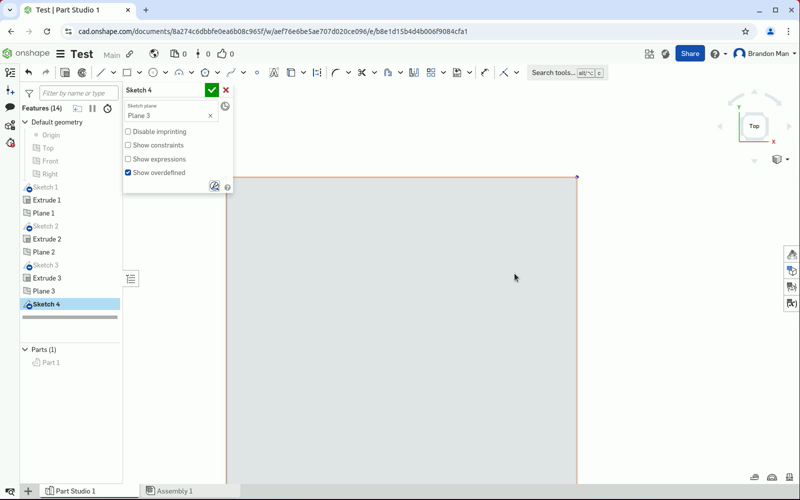
scroll(-6)
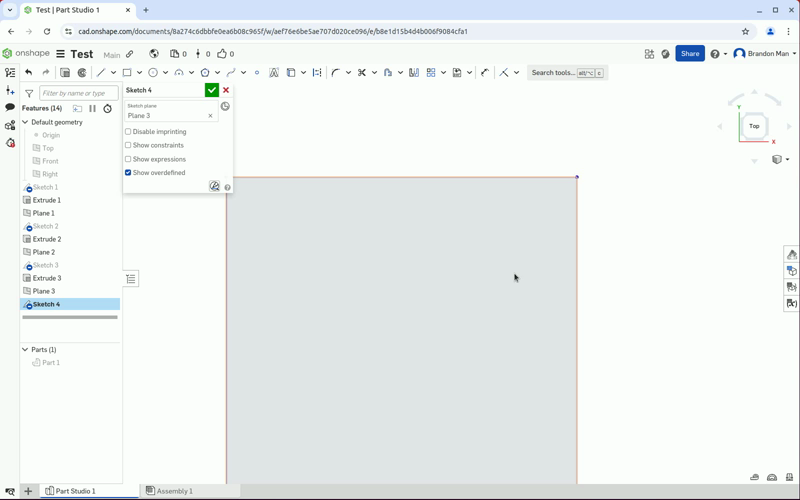
scroll(-6)
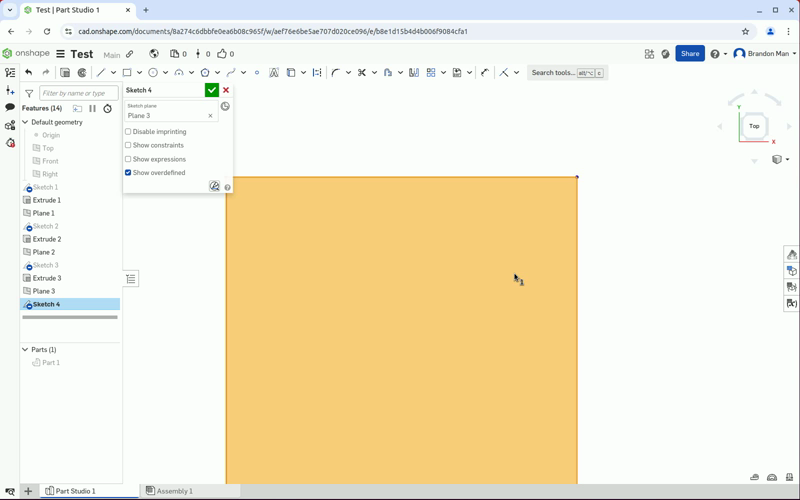
scroll(-6)
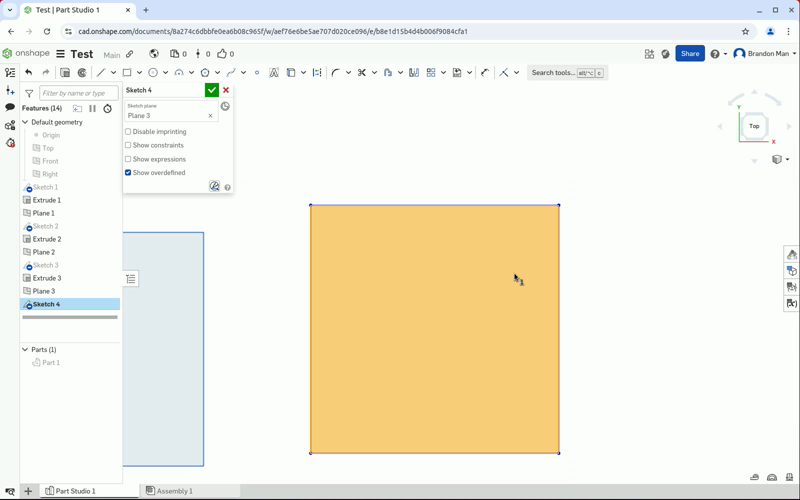
scroll(-6)
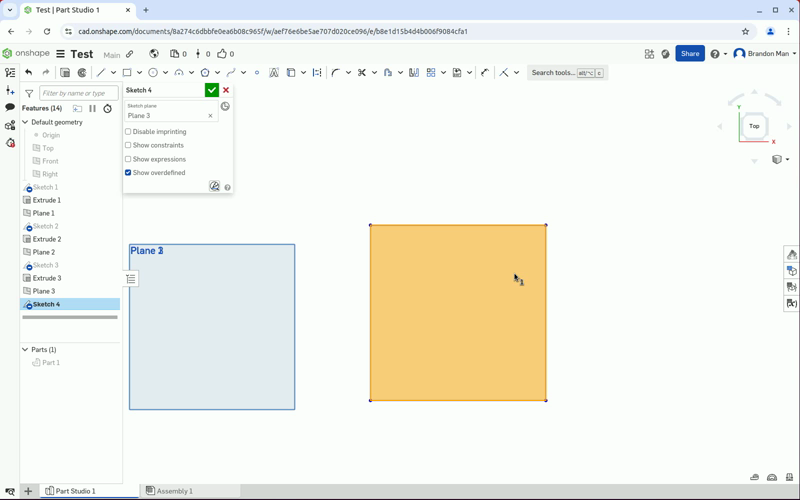
scroll(-6)
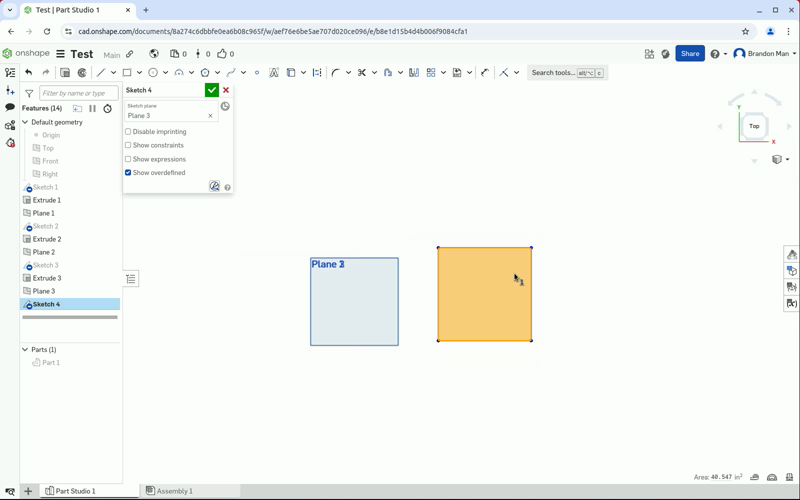
scroll(-6)
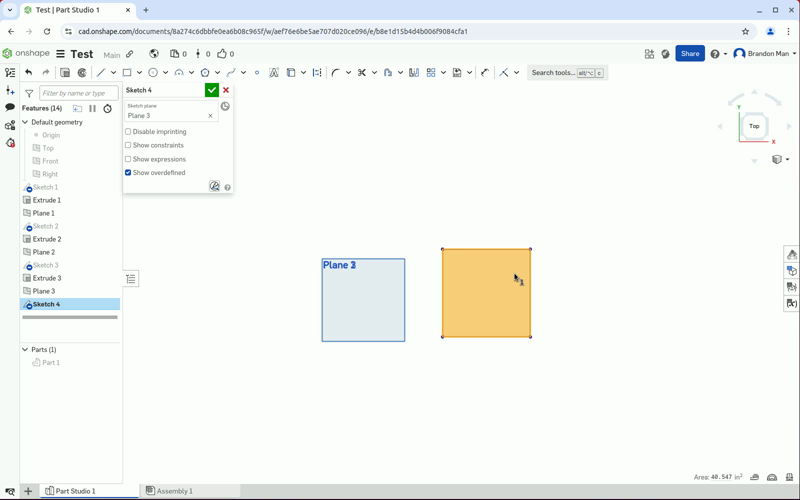
scroll(-6)
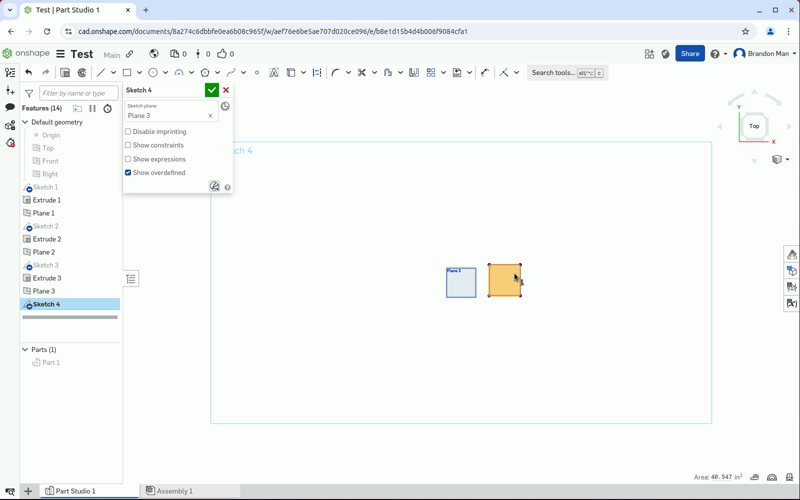
mouse_move(73, 352)
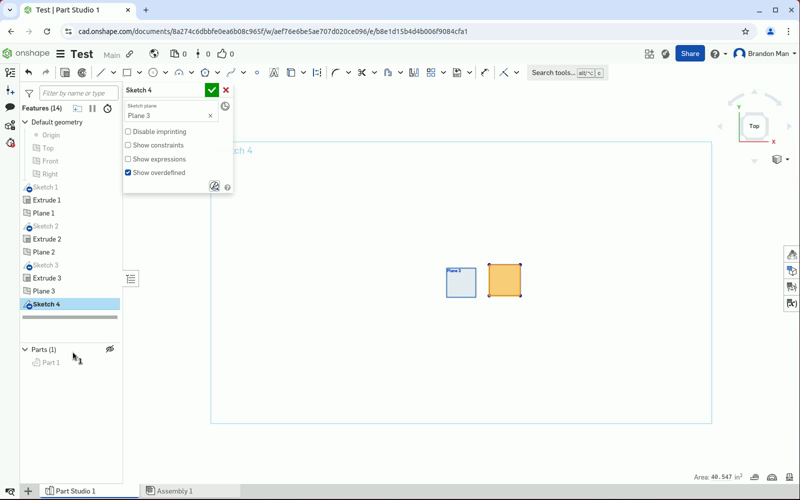
key(shift+y)
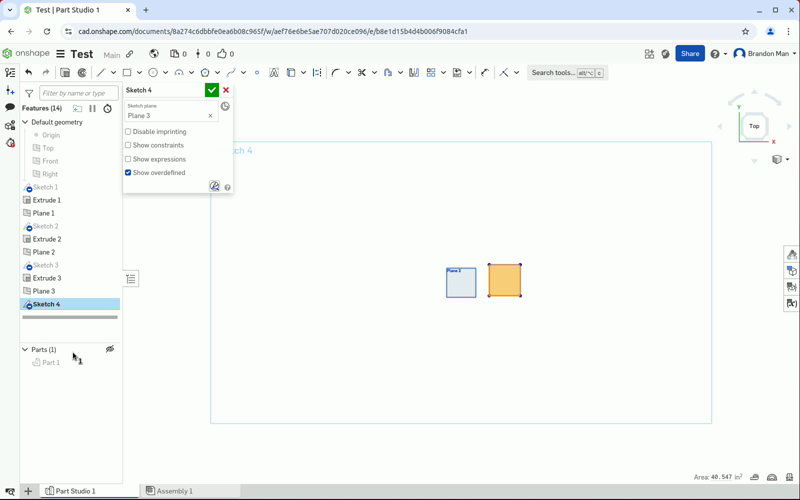
key(shift+e)
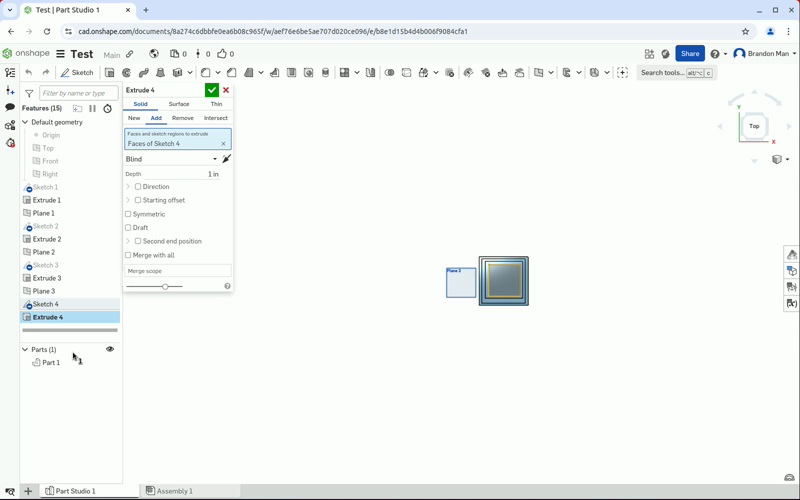
mouse_move(143, 106)
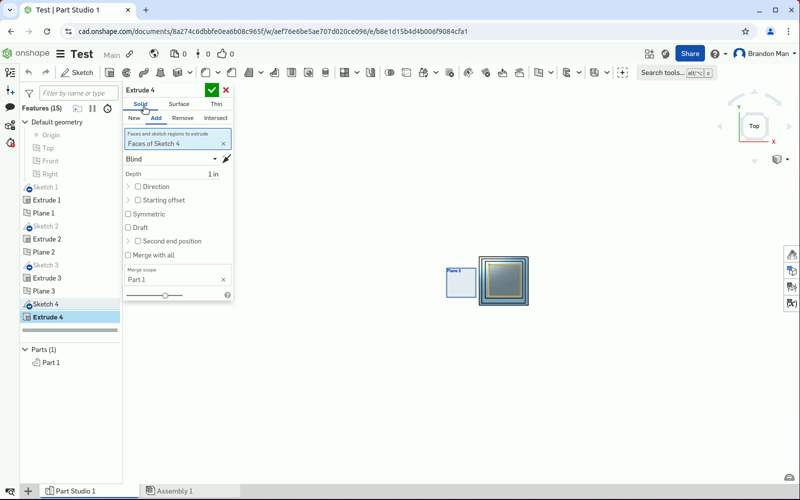
click(143, 106)
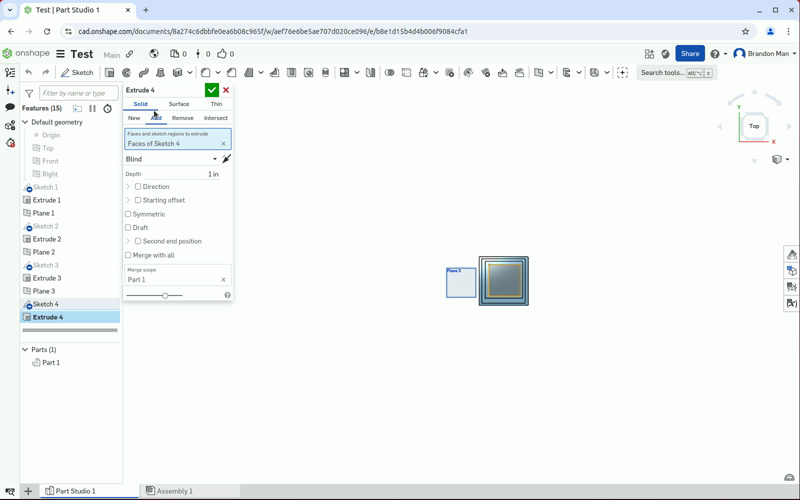
mouse_move(186, 120)
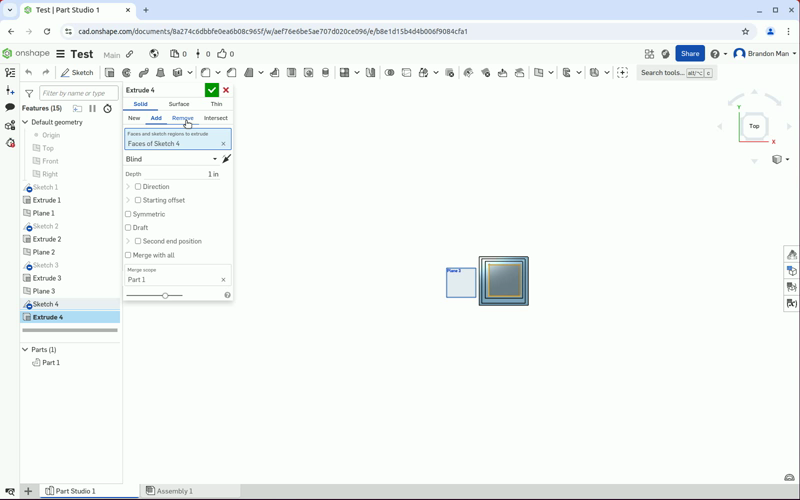
click(186, 120)
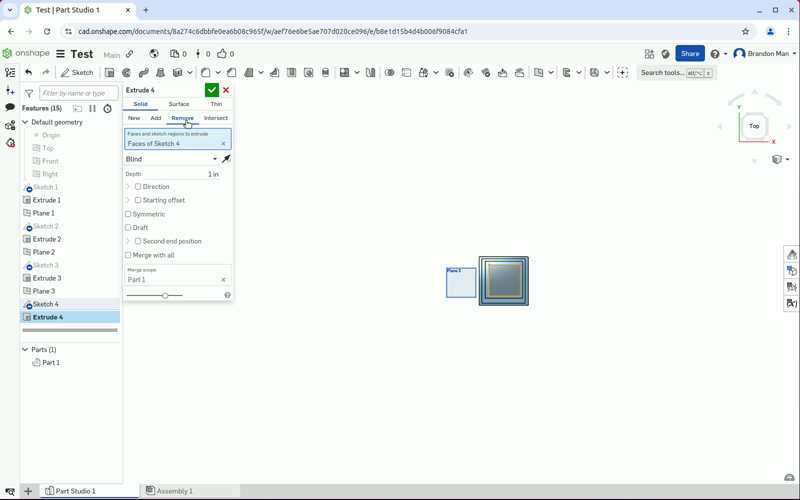
key(tab, 4)
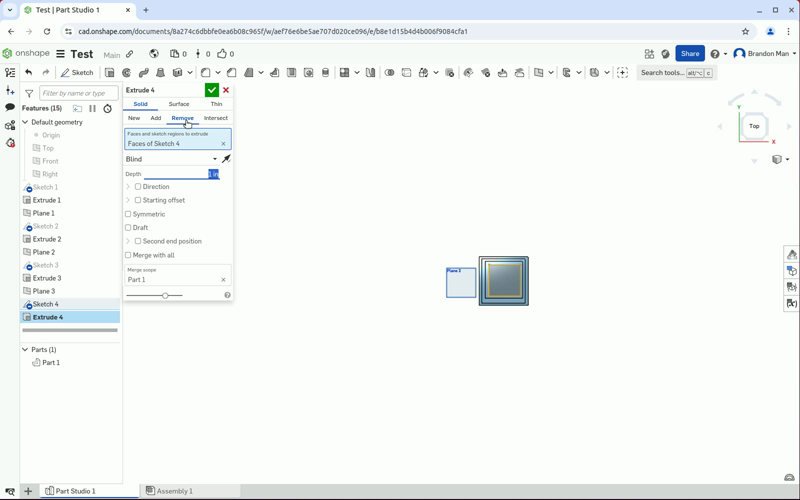
text(0.722)
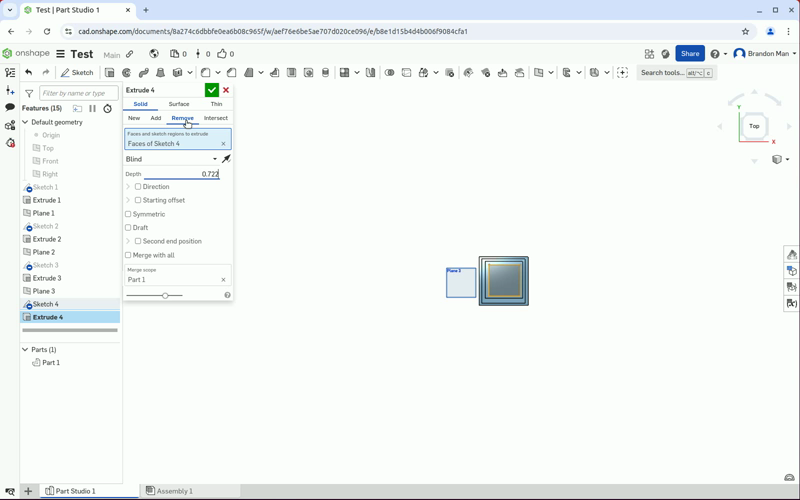
key(tab, 6)
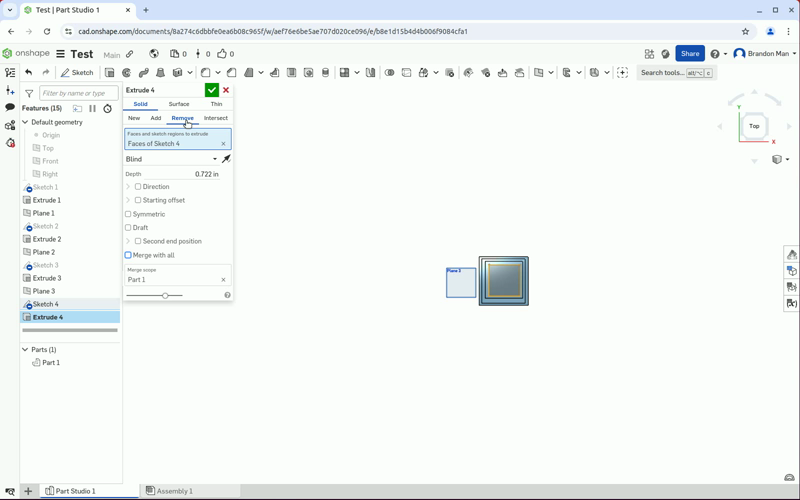
key(space)
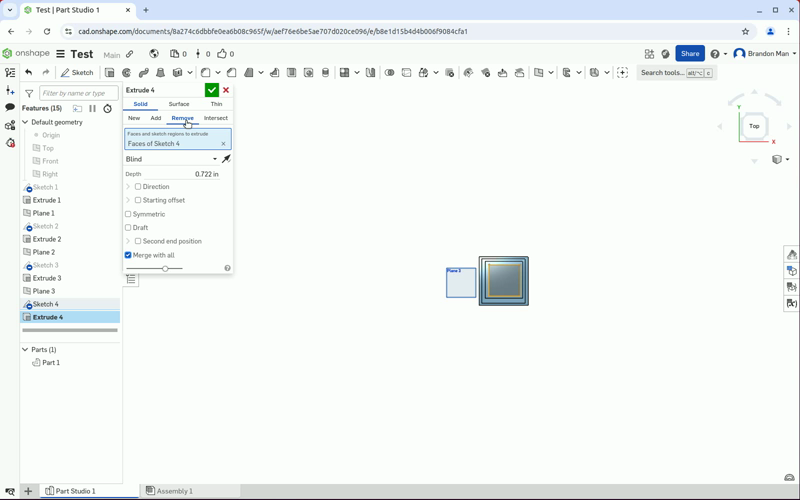
key(enter)
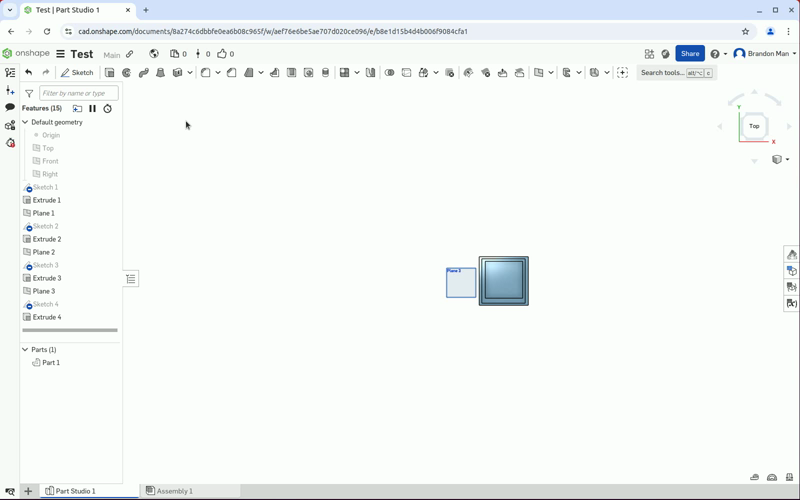
key(shift+h)
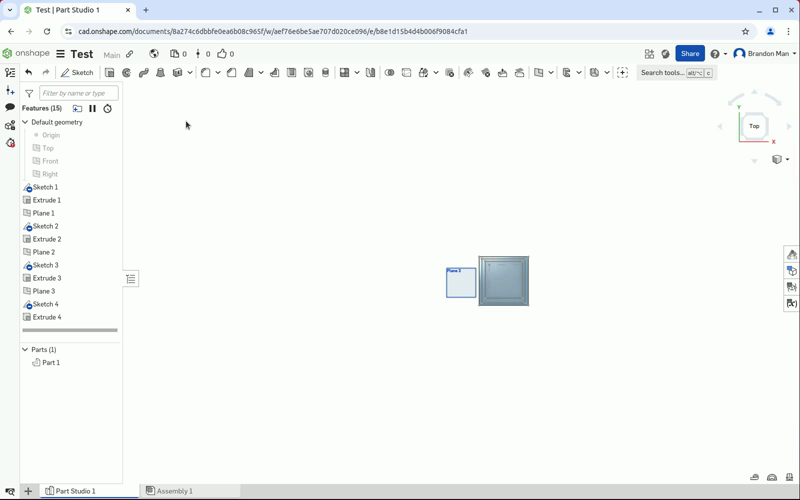
key(shift+h)
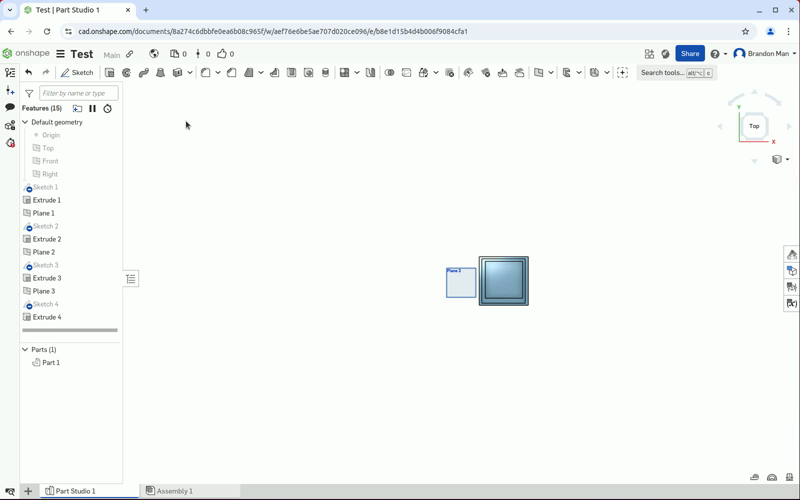
mouse_move(73, 189)
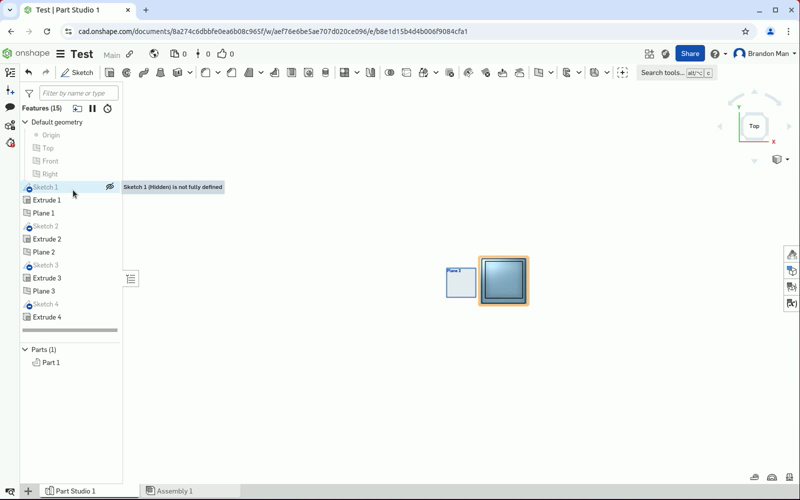
click(73, 189)
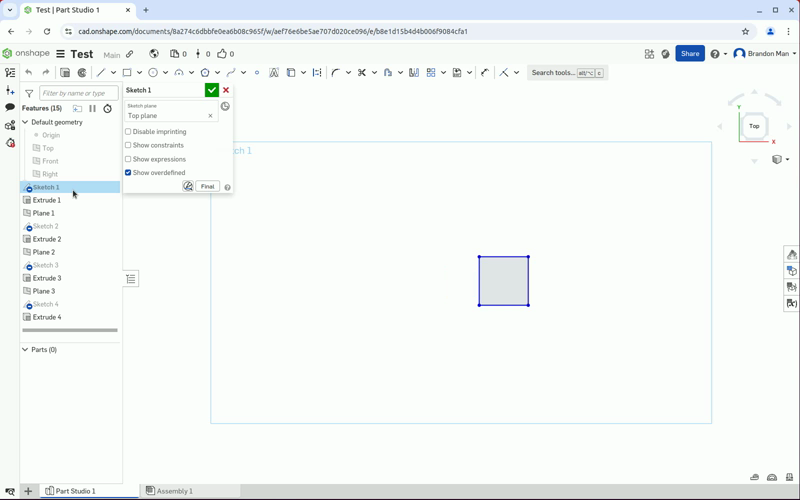
mouse_move(229, 92)
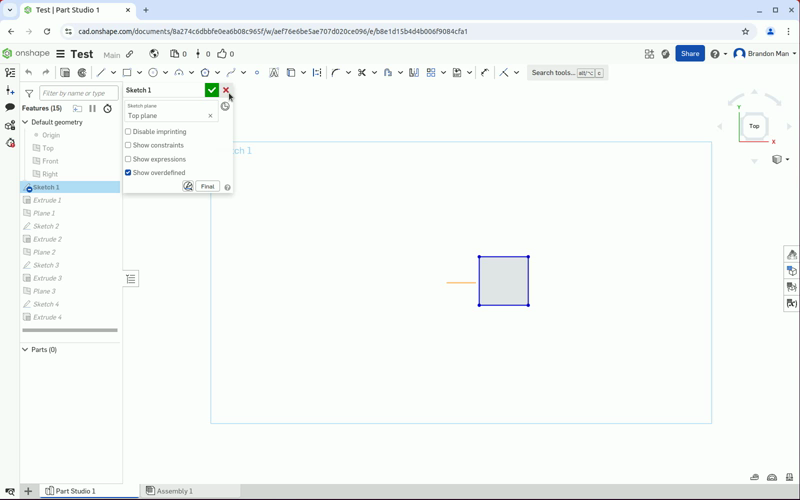
click(229, 92)
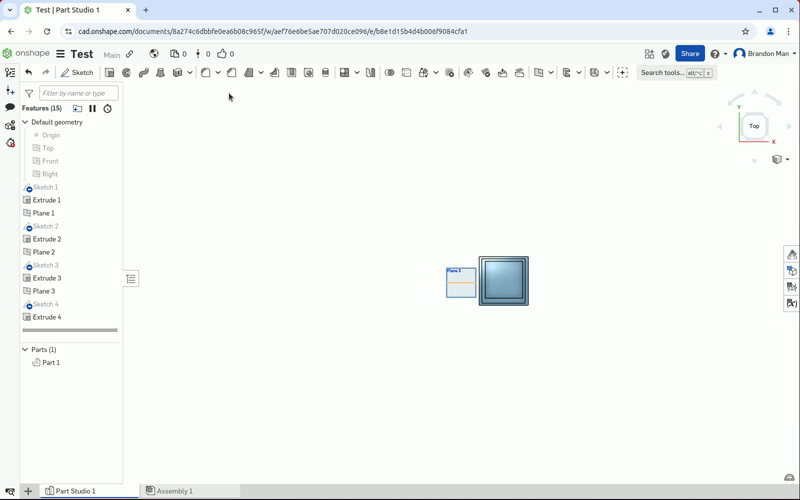
mouse_move(541, 75)
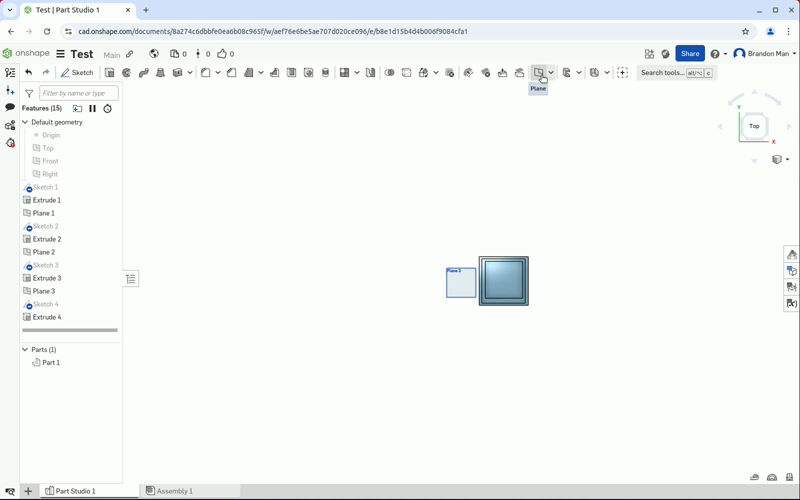
click(541, 75)
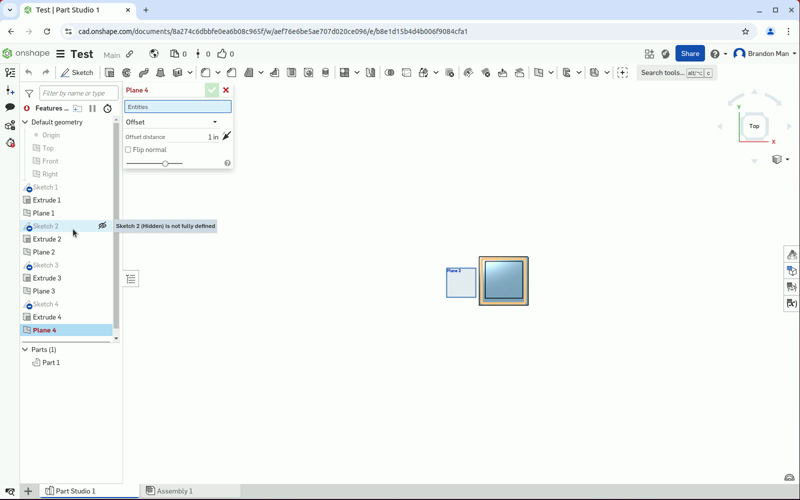
scroll(3)
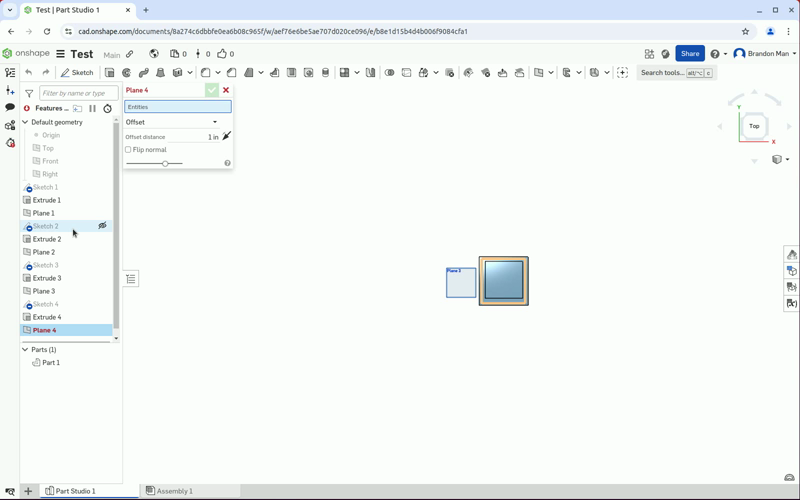
mouse_move(69, 150)
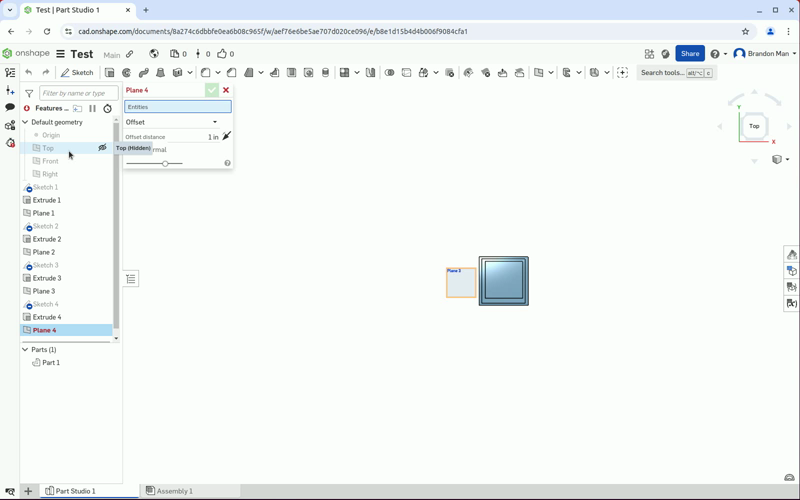
click(69, 150)
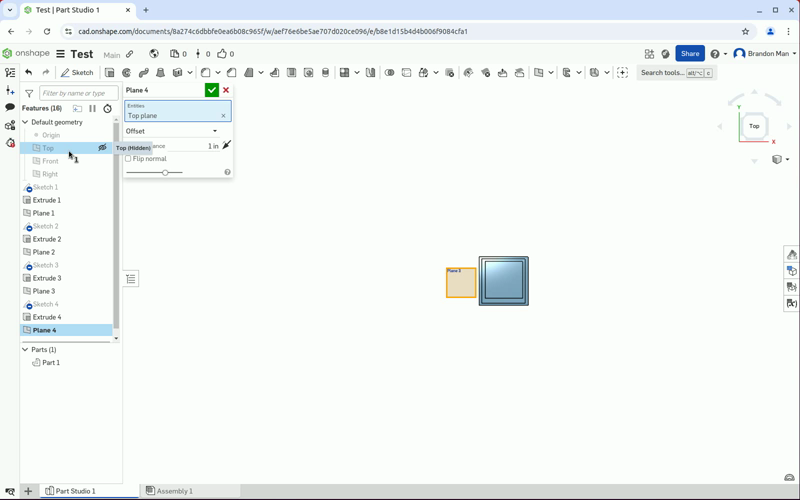
key(tab, 2)
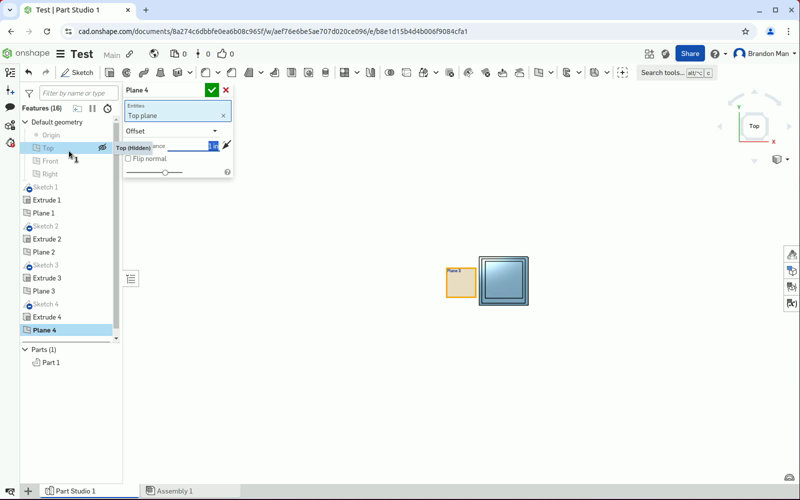
text(21.198)
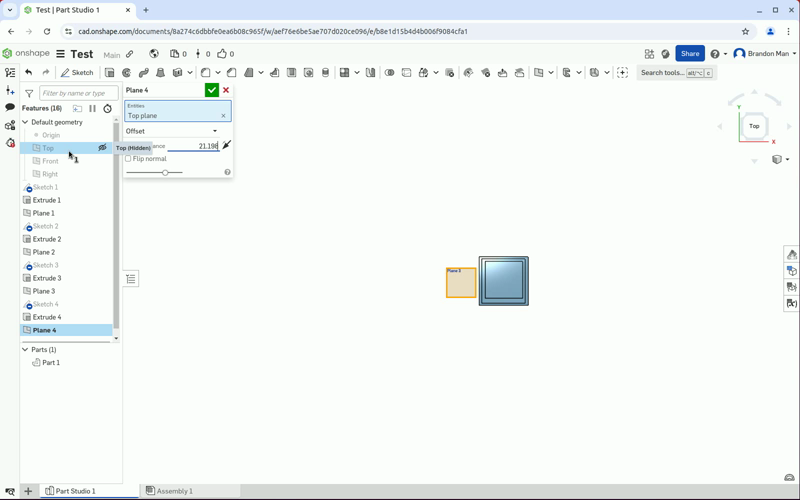
key(enter, 2)
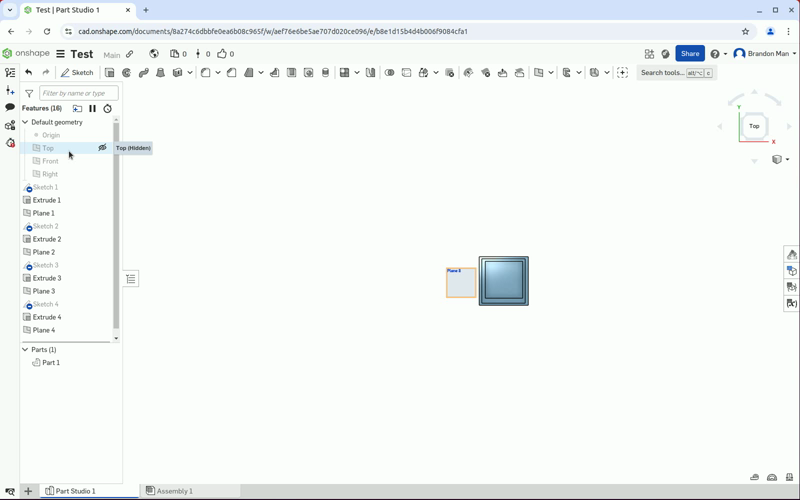
key(shift+s)
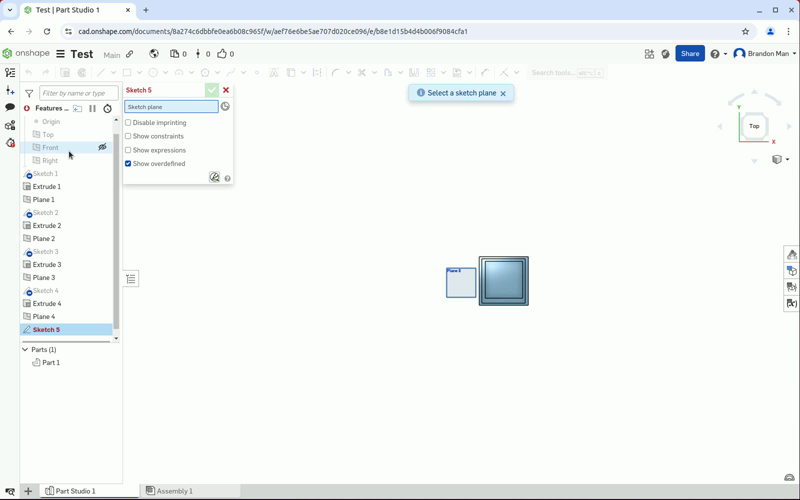
mouse_move(69, 319)
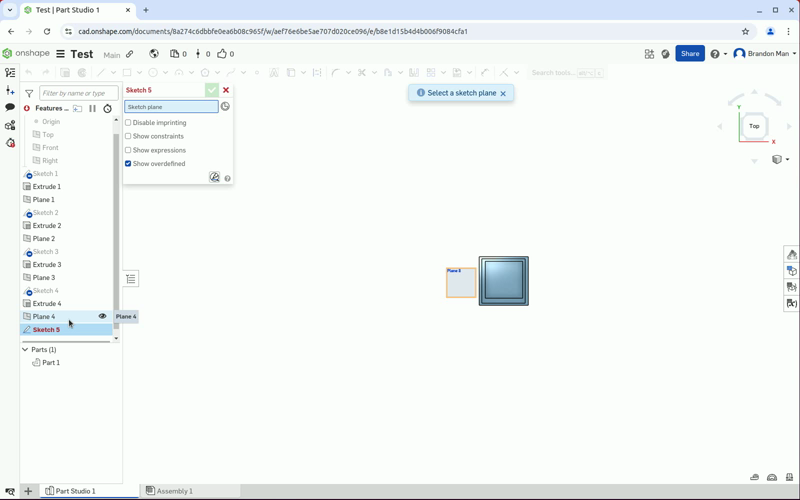
click(69, 319)
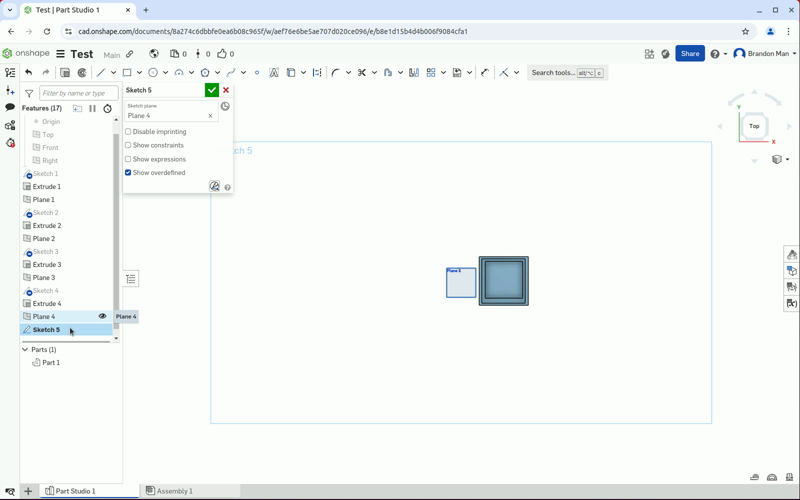
mouse_move(73, 352)
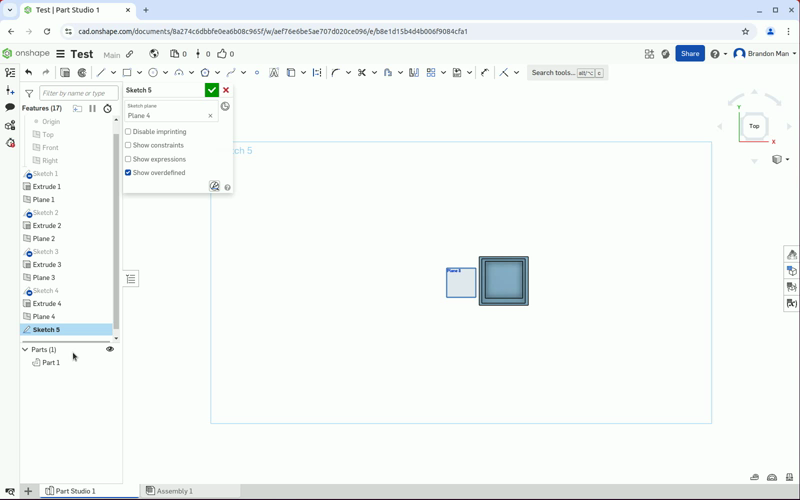
key(y)
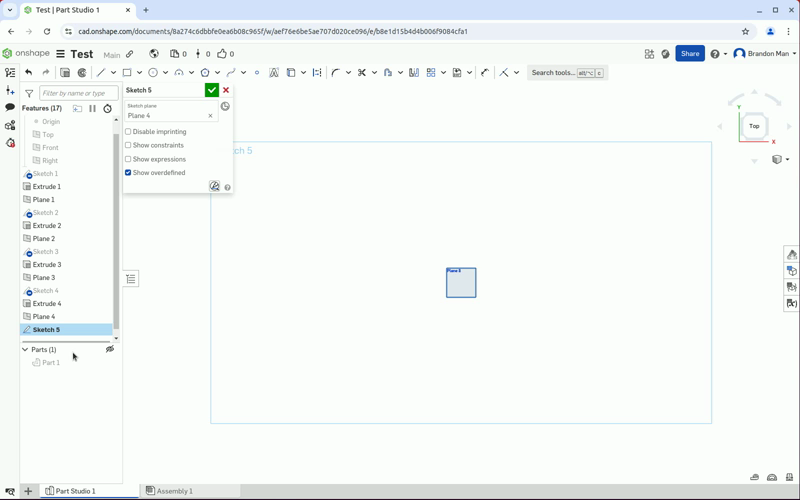
key(l)
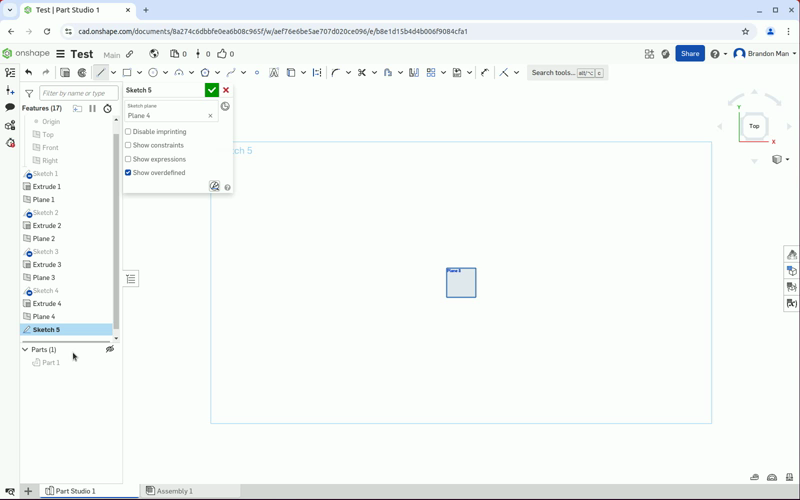
key_down(shift)
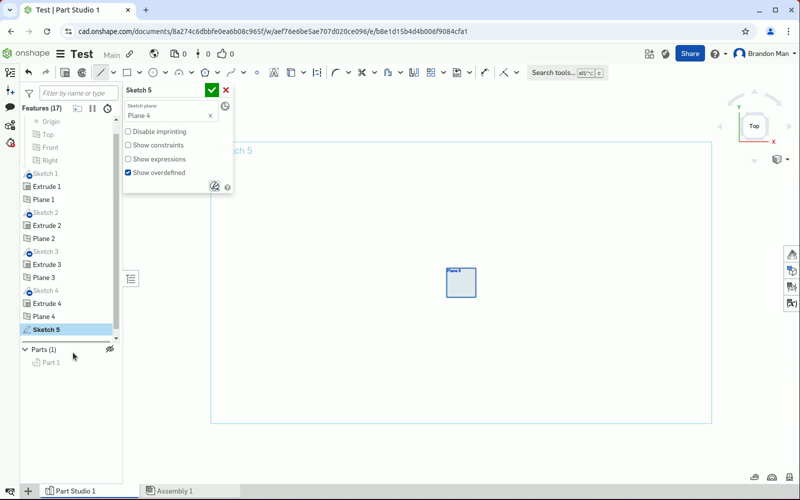
mouse_move(491, 292)
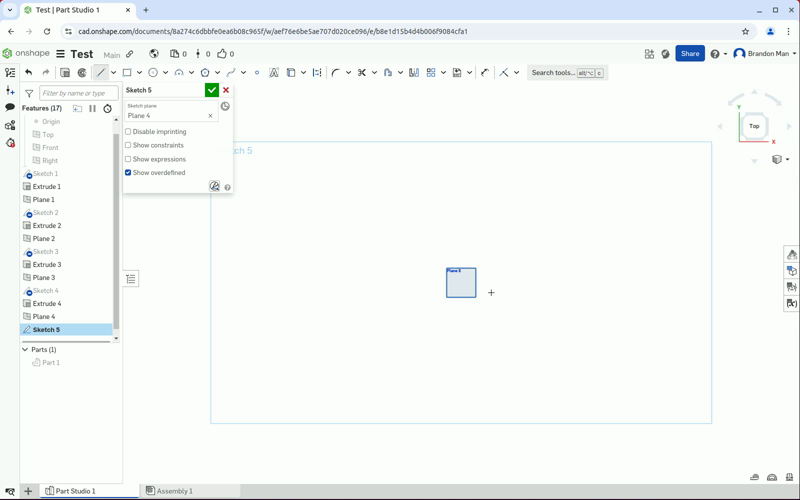
click(491, 292)
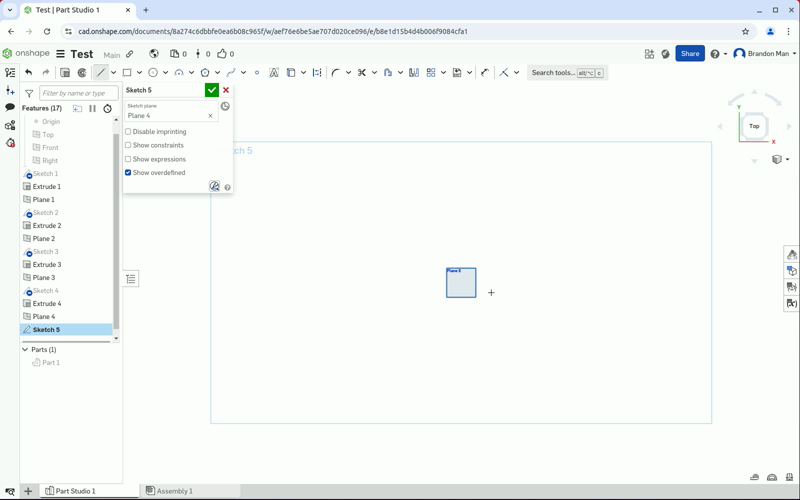
key_up(shift)
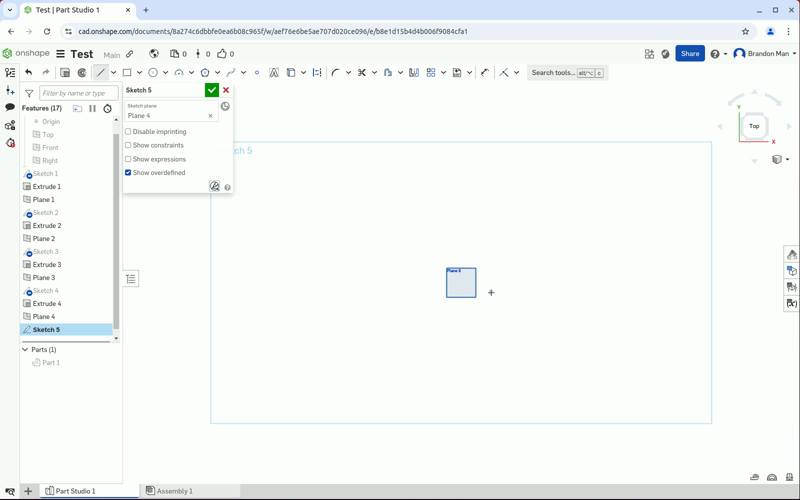
key_down(shift)
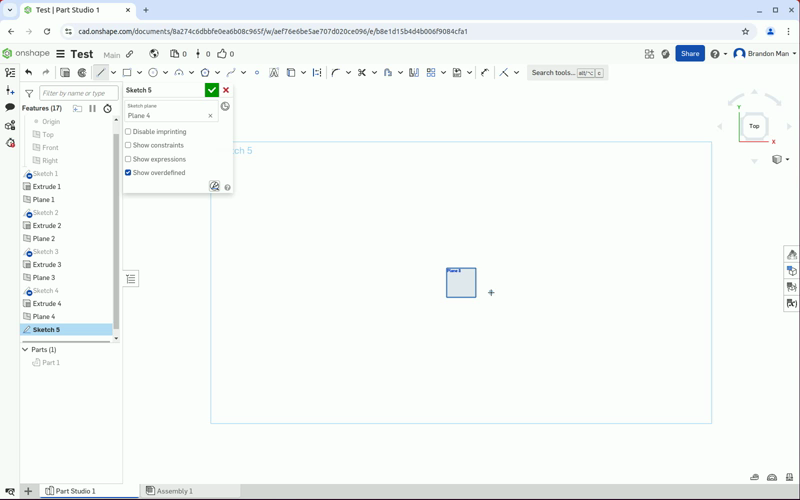
mouse_move(521, 292)
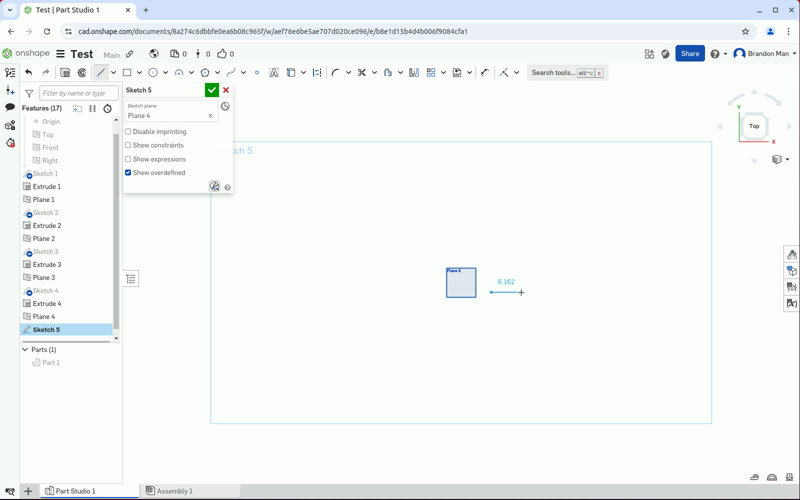
mouse_move(517, 292)
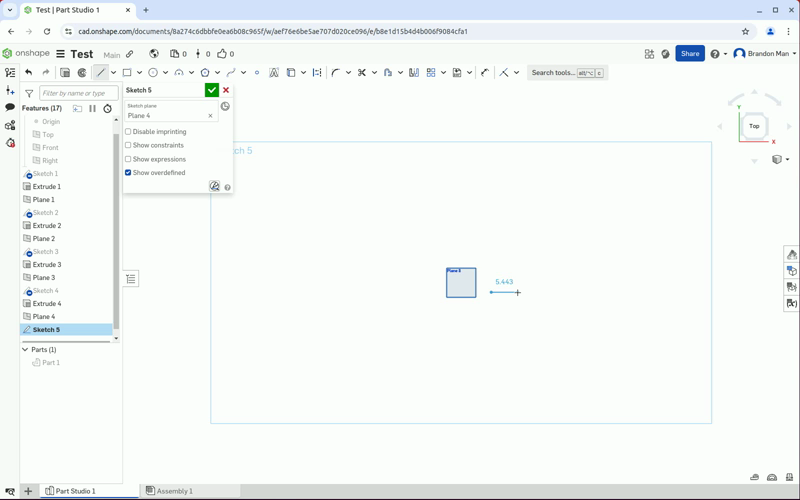
click(517, 292)
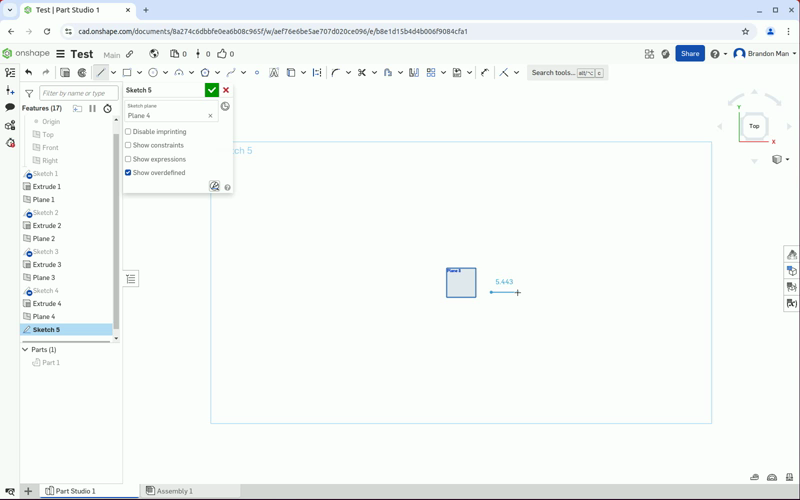
key_up(shift)
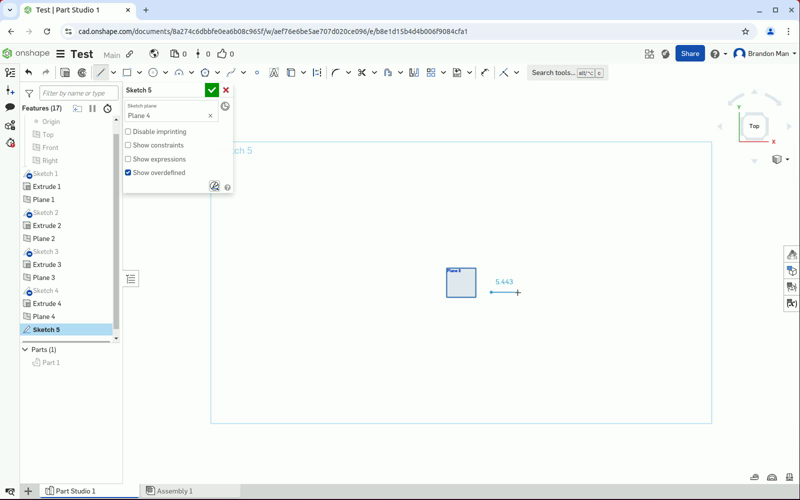
key_down(shift)
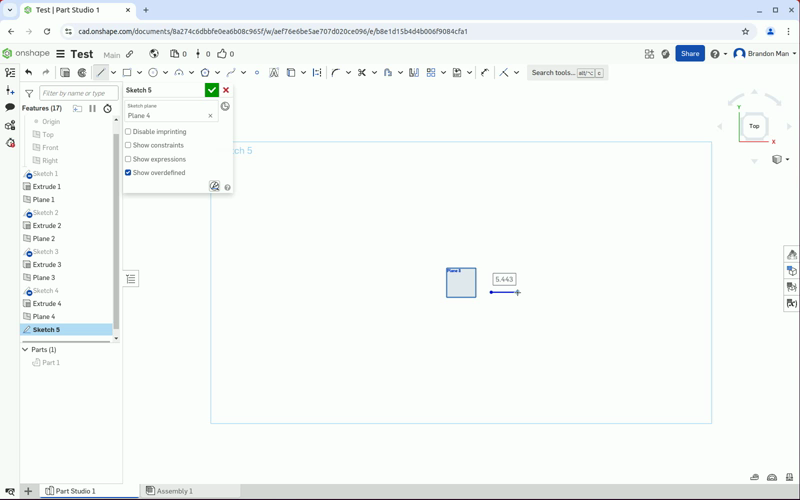
mouse_move(547, 292)
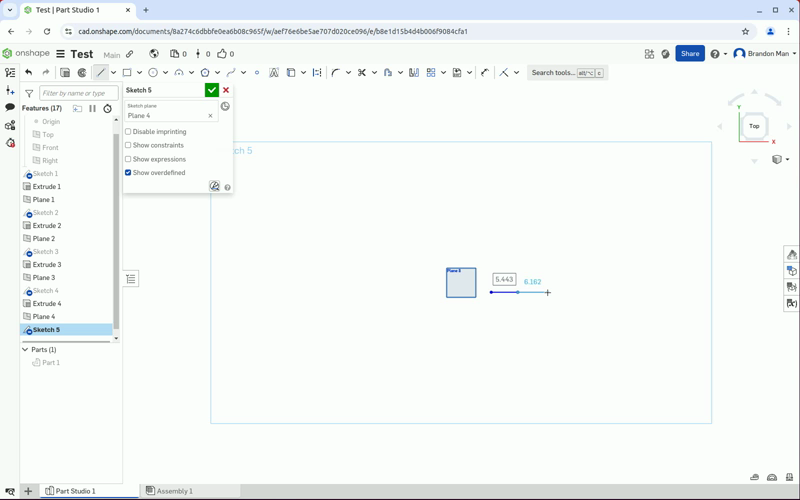
mouse_move(517, 265)
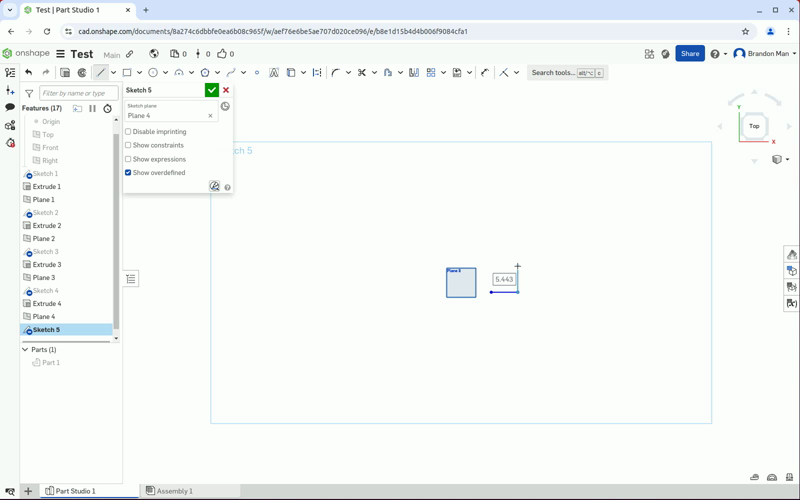
click(517, 265)
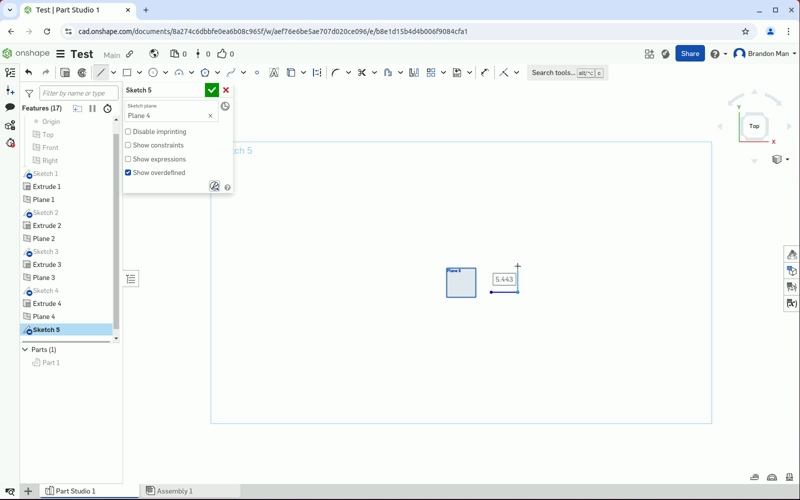
key_up(shift)
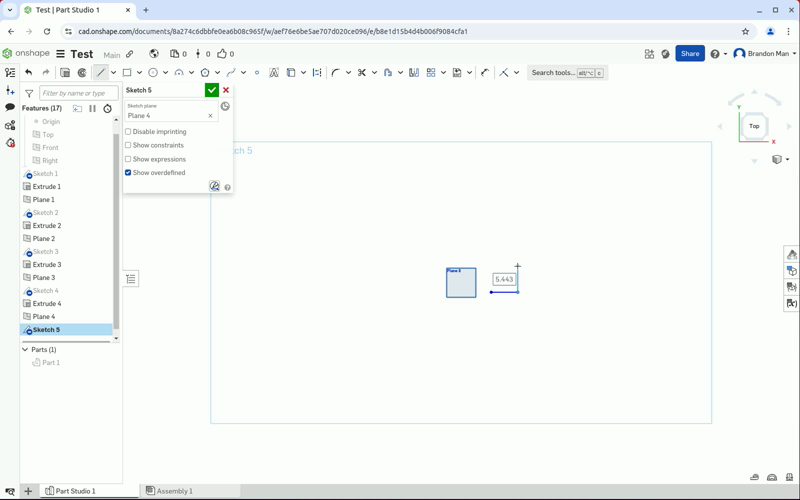
key_down(shift)
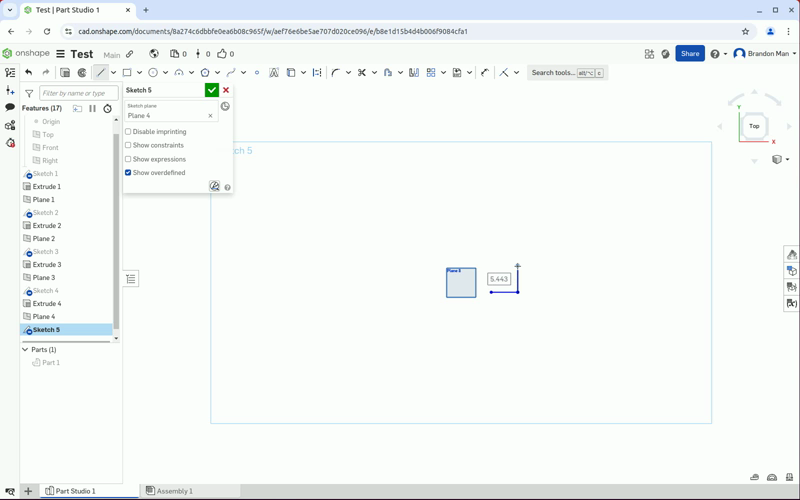
mouse_move(547, 265)
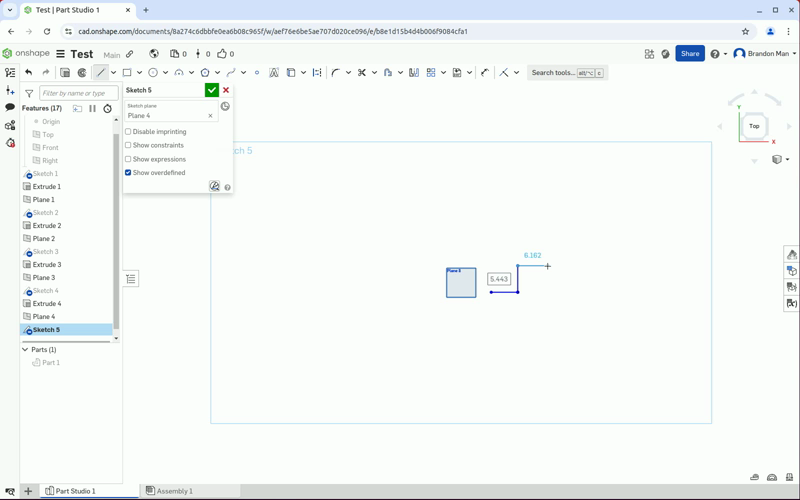
mouse_move(491, 265)
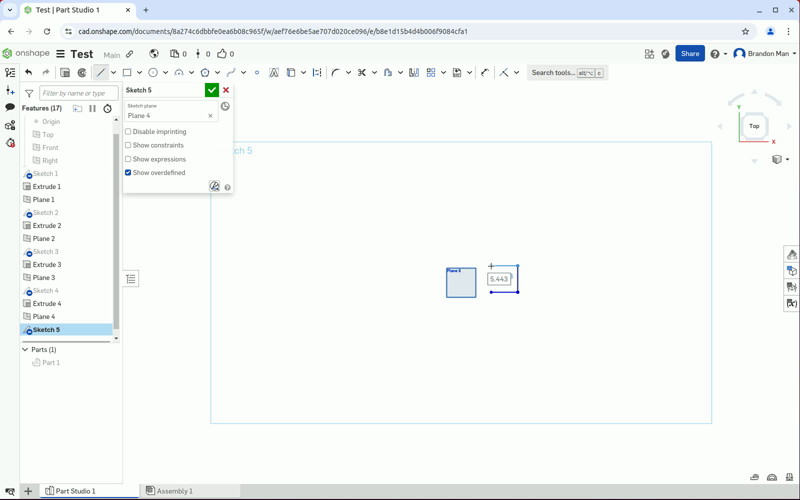
click(491, 265)
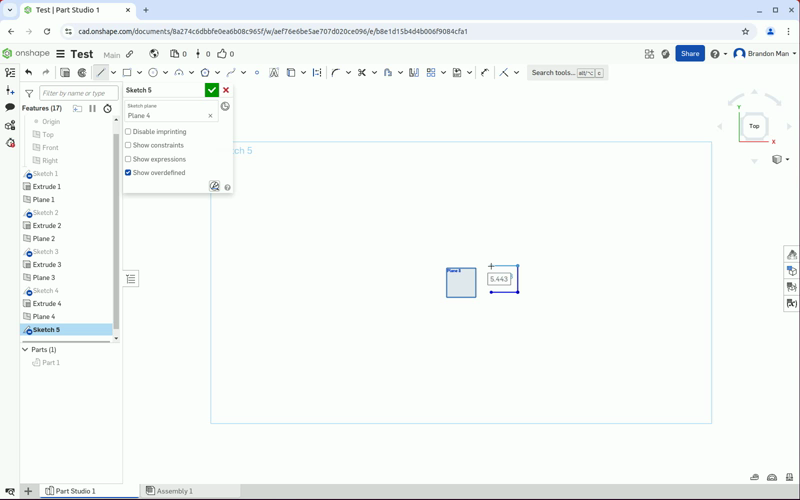
key_up(shift)
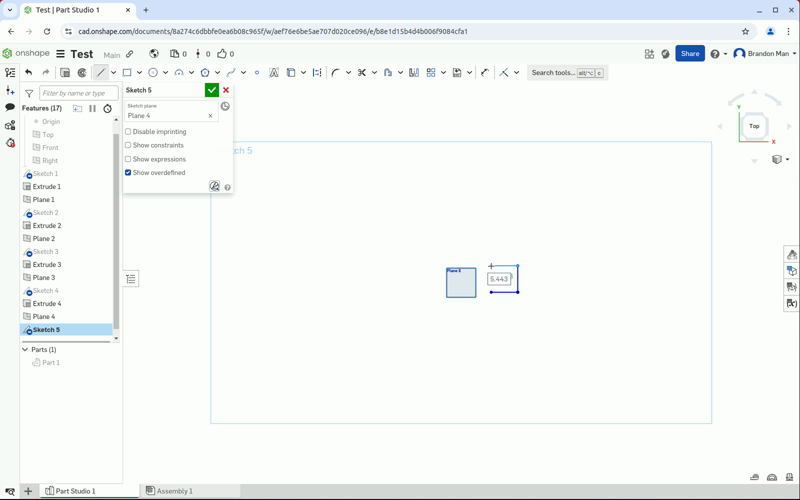
mouse_move(521, 265)
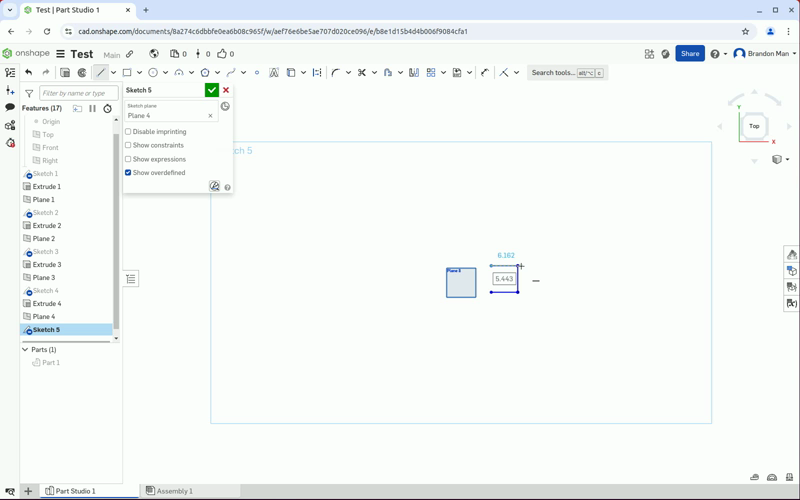
key_down(shift)
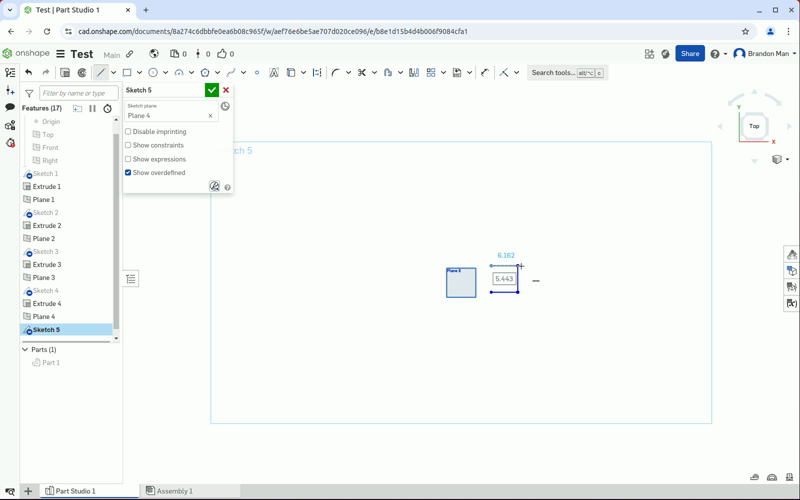
mouse_move(491, 292)
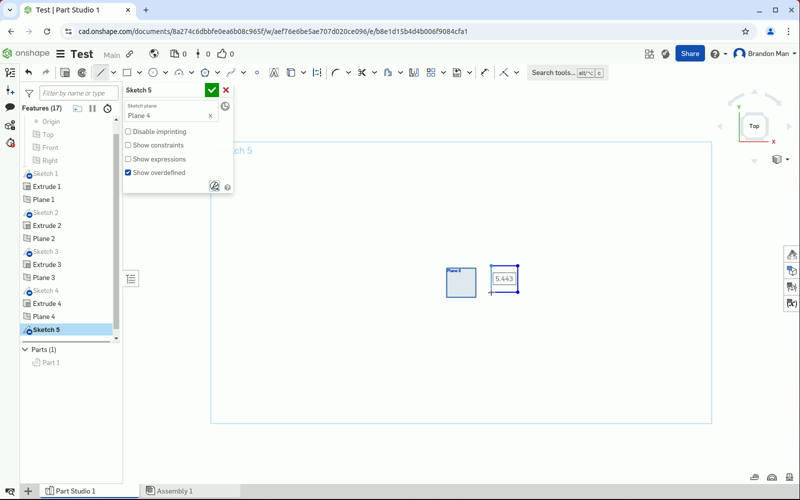
key_up(shift)
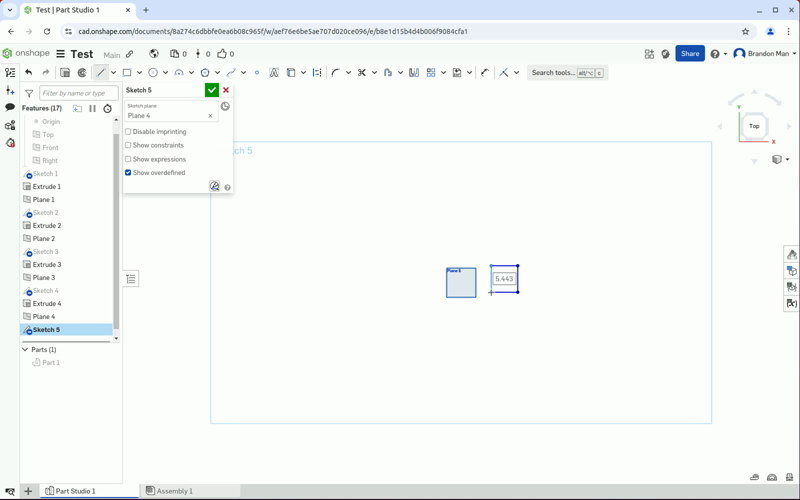
click(491, 292)
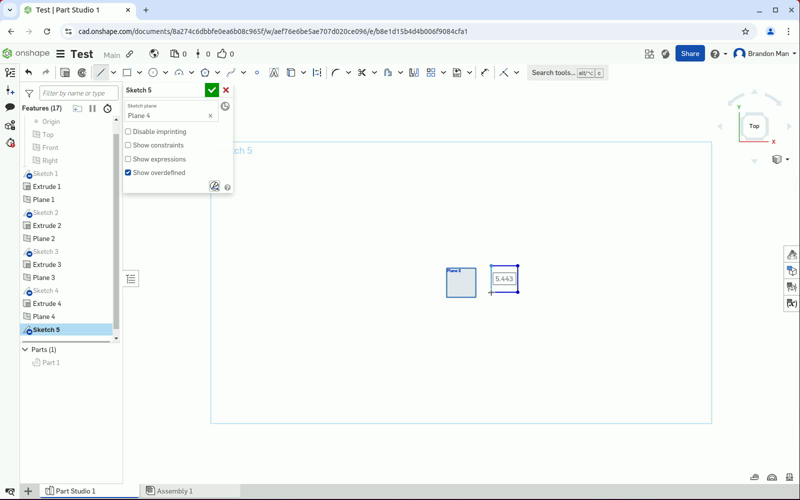
key(esc)
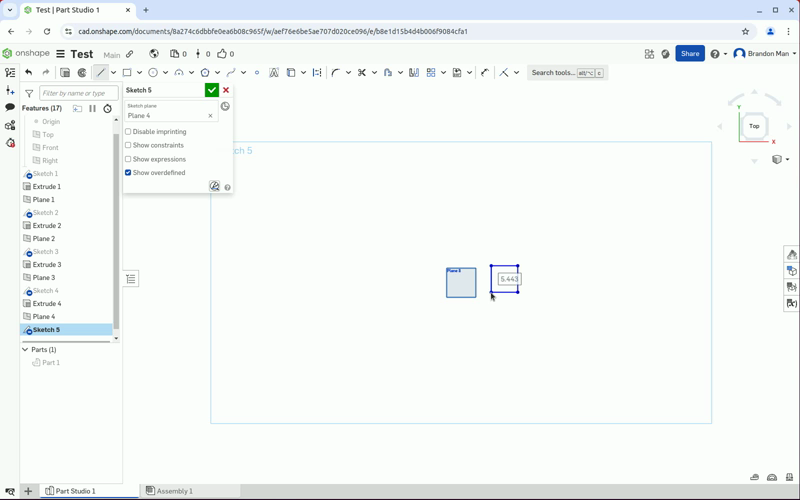
mouse_move(513, 280)
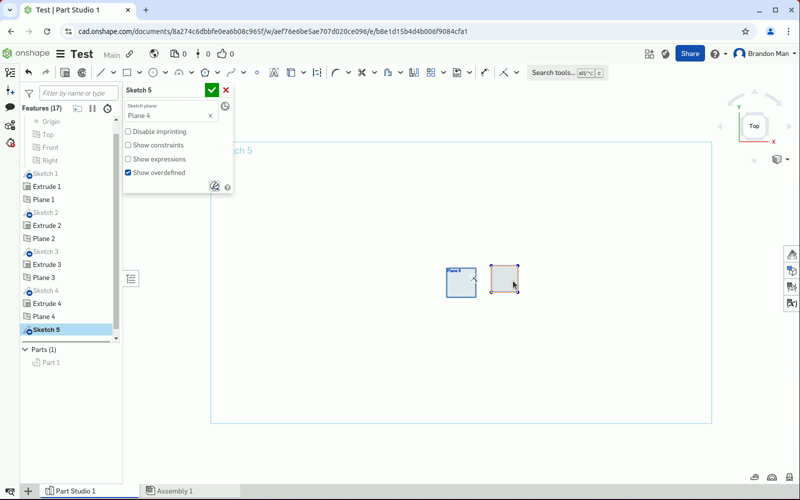
scroll(6)
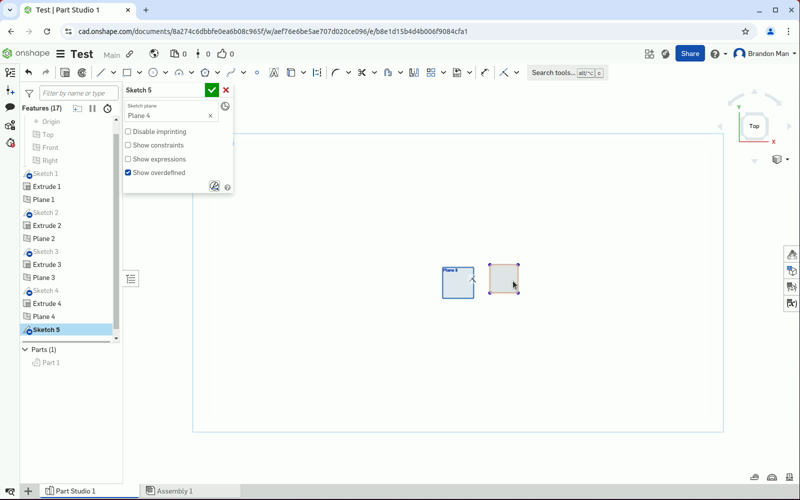
scroll(6)
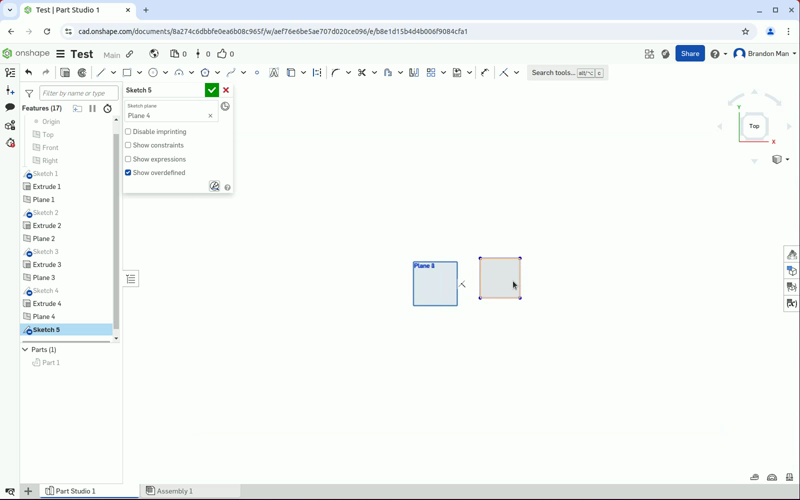
scroll(6)
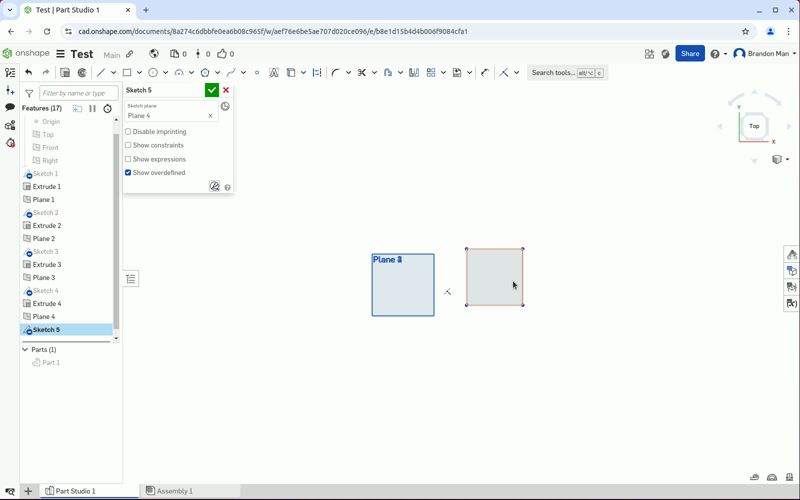
scroll(6)
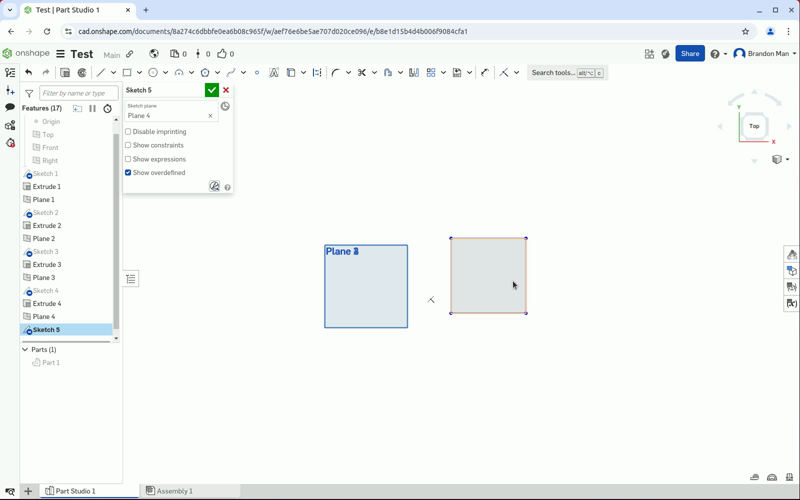
scroll(6)
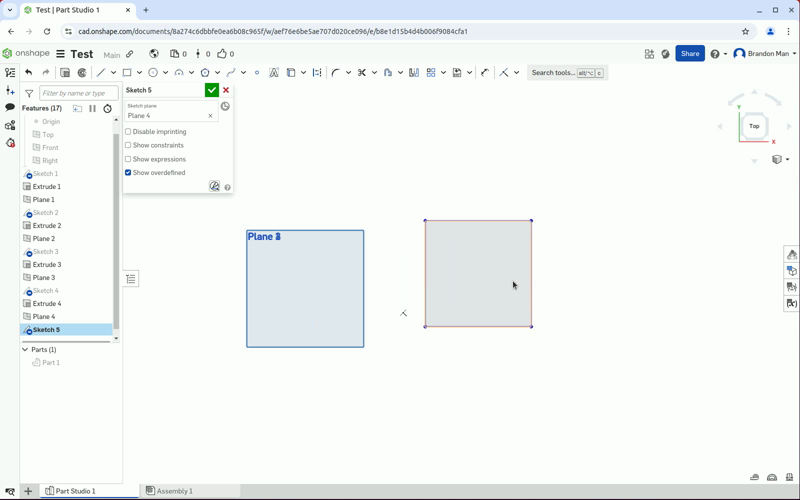
scroll(6)
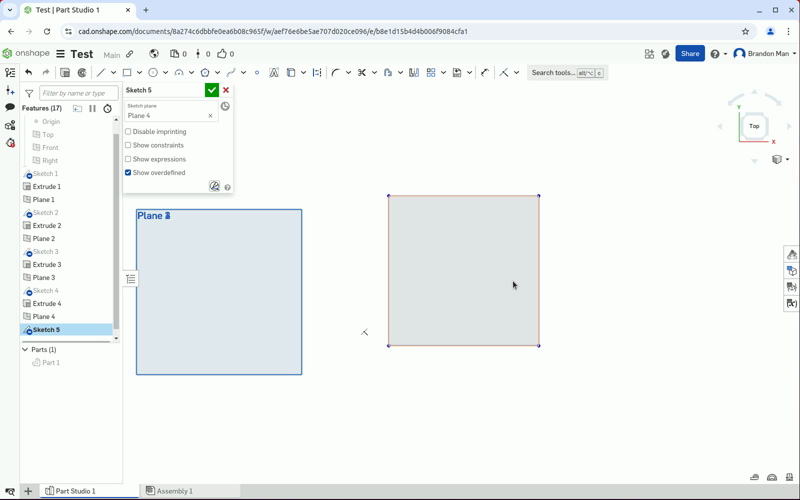
scroll(6)
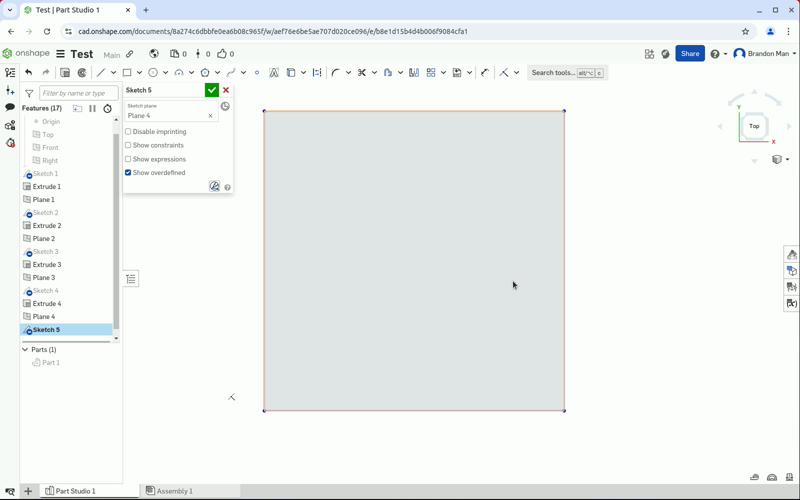
click(513, 280)
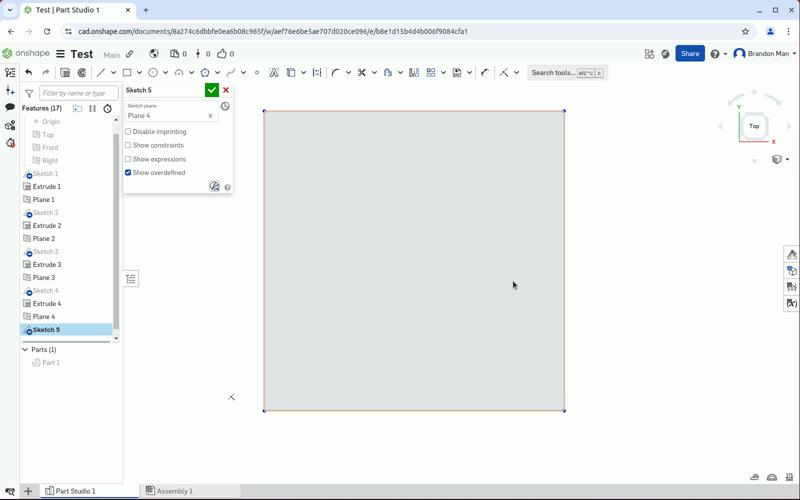
scroll(-6)
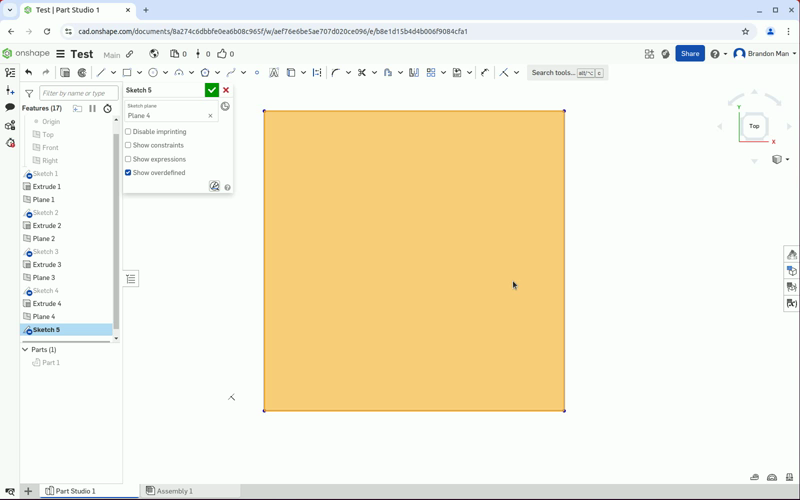
scroll(-6)
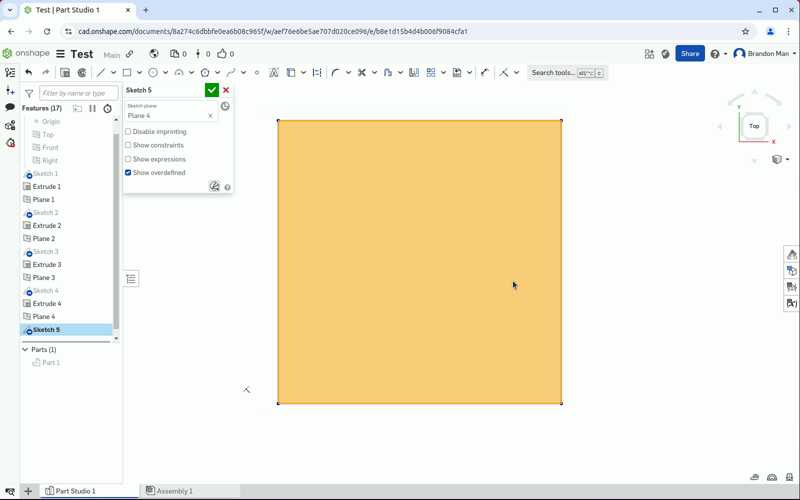
scroll(-6)
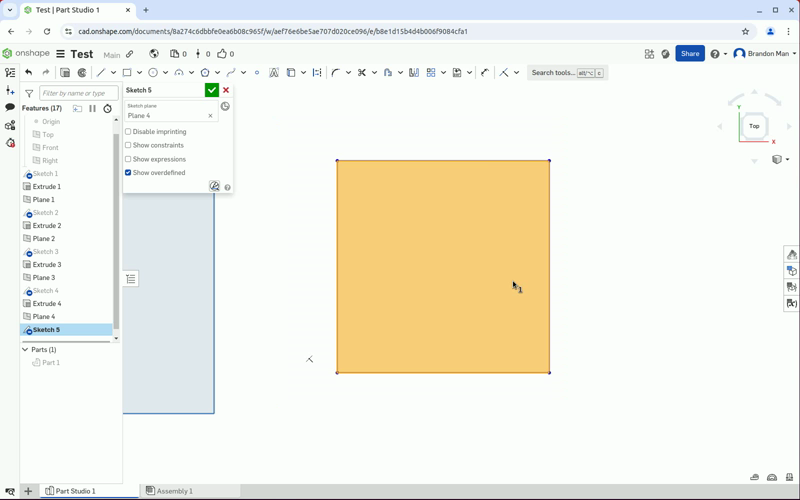
scroll(-6)
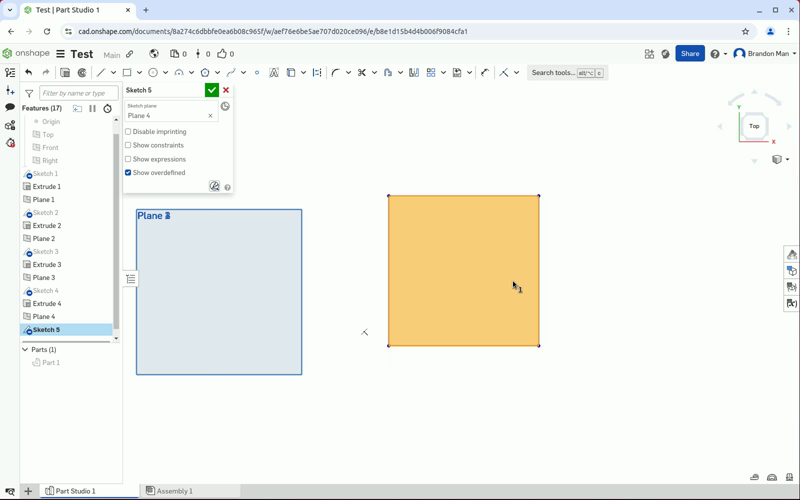
scroll(-6)
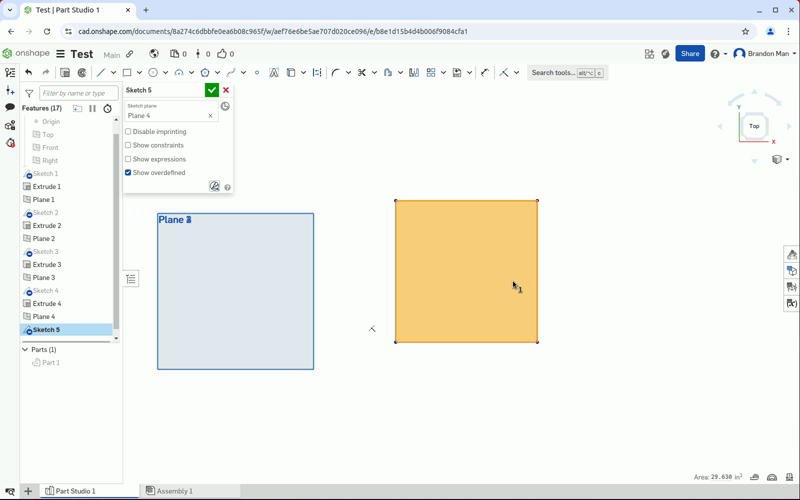
scroll(-6)
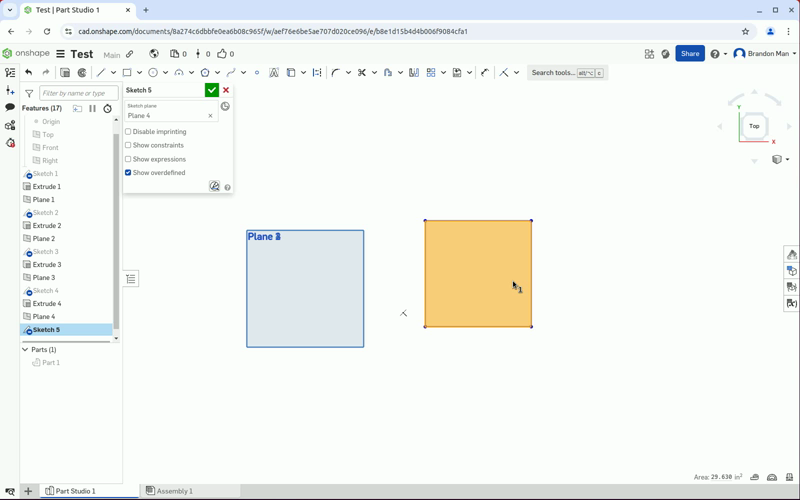
scroll(-6)
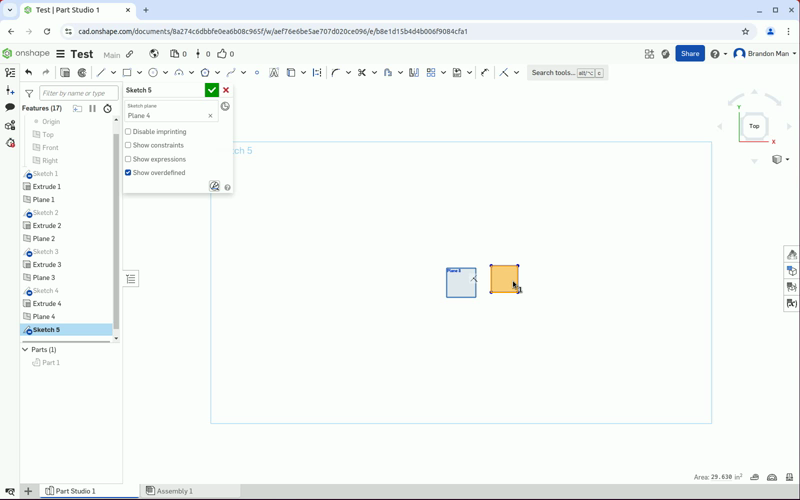
mouse_move(73, 352)
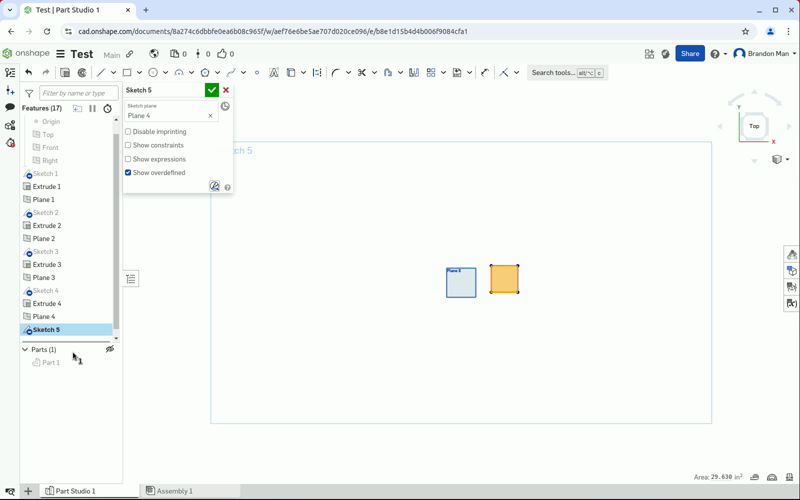
key(shift+y)
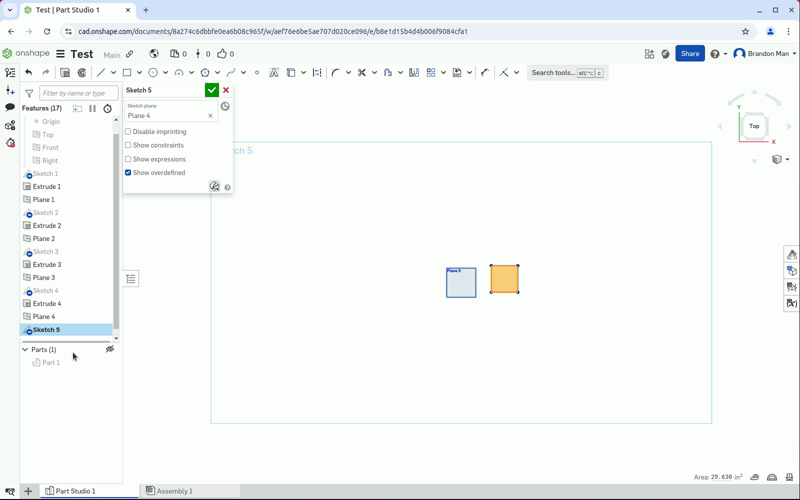
key(shift+e)
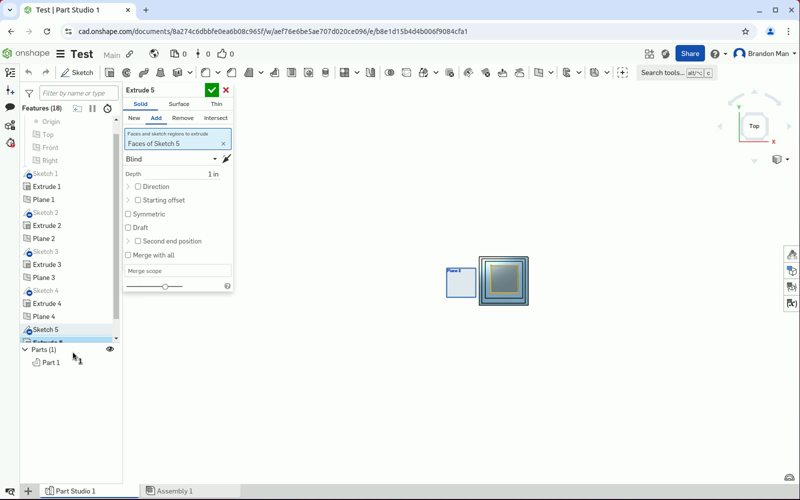
mouse_move(143, 106)
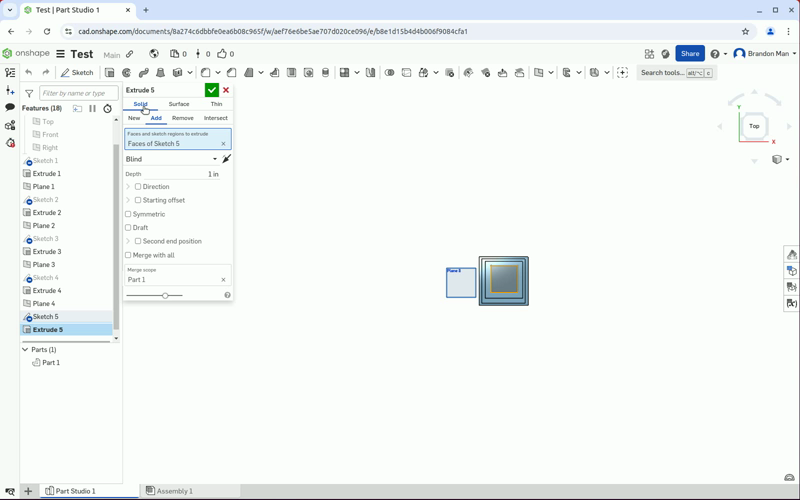
click(143, 106)
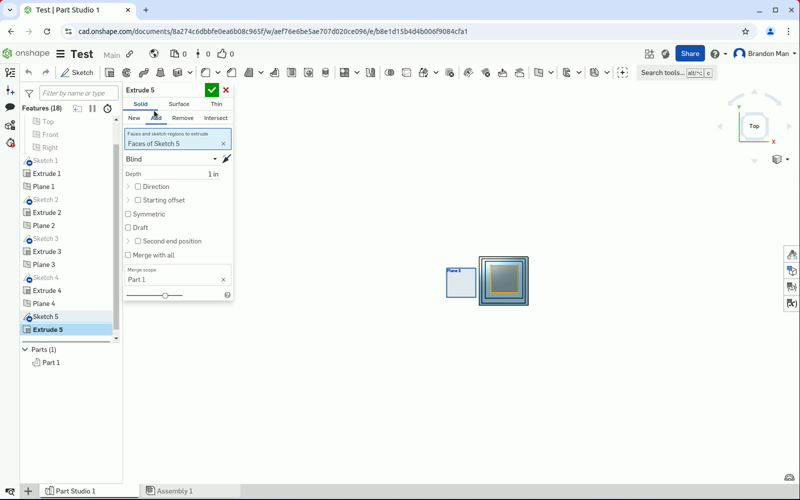
mouse_move(186, 120)
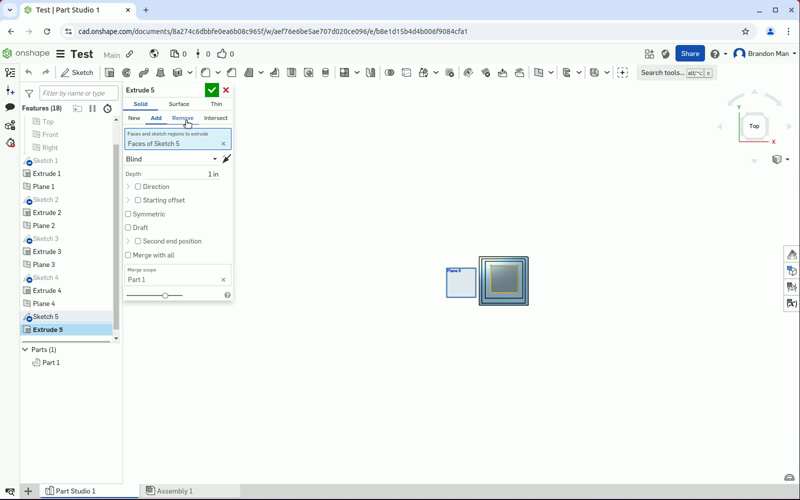
click(186, 120)
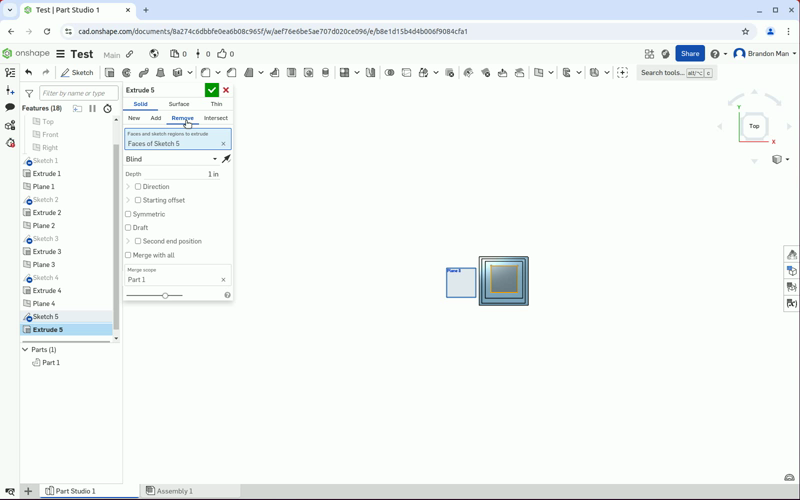
key(tab, 4)
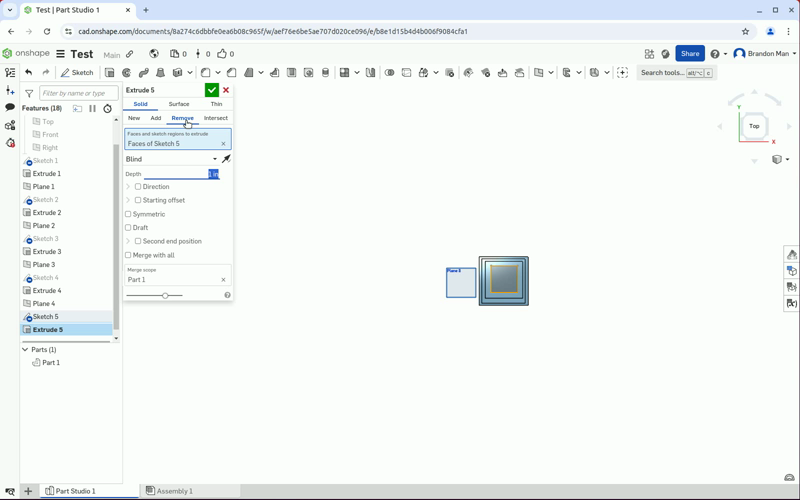
text(0.722)
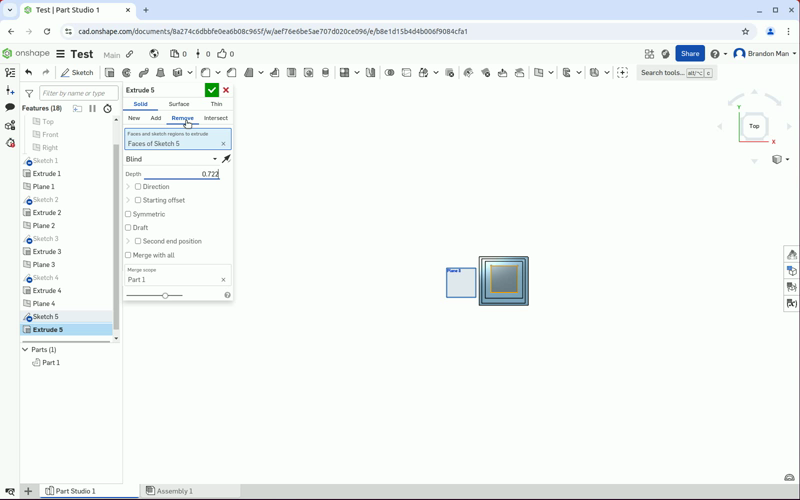
key(tab, 6)
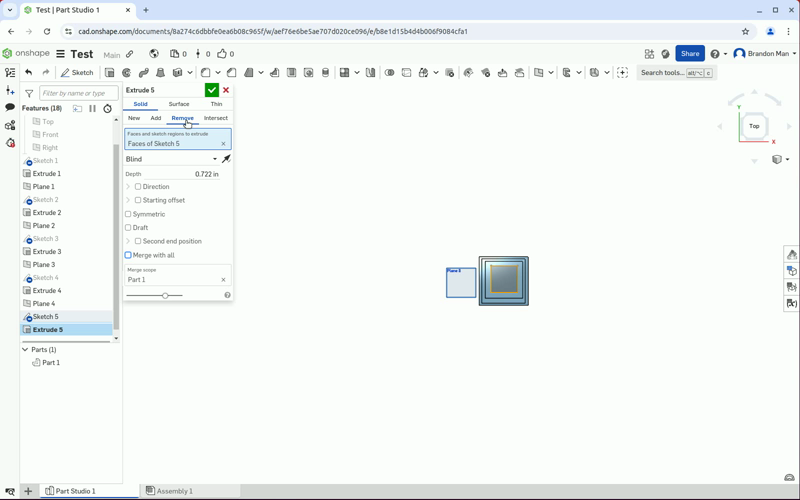
key(space)
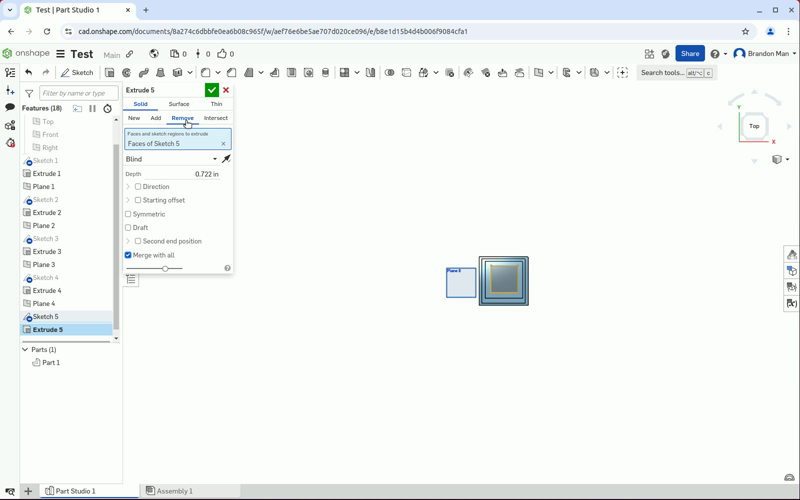
key(enter)
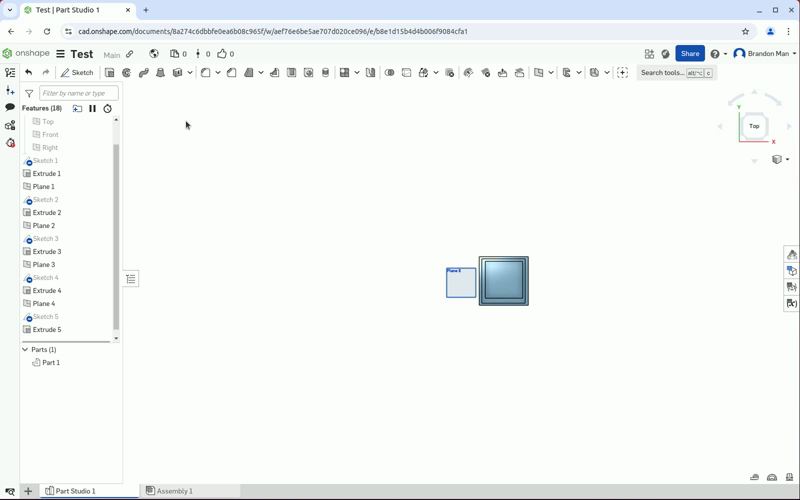
key(shift+h)
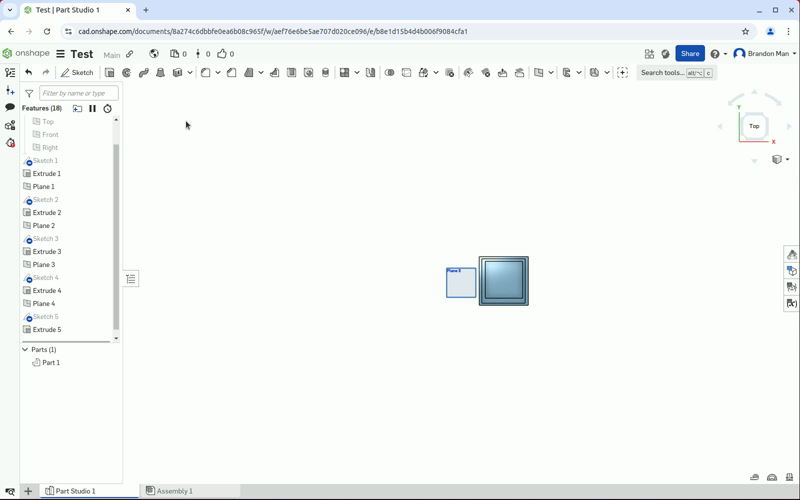
key(shift+h)
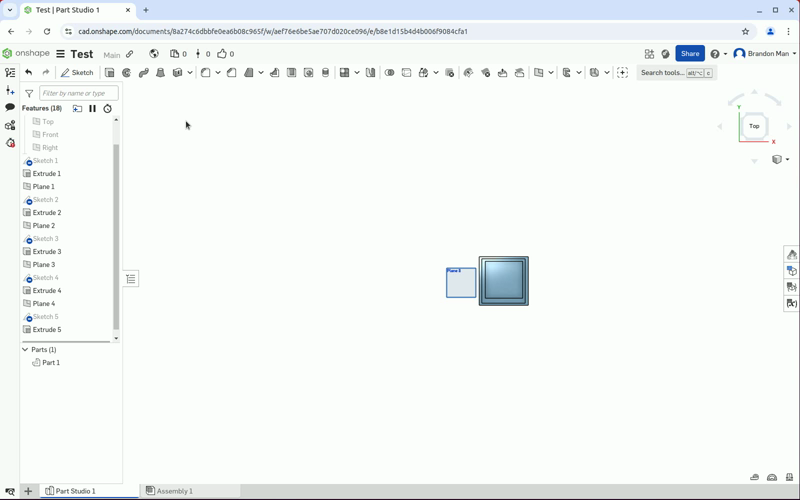
mouse_move(69, 163)
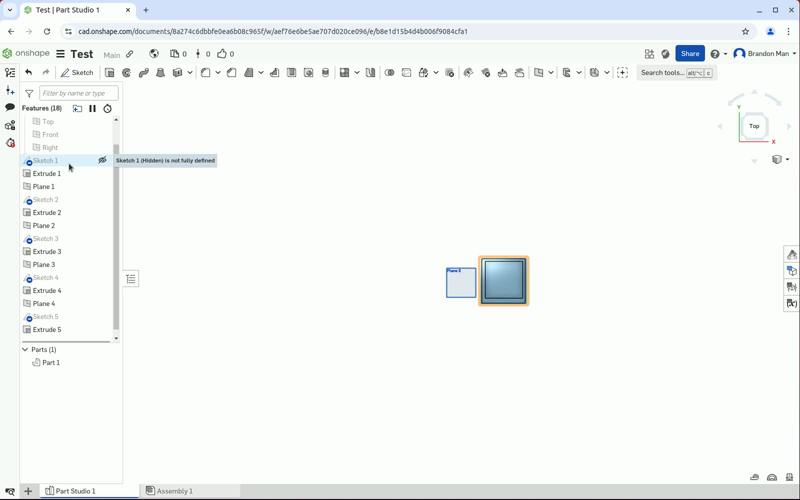
click(69, 163)
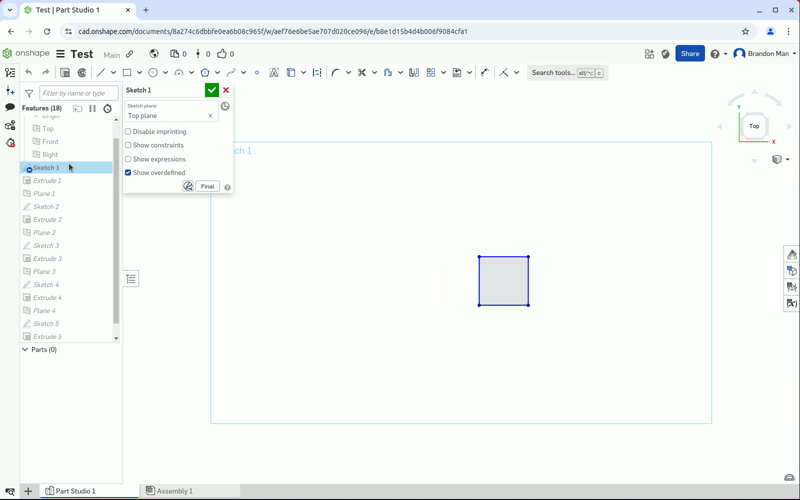
mouse_move(229, 92)
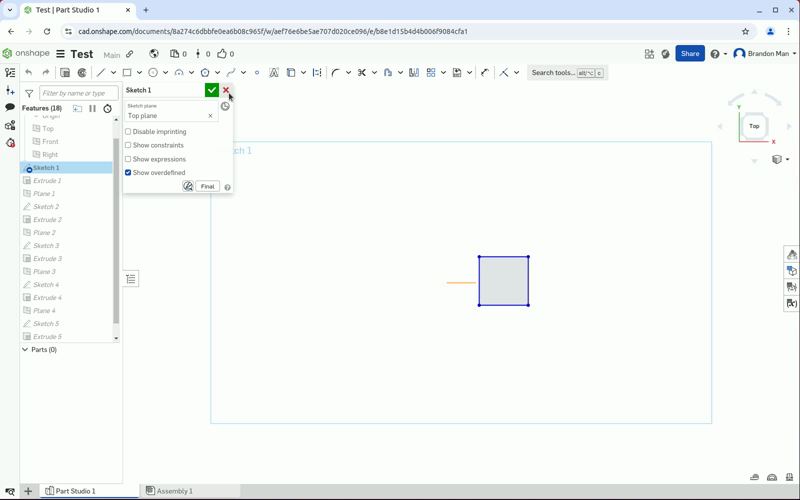
click(229, 92)
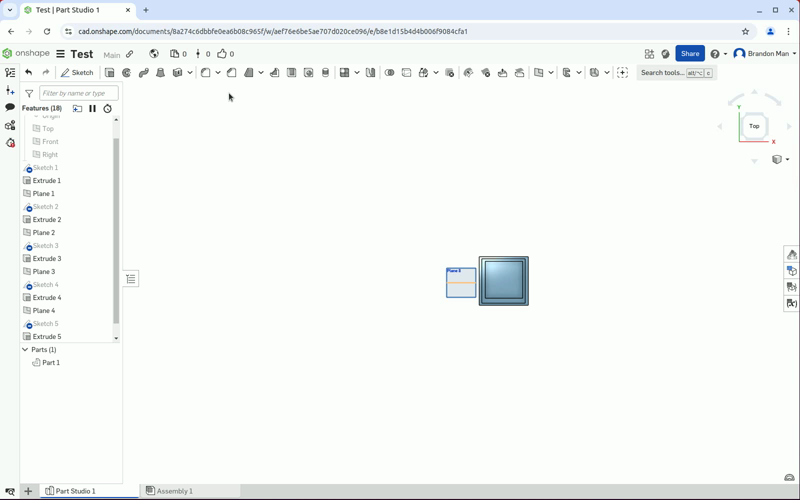
mouse_move(541, 75)
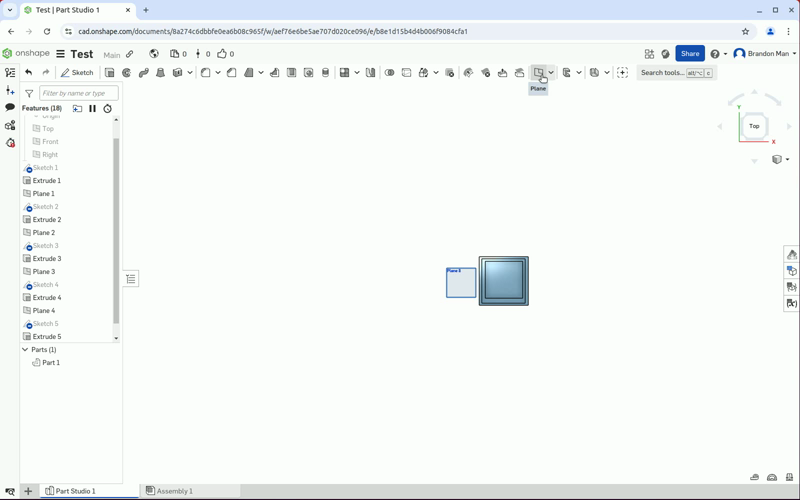
click(541, 75)
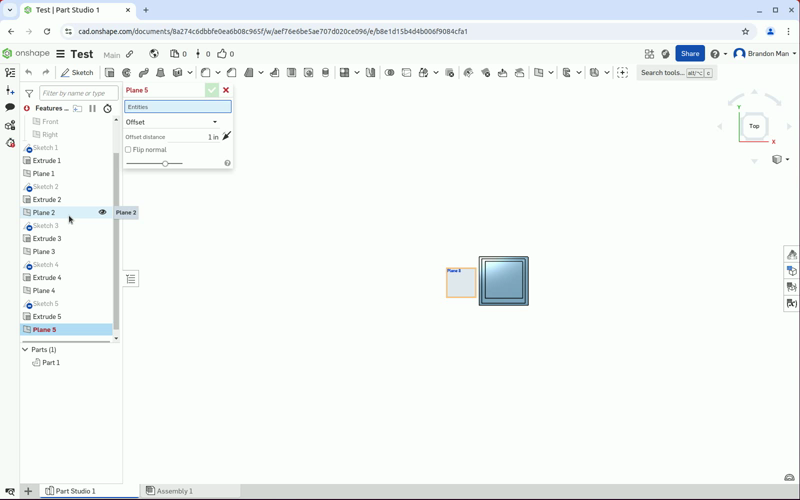
scroll(3)
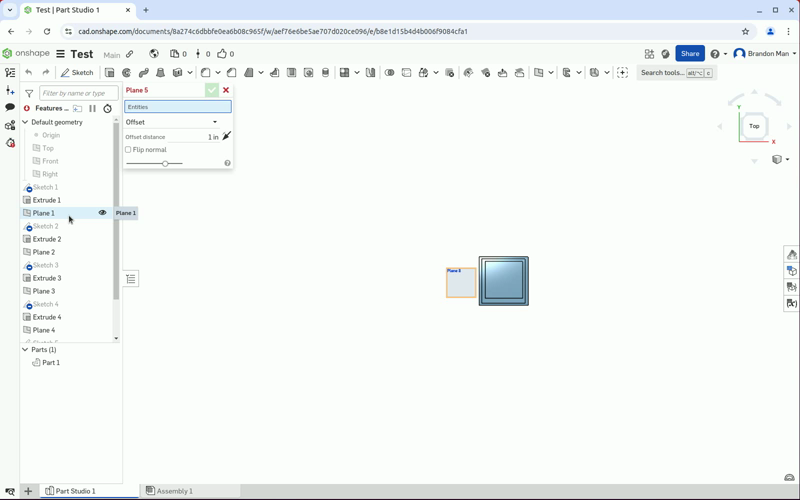
mouse_move(69, 150)
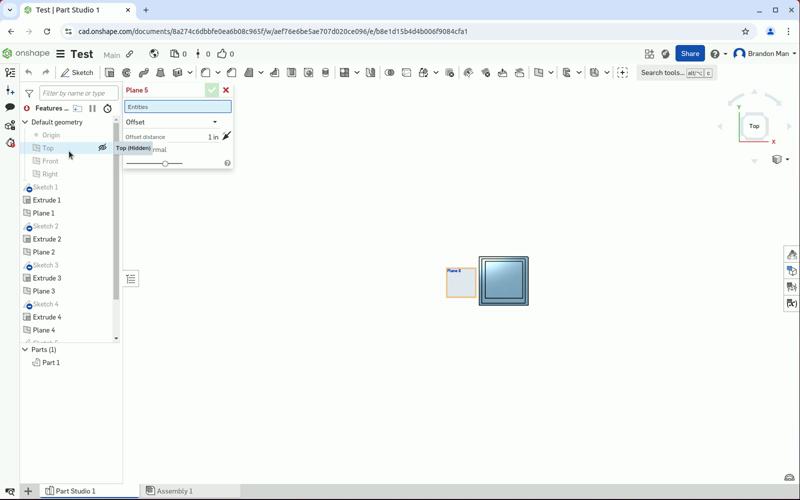
click(69, 150)
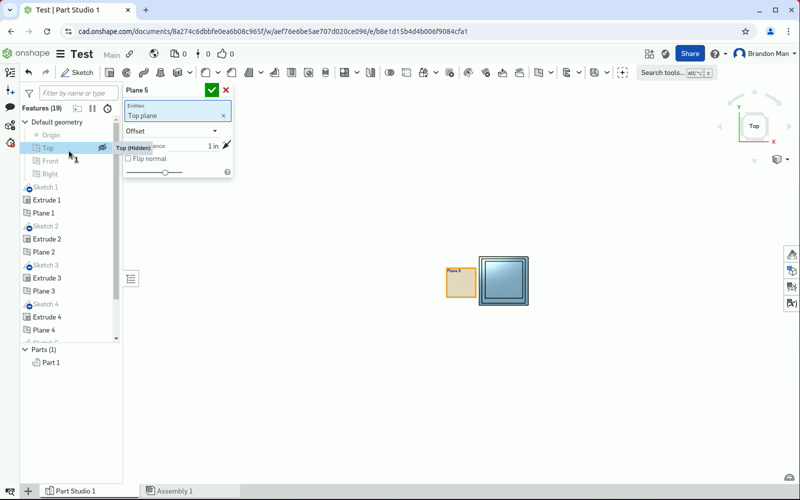
key(tab, 2)
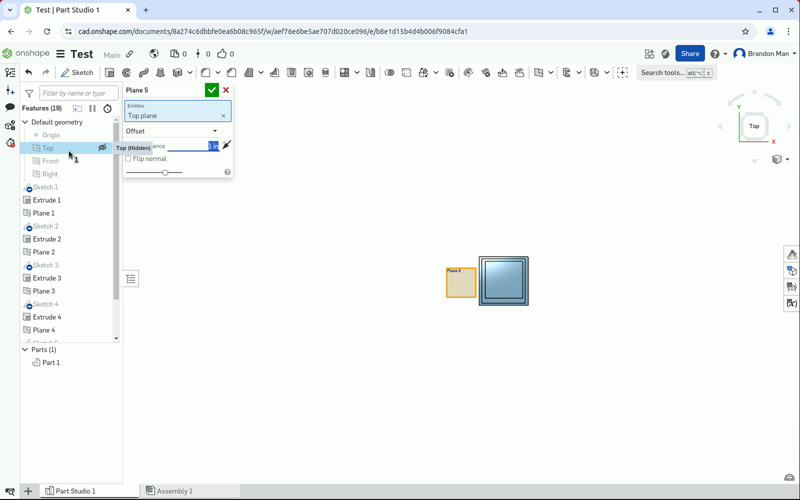
text(20.459)
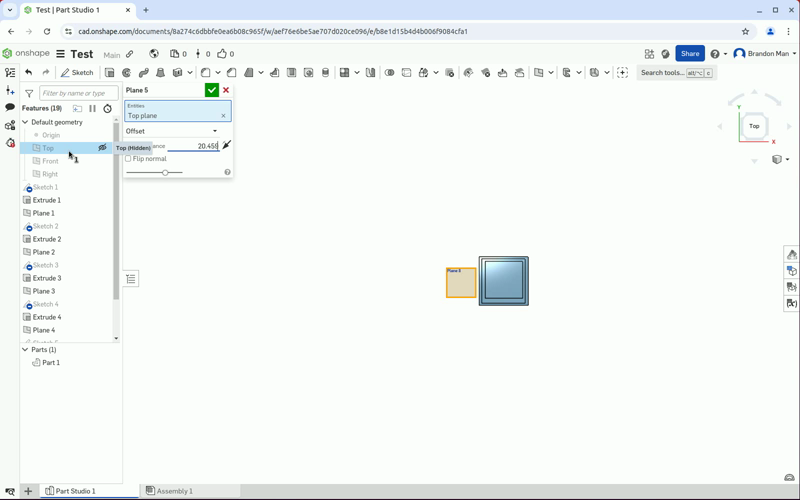
key(enter, 2)
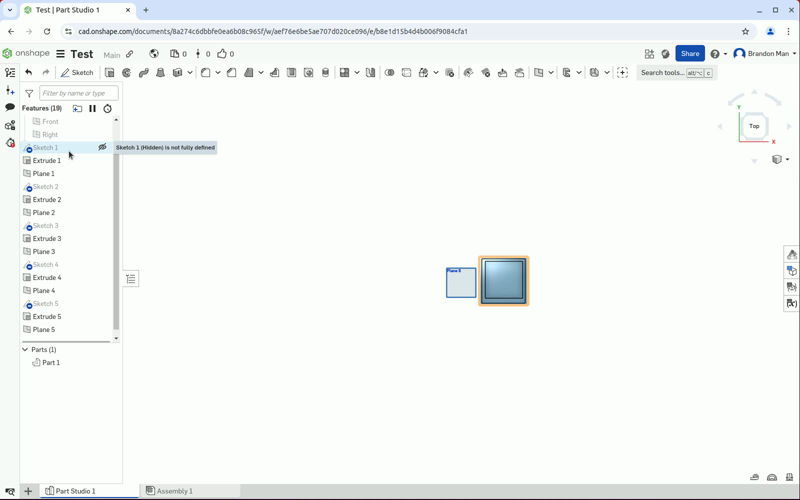
key(shift+s)
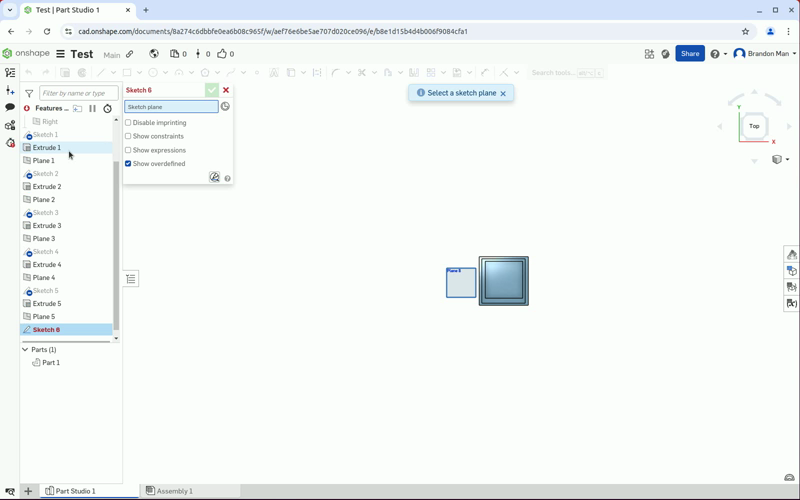
mouse_move(69, 319)
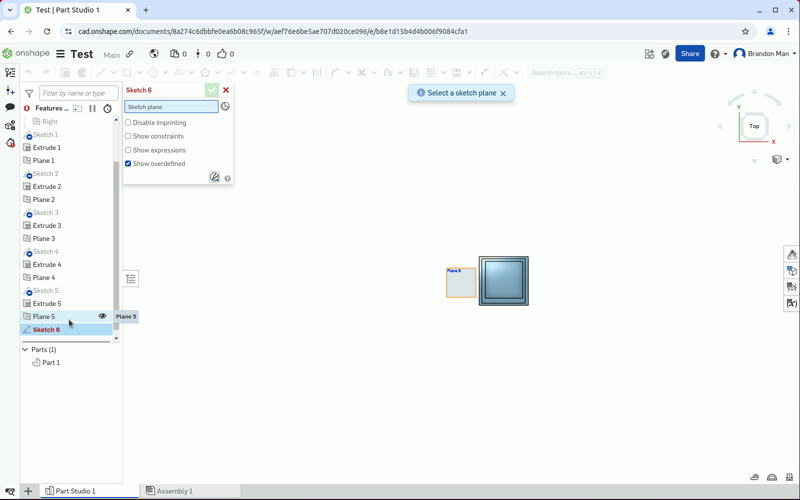
click(69, 319)
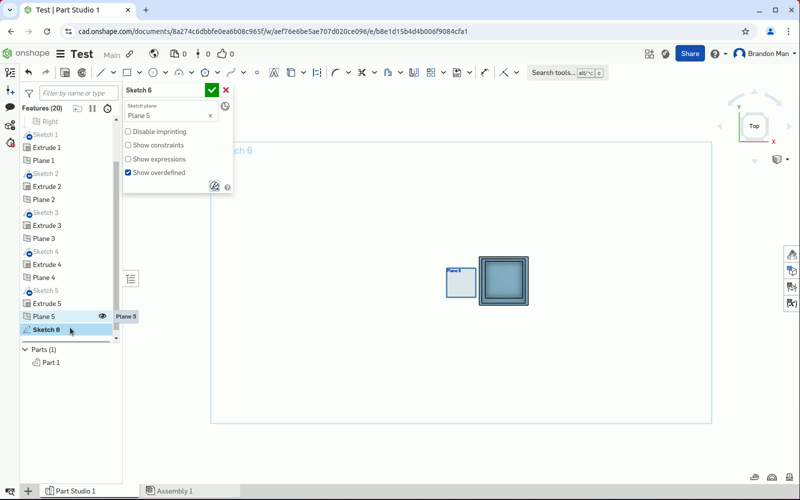
mouse_move(73, 352)
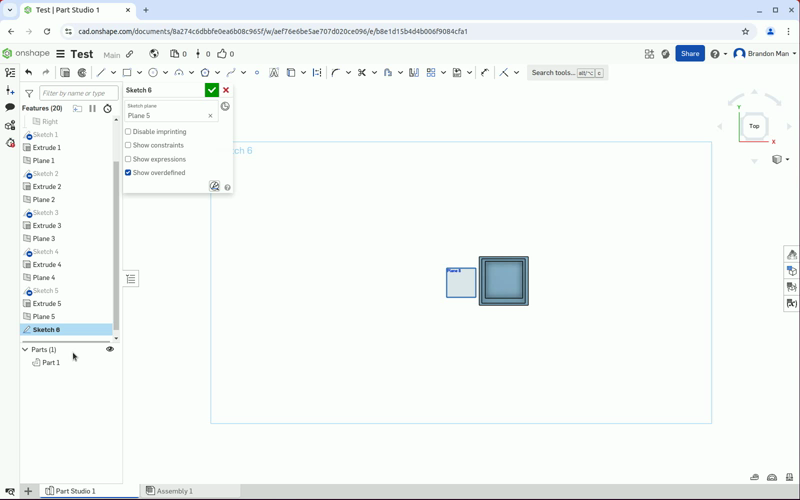
key(y)
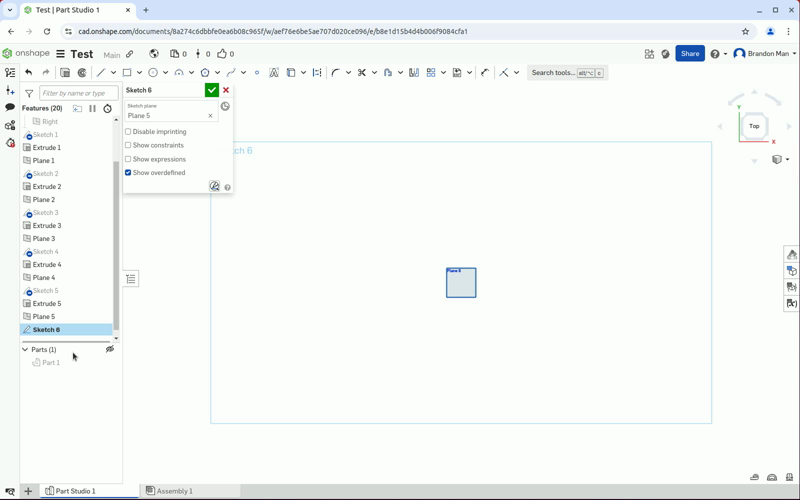
key(l)
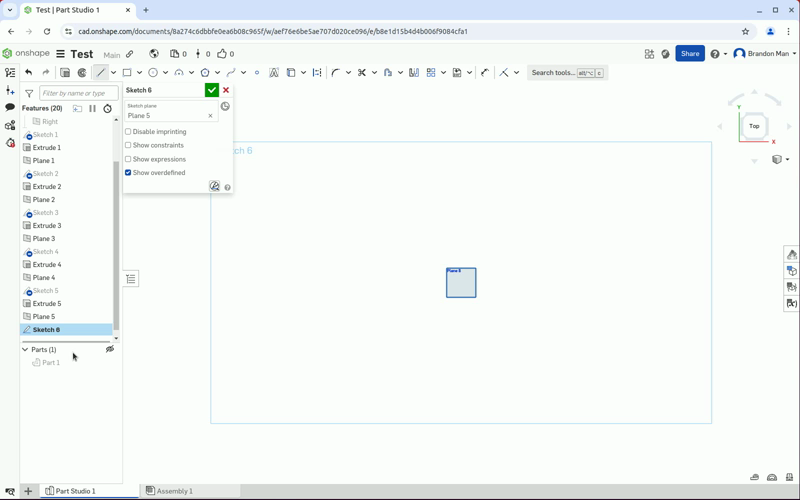
key_down(shift)
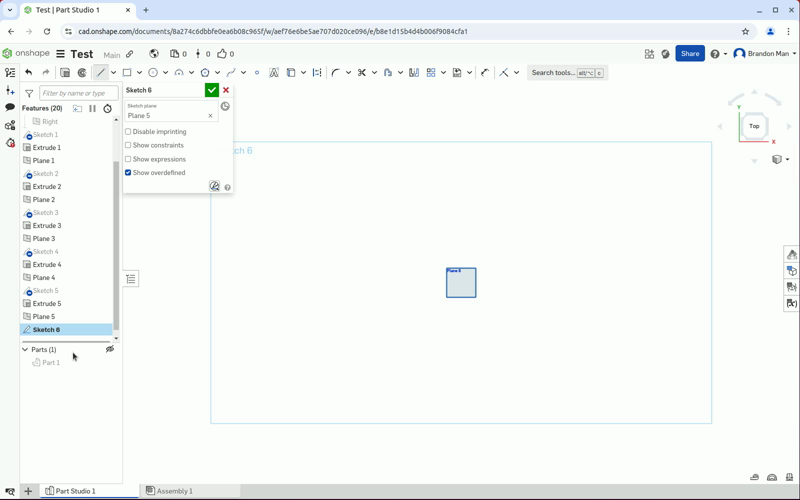
mouse_move(493, 290)
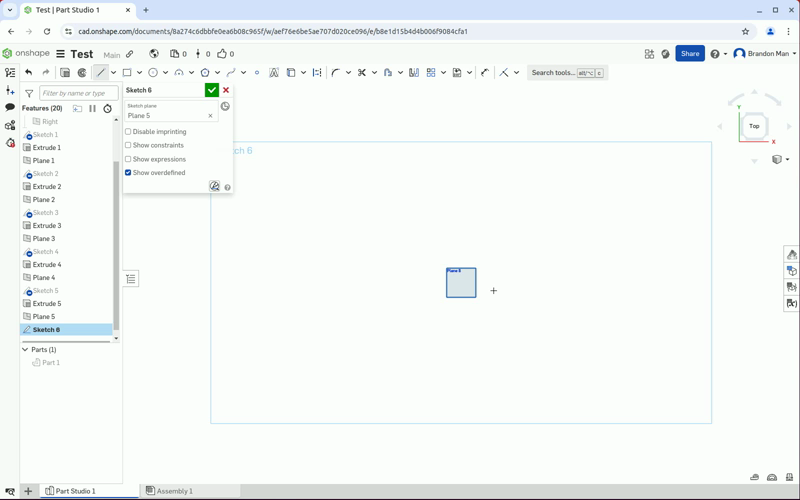
click(493, 290)
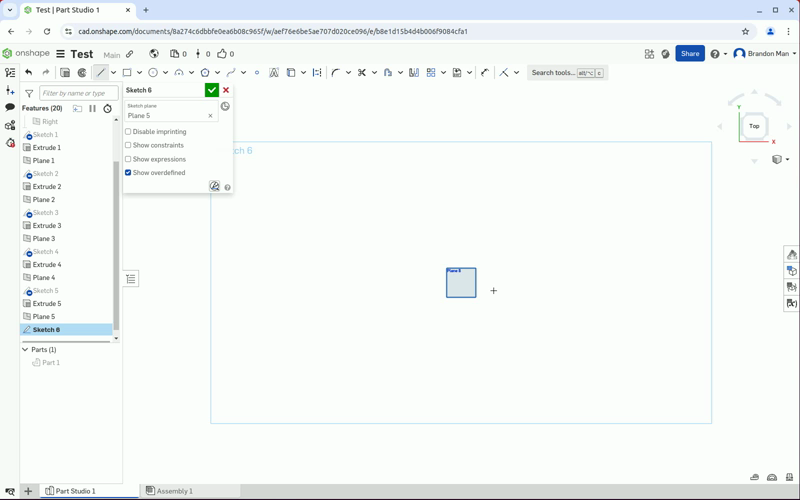
key_up(shift)
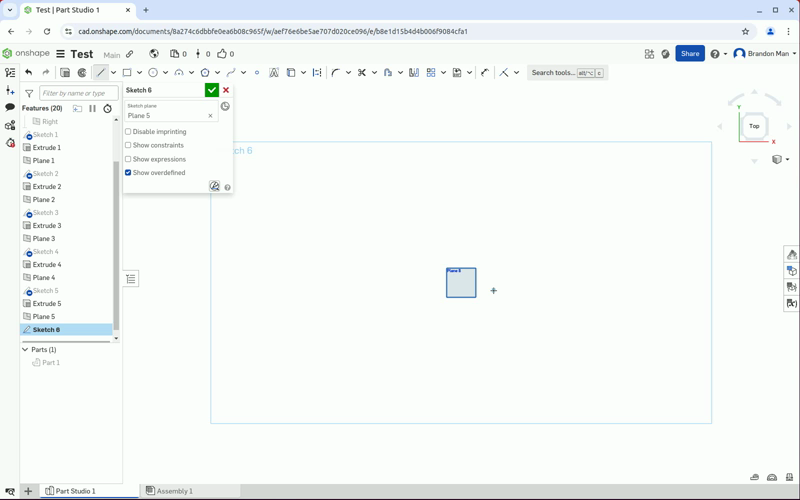
key_down(shift)
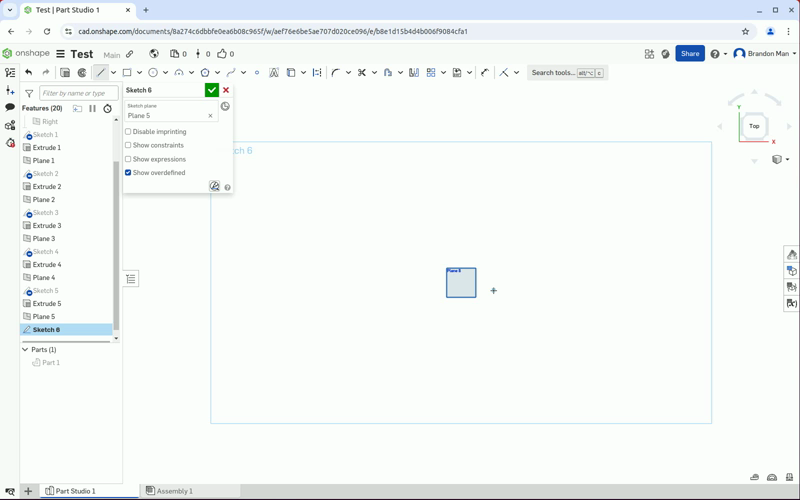
mouse_move(523, 290)
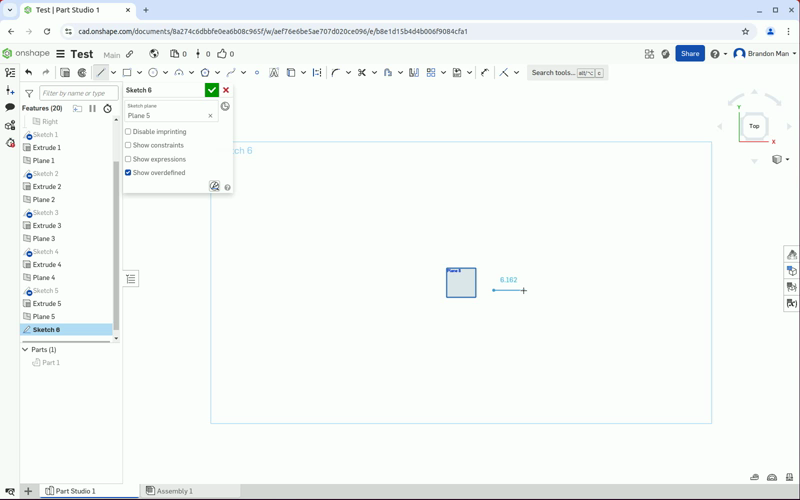
mouse_move(514, 290)
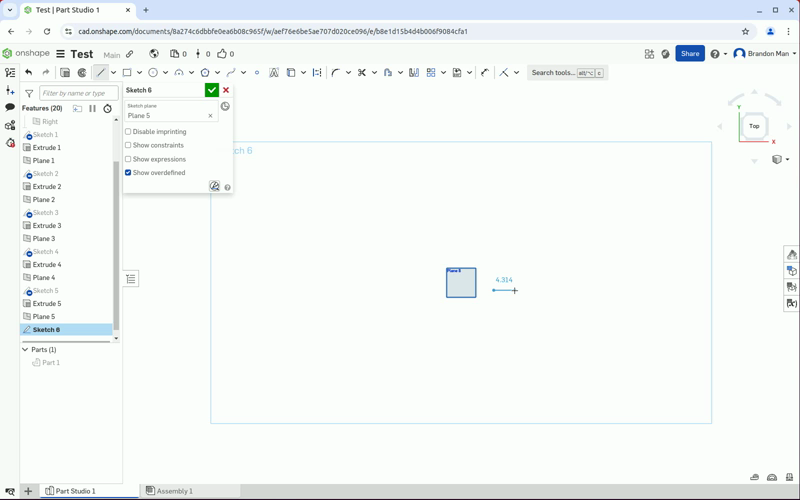
click(514, 290)
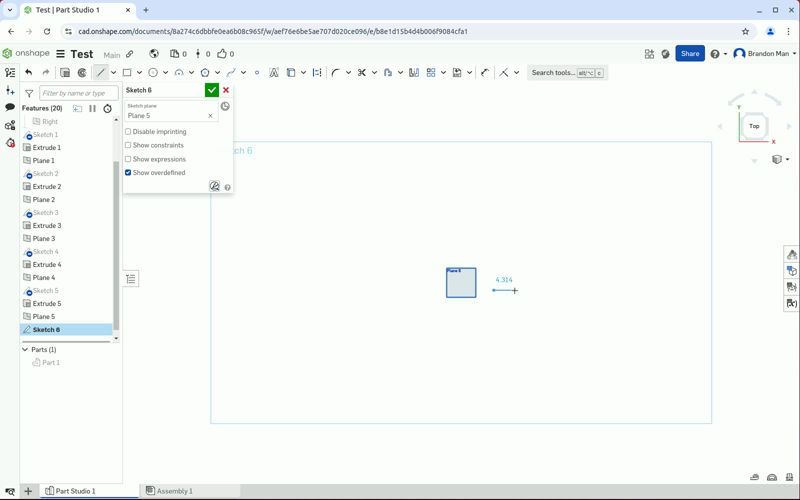
key_up(shift)
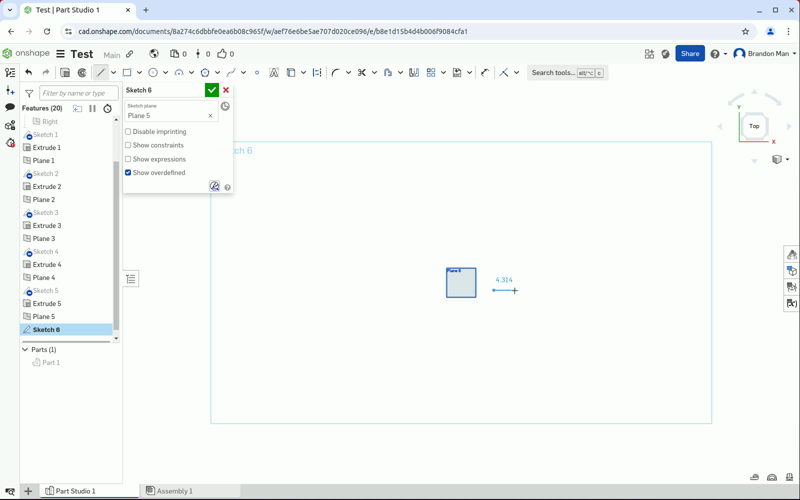
key_down(shift)
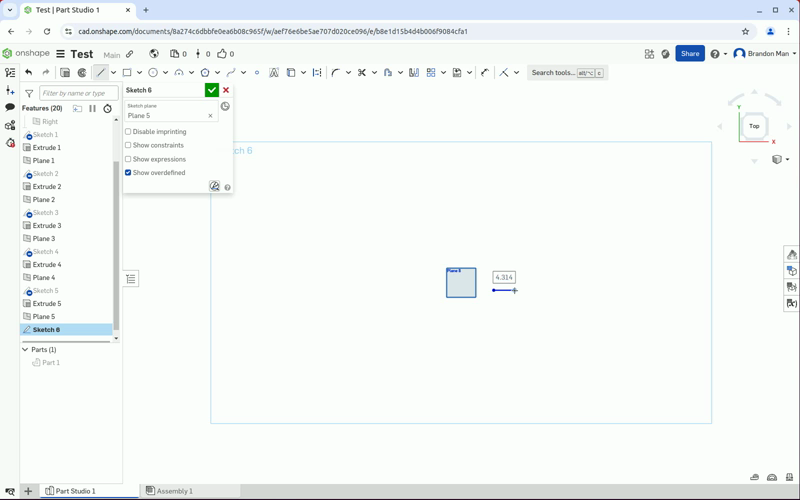
mouse_move(544, 290)
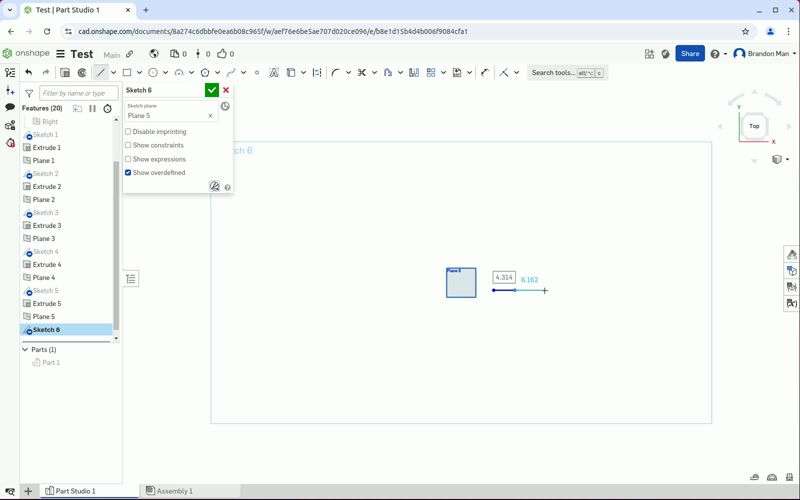
mouse_move(514, 270)
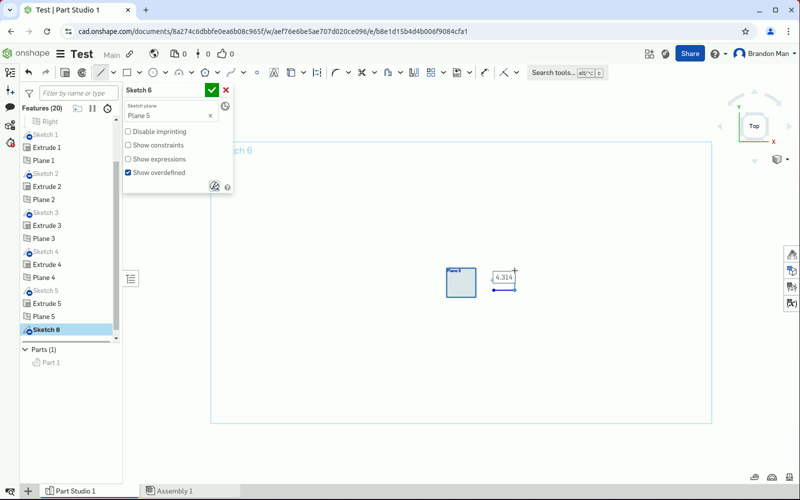
click(514, 270)
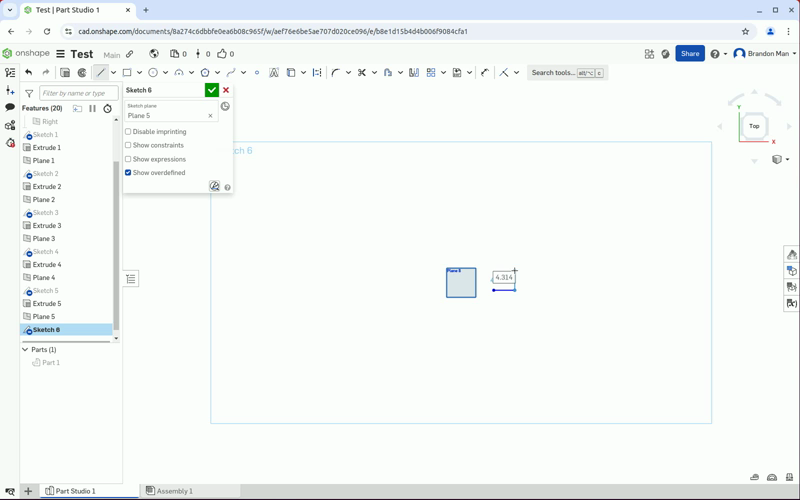
key_up(shift)
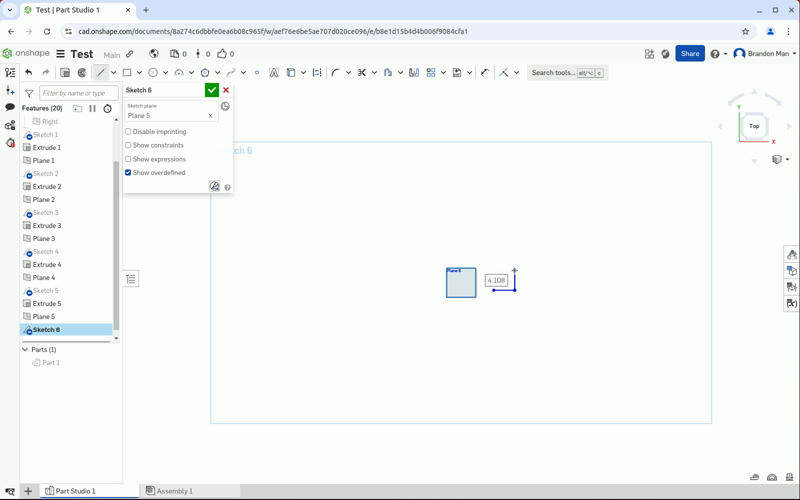
key_down(shift)
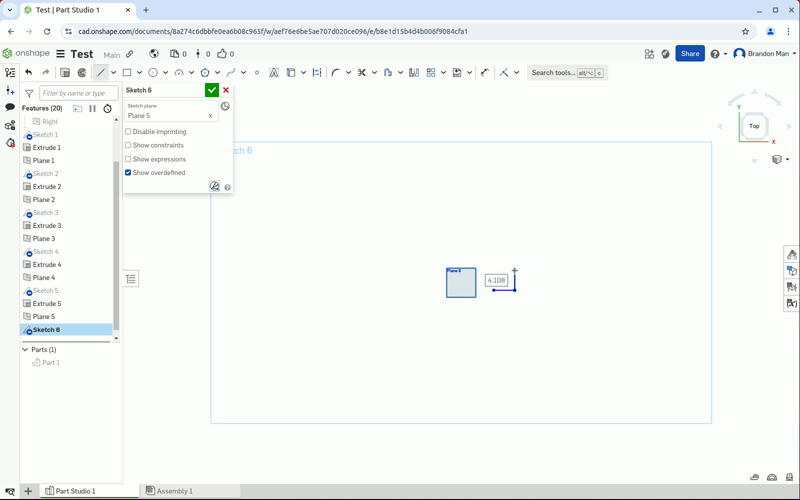
mouse_move(544, 270)
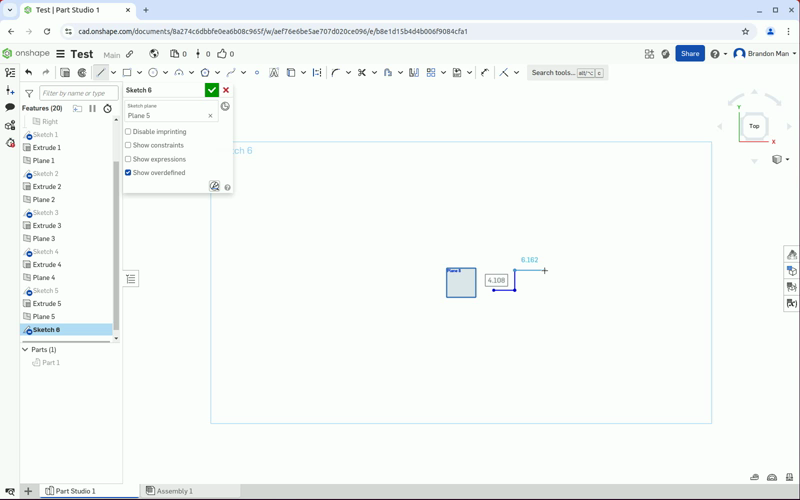
mouse_move(493, 270)
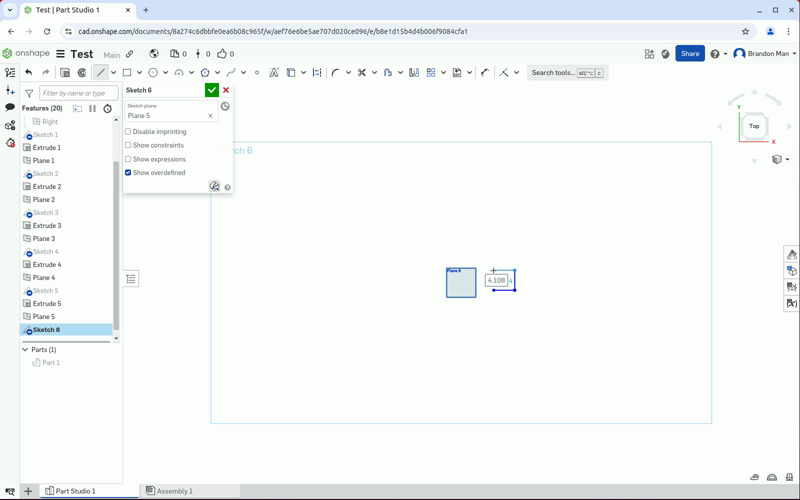
click(493, 270)
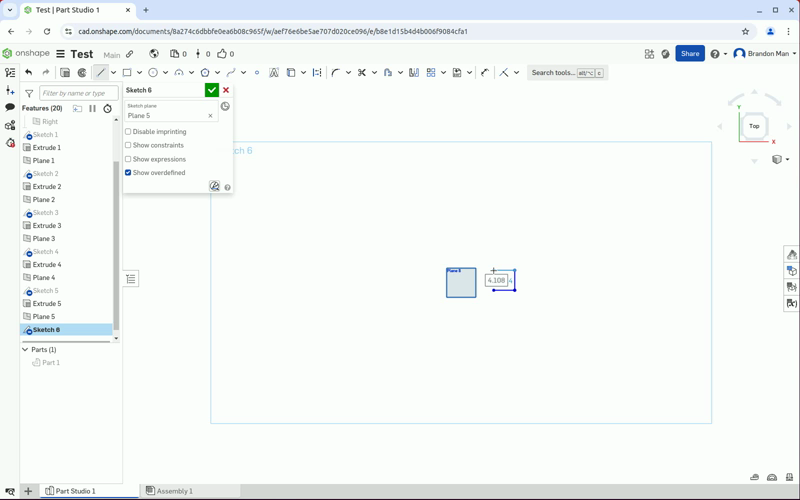
key_up(shift)
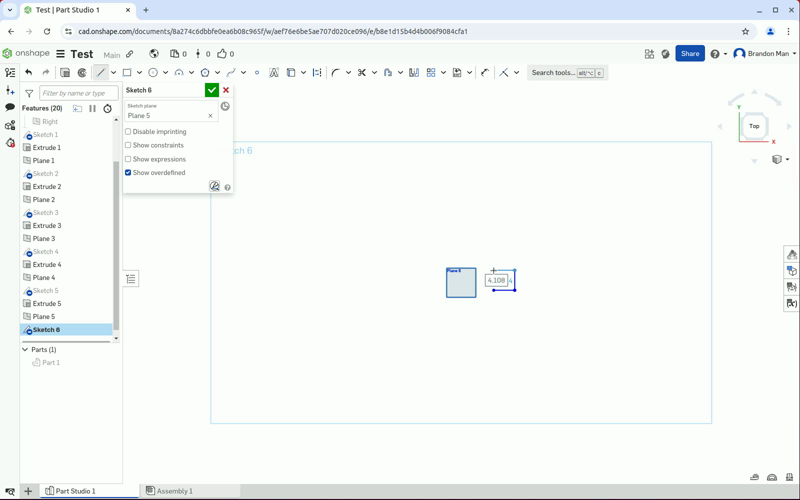
mouse_move(523, 270)
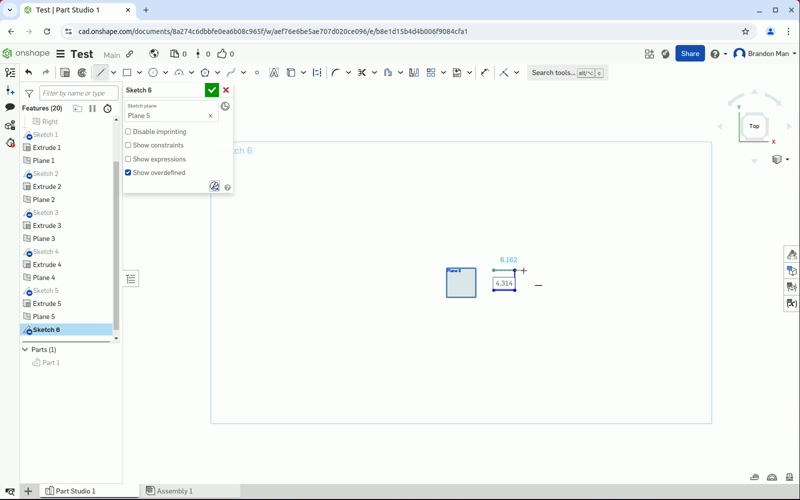
key_down(shift)
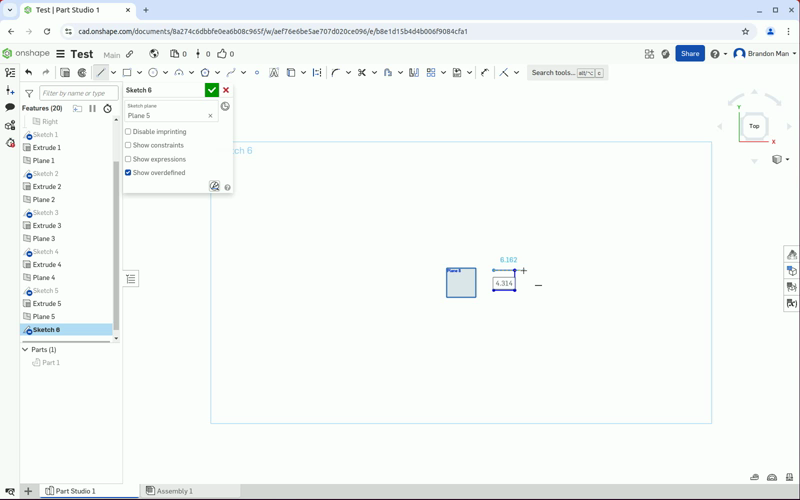
mouse_move(493, 290)
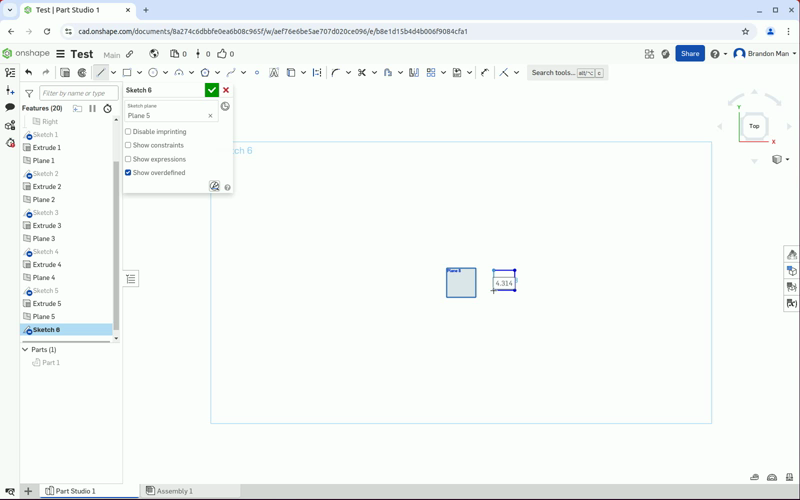
key_up(shift)
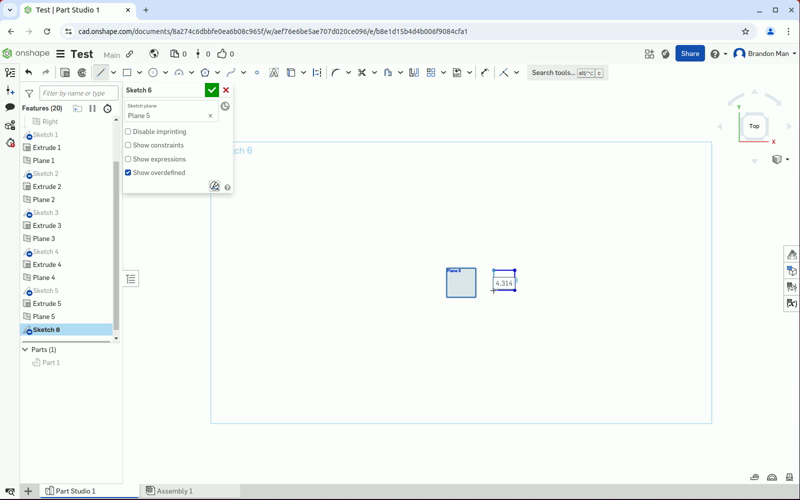
click(493, 290)
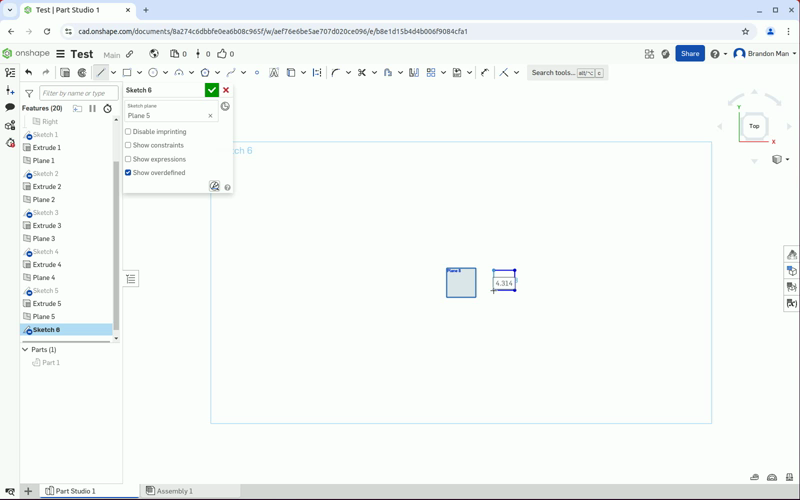
key(esc)
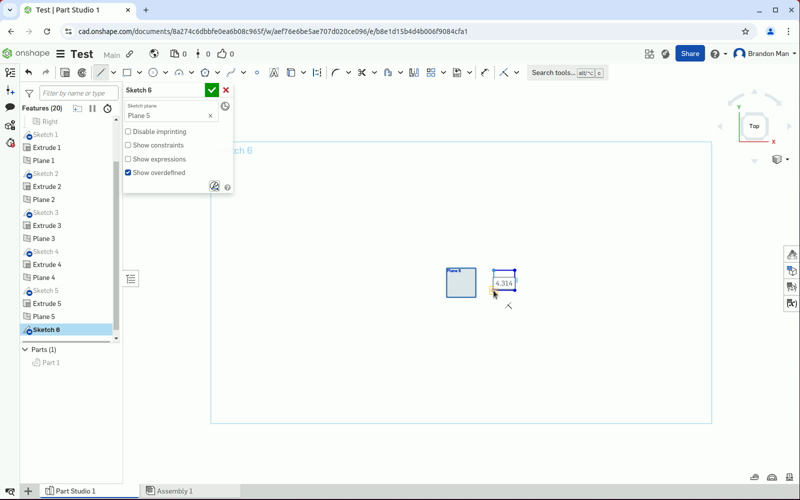
mouse_move(493, 288)
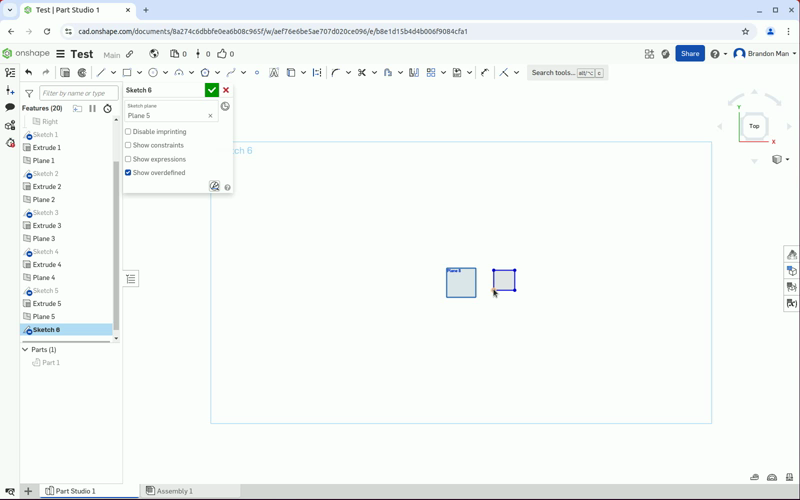
scroll(6)
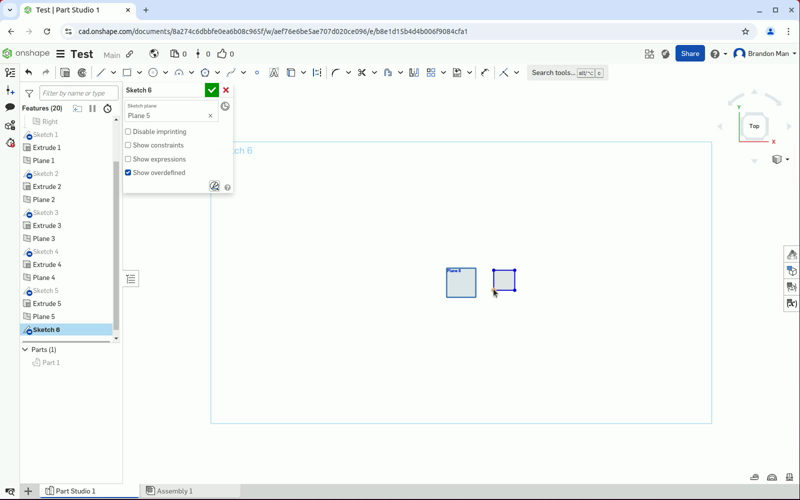
scroll(6)
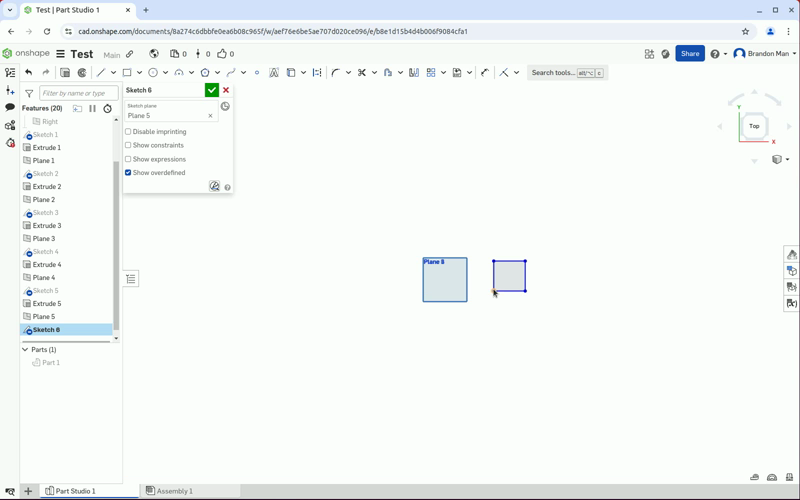
scroll(6)
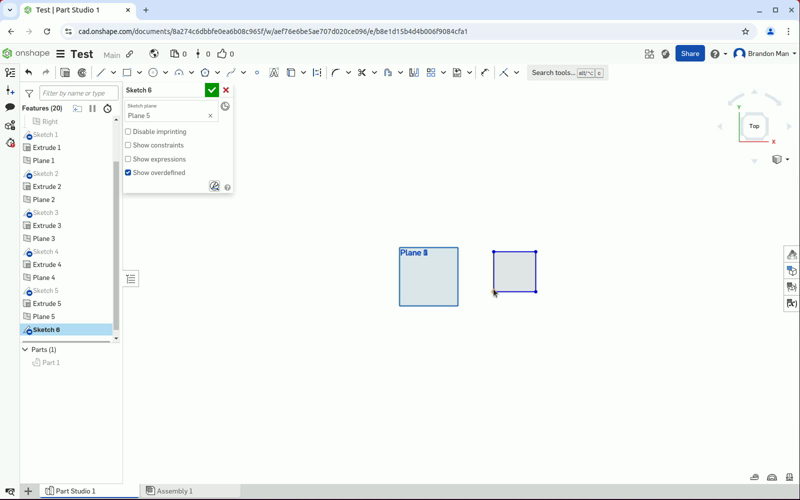
scroll(6)
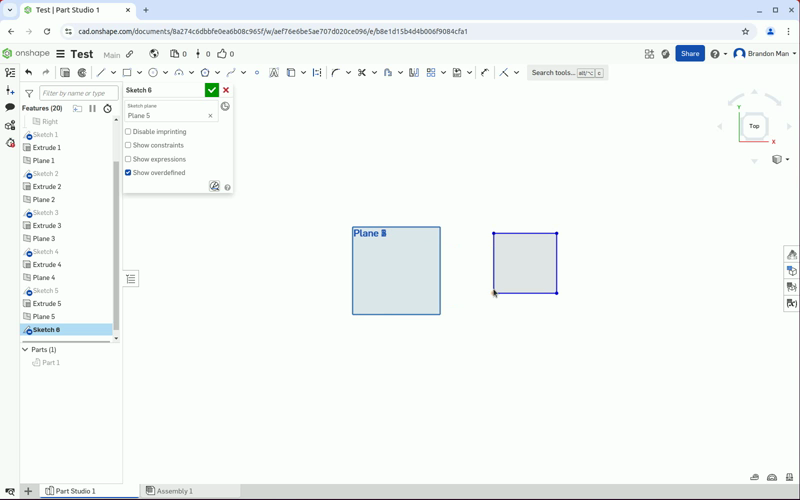
scroll(6)
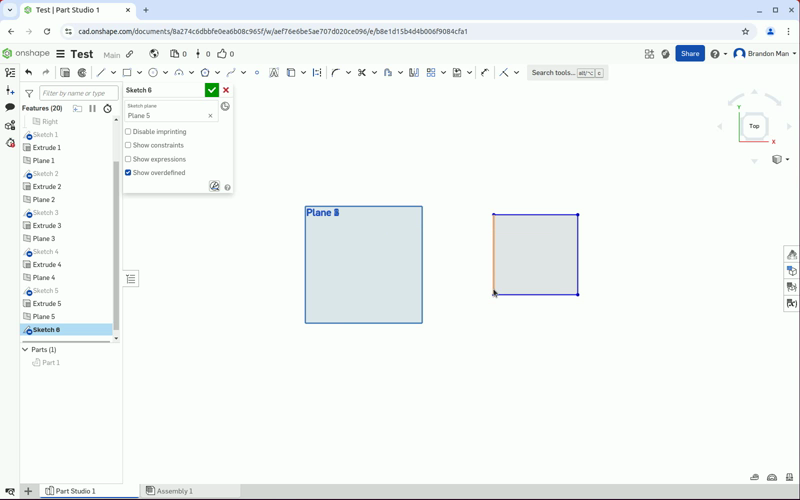
scroll(6)
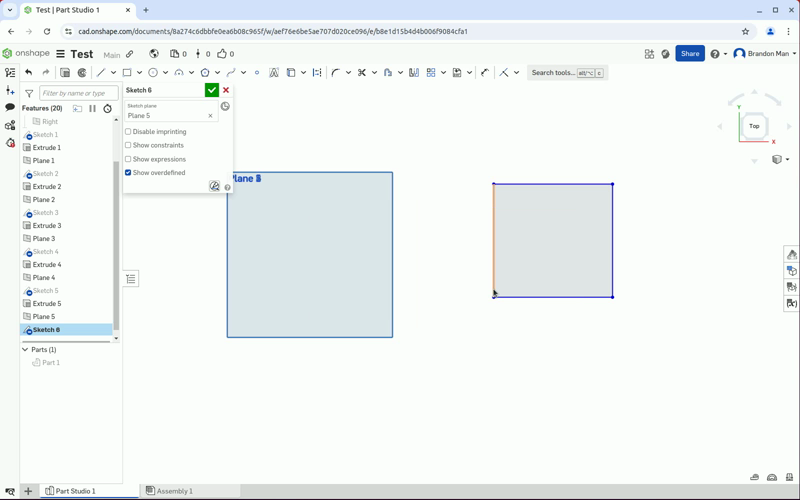
scroll(6)
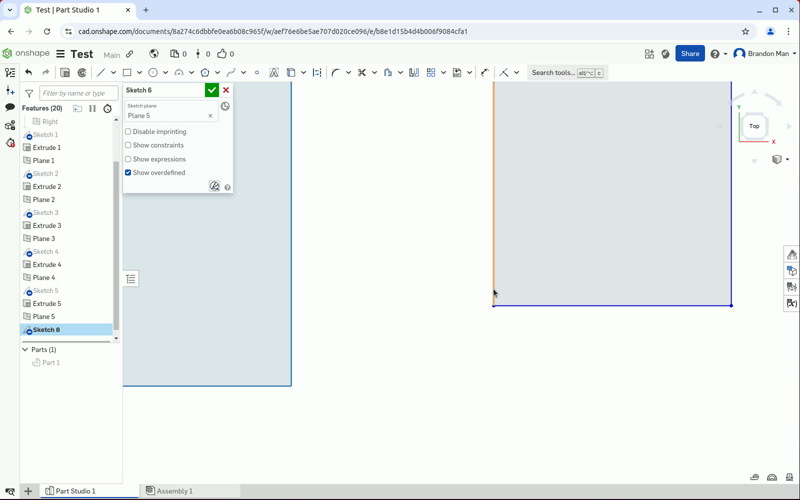
click(493, 288)
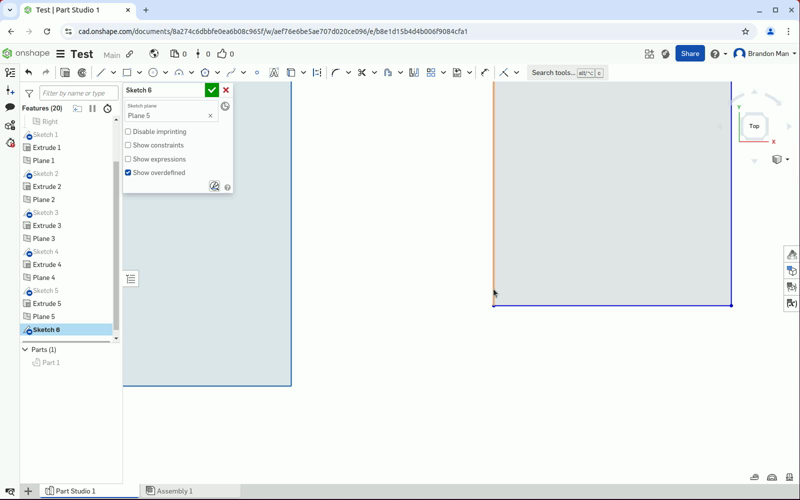
scroll(-6)
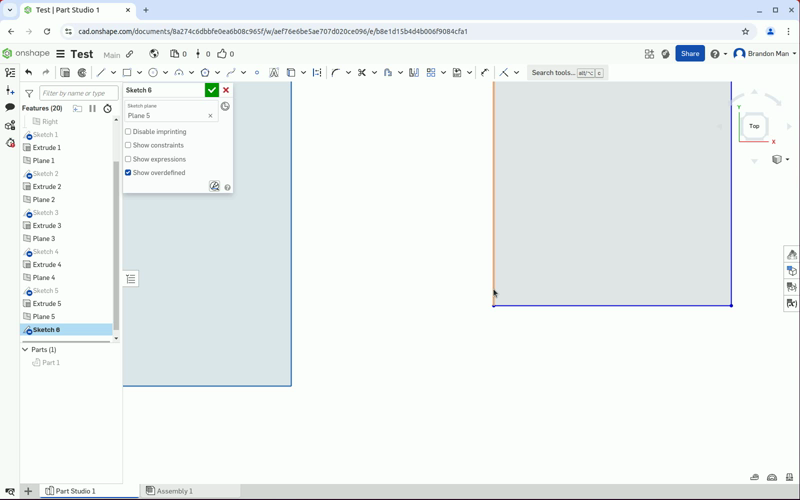
scroll(-6)
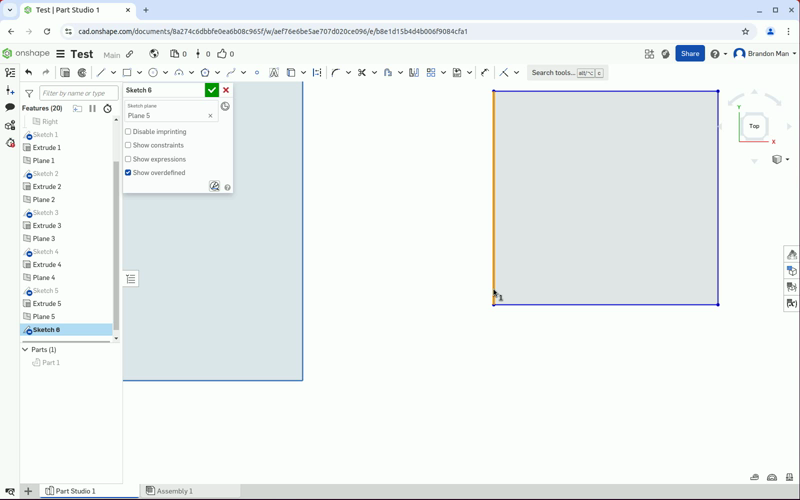
scroll(-6)
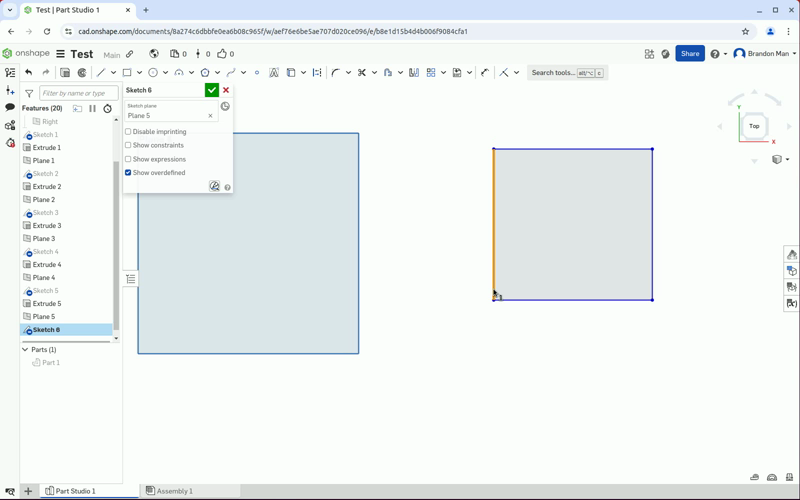
scroll(-6)
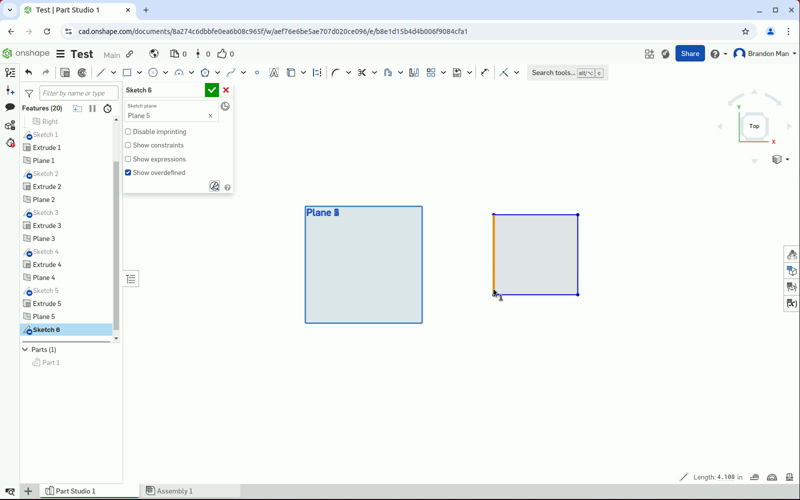
scroll(-6)
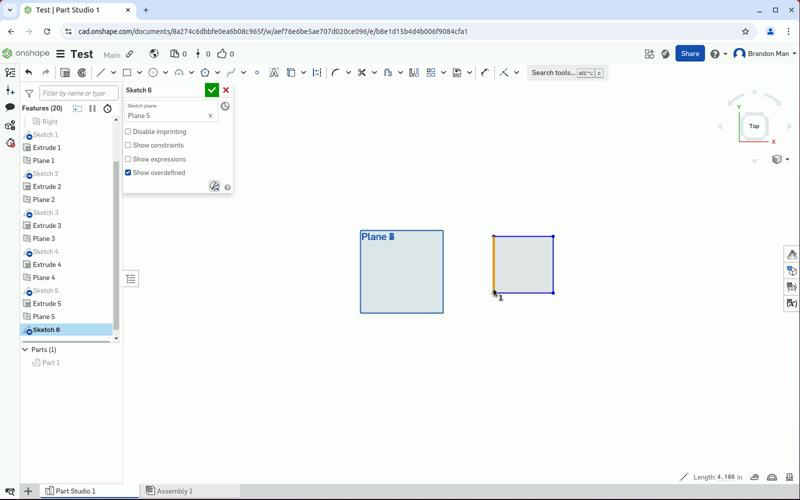
scroll(-6)
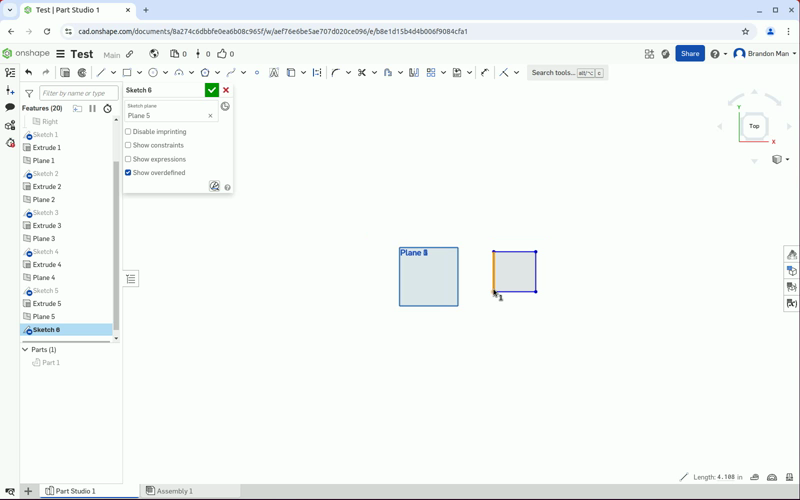
scroll(-6)
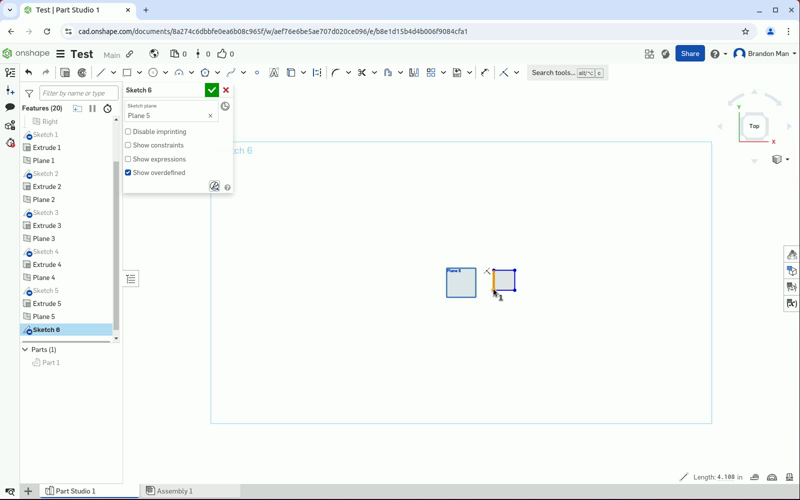
mouse_move(73, 352)
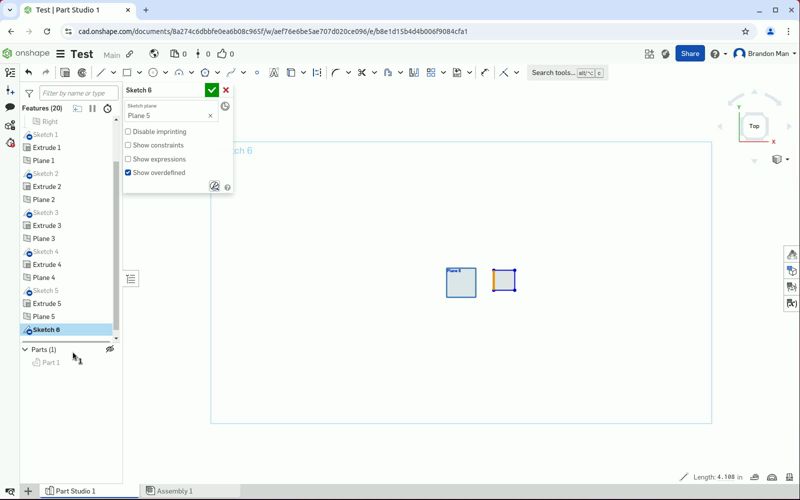
key(shift+y)
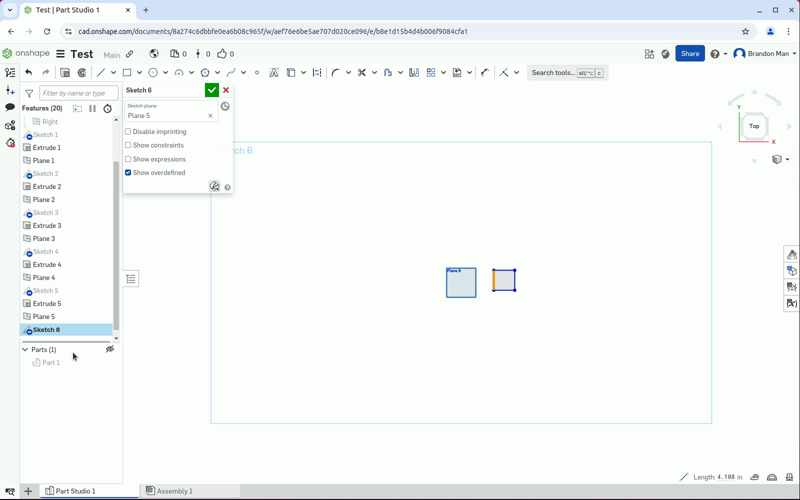
key(shift+e)
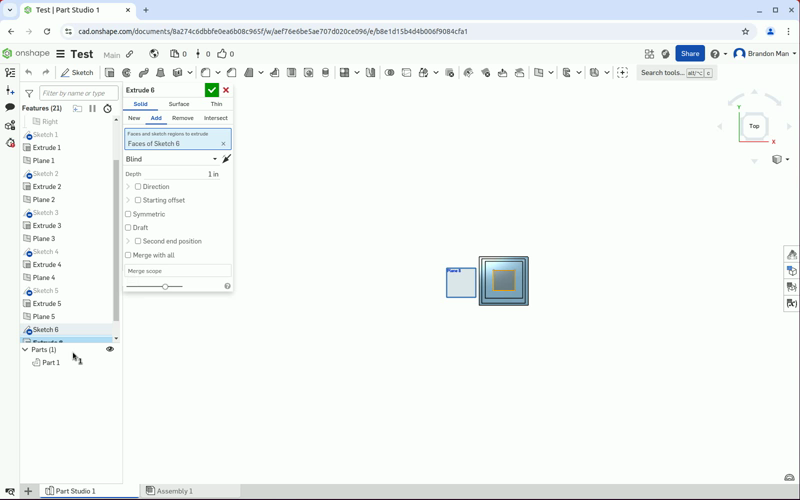
mouse_move(143, 106)
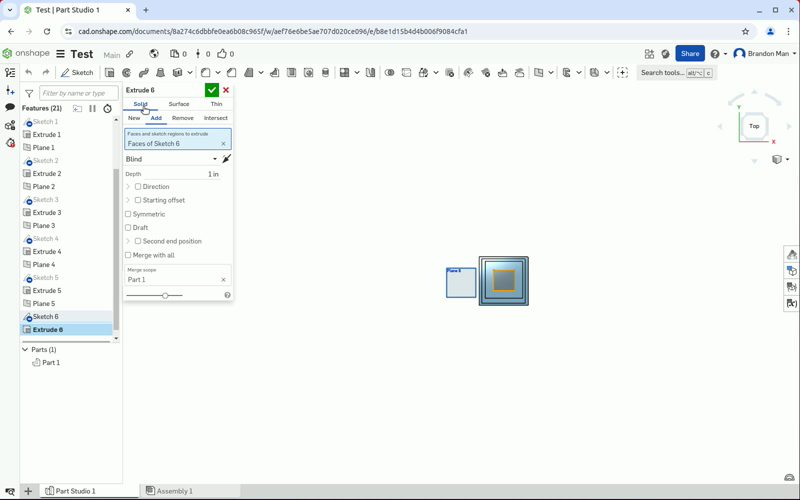
click(143, 106)
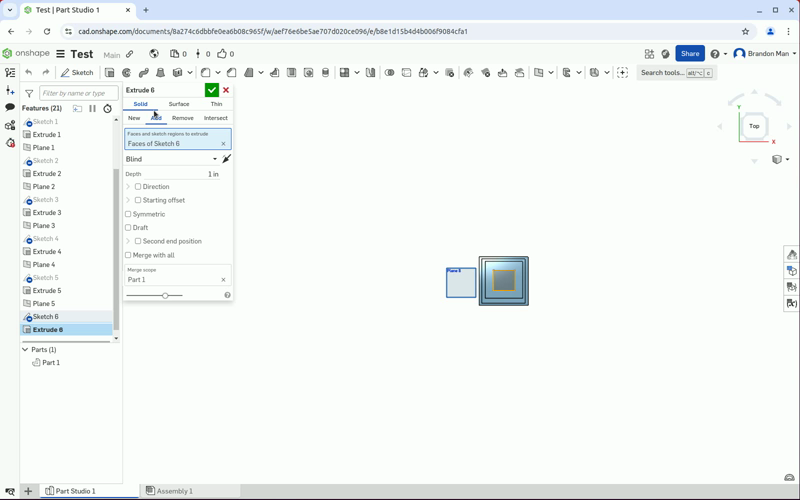
mouse_move(186, 120)
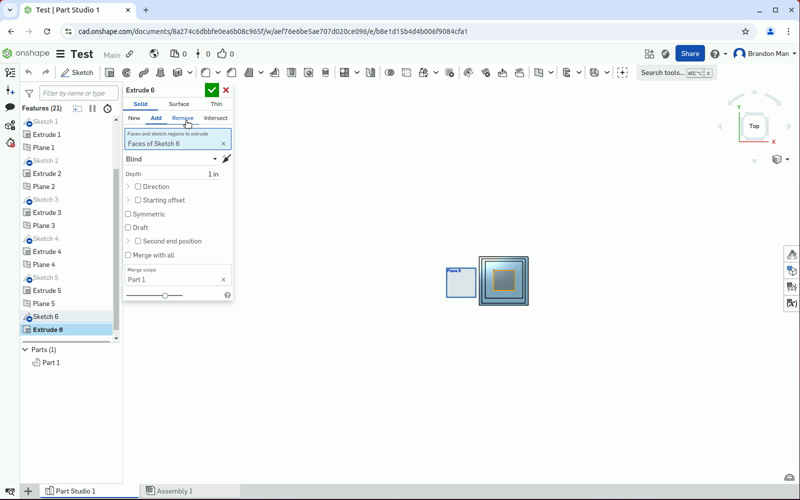
click(186, 120)
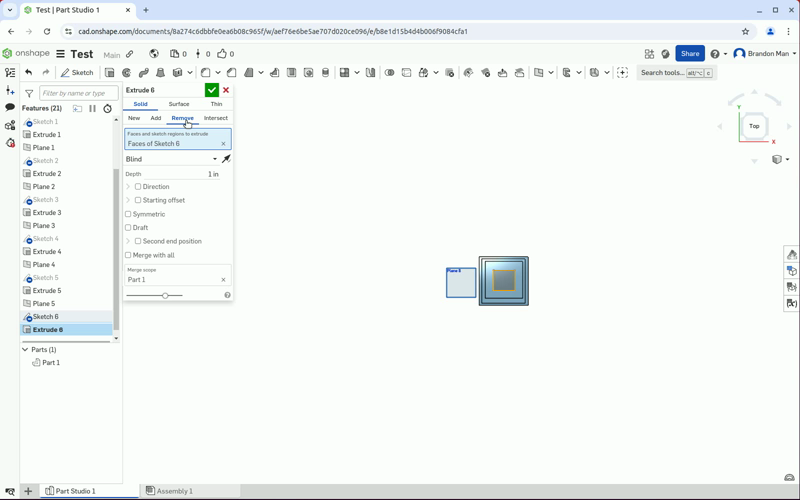
key(tab, 4)
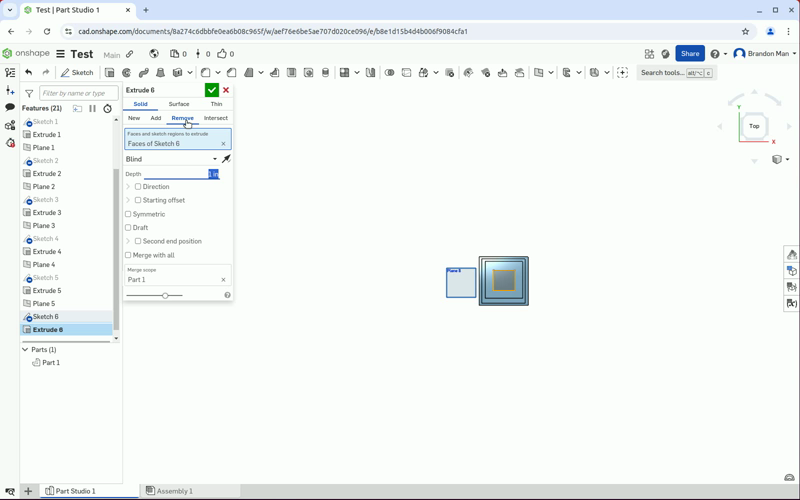
text(0.722)
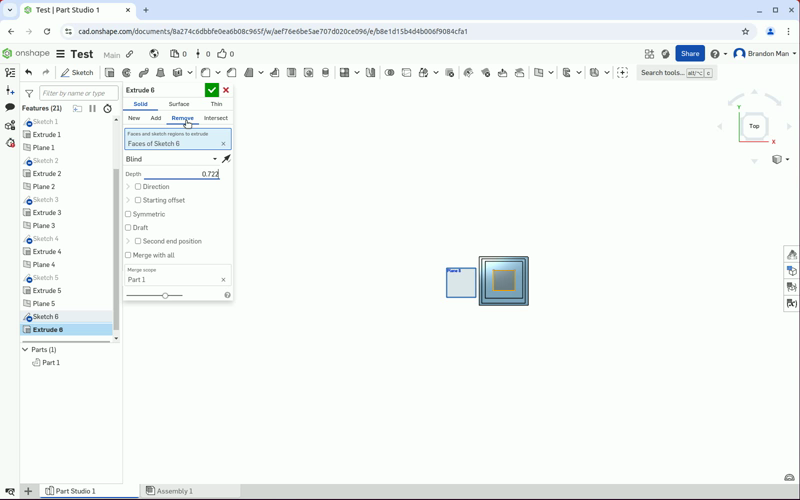
key(tab, 6)
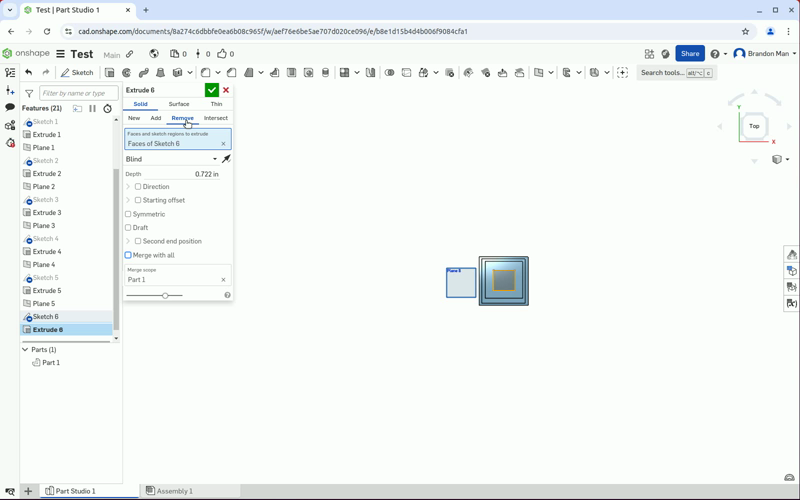
key(space)
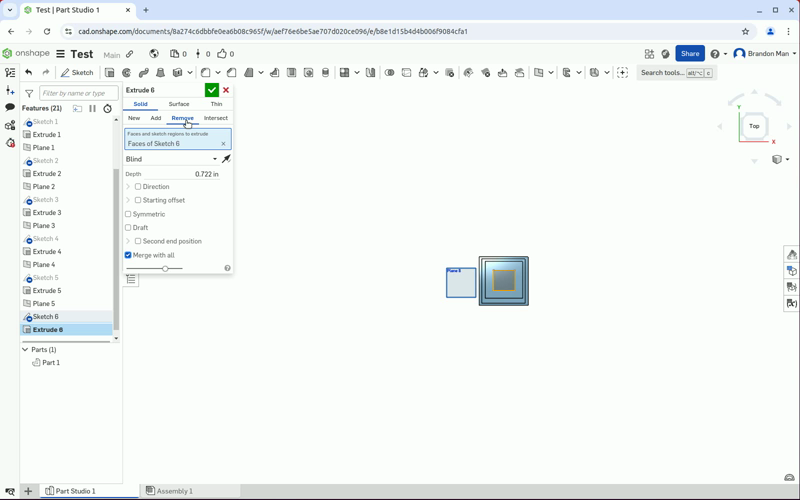
key(enter)
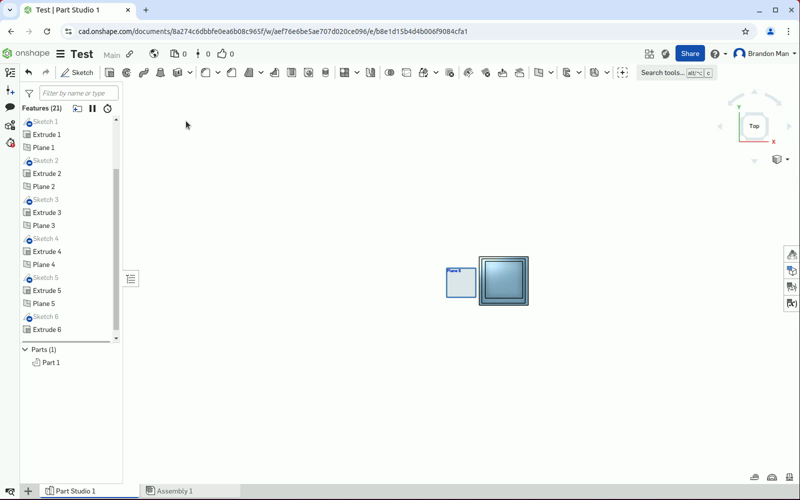
key(shift+h)
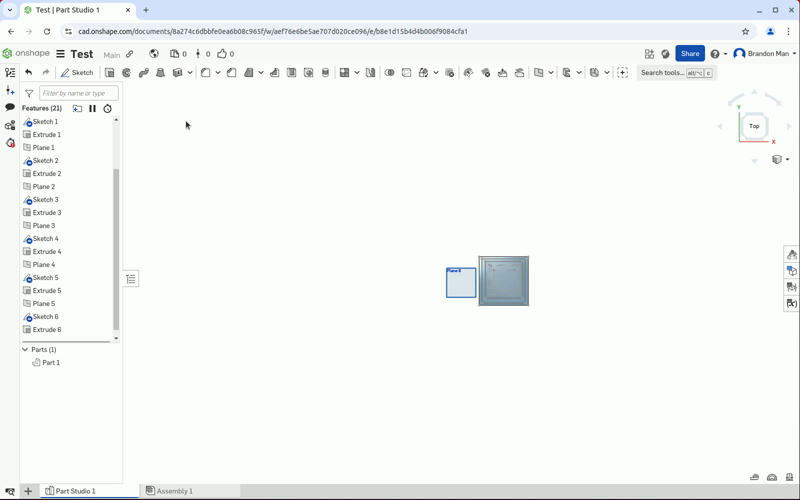
key(shift+h)
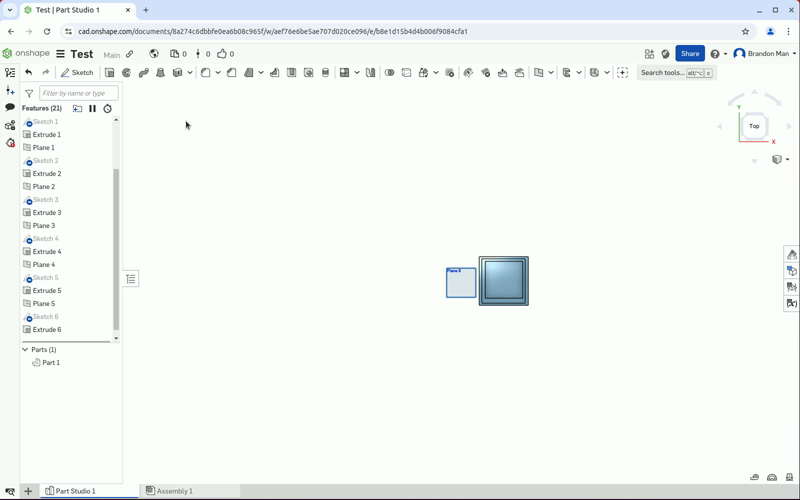
mouse_move(69, 124)
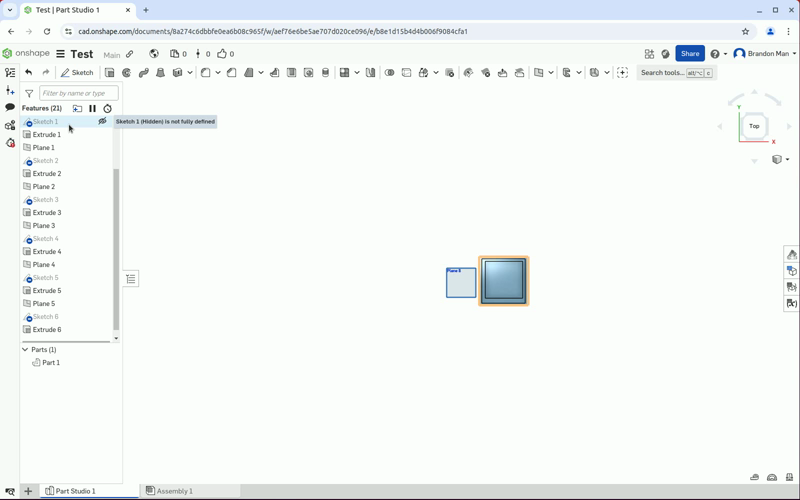
click(69, 124)
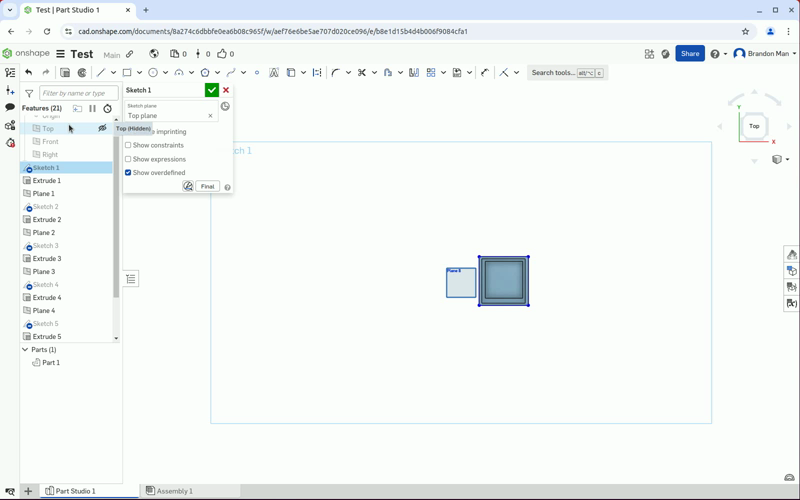
mouse_move(229, 92)
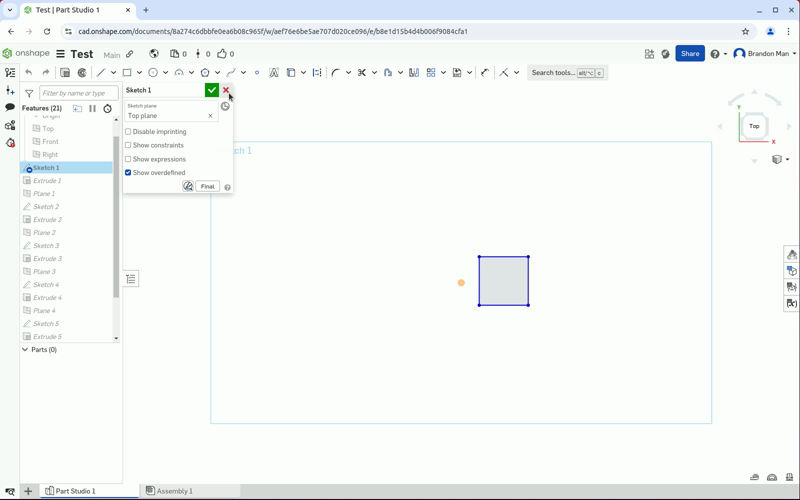
click(229, 92)
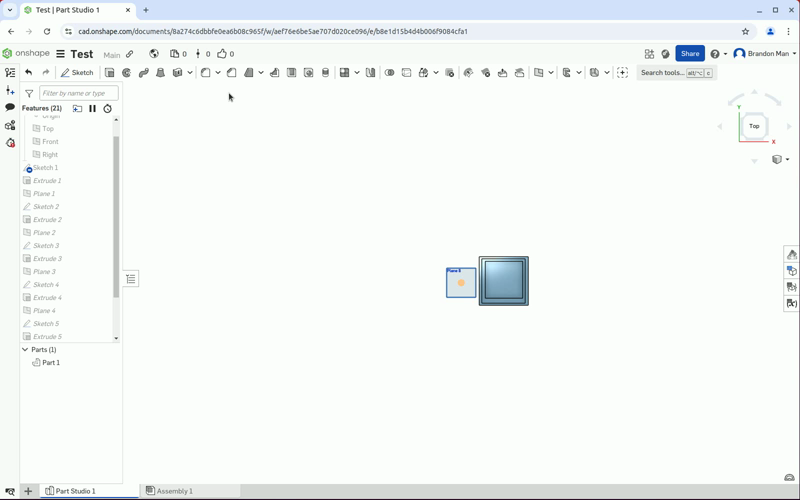
mouse_move(541, 75)
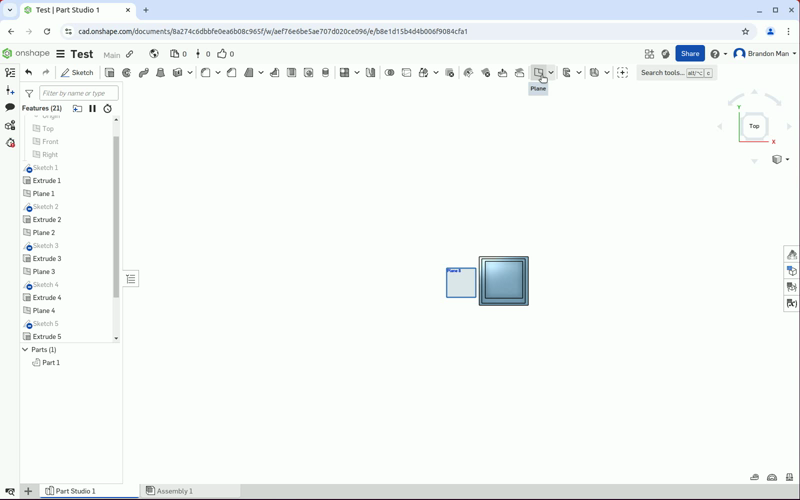
click(541, 75)
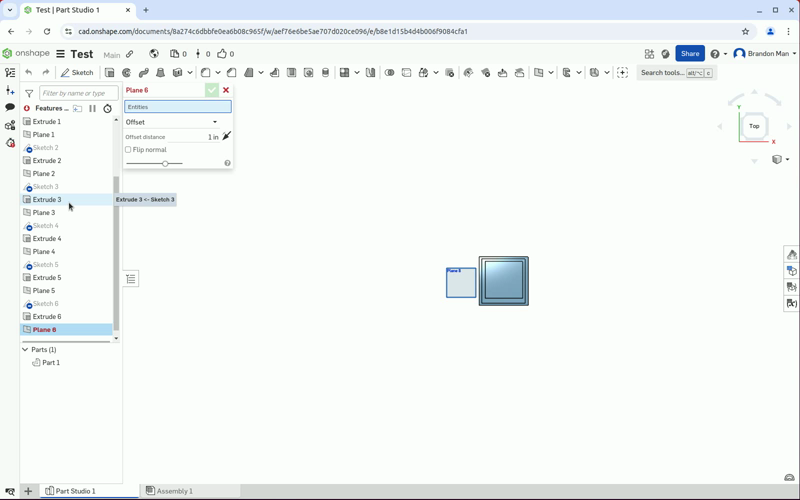
scroll(3)
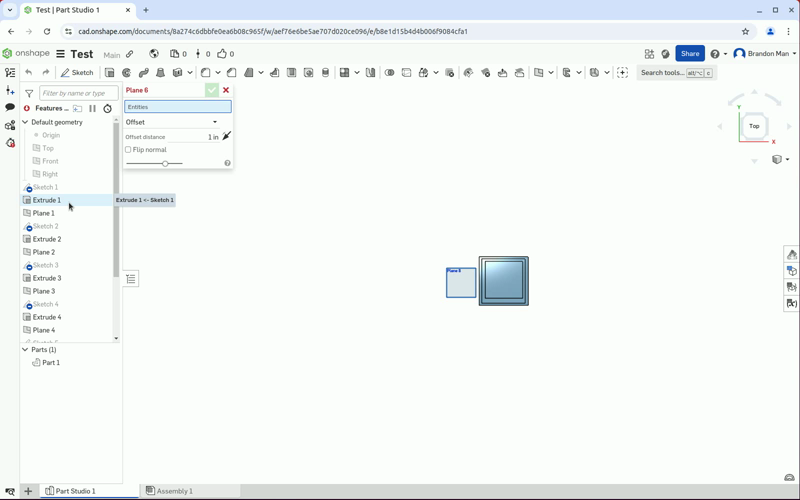
mouse_move(69, 150)
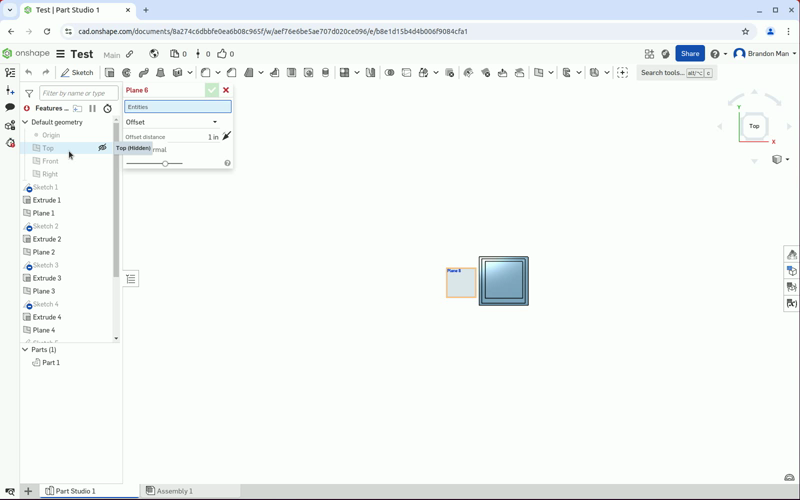
click(69, 150)
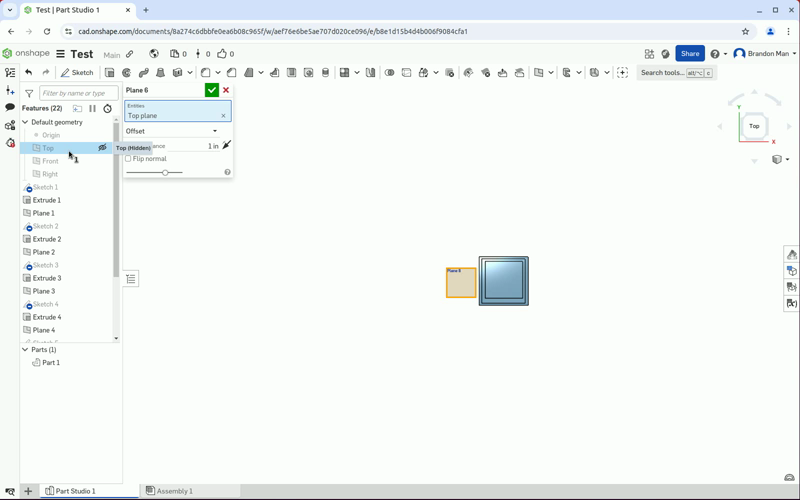
key(tab, 2)
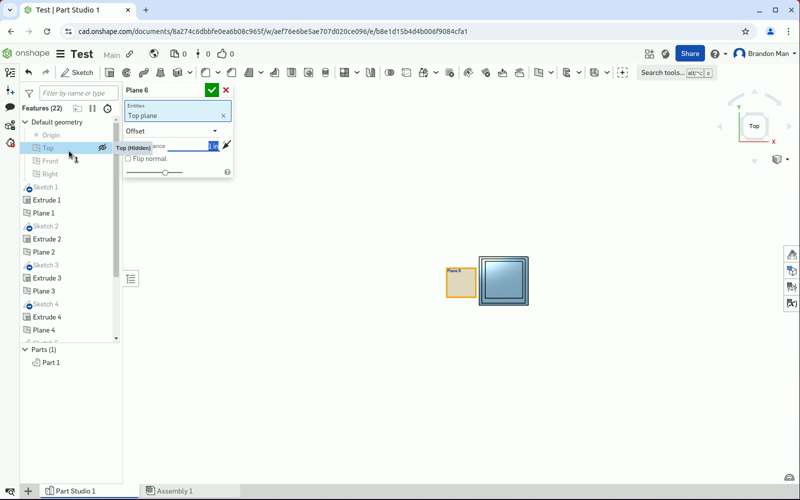
text(19.75)
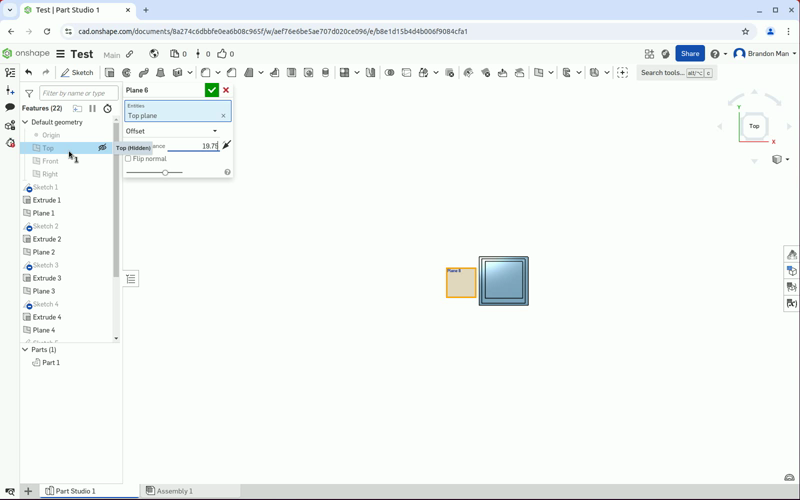
key(enter, 2)
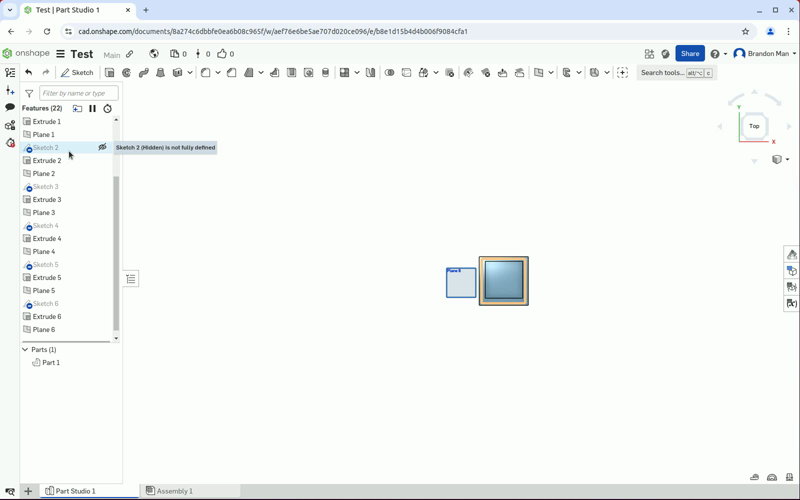
key(shift+s)
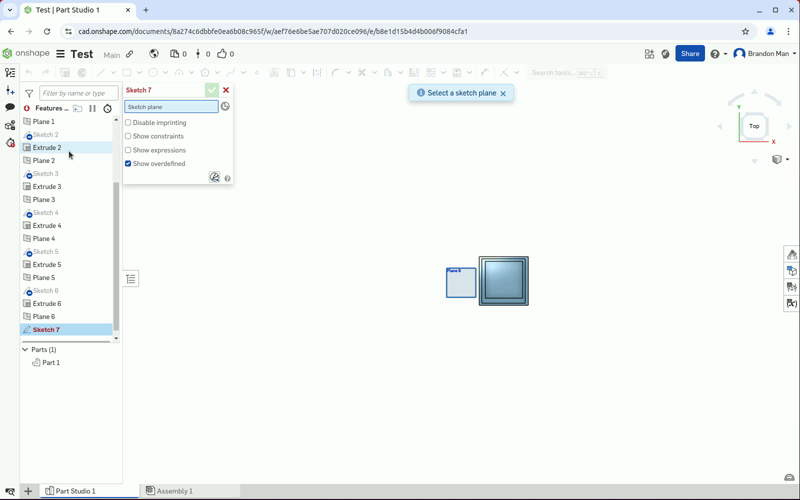
mouse_move(69, 319)
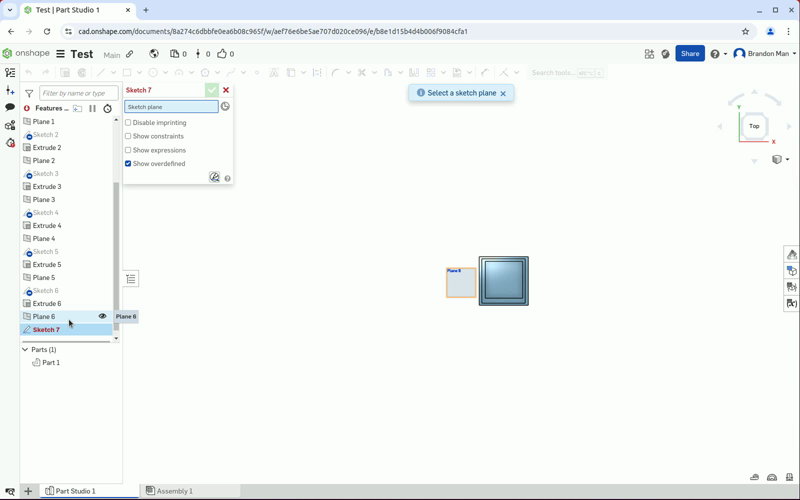
click(69, 319)
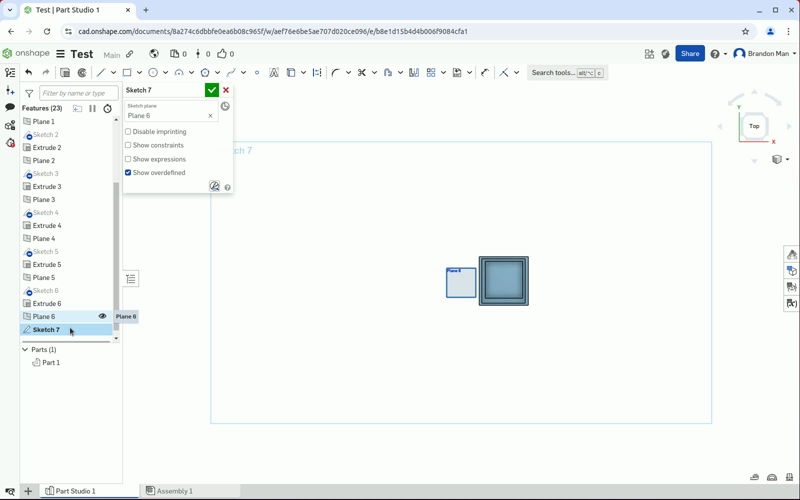
mouse_move(73, 352)
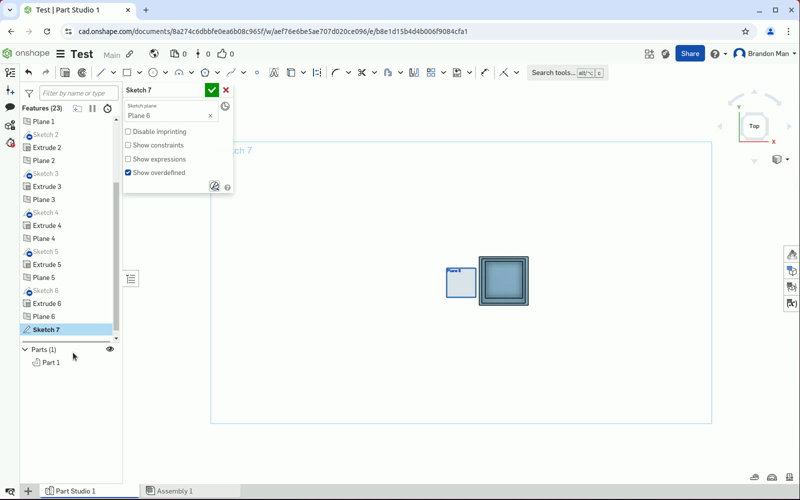
key(y)
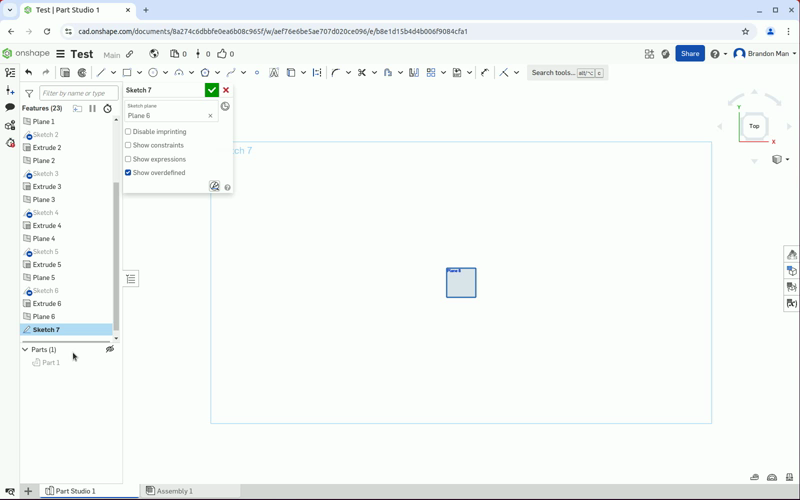
key(l)
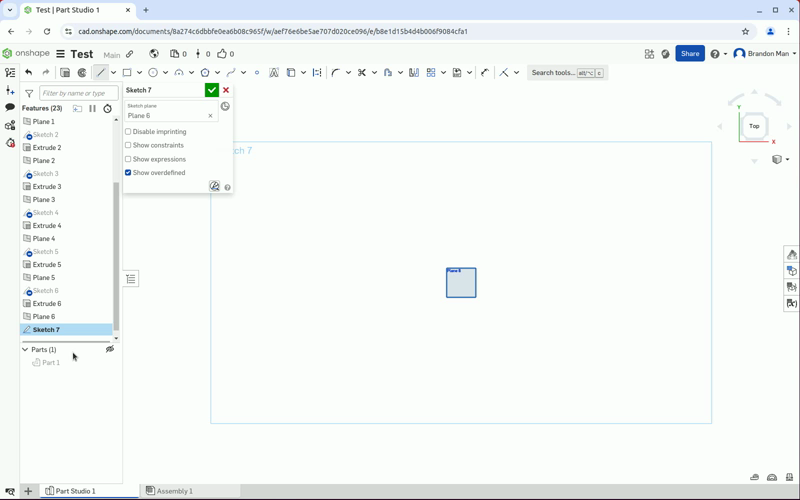
key_down(shift)
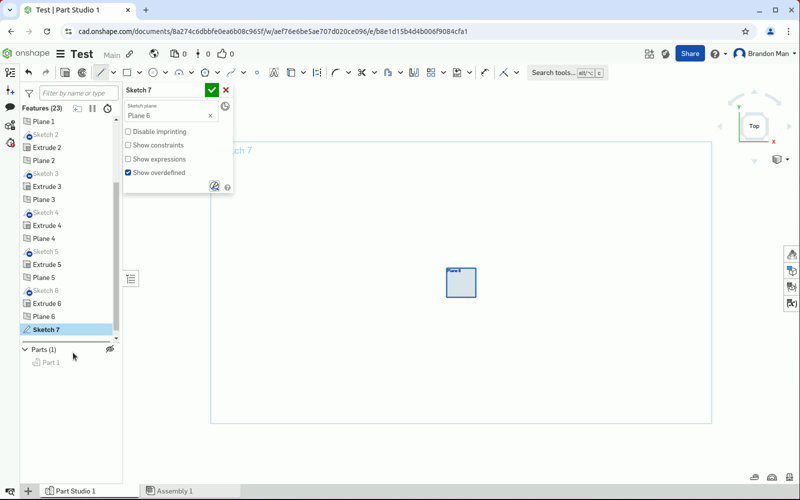
mouse_move(495, 287)
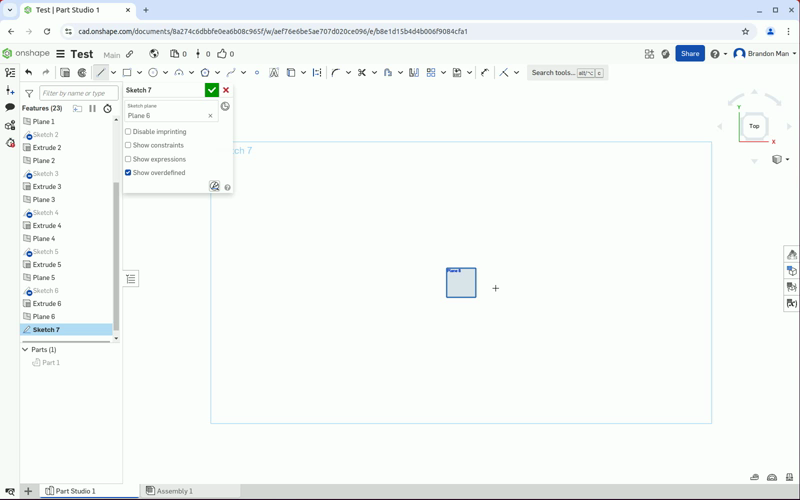
click(495, 287)
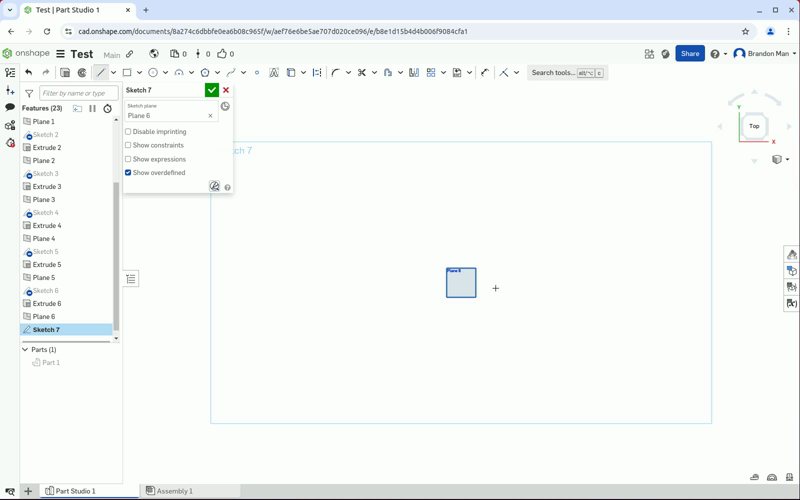
key_up(shift)
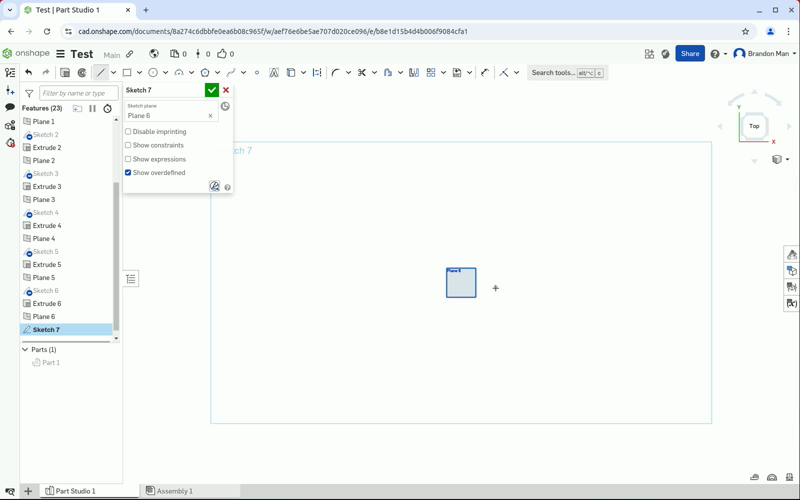
key_down(shift)
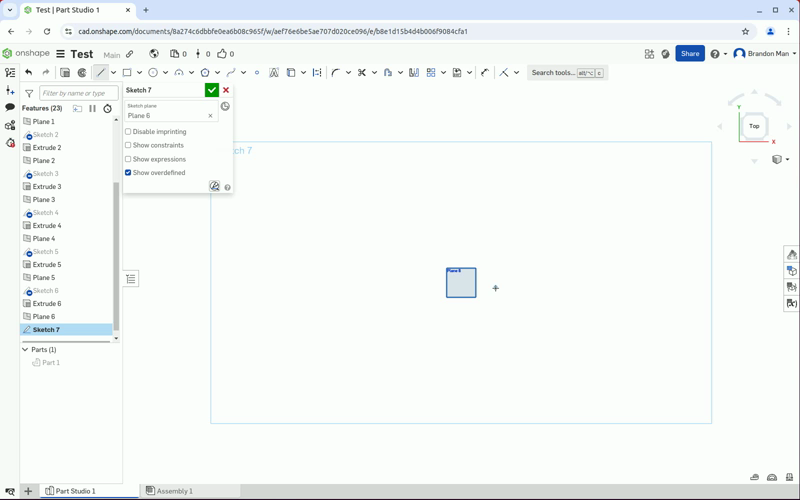
mouse_move(525, 287)
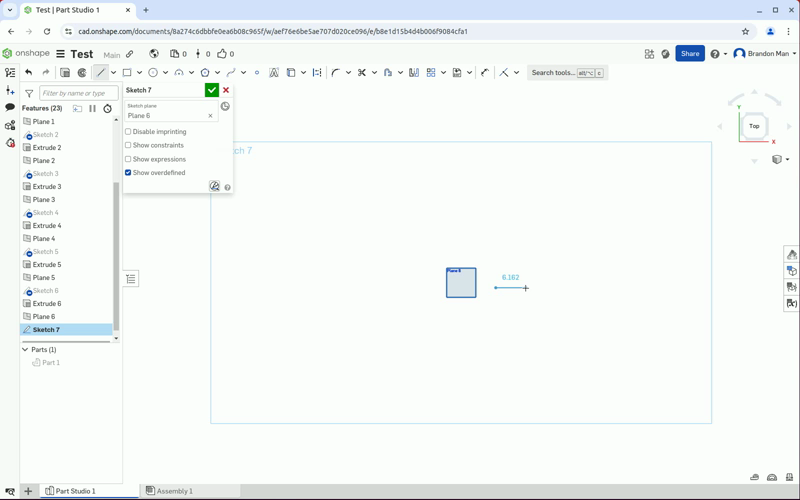
mouse_move(510, 287)
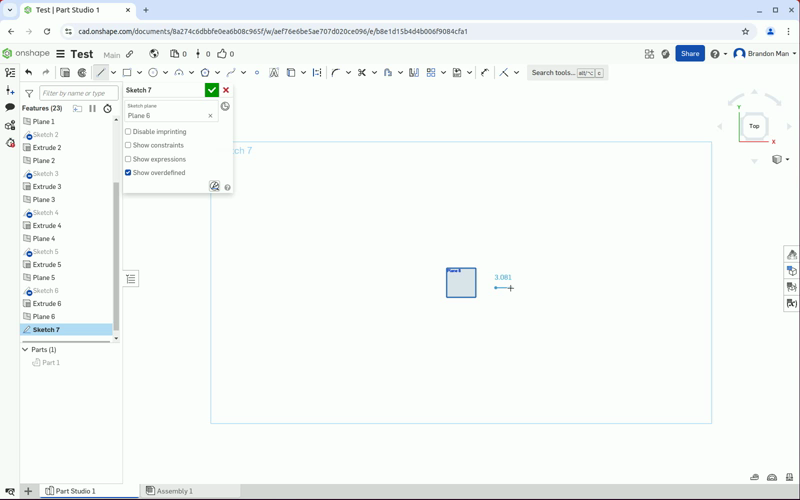
click(510, 287)
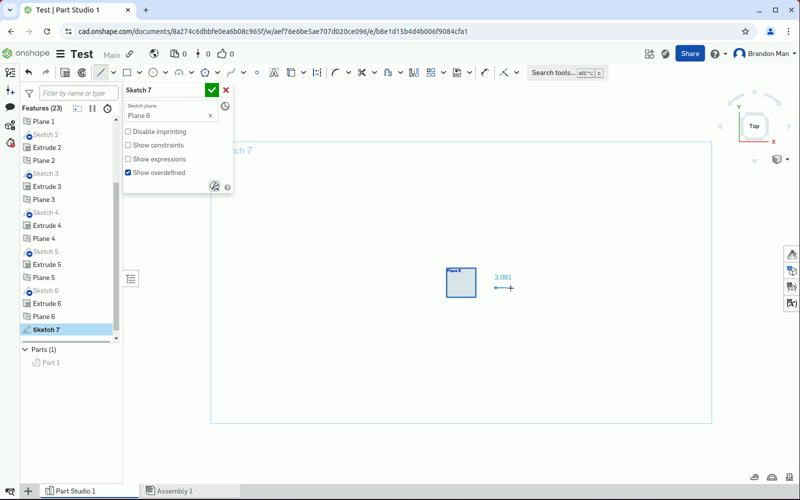
key_up(shift)
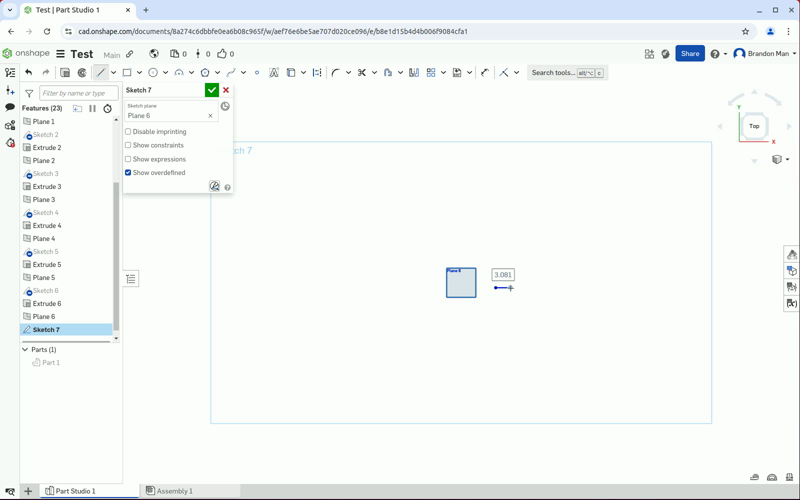
key_down(shift)
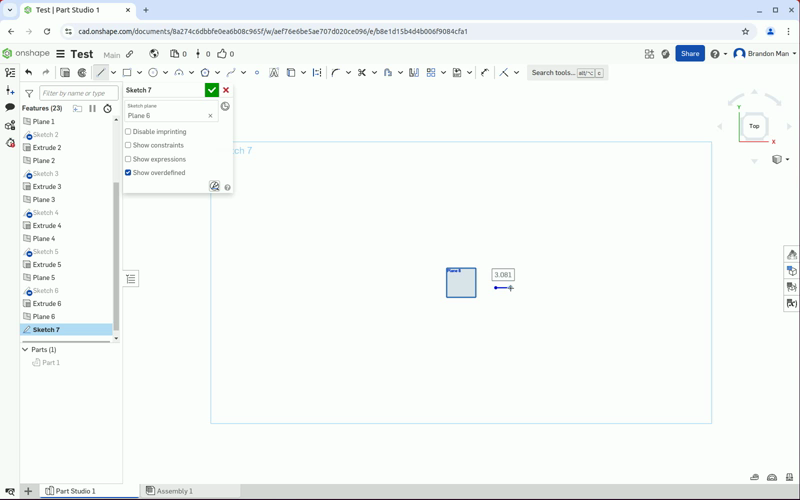
mouse_move(540, 287)
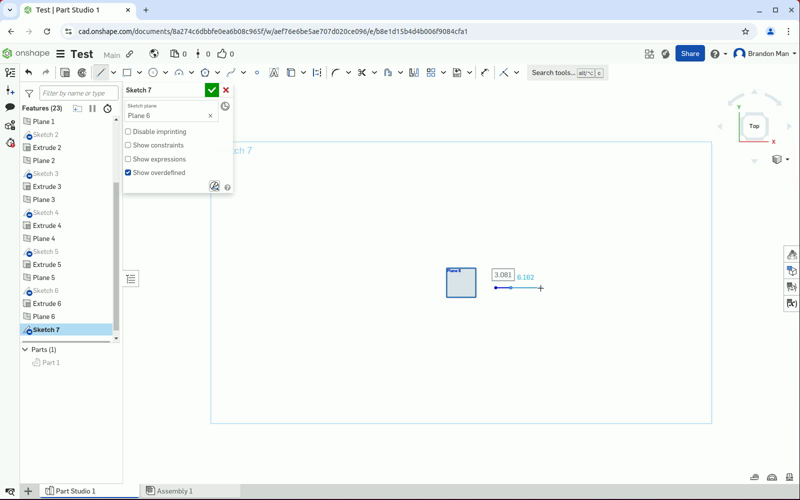
mouse_move(510, 273)
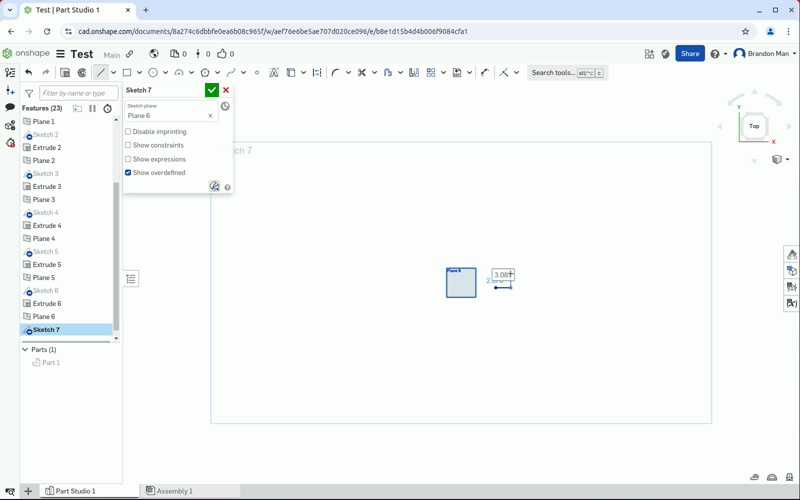
click(510, 273)
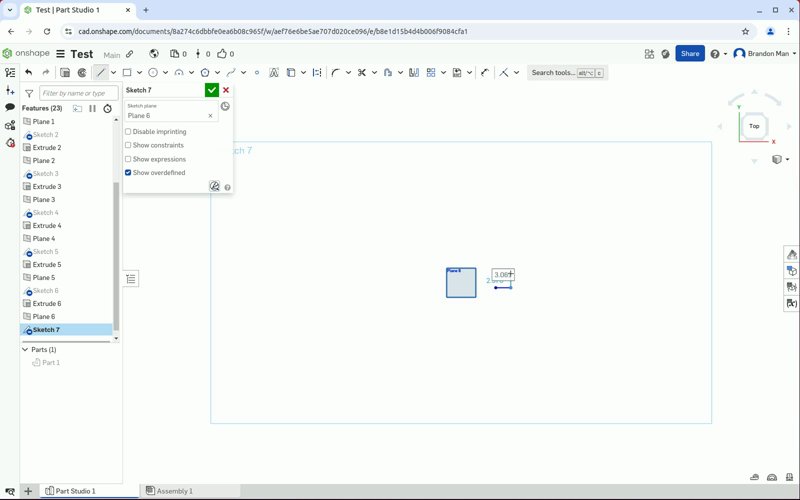
key_up(shift)
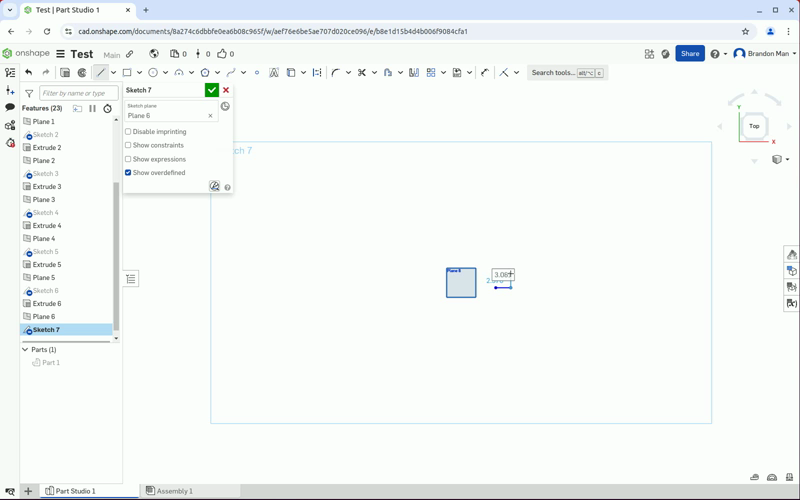
key_down(shift)
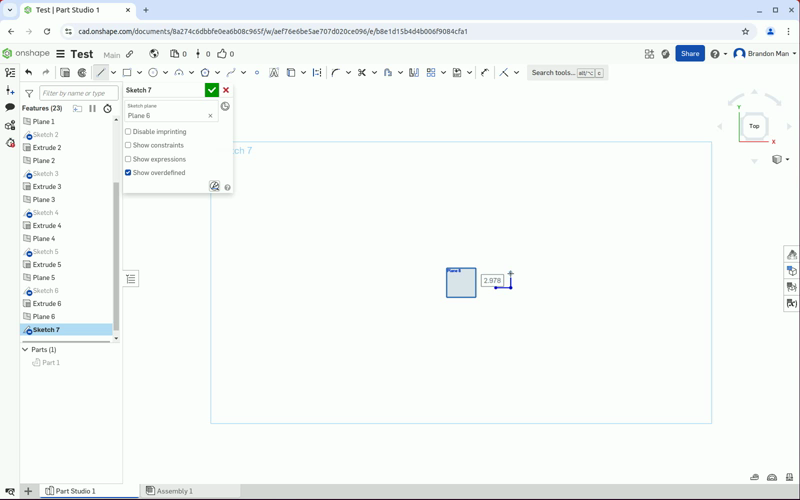
mouse_move(540, 273)
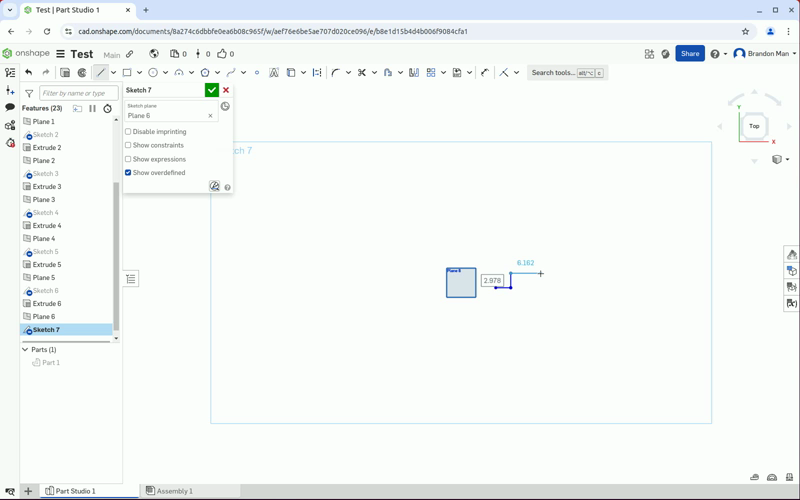
mouse_move(495, 273)
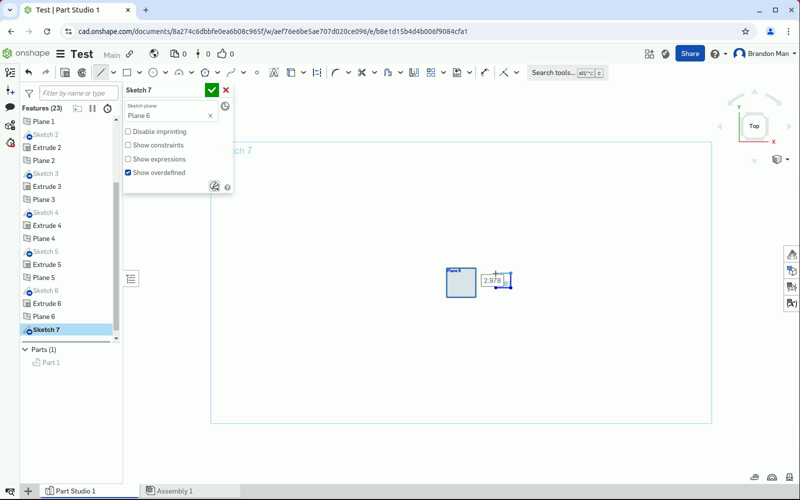
click(495, 273)
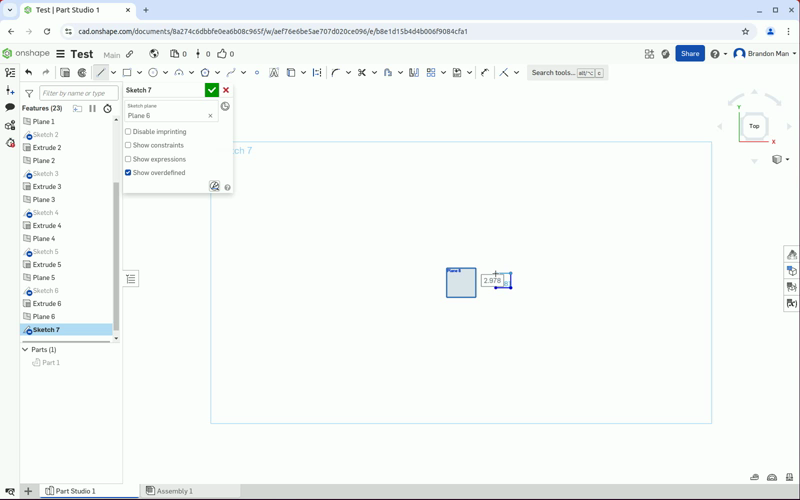
key_up(shift)
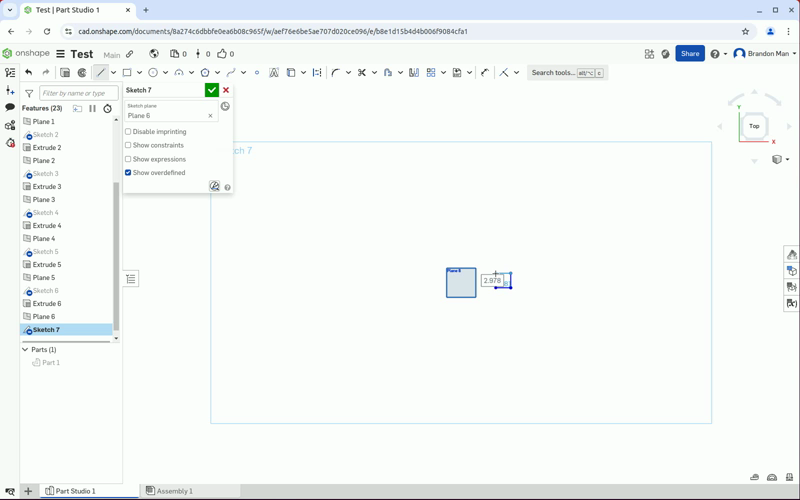
mouse_move(525, 273)
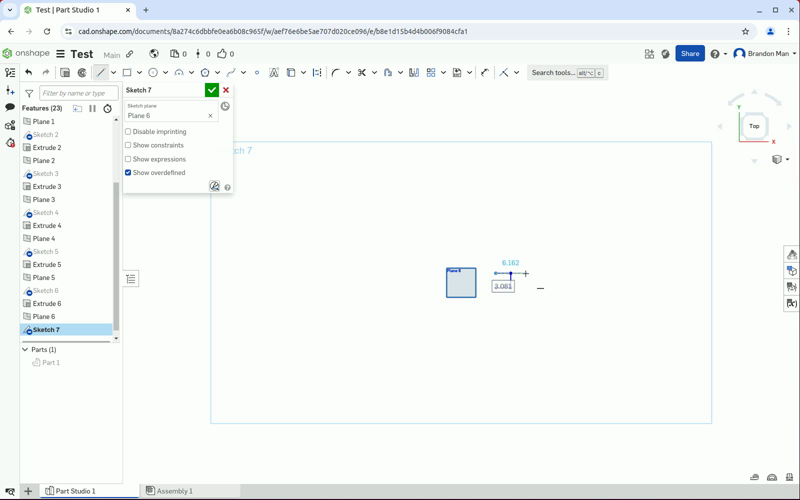
key_down(shift)
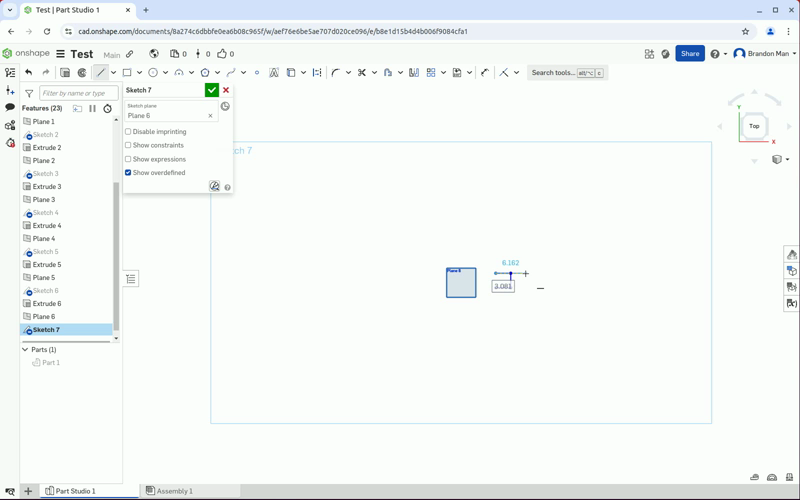
mouse_move(495, 287)
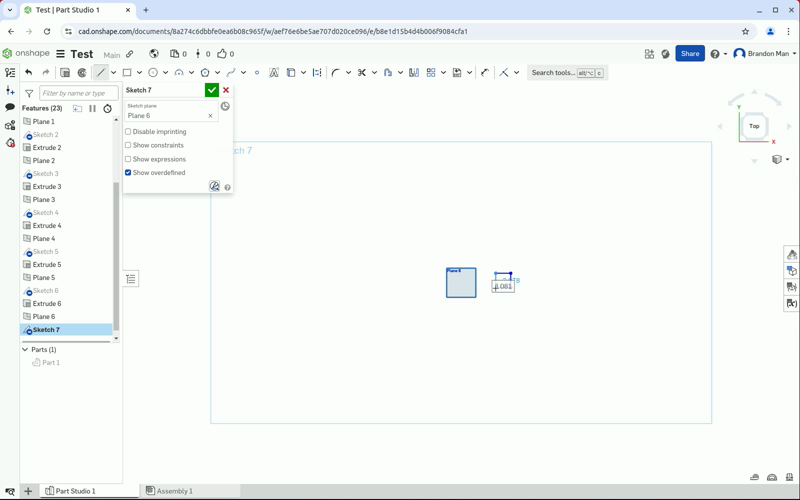
key_up(shift)
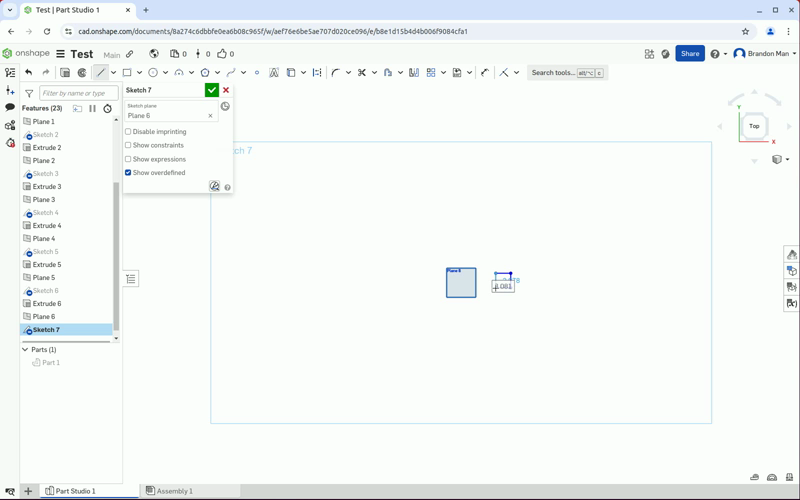
click(495, 287)
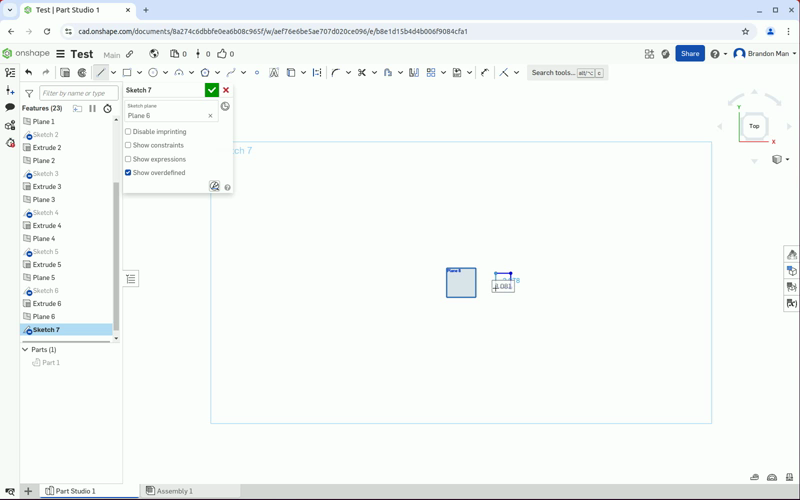
key(esc)
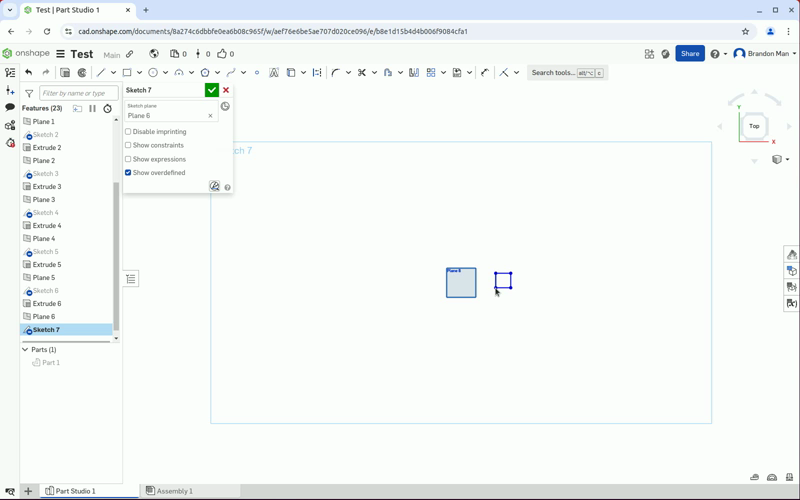
mouse_move(497, 278)
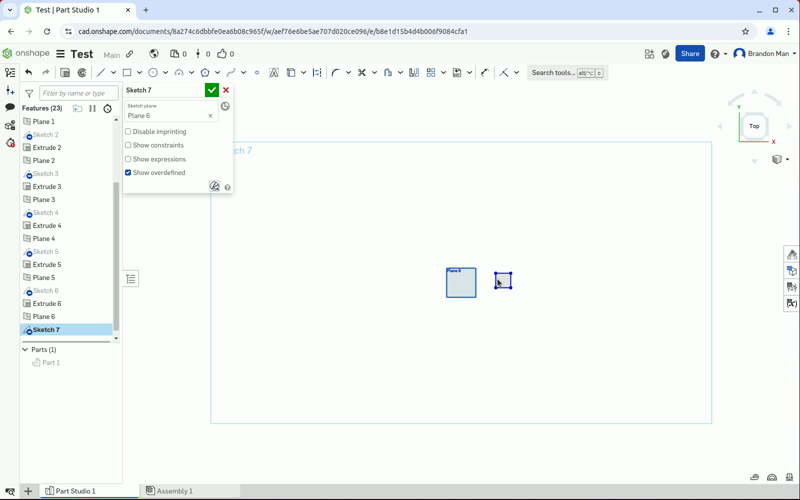
scroll(6)
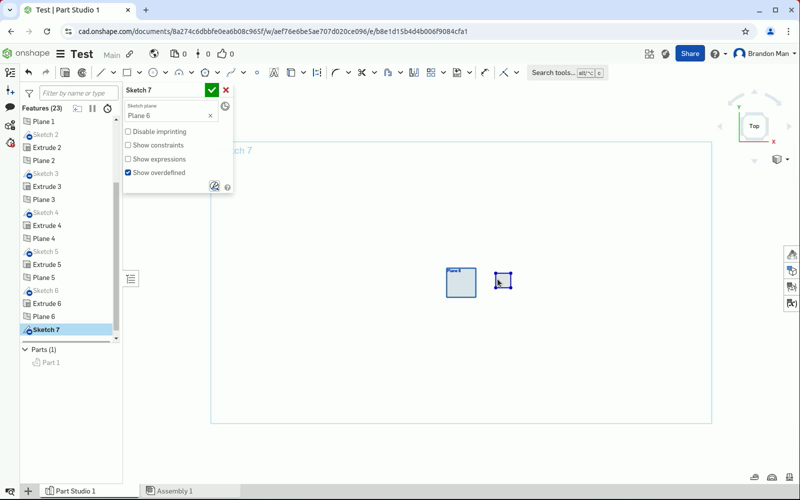
scroll(6)
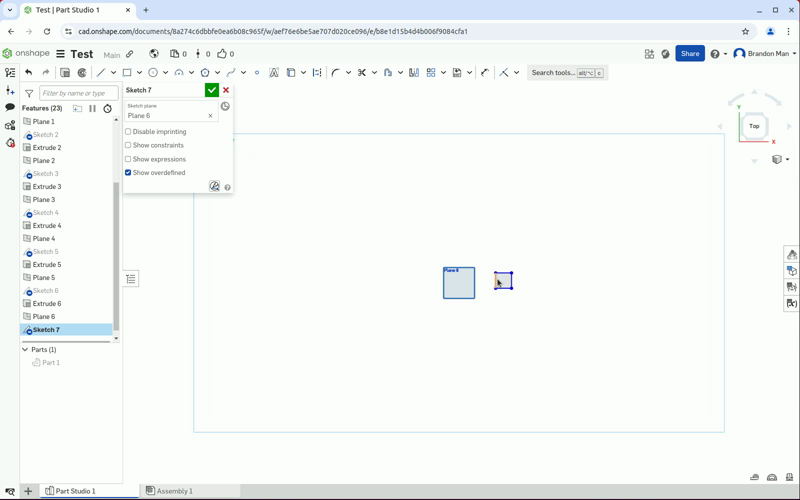
scroll(6)
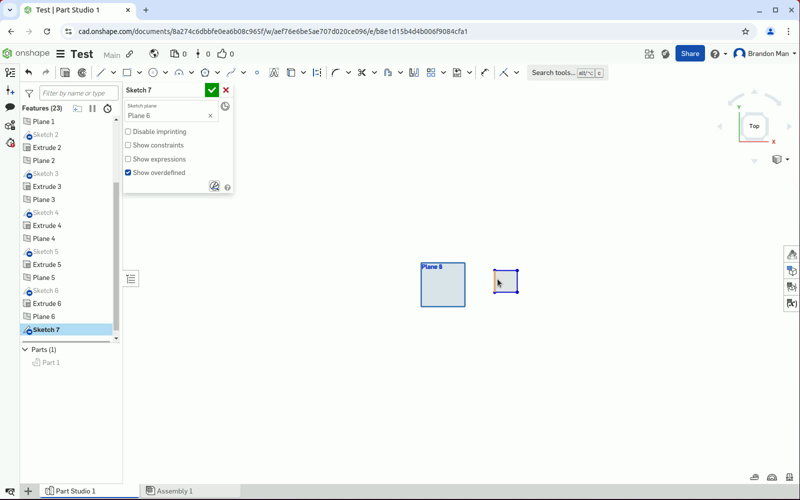
scroll(6)
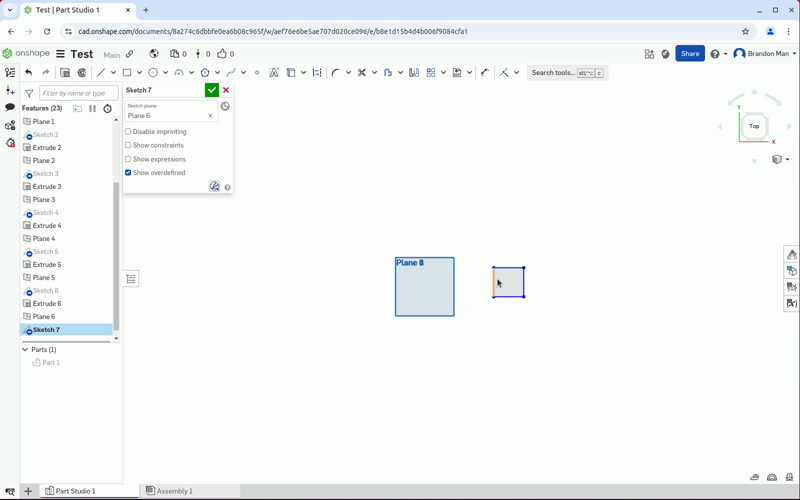
scroll(6)
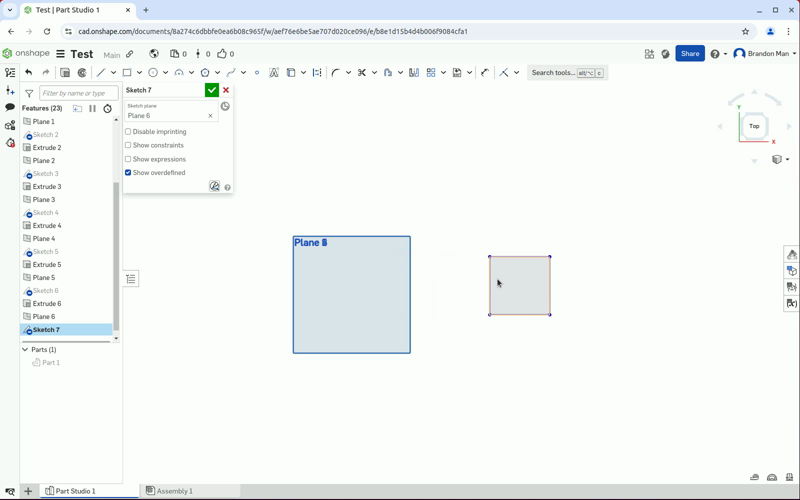
scroll(6)
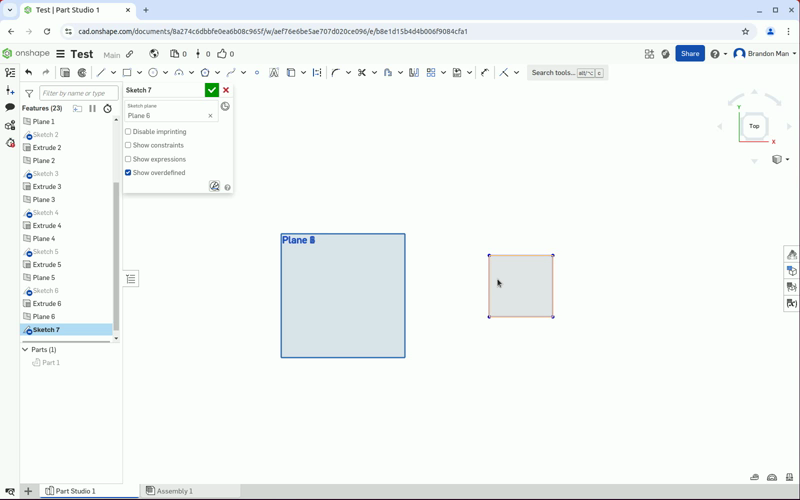
scroll(6)
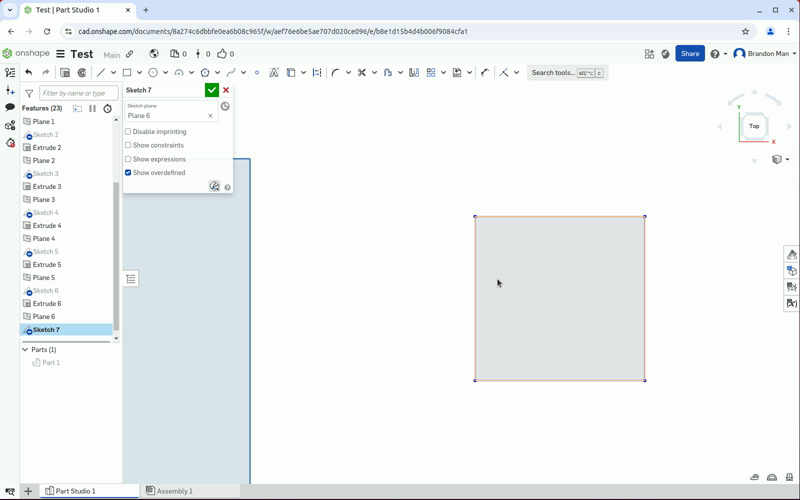
click(497, 278)
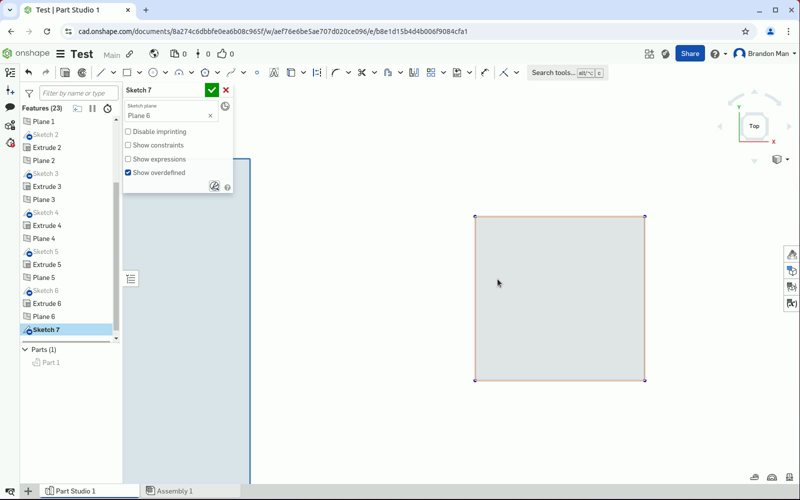
scroll(-6)
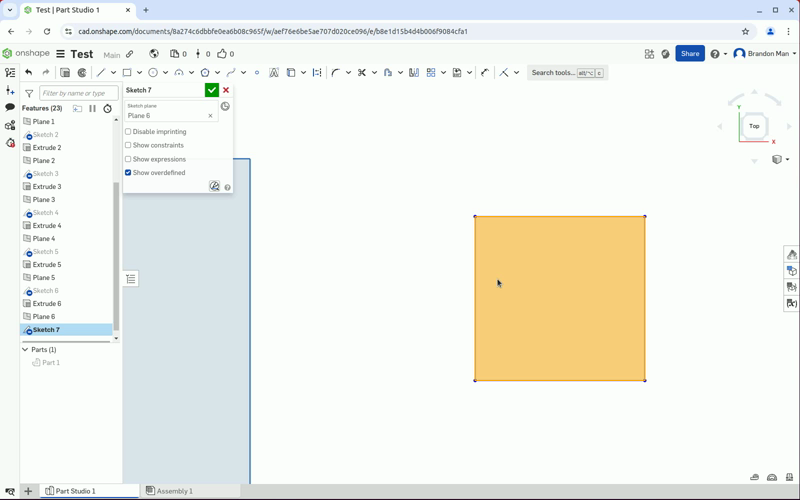
scroll(-6)
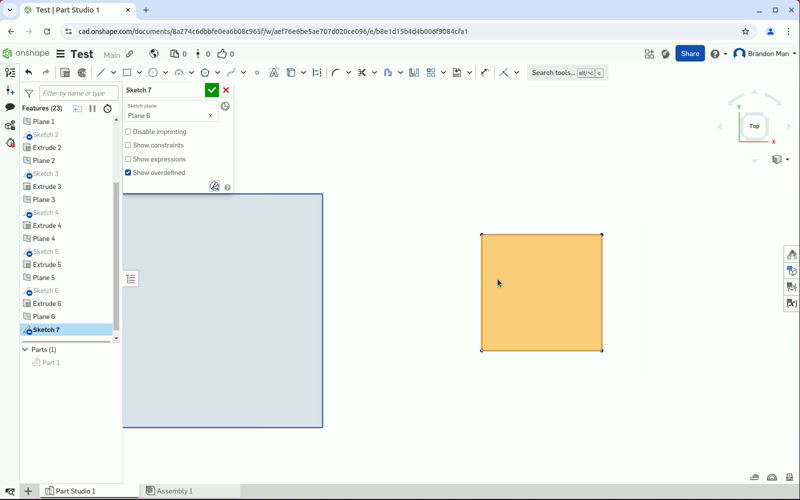
scroll(-6)
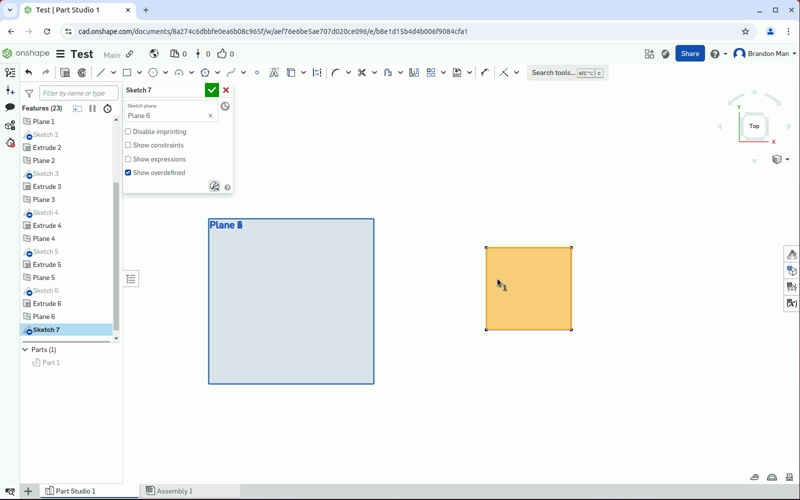
scroll(-6)
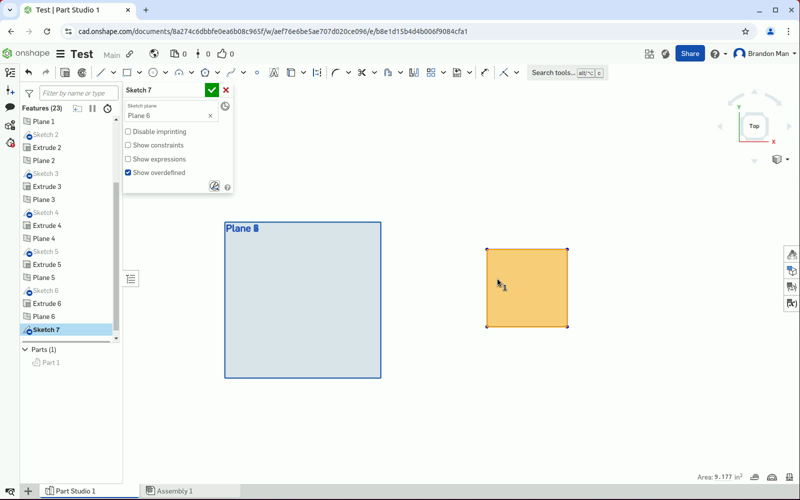
scroll(-6)
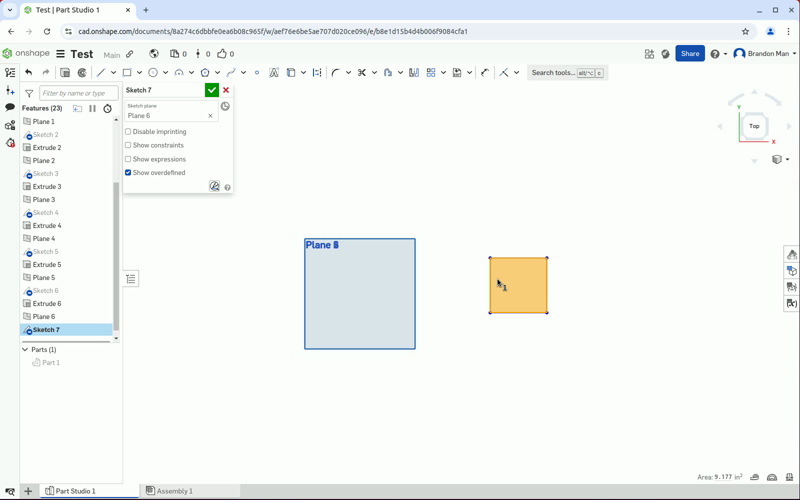
scroll(-6)
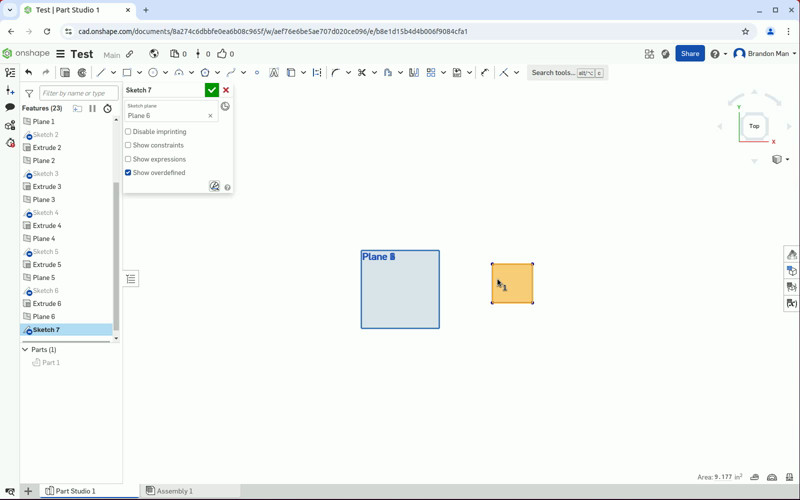
scroll(-6)
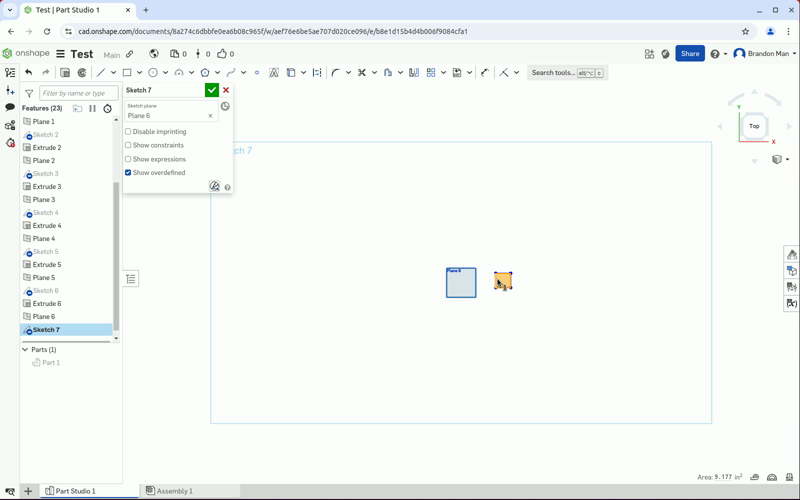
mouse_move(73, 352)
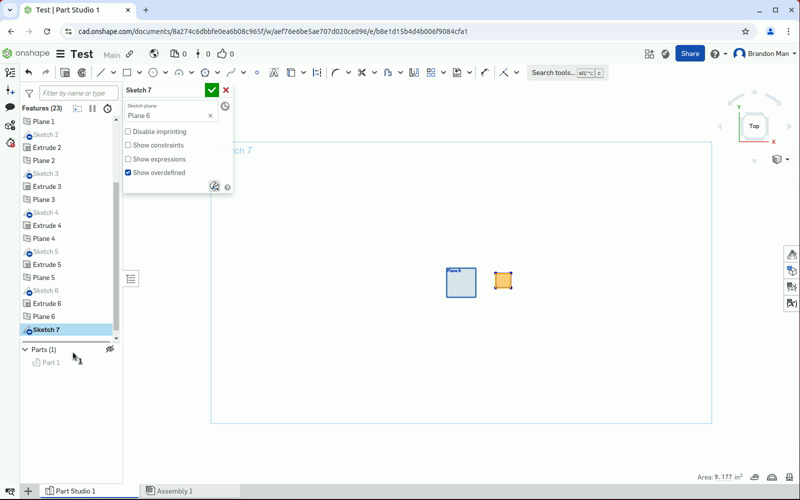
key(shift+y)
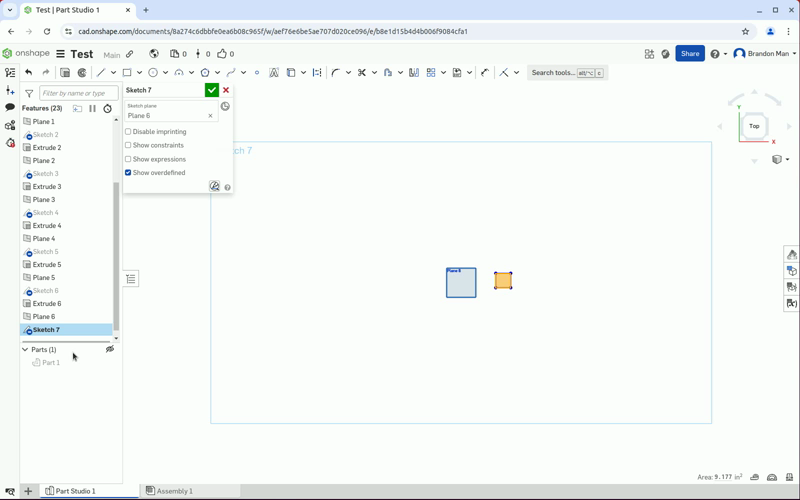
key(shift+e)
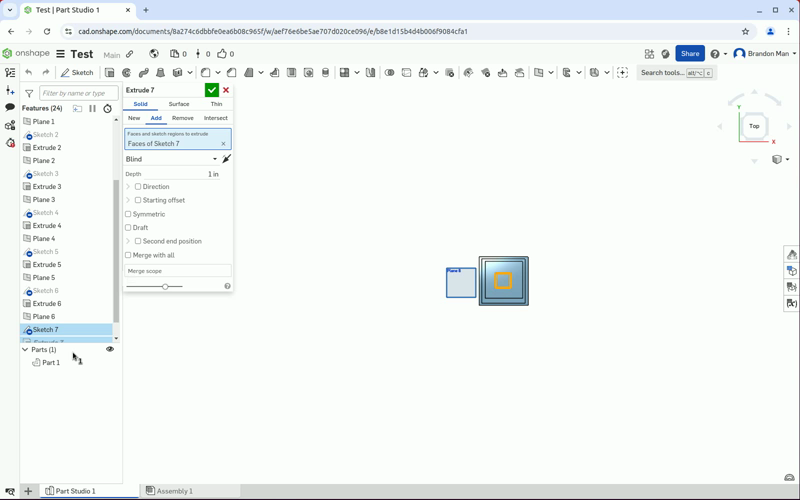
mouse_move(143, 106)
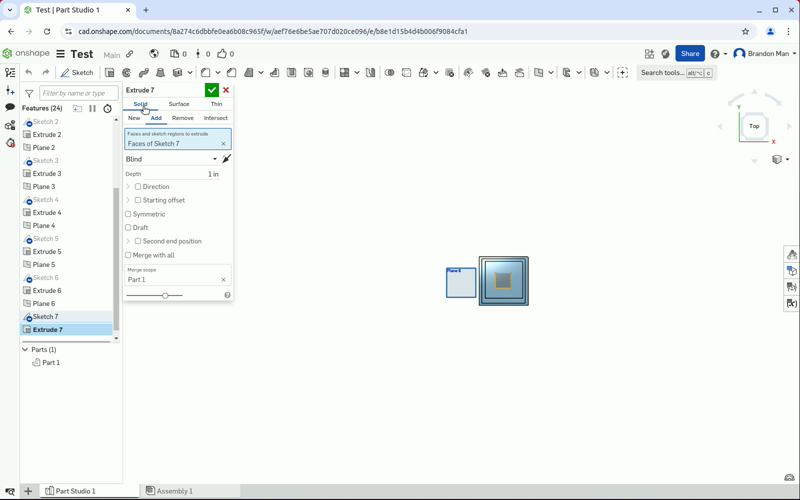
click(143, 106)
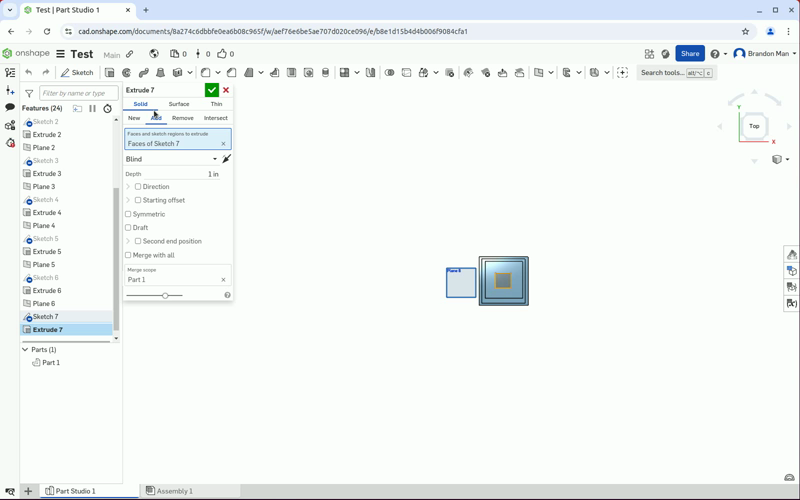
mouse_move(186, 120)
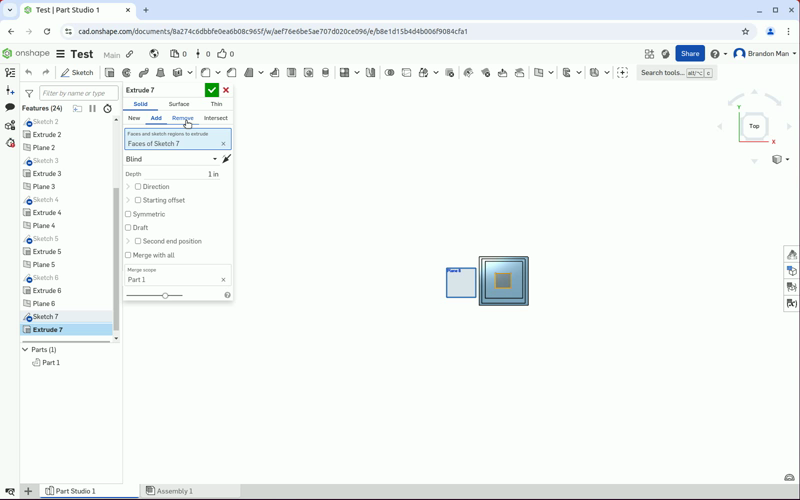
click(186, 120)
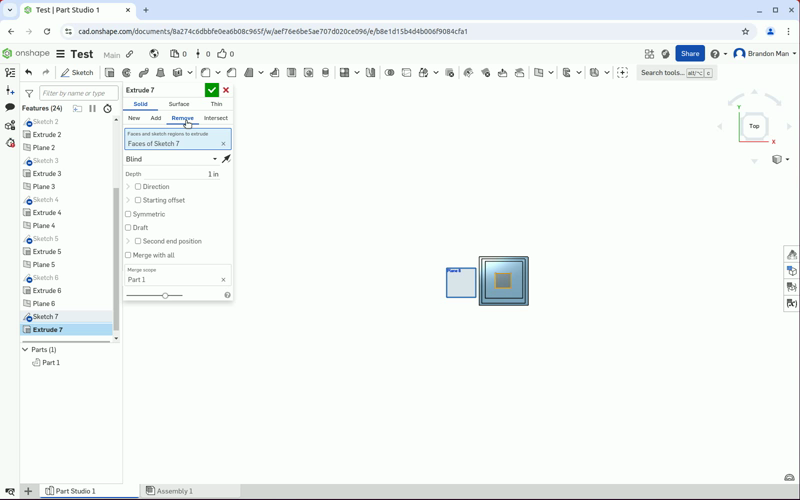
key(tab, 4)
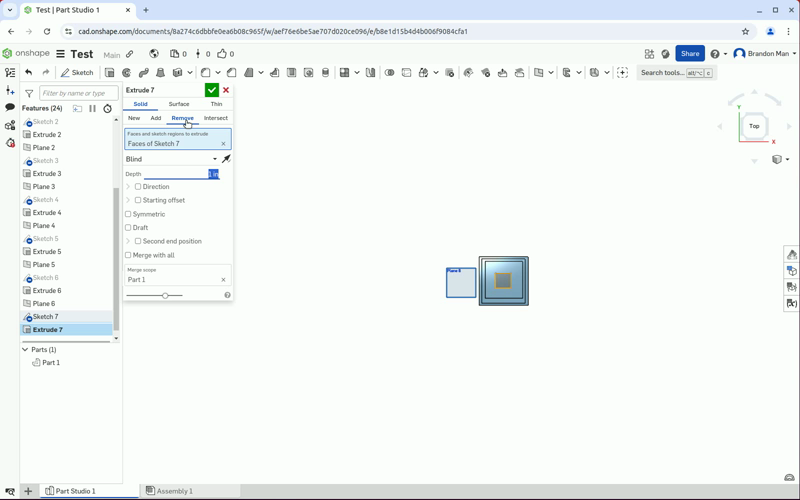
text(0.722)
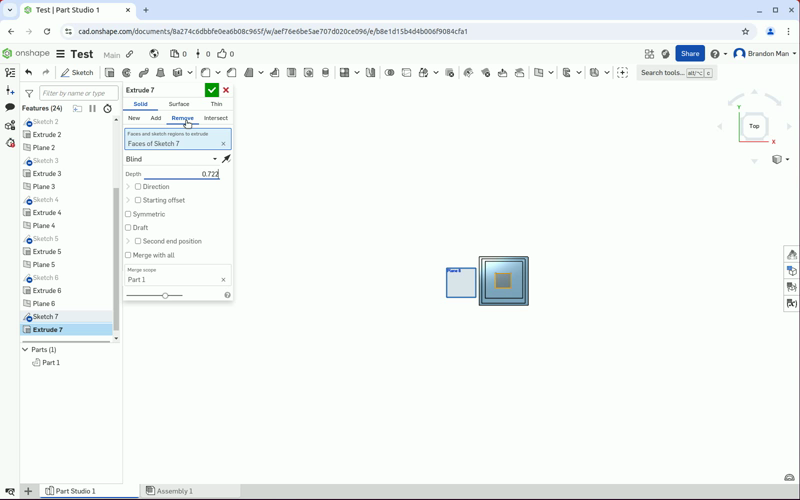
key(tab, 6)
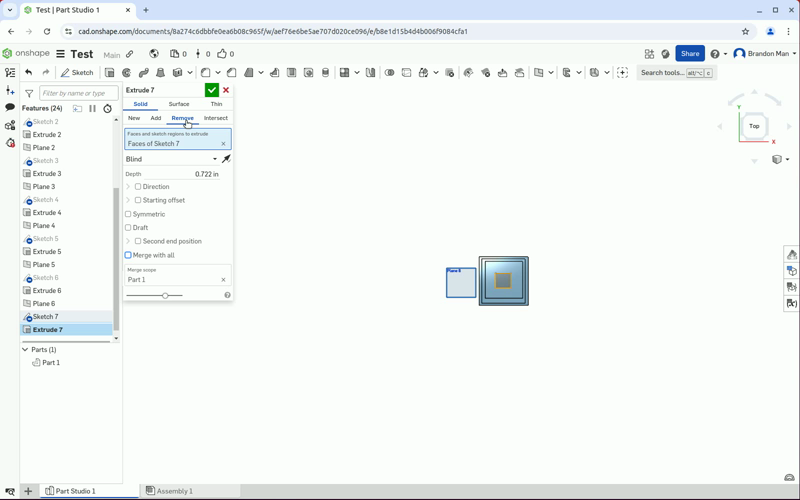
key(space)
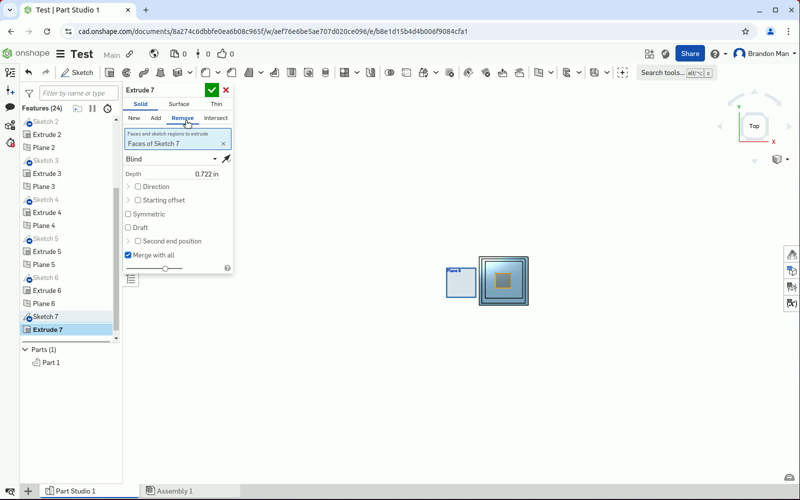
key(enter)
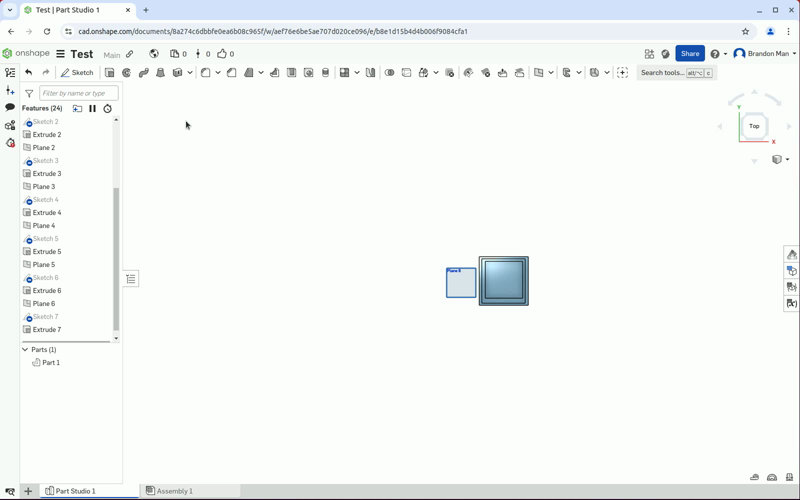
key(shift+h)
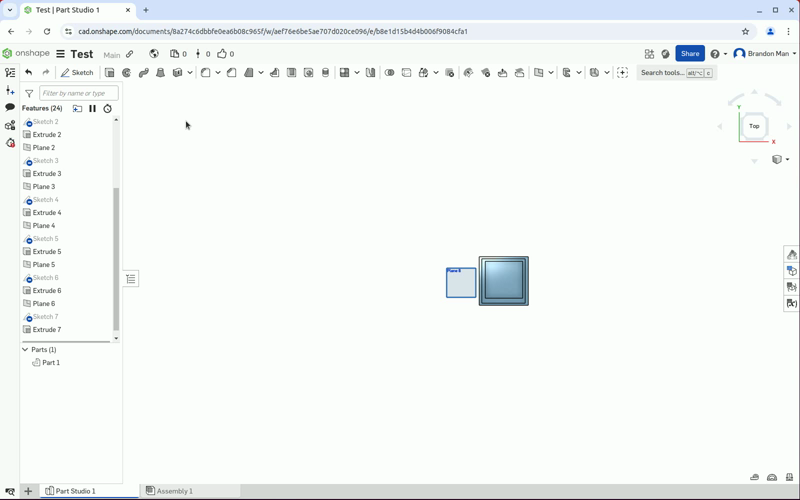
key(shift+h)
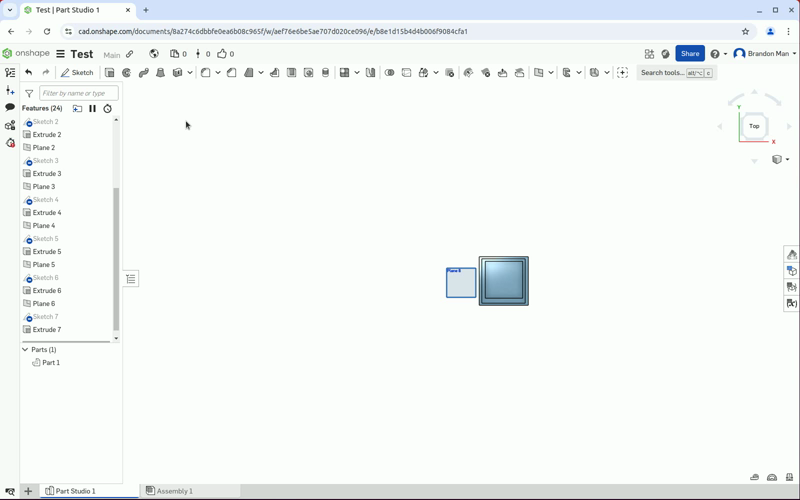
mouse_move(69, 85)
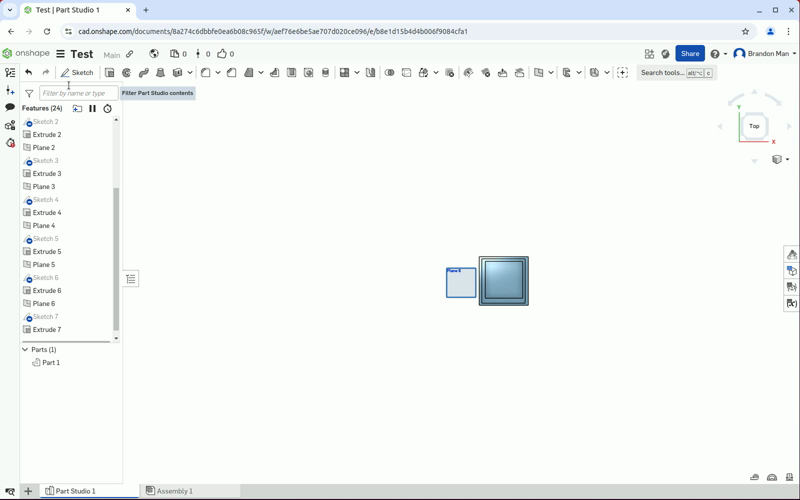
click(69, 85)
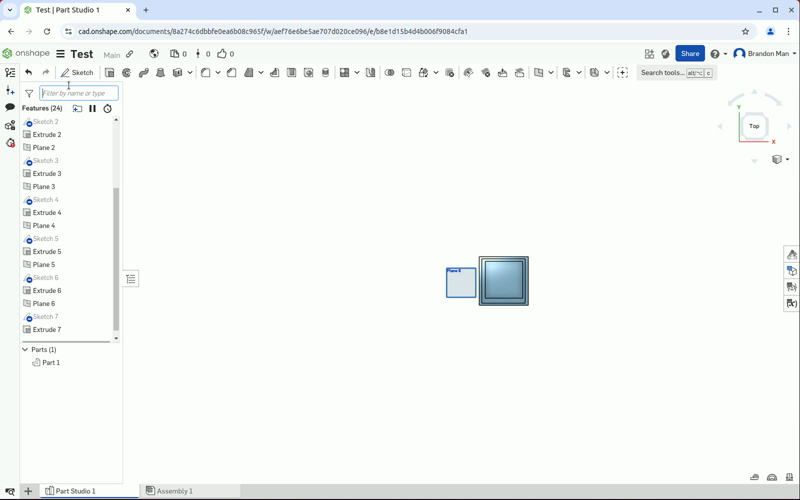
mouse_move(541, 75)
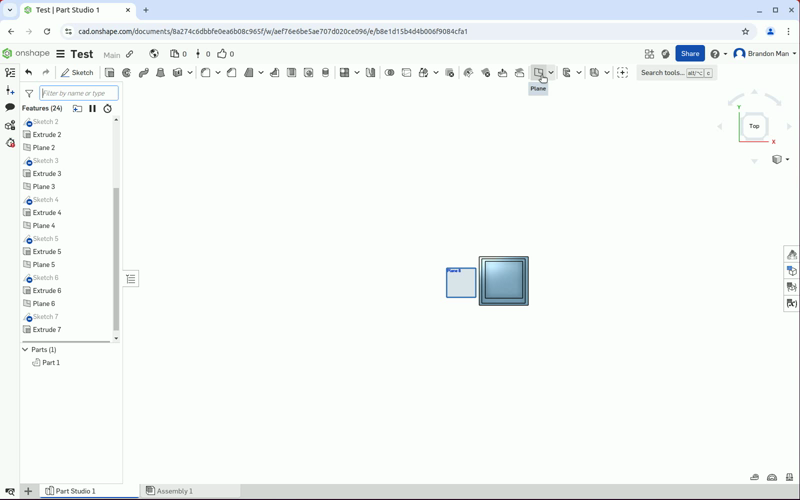
click(541, 75)
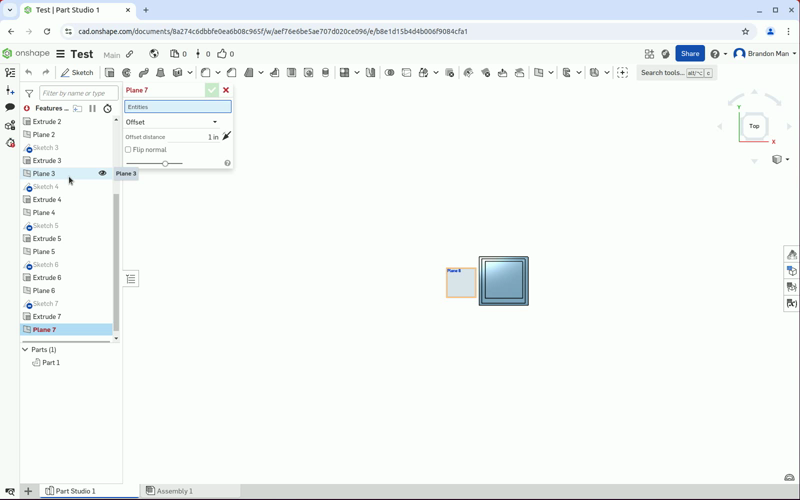
scroll(3)
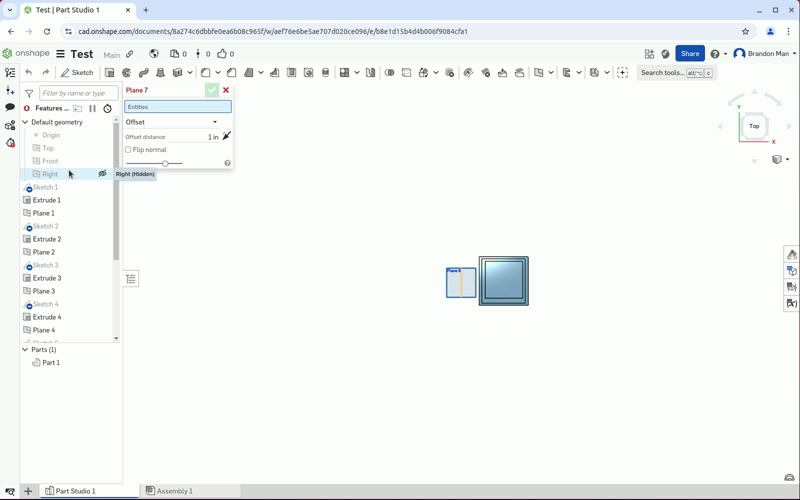
mouse_move(69, 150)
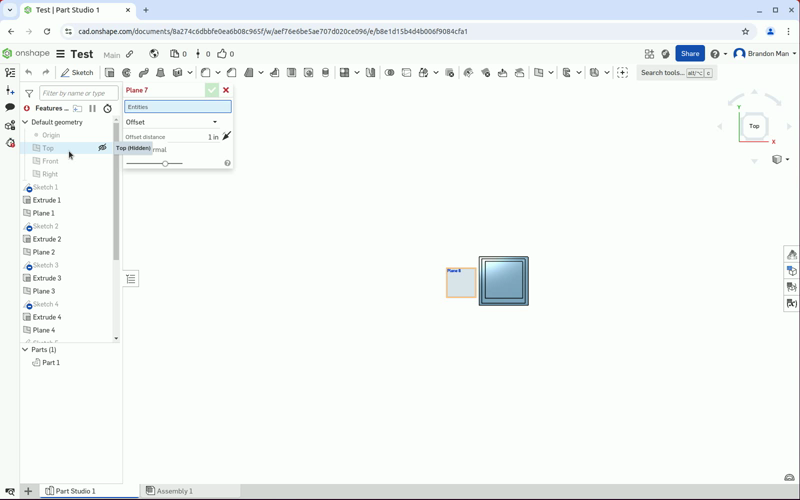
click(69, 150)
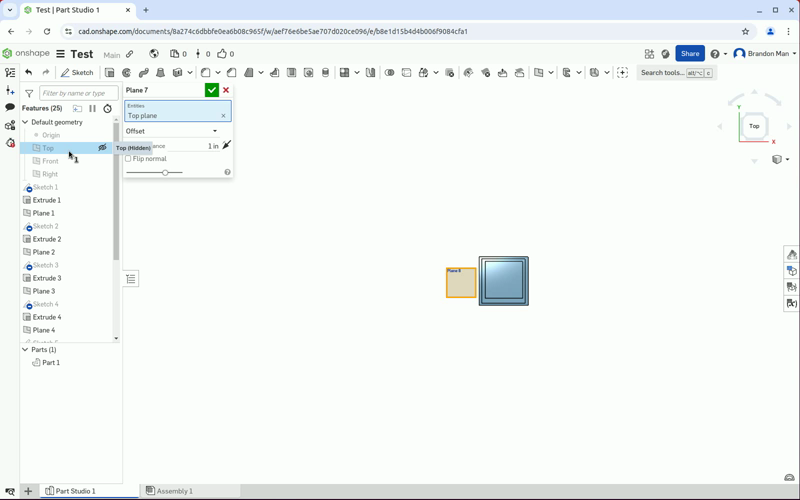
key(tab, 2)
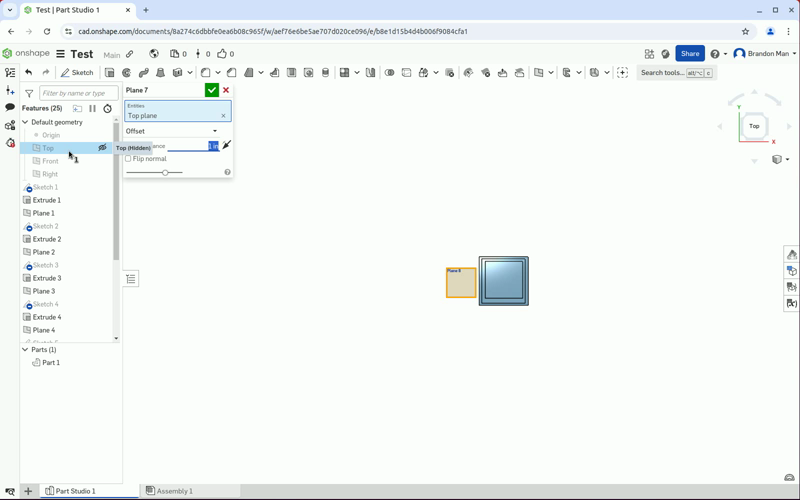
text(19.01)
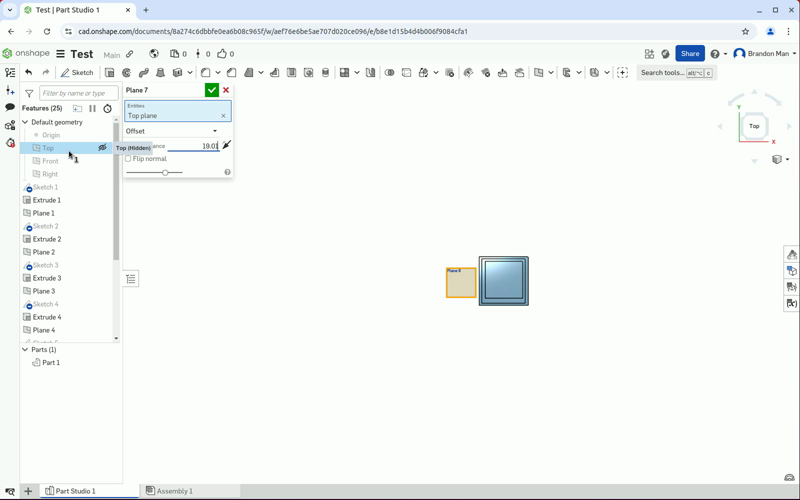
key(enter, 2)
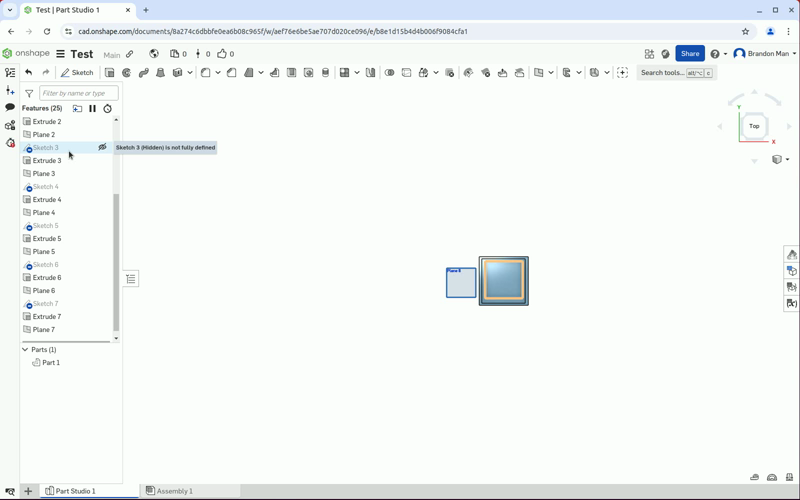
key(shift+s)
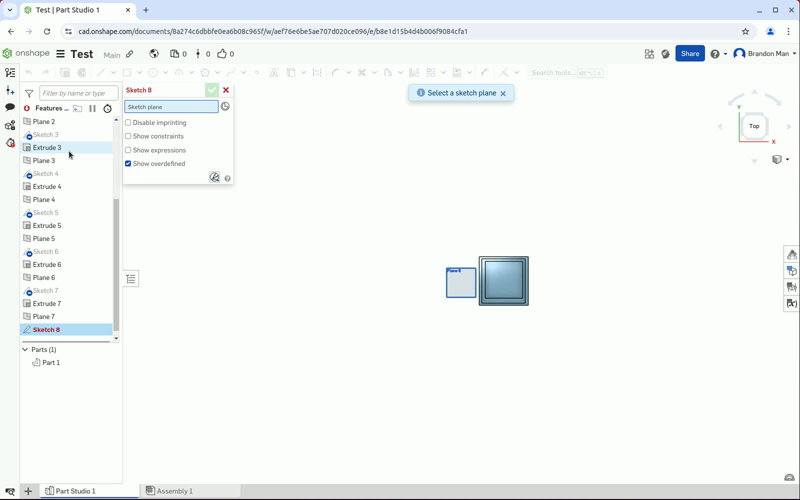
mouse_move(69, 319)
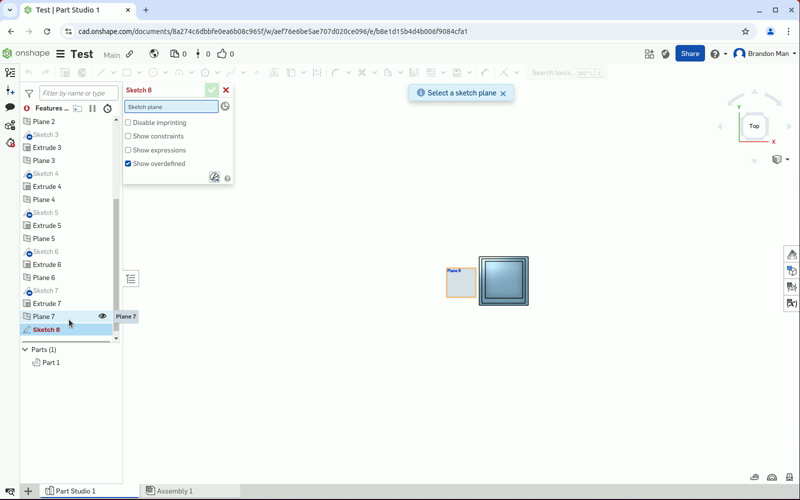
click(69, 319)
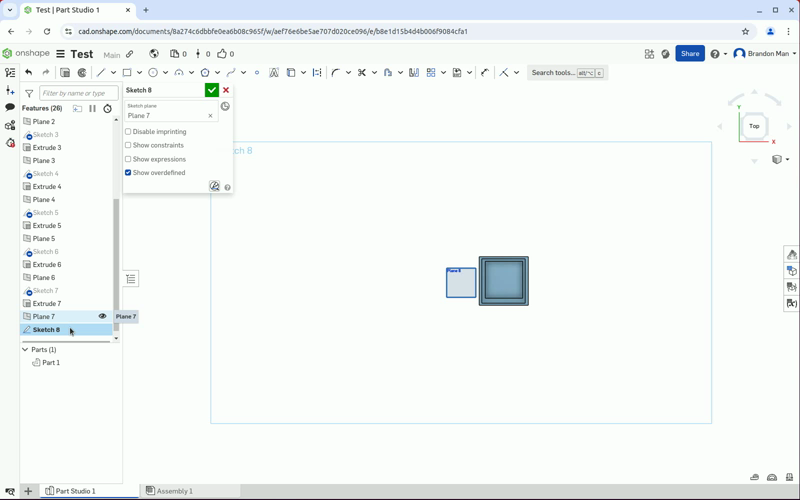
mouse_move(73, 352)
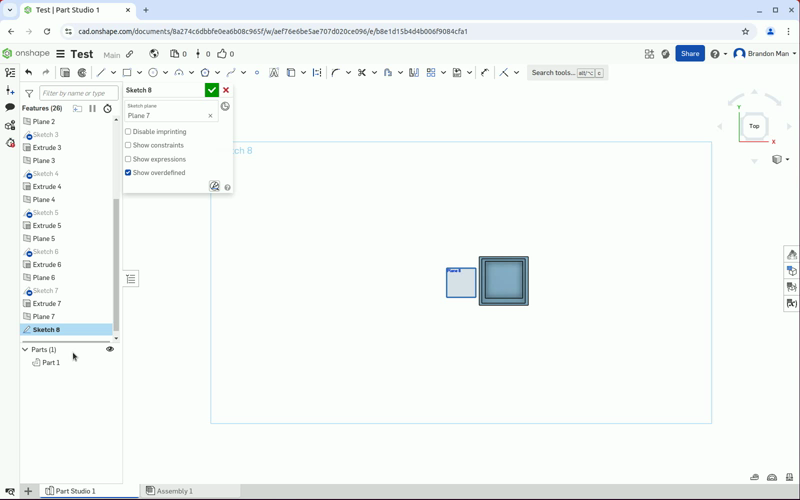
key(y)
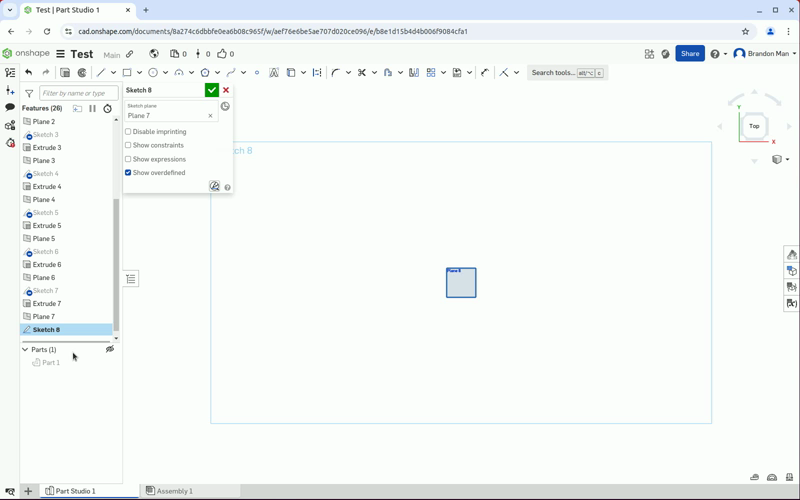
key(l)
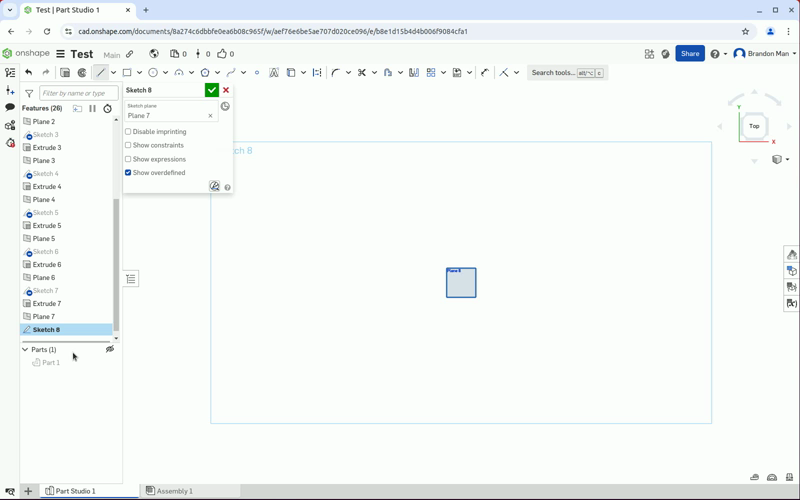
key_down(shift)
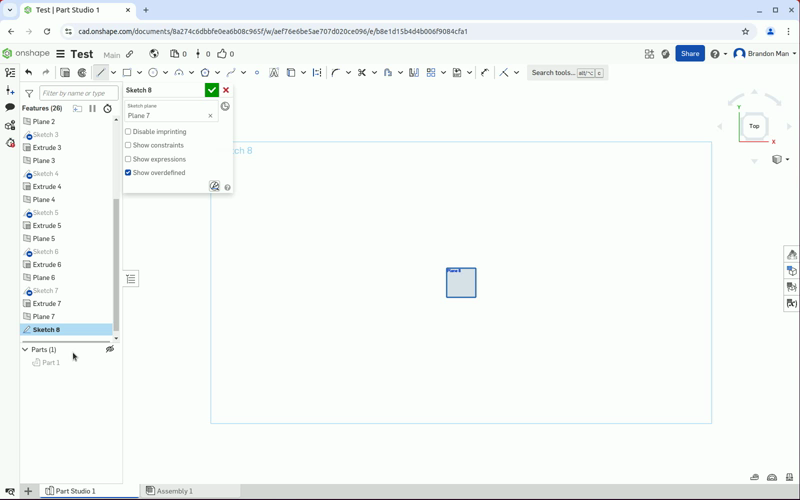
mouse_move(498, 285)
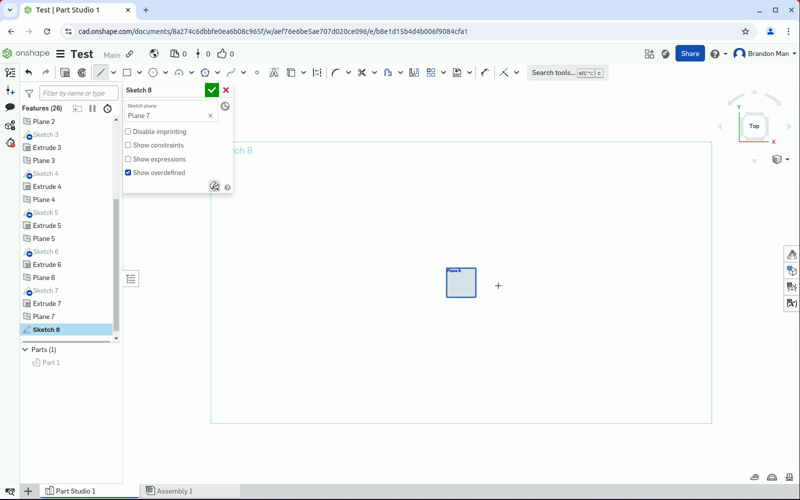
click(498, 285)
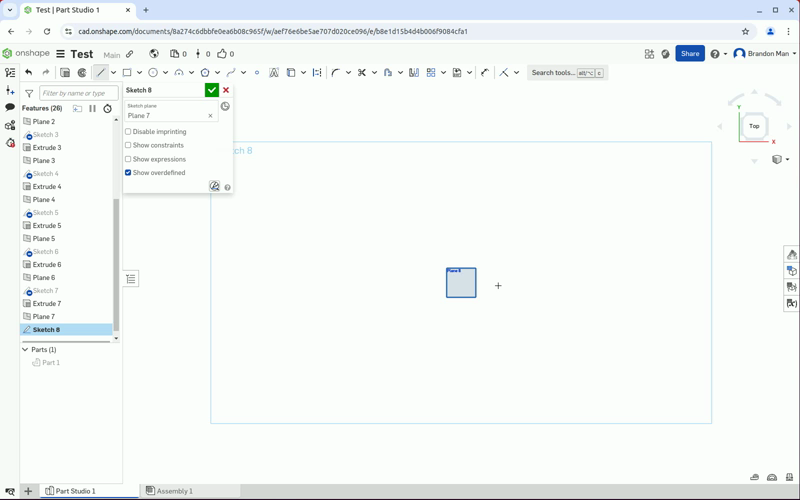
key_up(shift)
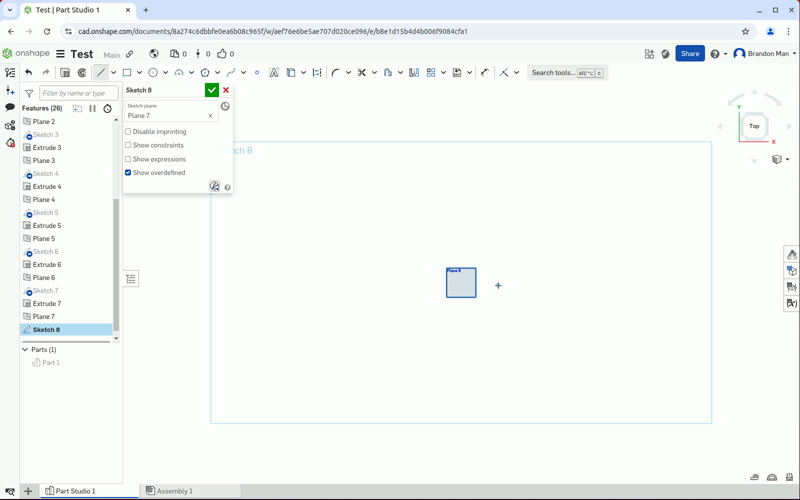
key_down(shift)
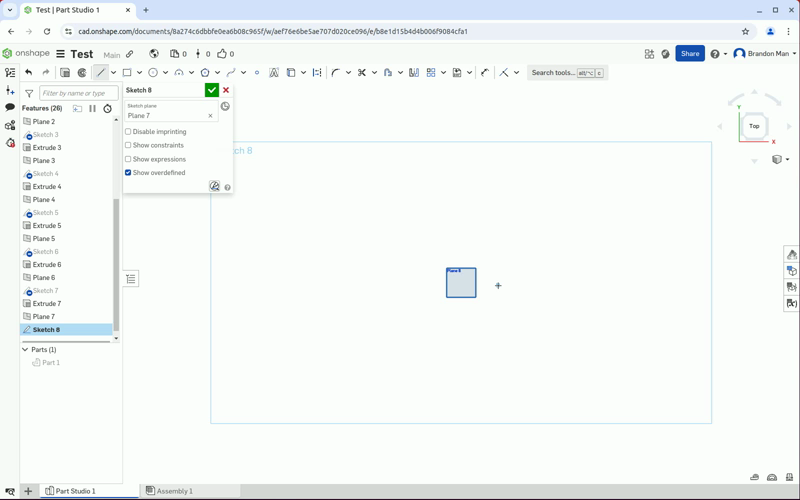
mouse_move(528, 285)
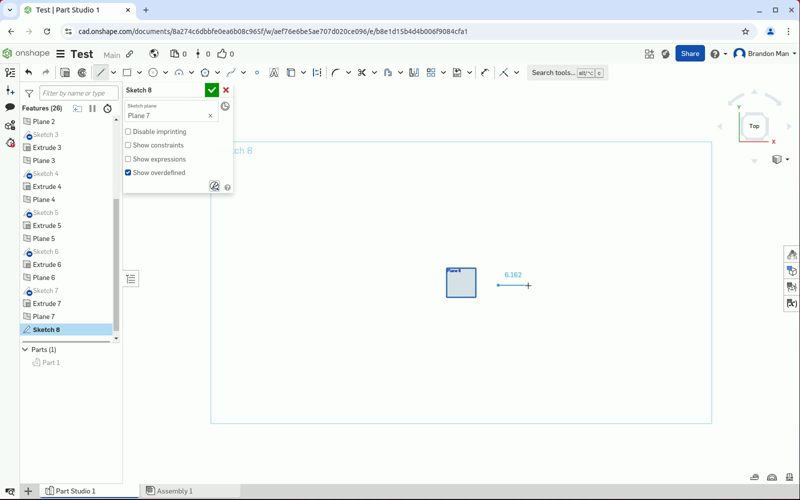
mouse_move(508, 285)
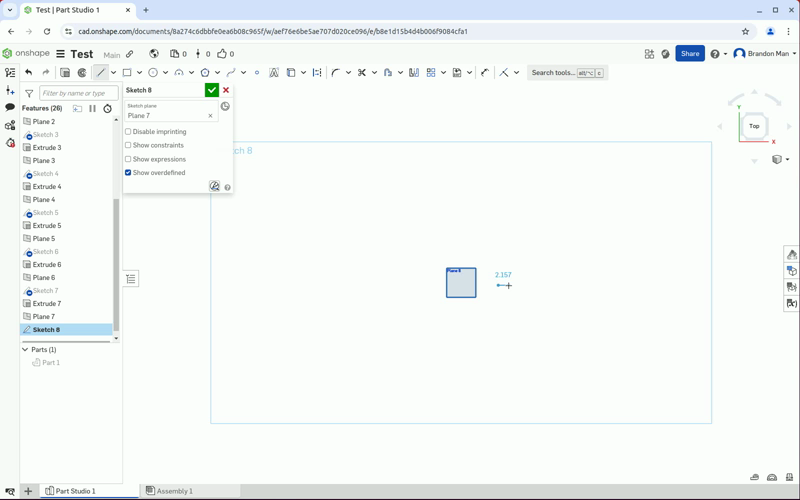
click(508, 285)
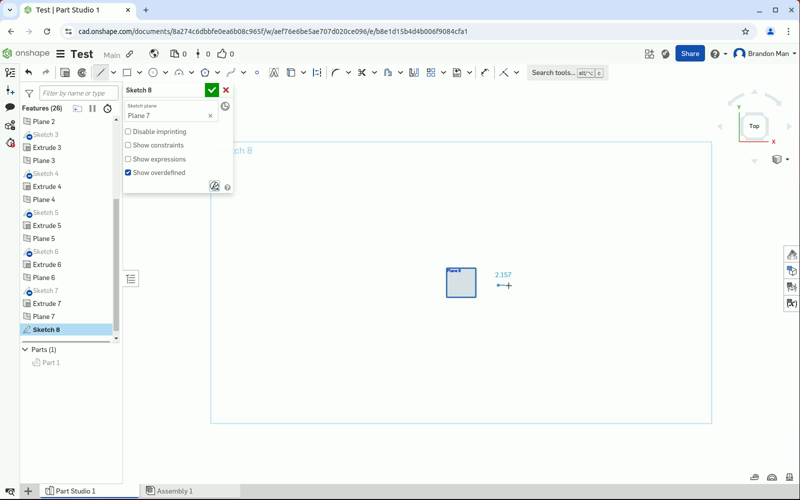
key_up(shift)
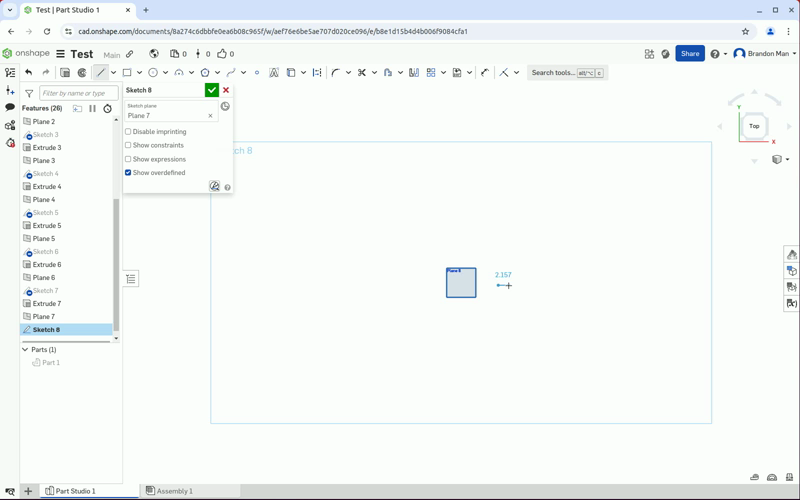
key_down(shift)
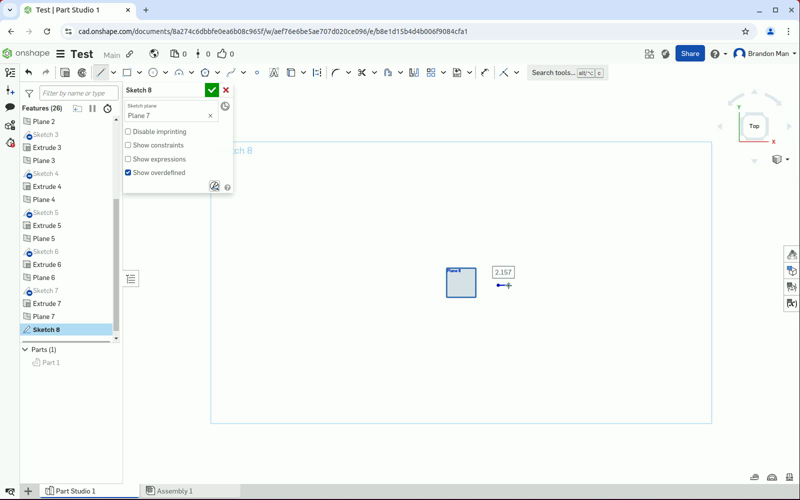
mouse_move(538, 285)
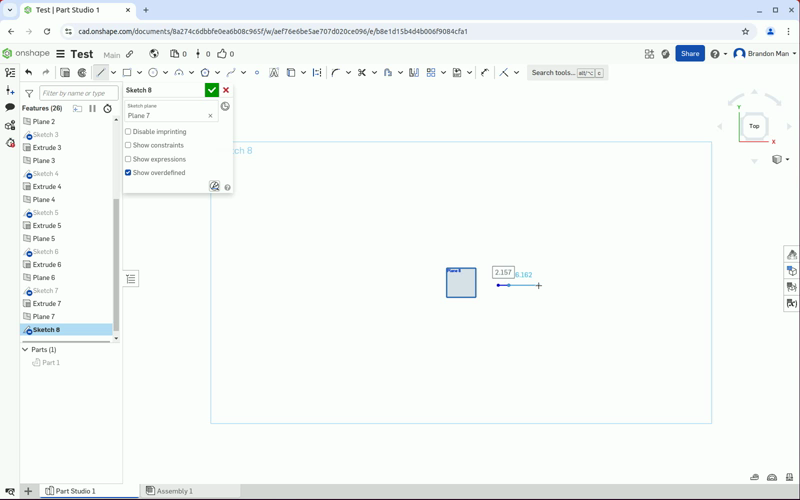
mouse_move(508, 276)
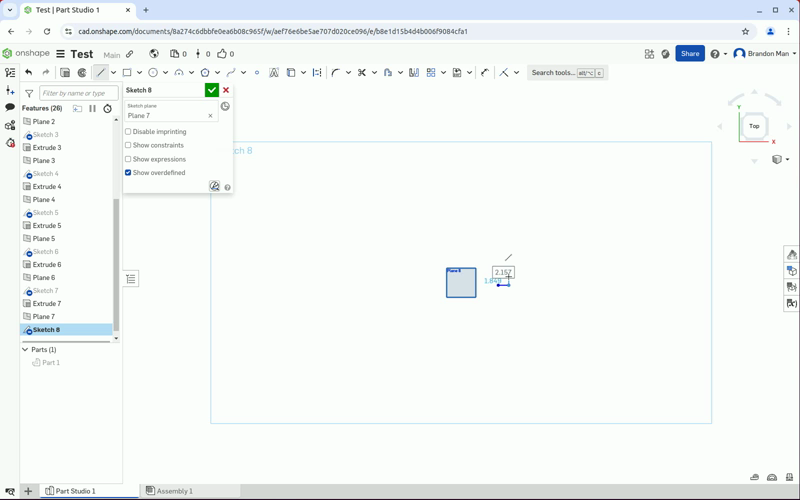
click(508, 276)
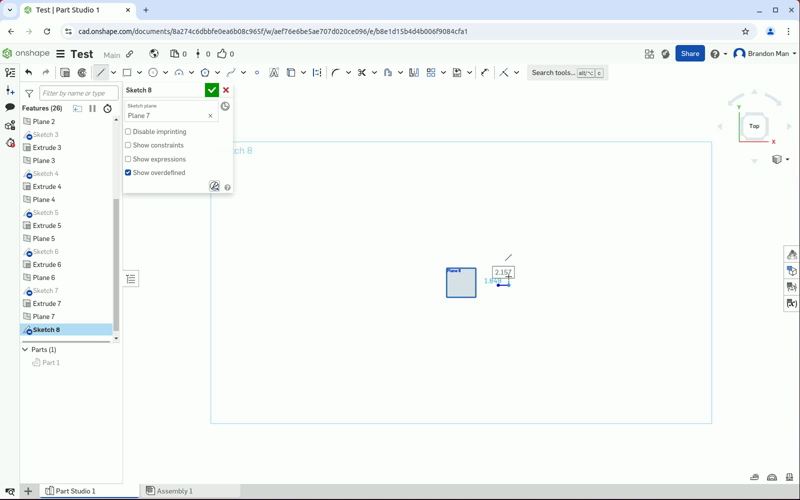
key_up(shift)
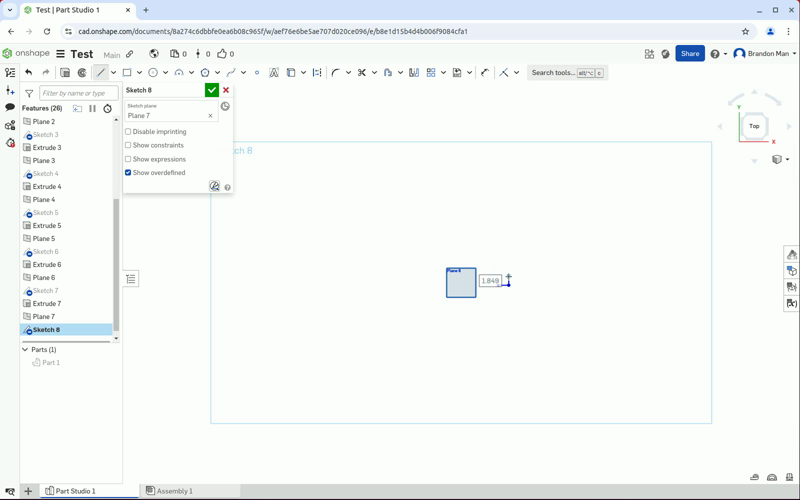
key_down(shift)
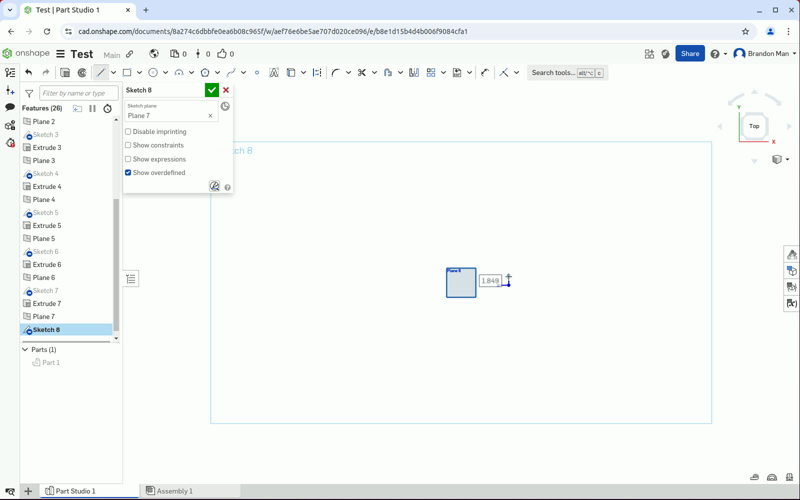
mouse_move(538, 276)
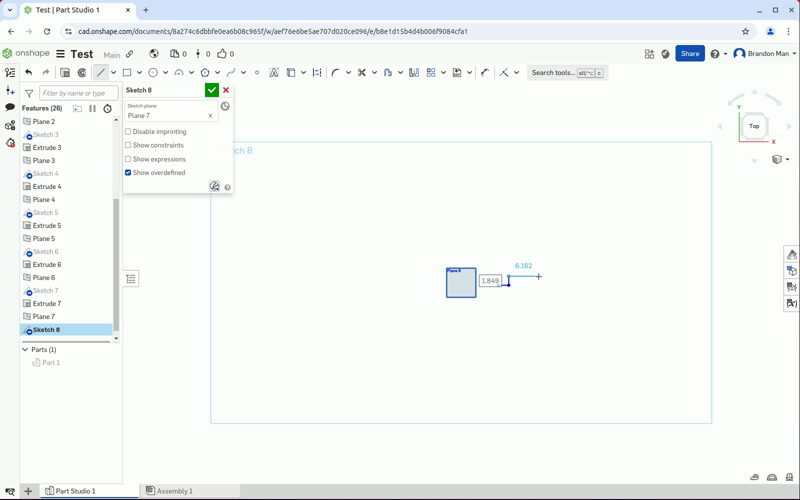
mouse_move(498, 276)
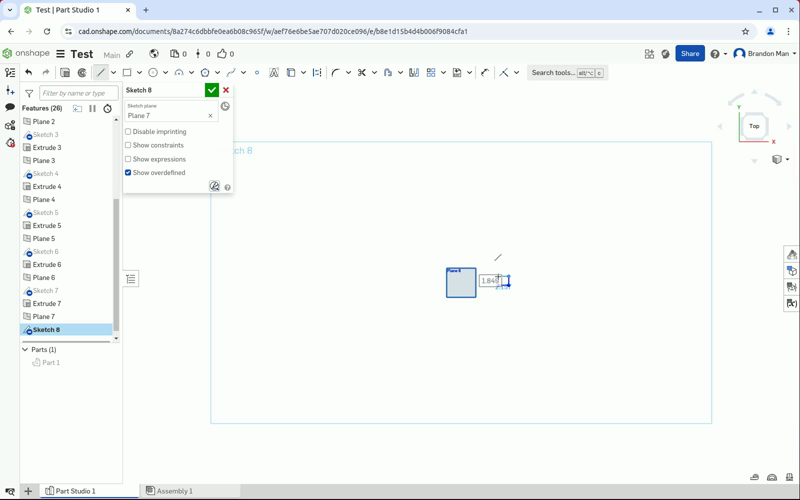
click(498, 276)
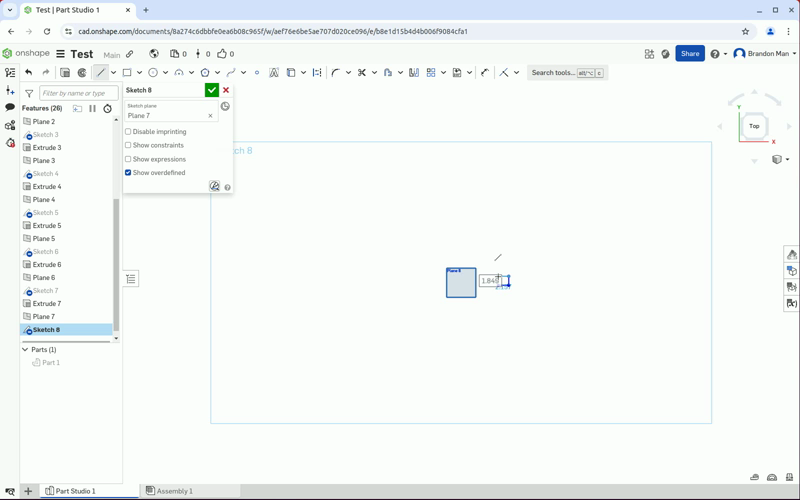
key_up(shift)
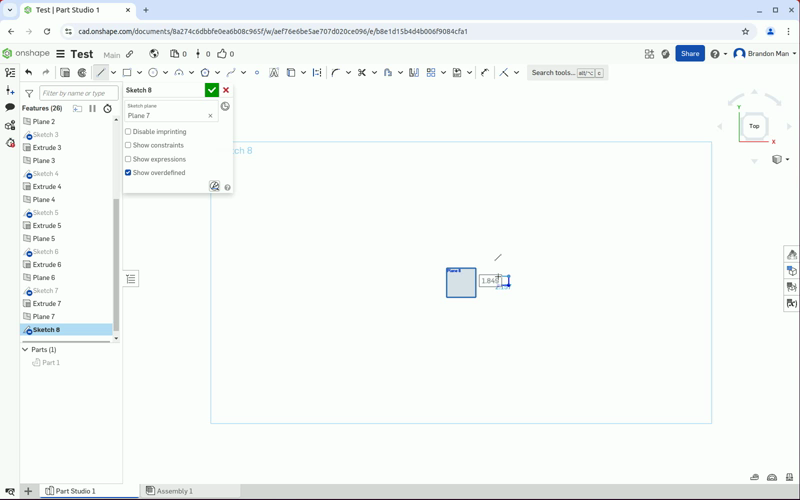
mouse_move(528, 276)
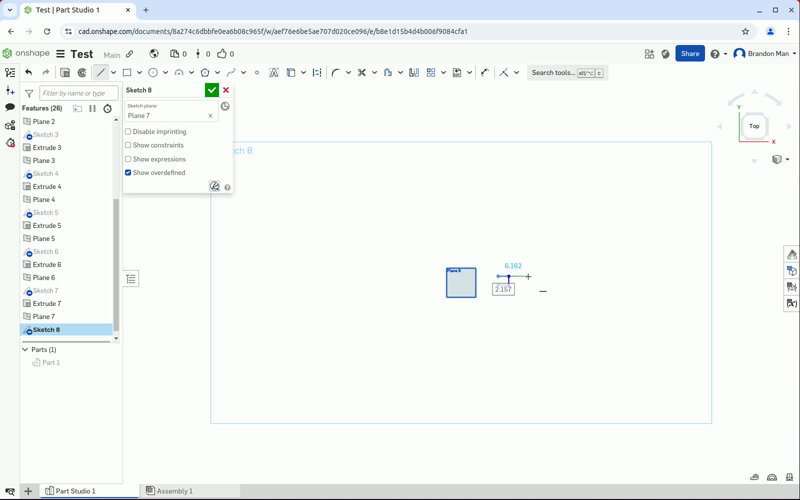
key_down(shift)
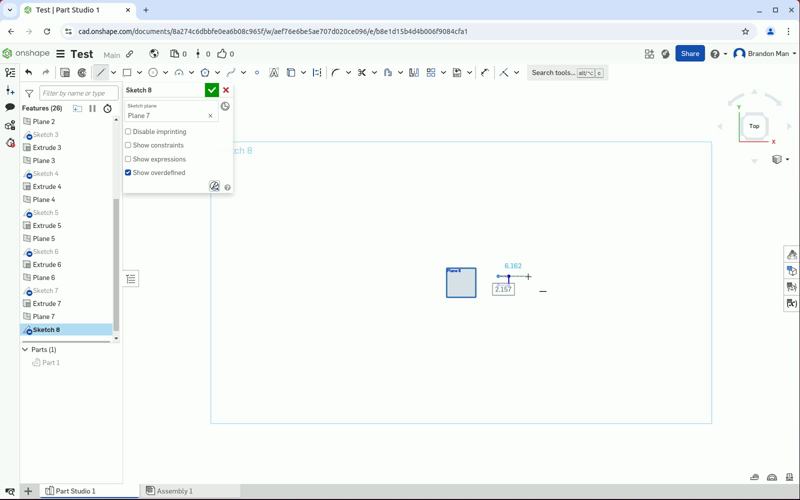
mouse_move(498, 285)
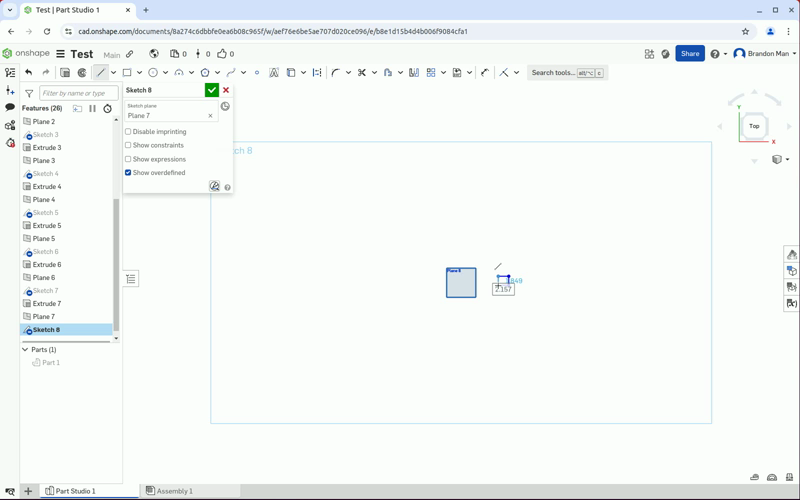
key_up(shift)
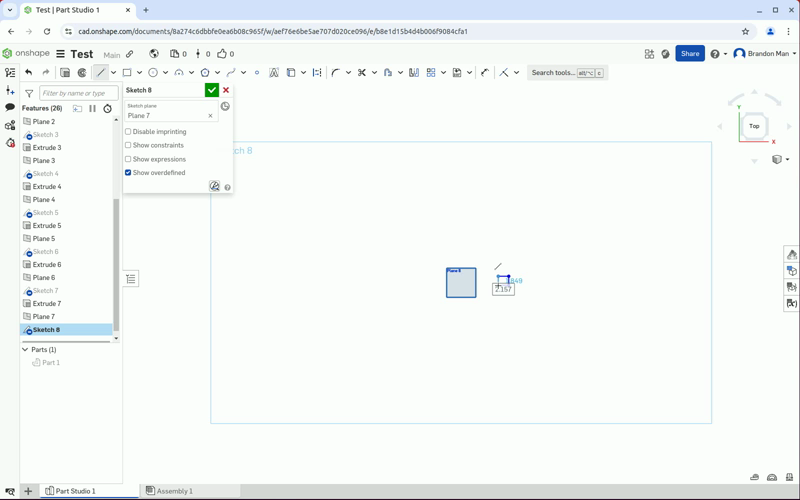
click(498, 285)
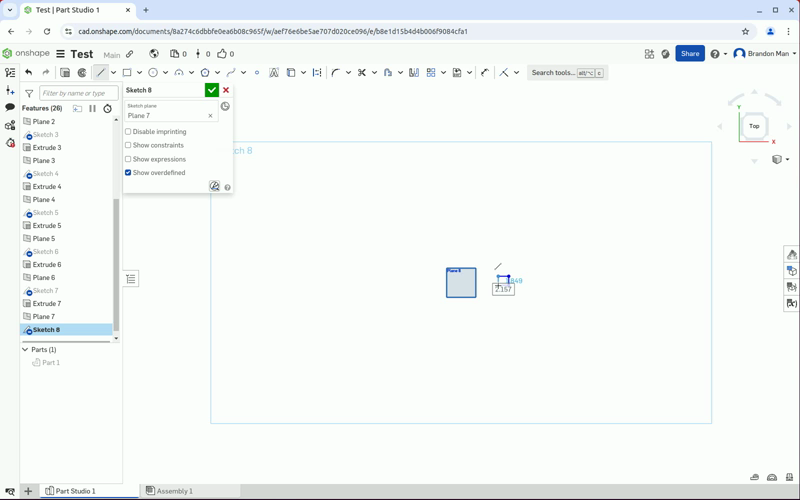
key(esc)
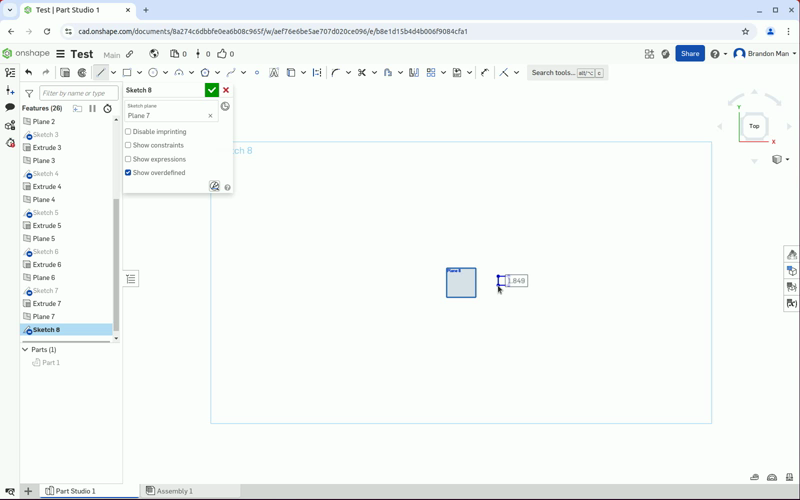
mouse_move(501, 280)
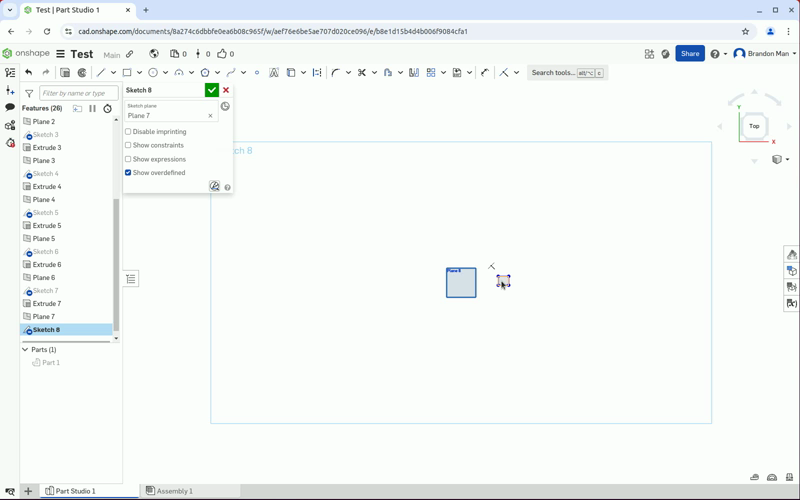
scroll(6)
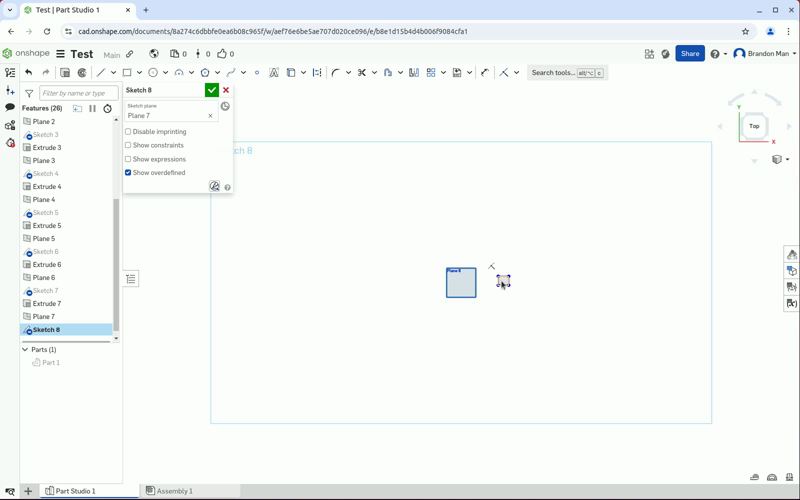
scroll(6)
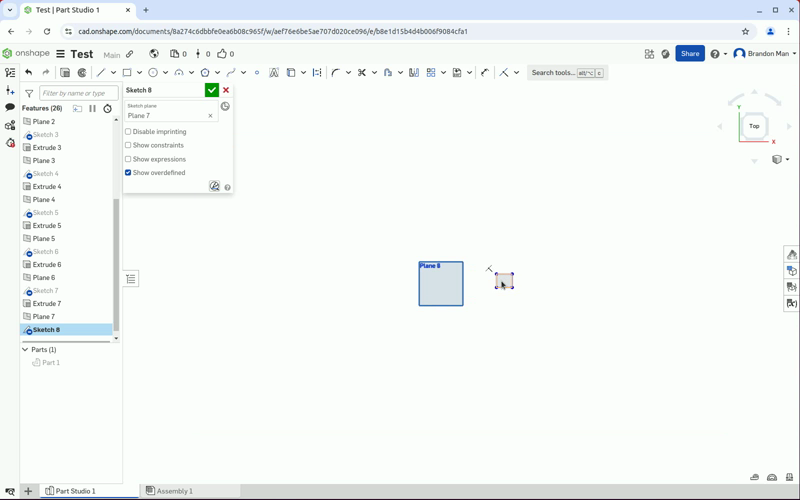
scroll(6)
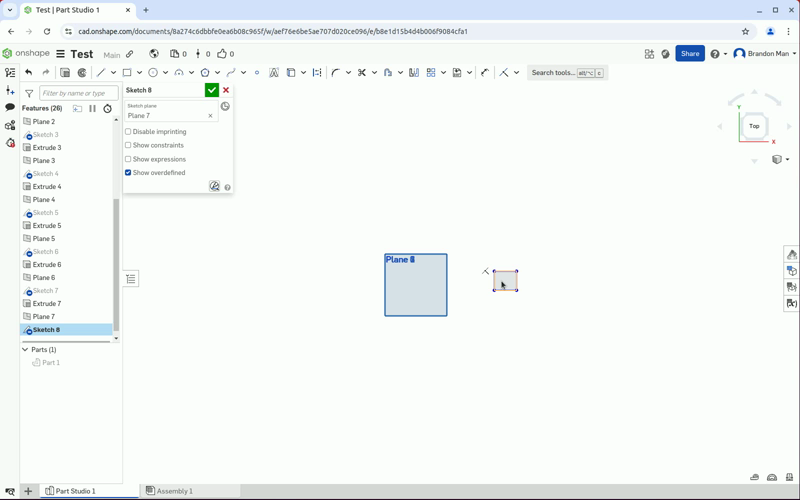
scroll(6)
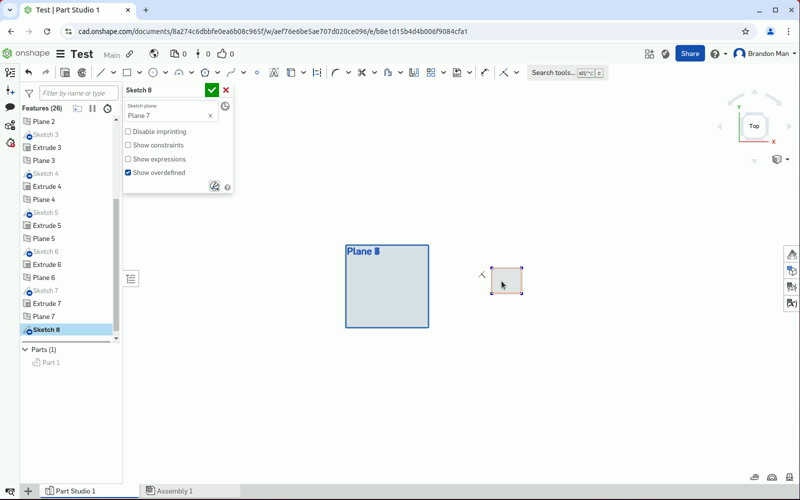
scroll(6)
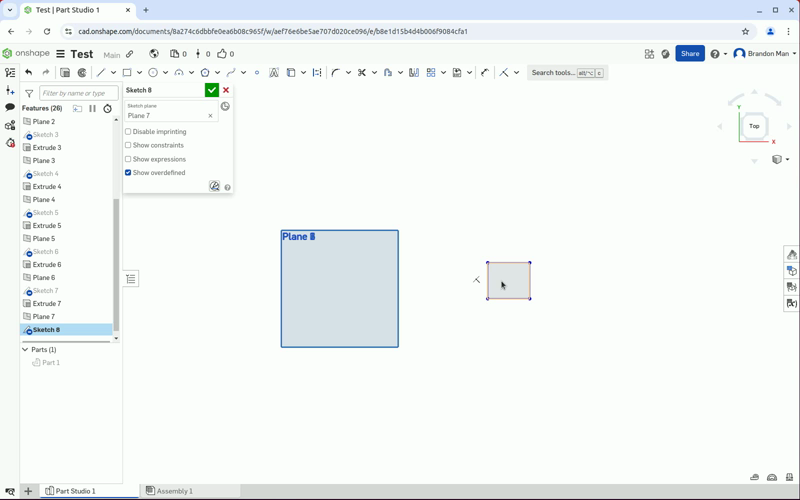
scroll(6)
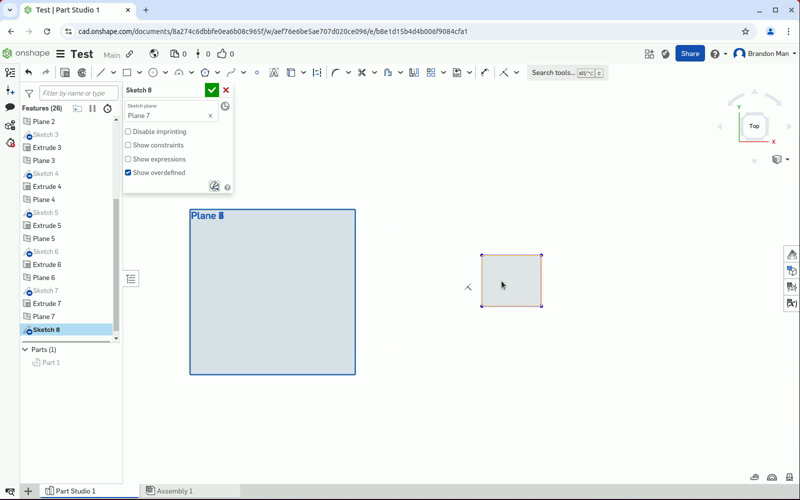
scroll(6)
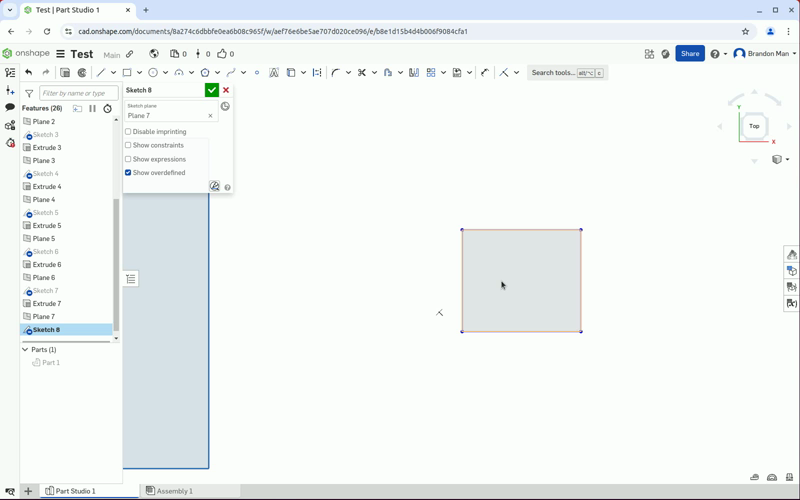
click(501, 280)
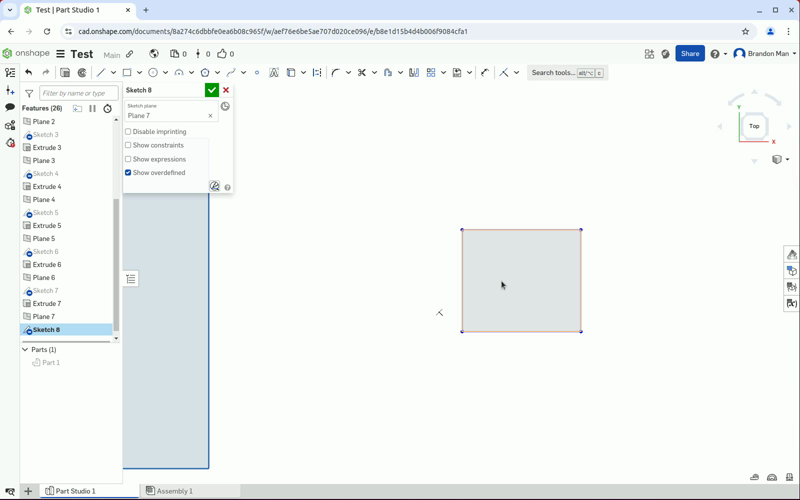
scroll(-6)
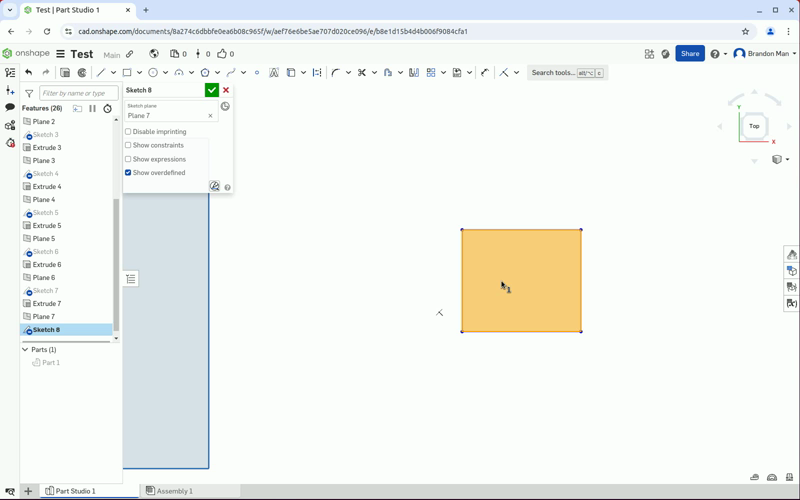
scroll(-6)
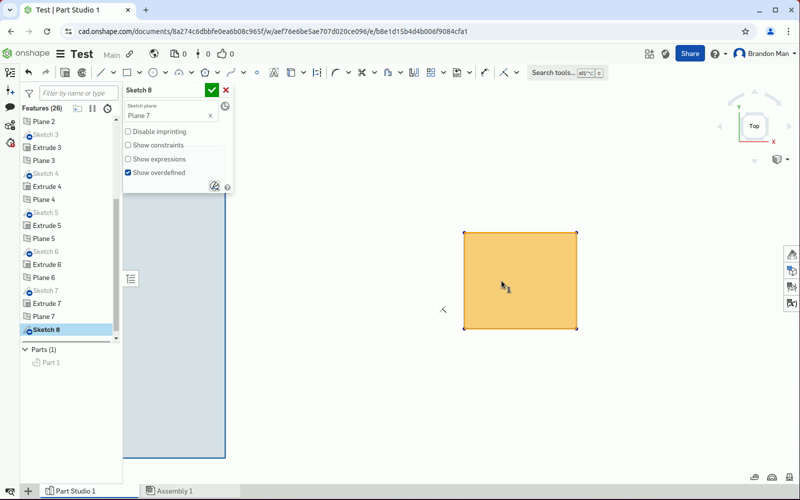
scroll(-6)
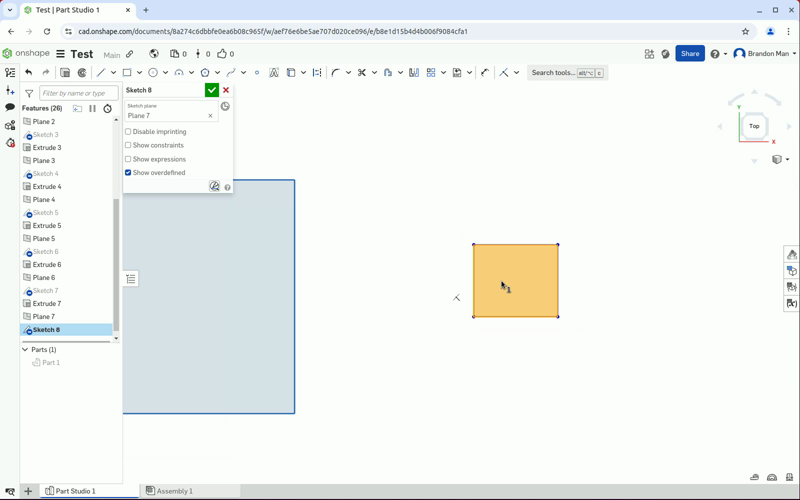
scroll(-6)
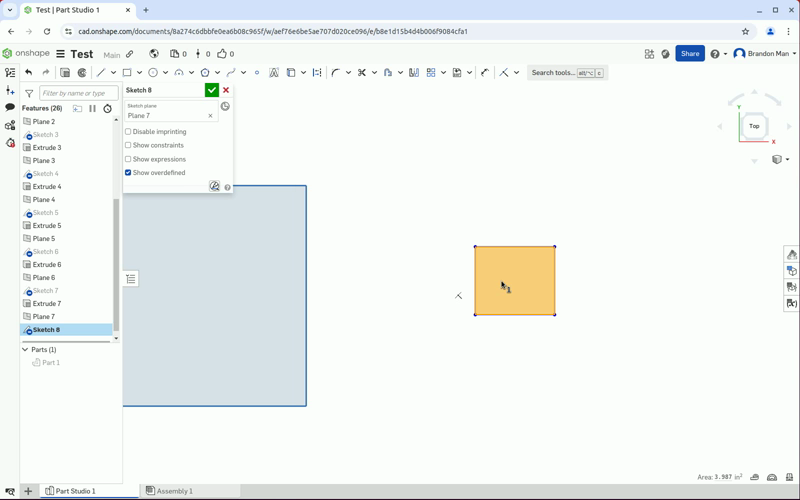
scroll(-6)
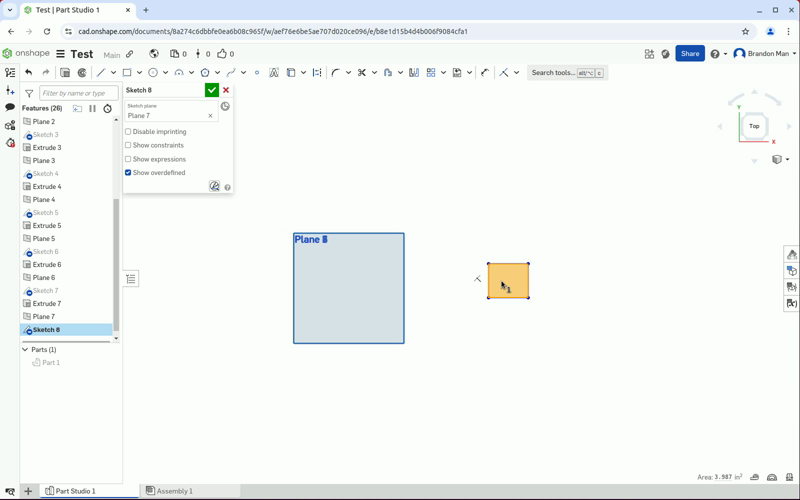
scroll(-6)
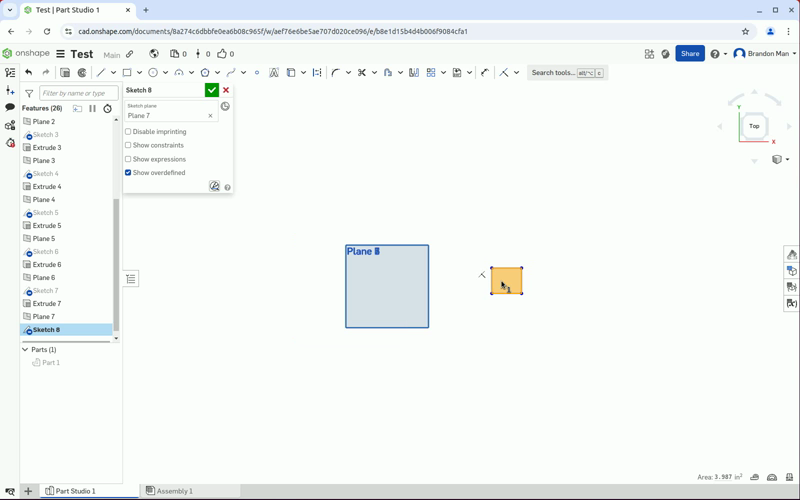
scroll(-6)
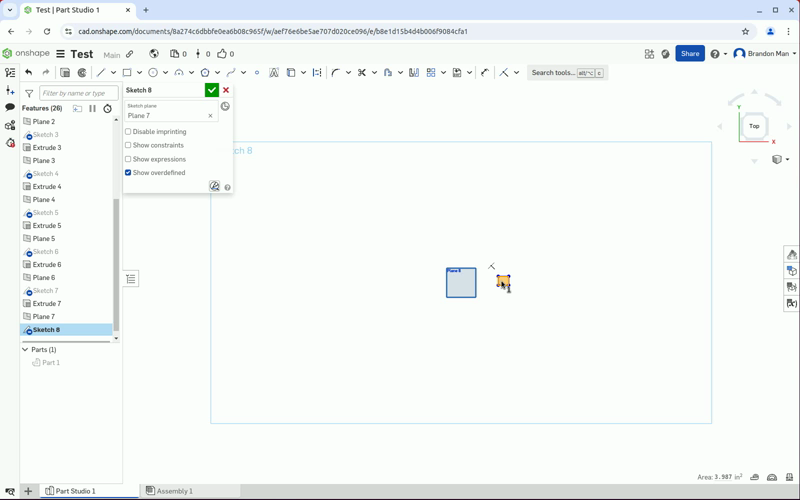
mouse_move(73, 352)
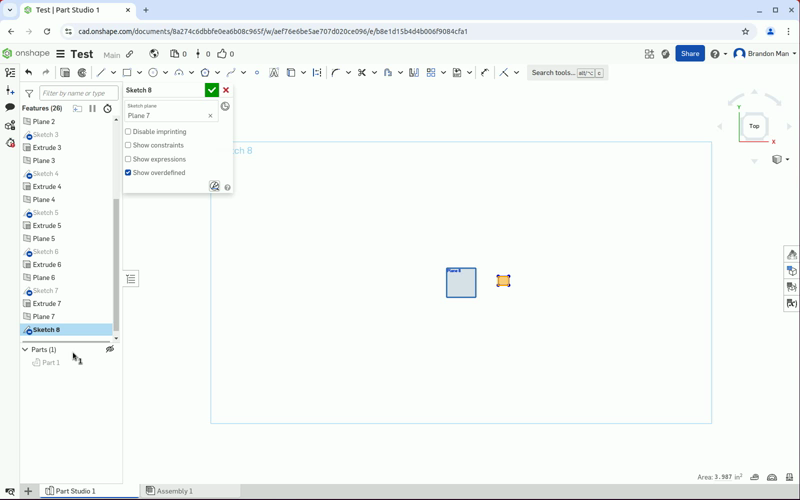
key(shift+y)
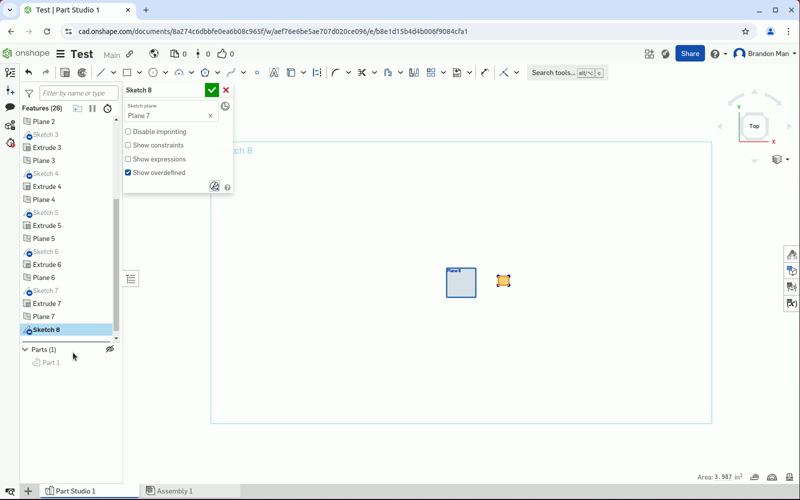
key(shift+e)
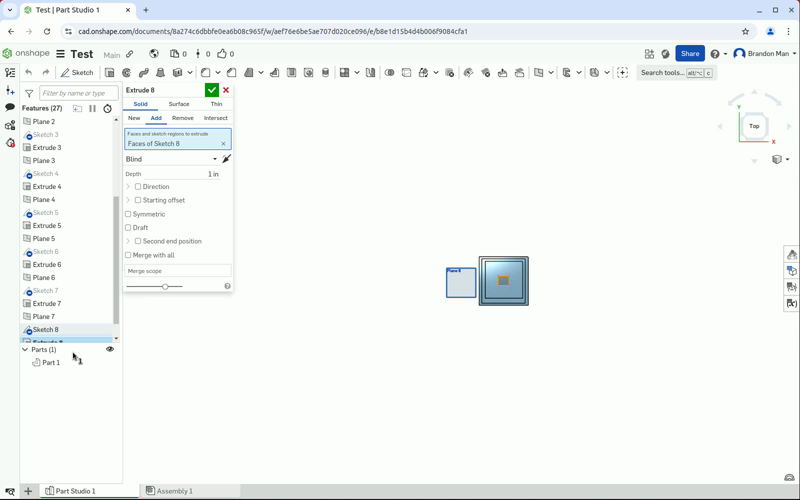
mouse_move(143, 106)
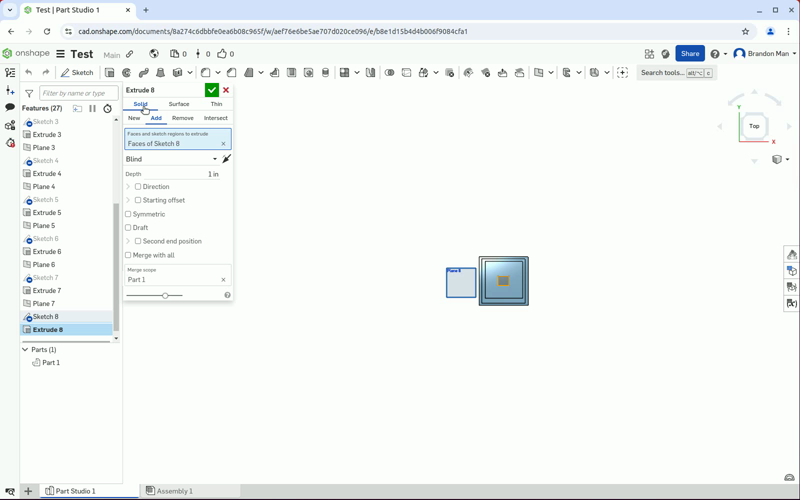
click(143, 106)
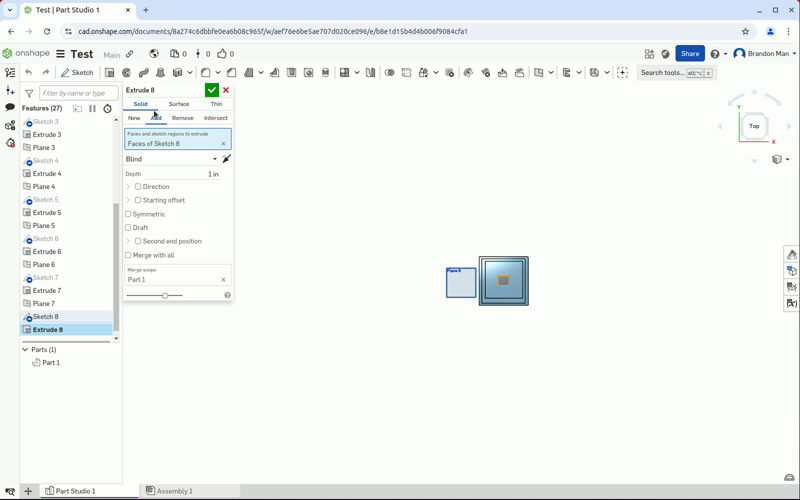
mouse_move(186, 120)
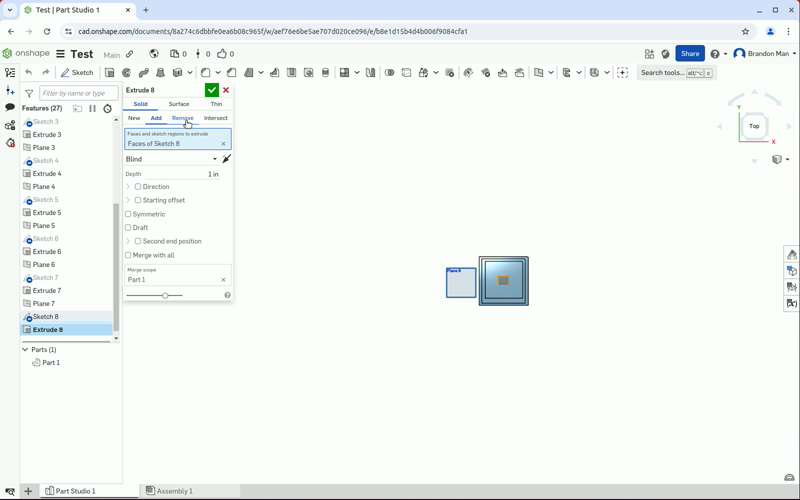
click(186, 120)
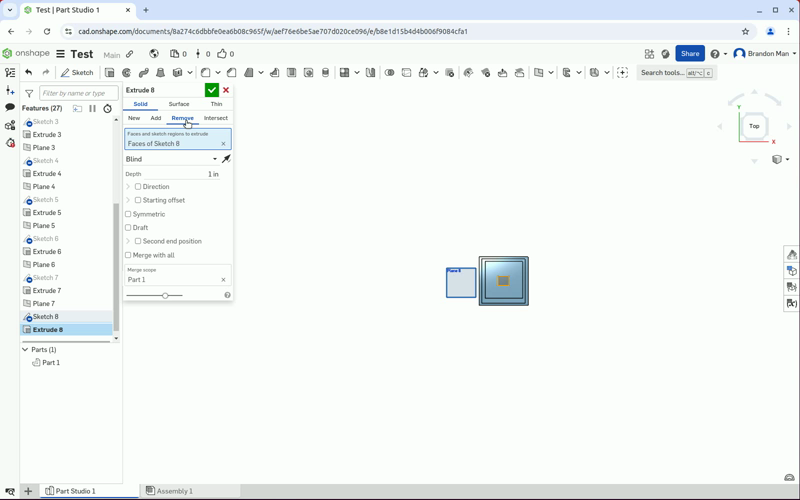
key(tab, 4)
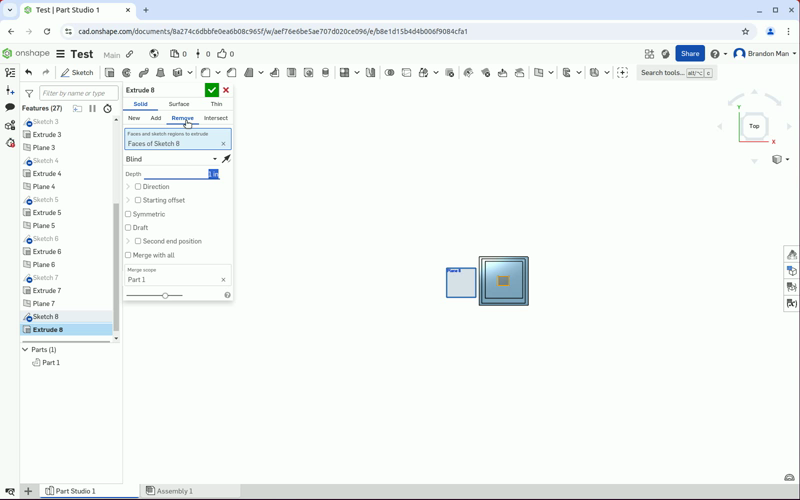
text(0.722)
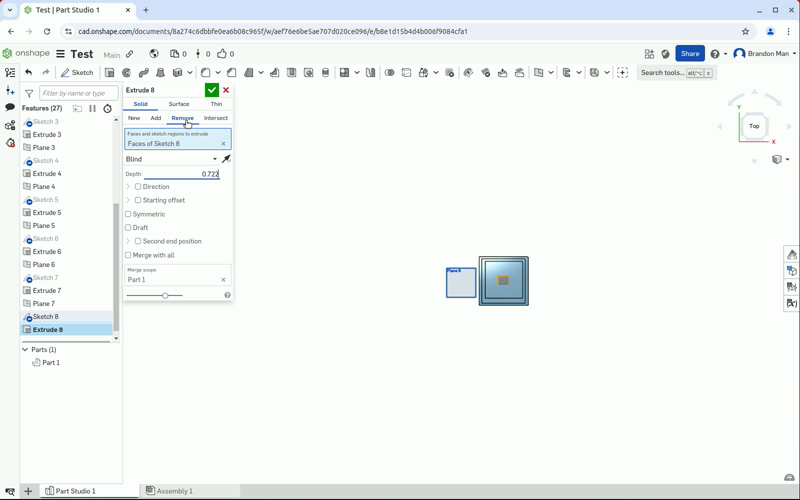
key(tab, 6)
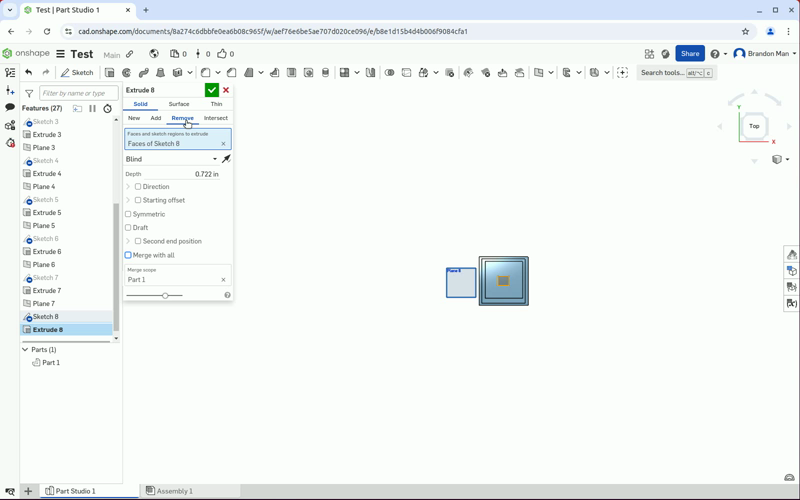
key(space)
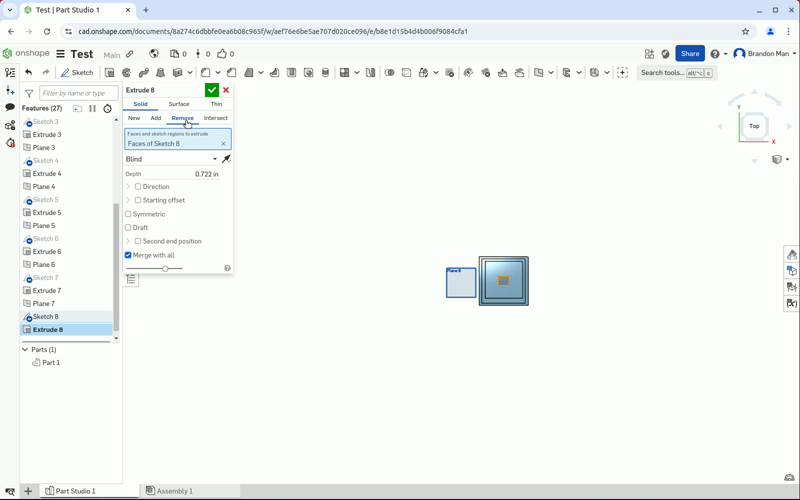
key(enter)
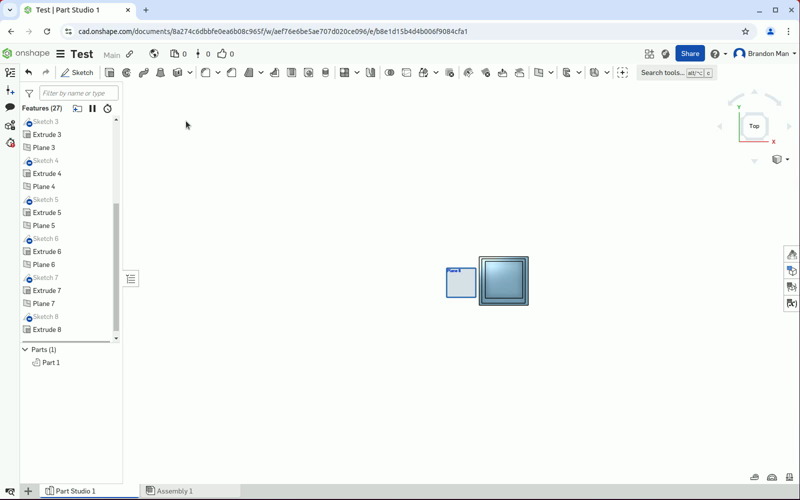
key(shift+h)
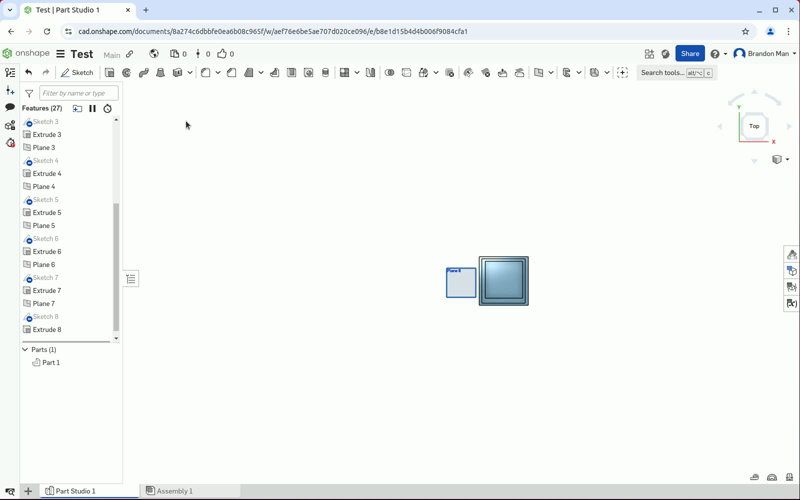
key(shift+h)
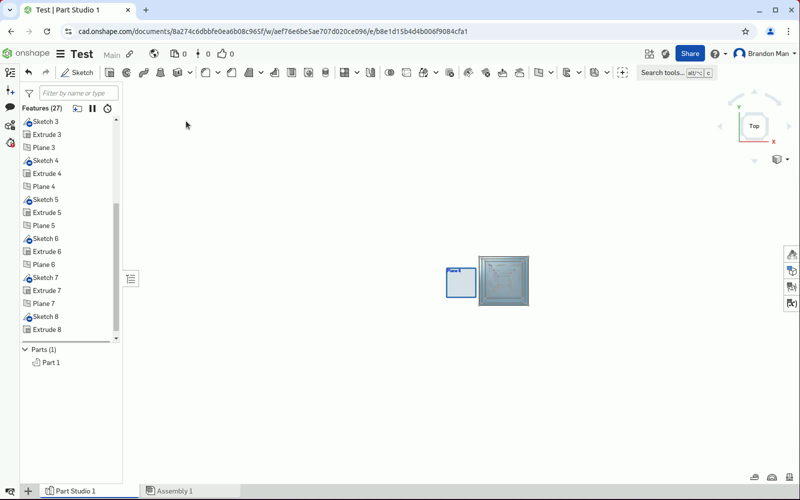
key(shift+7)
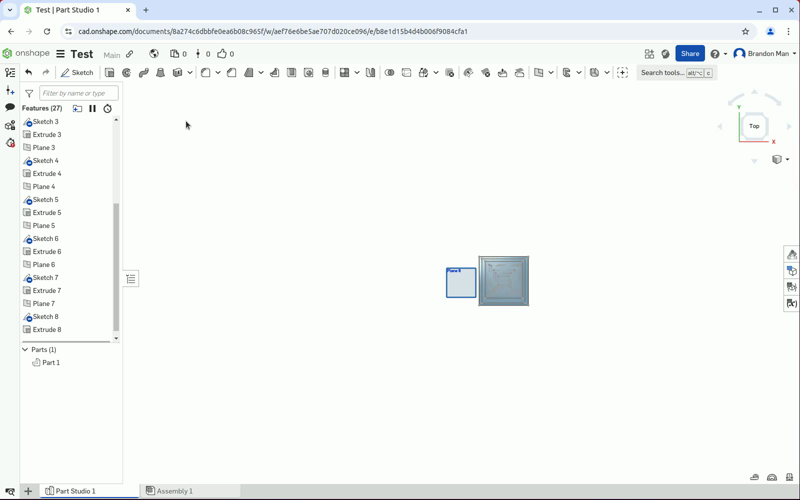
key(up, 3)
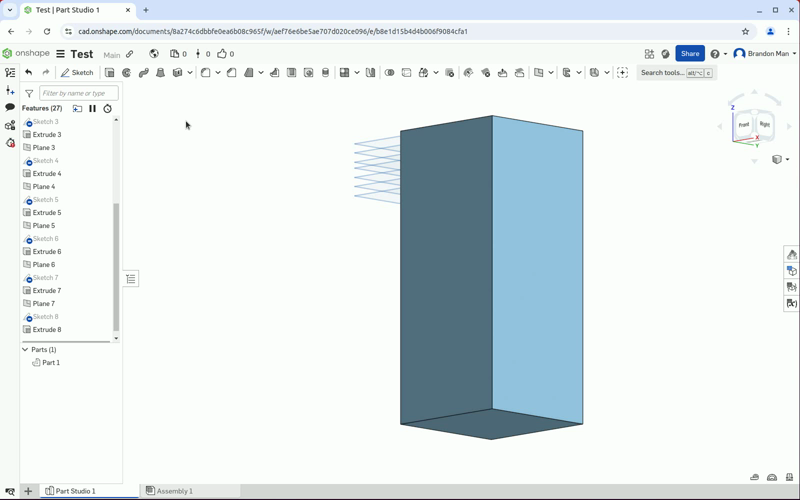
key(left, 3)
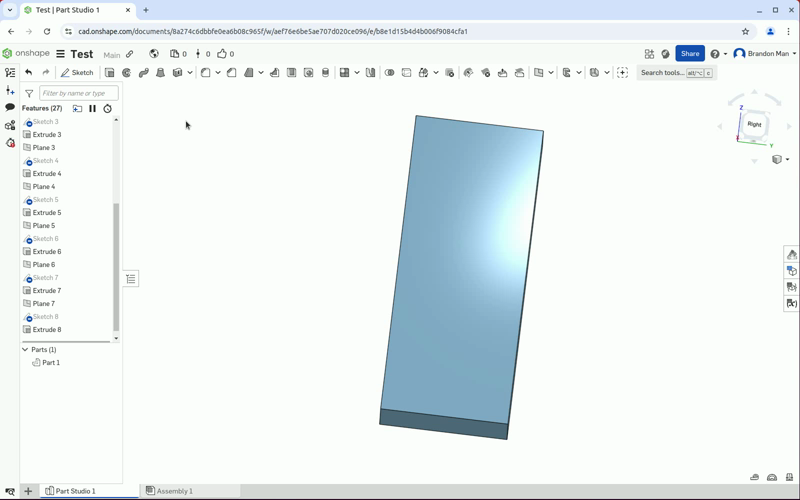
key(right, 3)
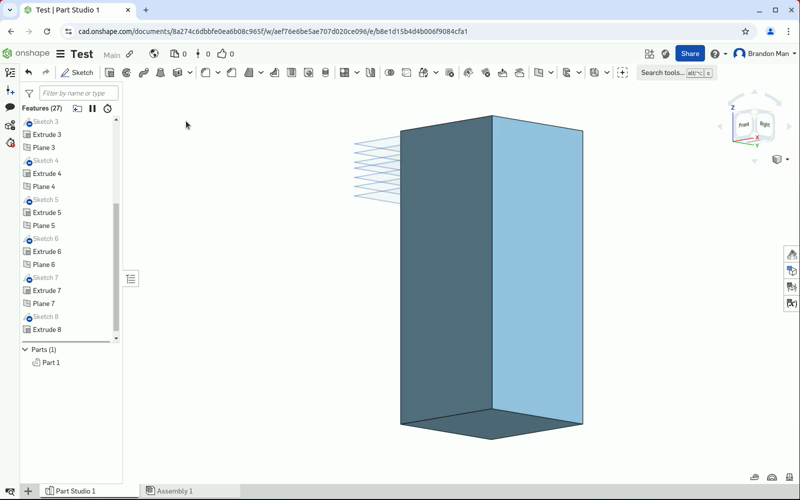
key(down, 3)
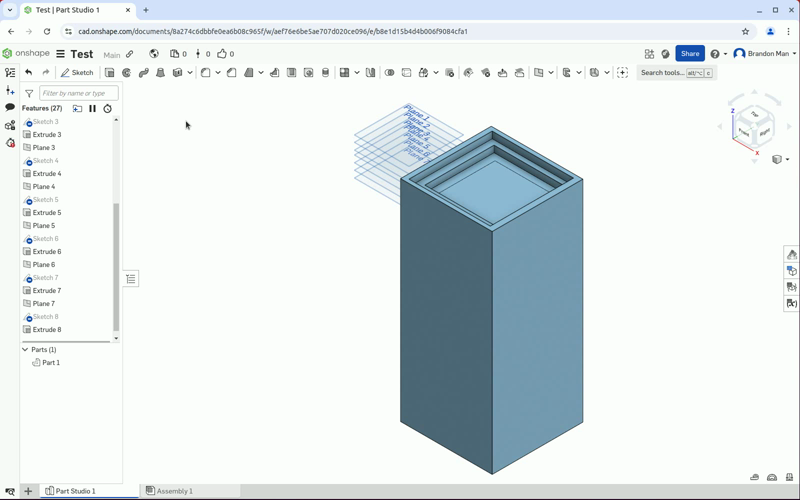
mouse_move(69, 59)
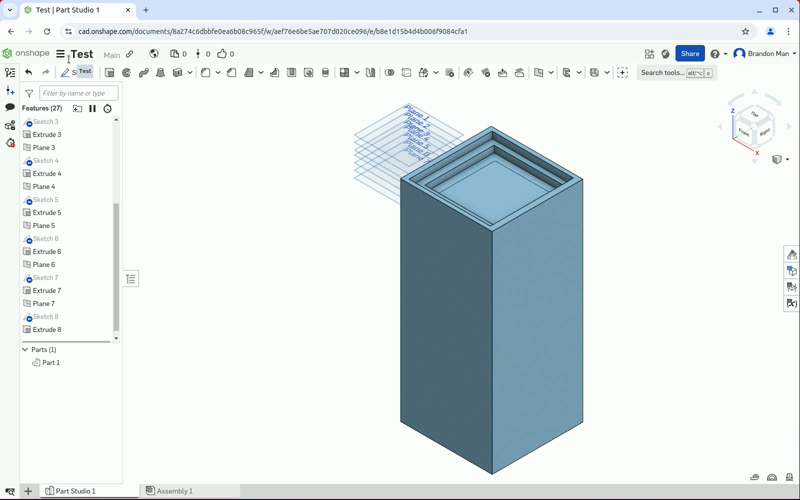
click(69, 59)